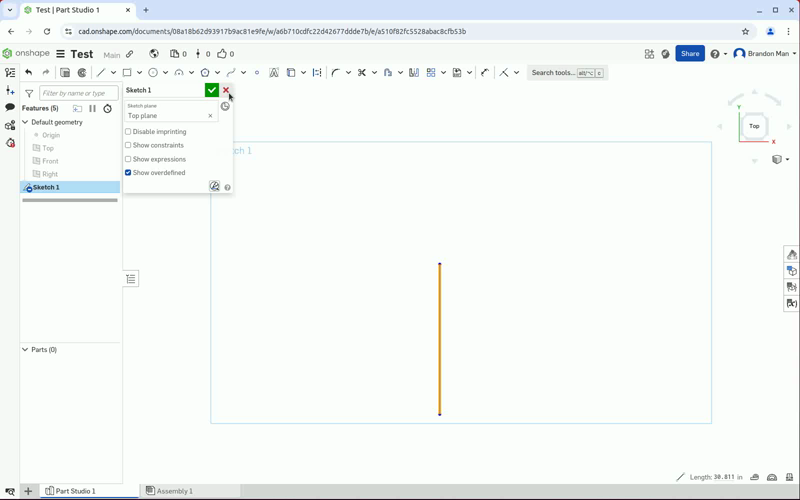
key(shift+h)
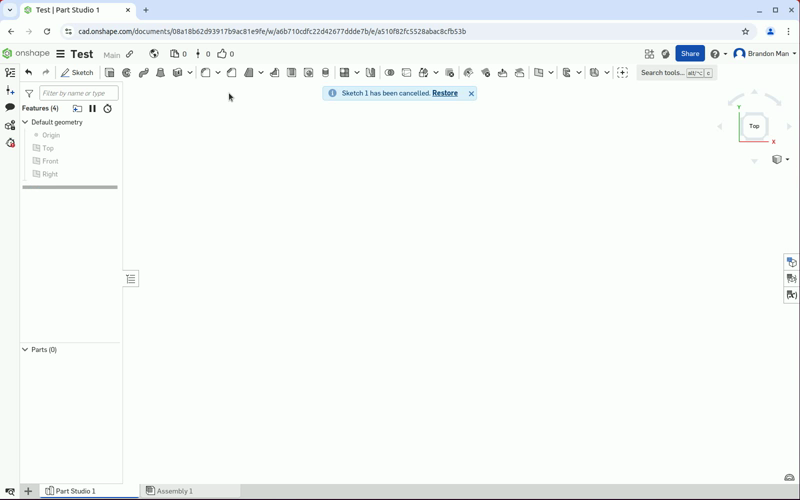
mouse_move(73, 352)
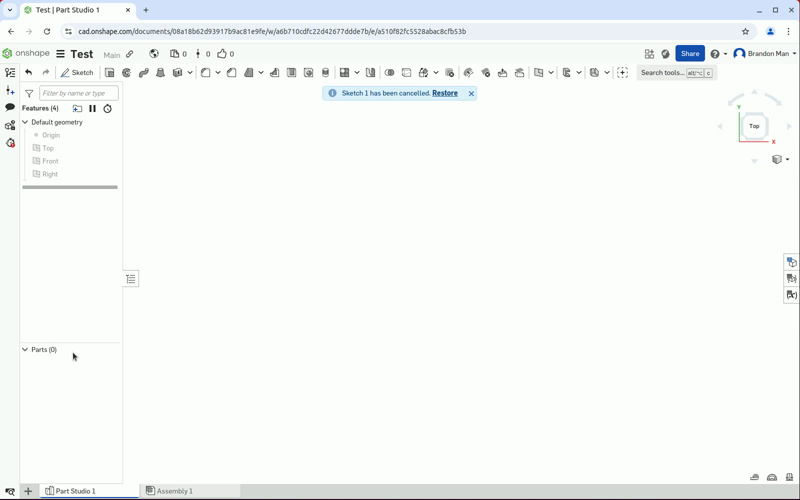
key(y)
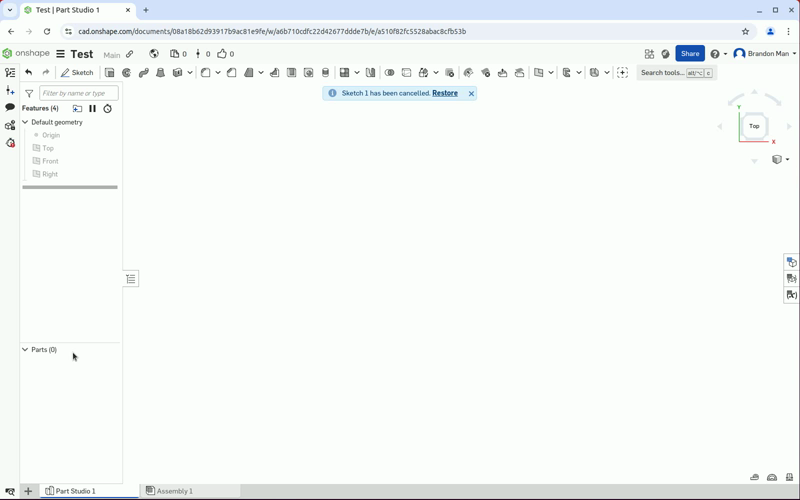
key(shift+p)
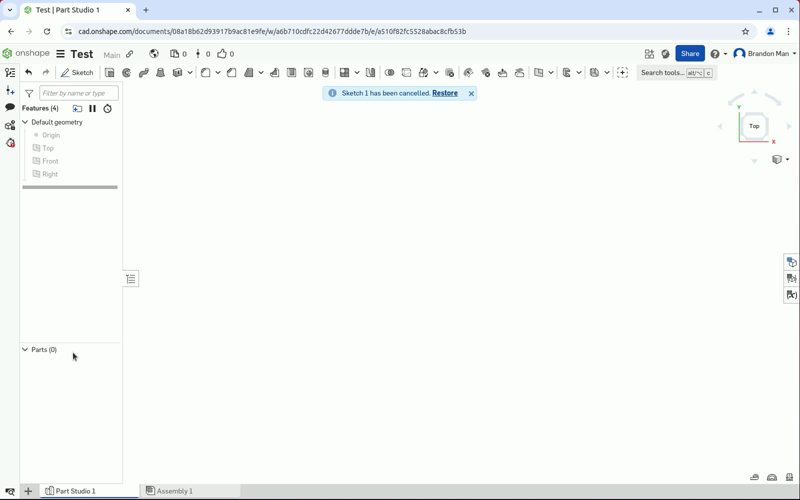
key(space)
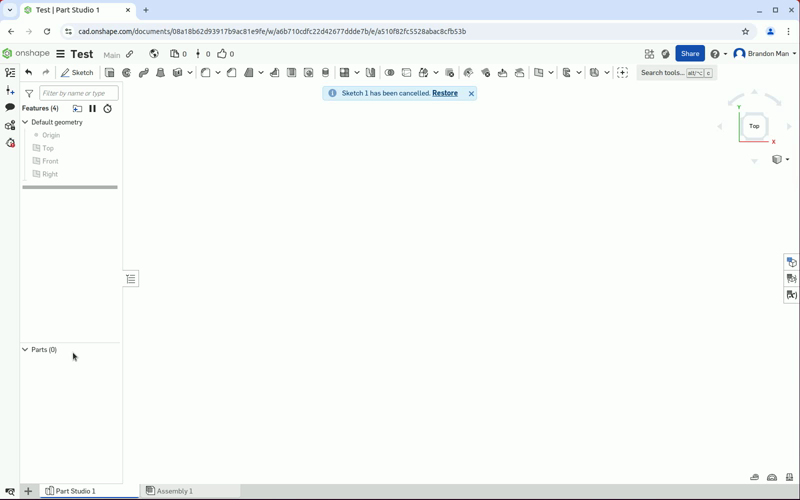
key_down(shift)
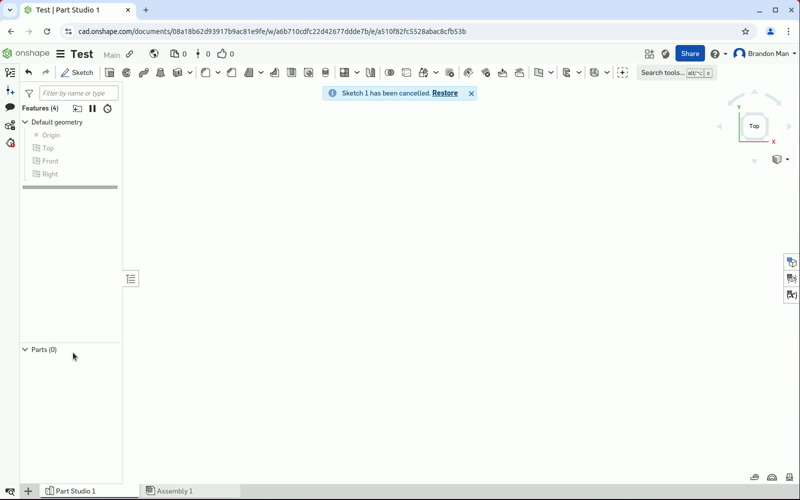
key(up)
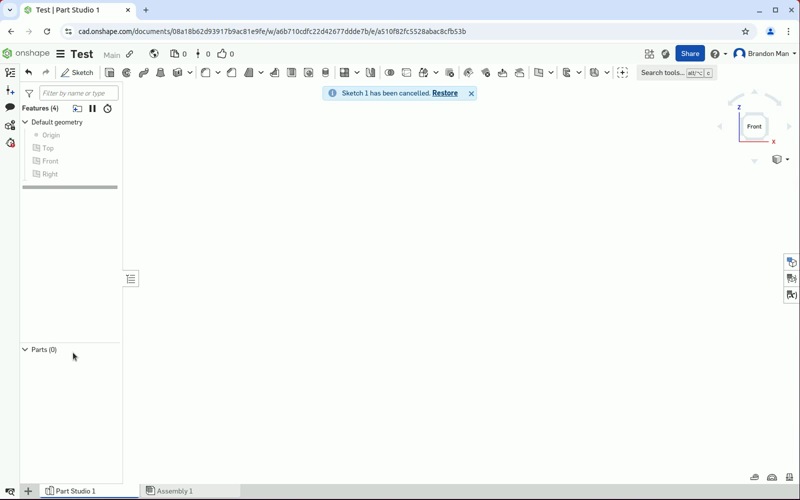
key_up(shift)
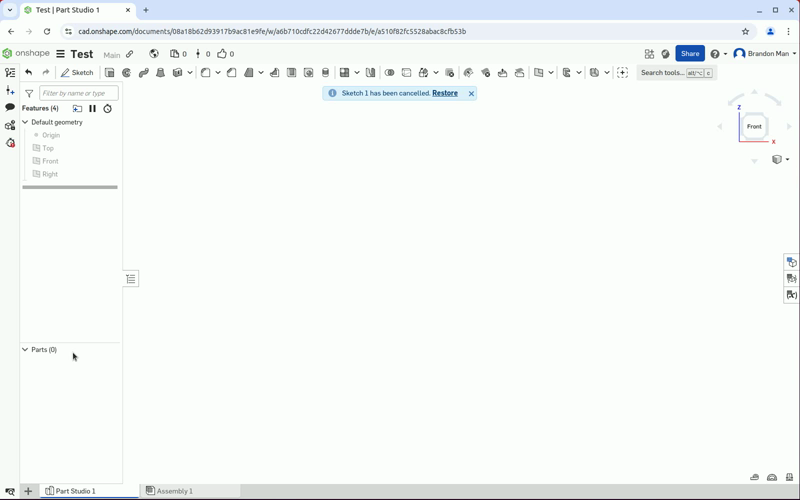
mouse_move(73, 352)
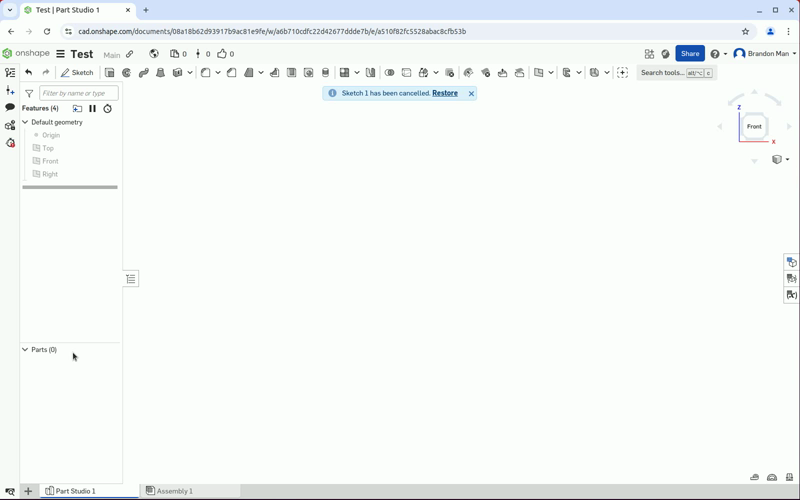
key(shift+y)
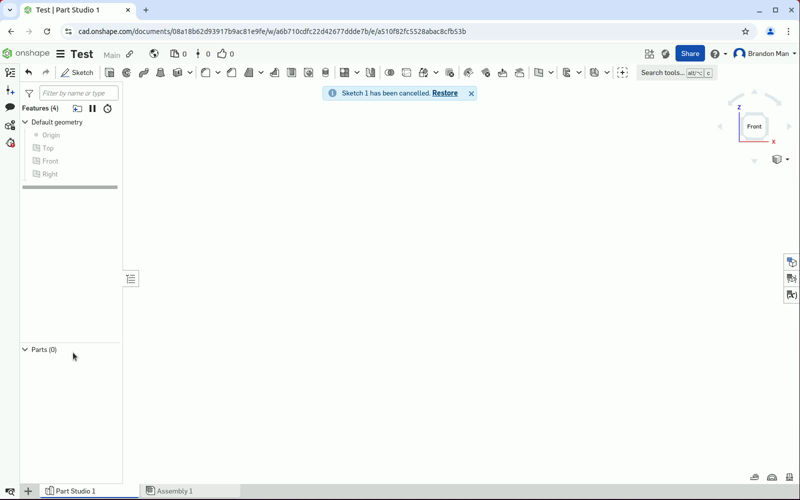
key(shift+s)
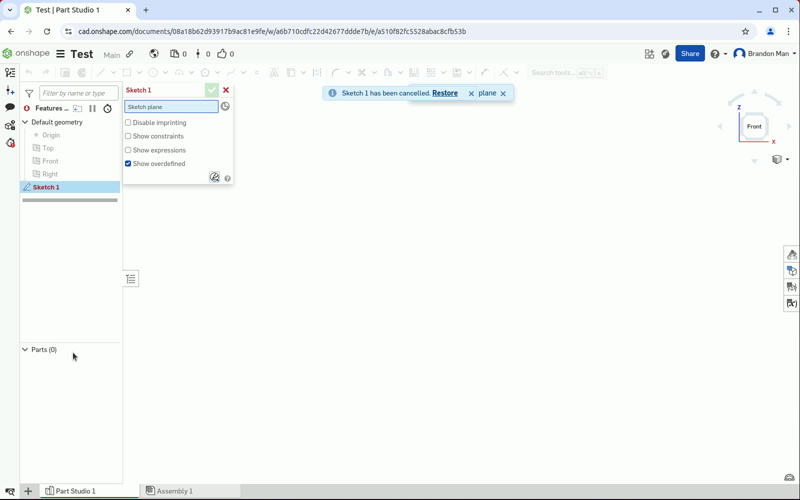
mouse_move(73, 163)
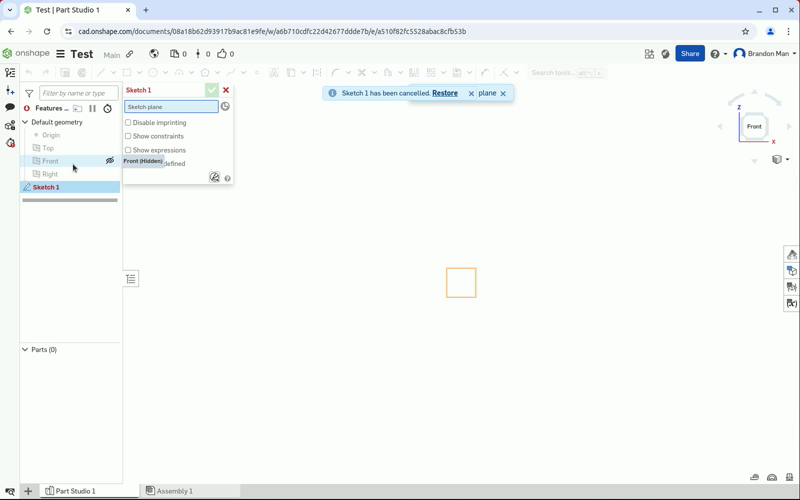
click(73, 163)
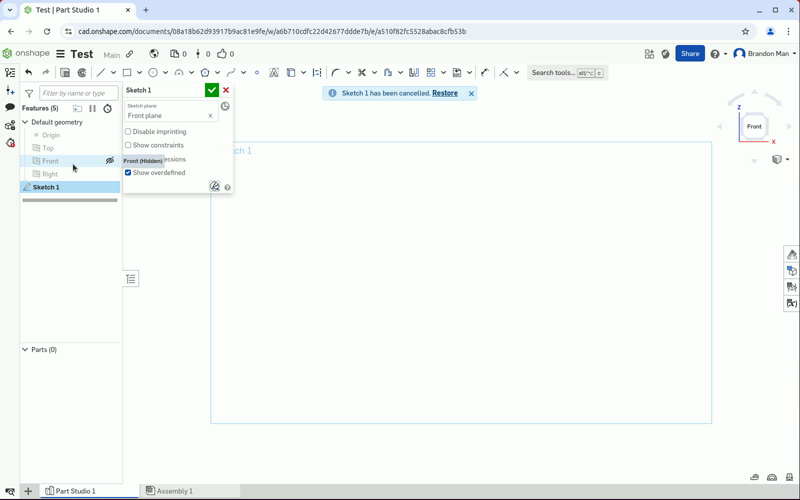
mouse_move(73, 352)
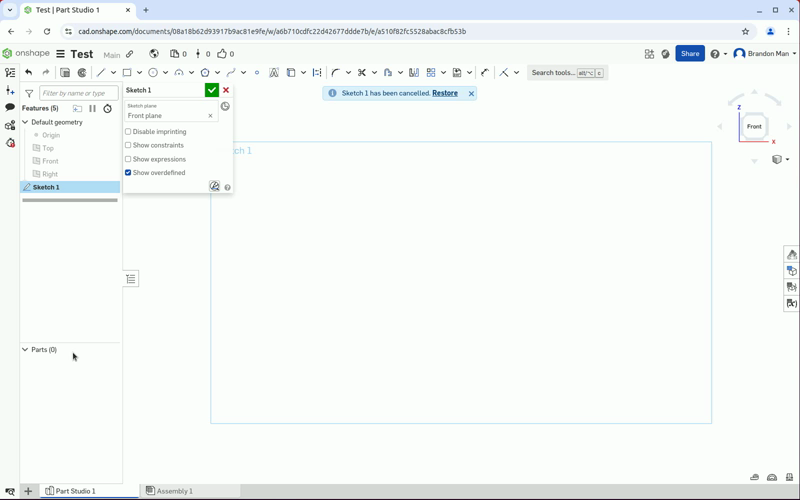
key(y)
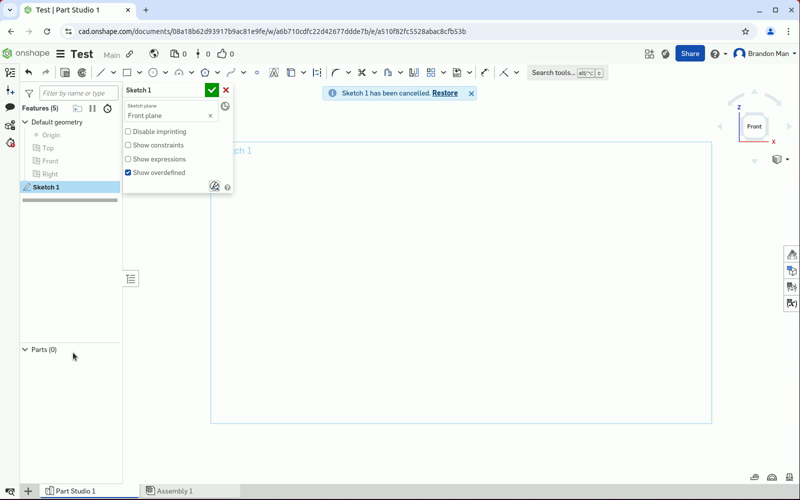
key(a)
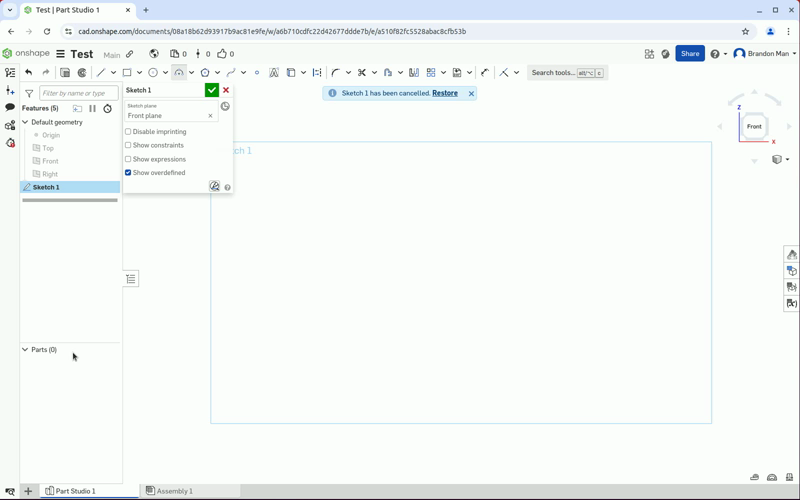
key_down(shift)
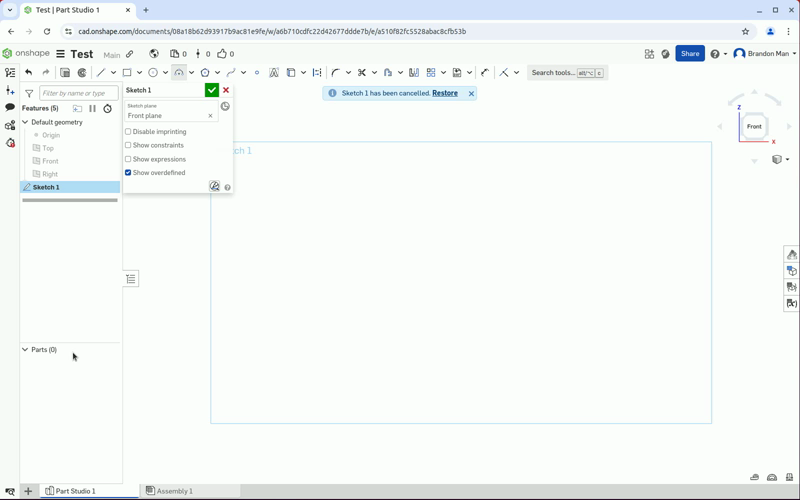
mouse_move(432, 279)
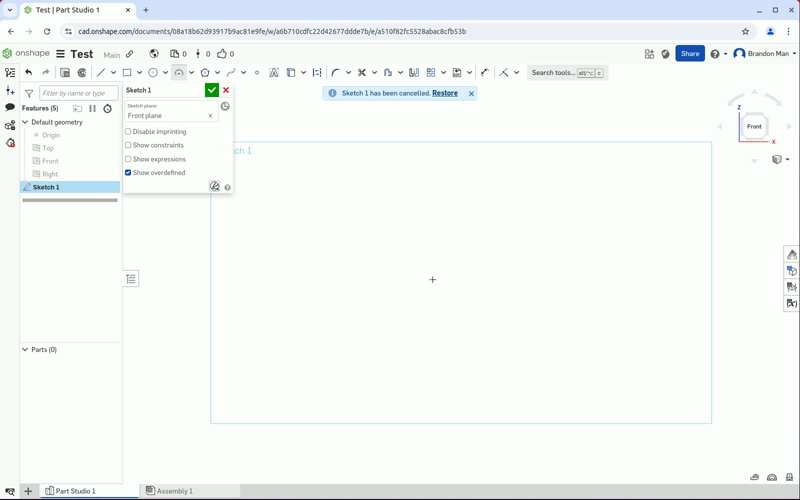
click(432, 279)
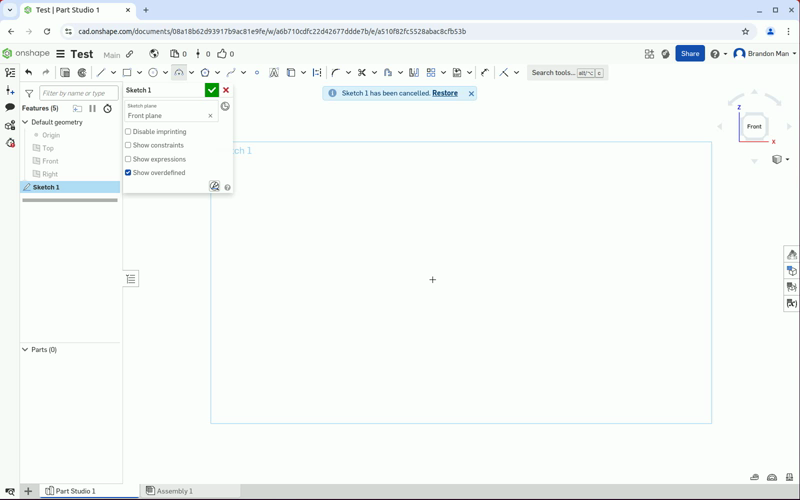
key_up(shift)
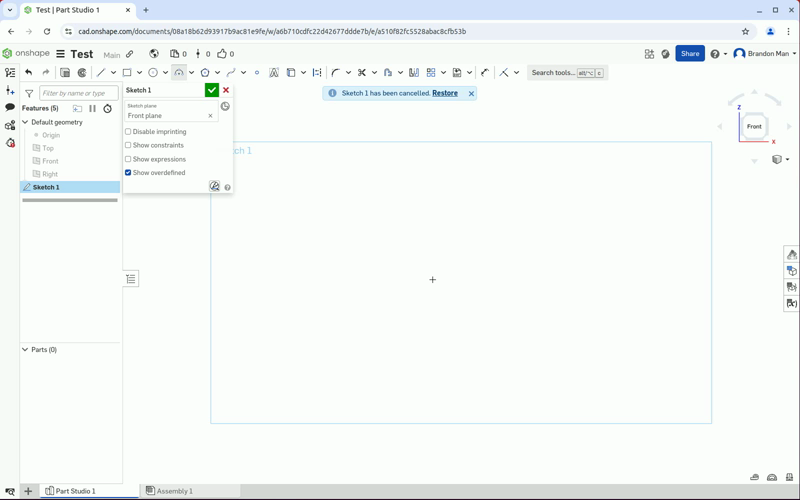
key_down(shift)
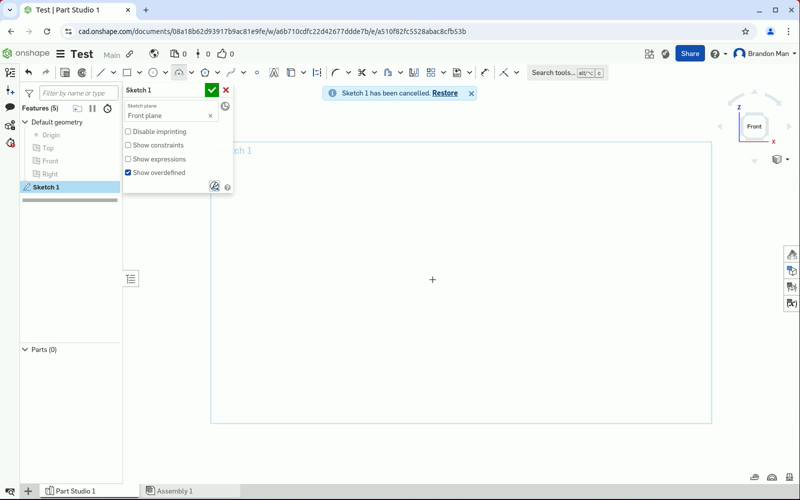
mouse_move(456, 317)
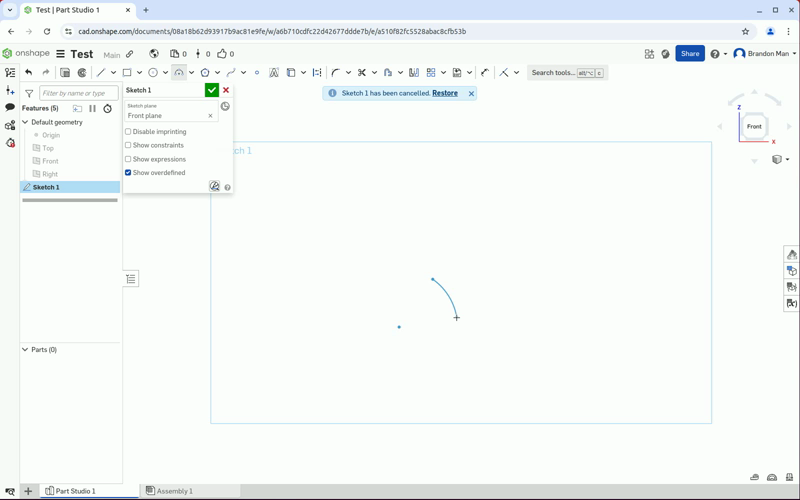
click(456, 317)
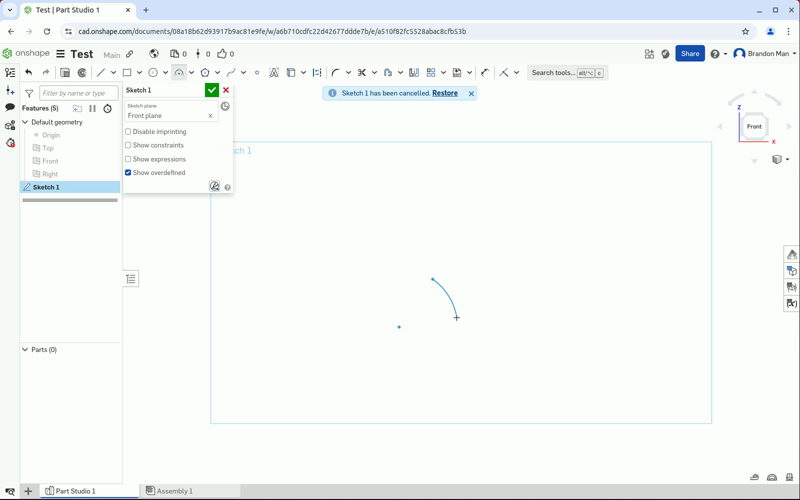
mouse_move(398, 327)
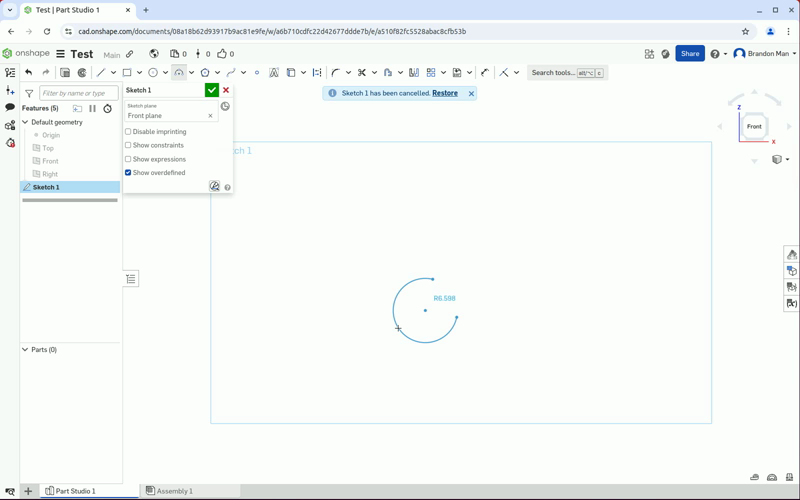
click(398, 327)
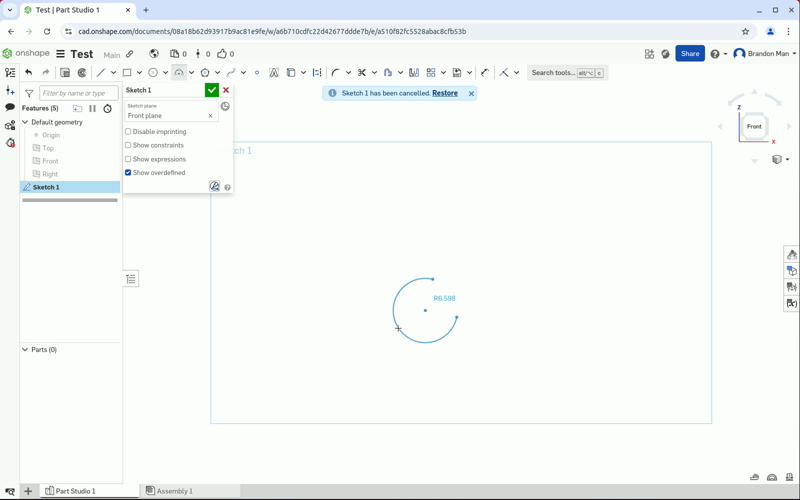
key_up(shift)
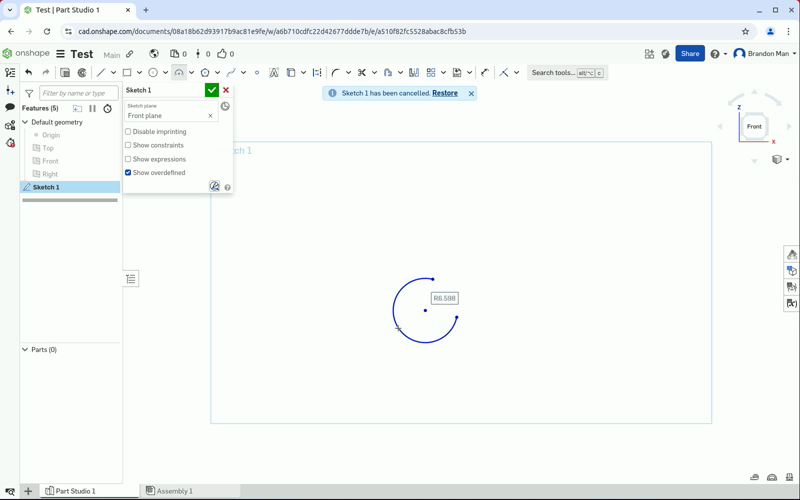
mouse_move(456, 317)
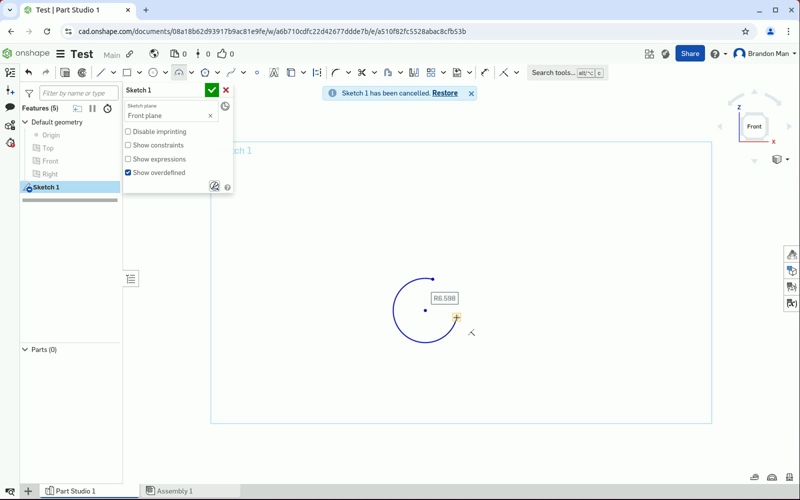
click(456, 317)
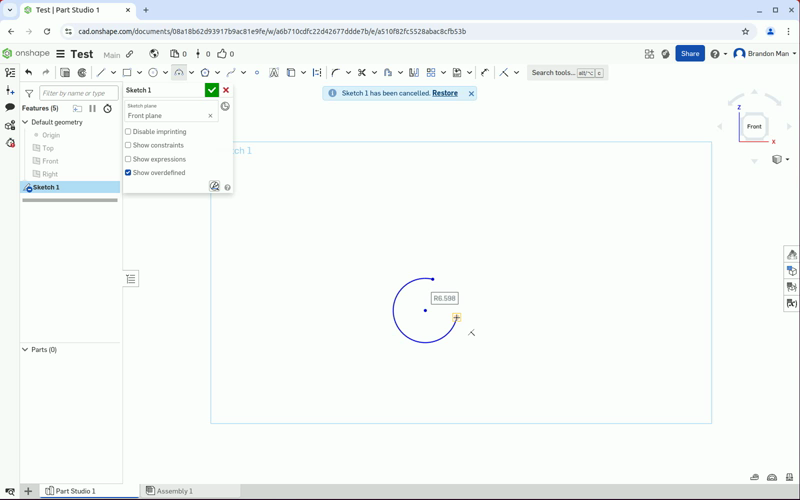
key_down(shift)
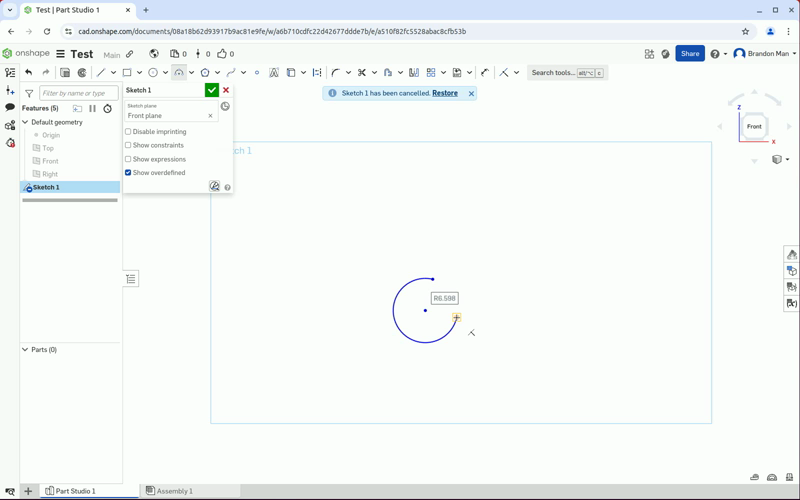
mouse_move(449, 295)
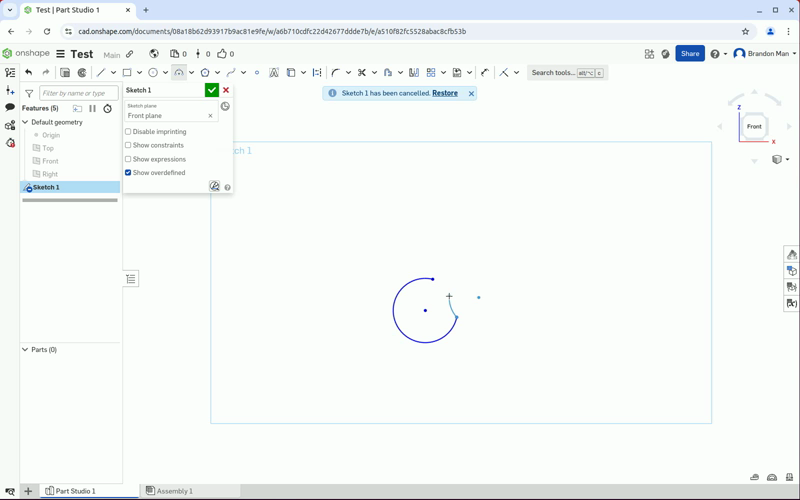
click(449, 295)
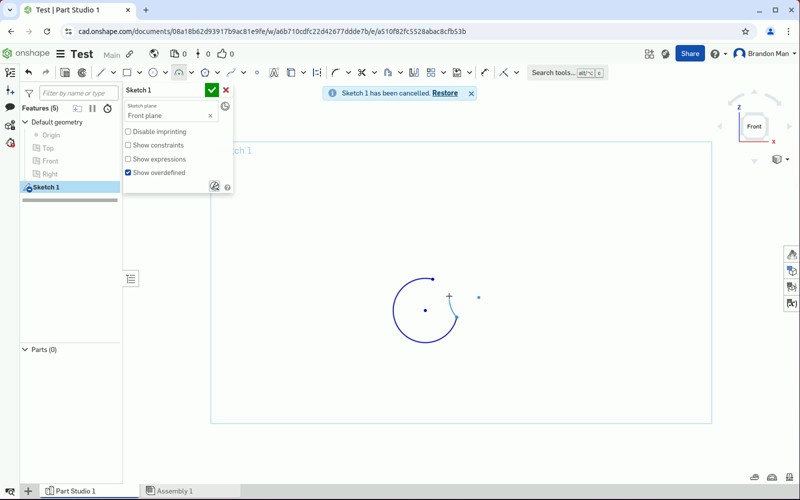
mouse_move(448, 307)
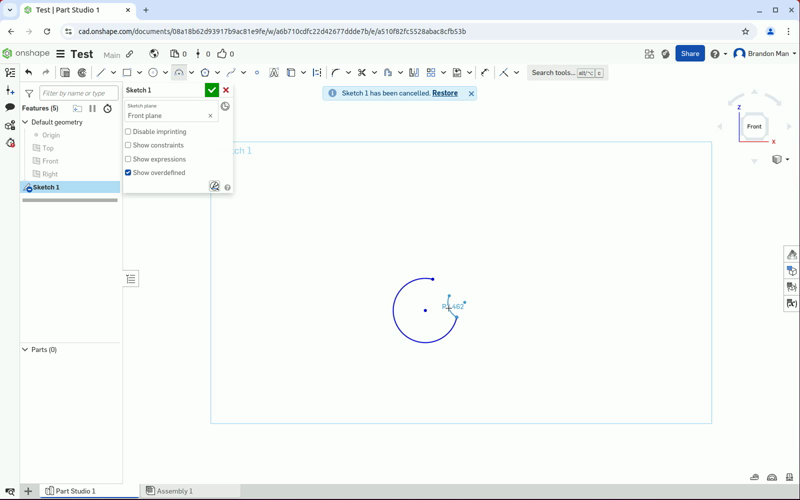
click(448, 307)
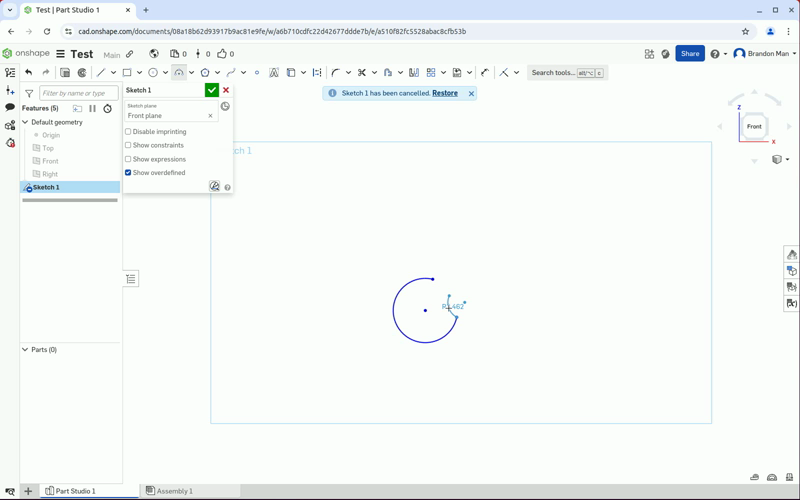
key_up(shift)
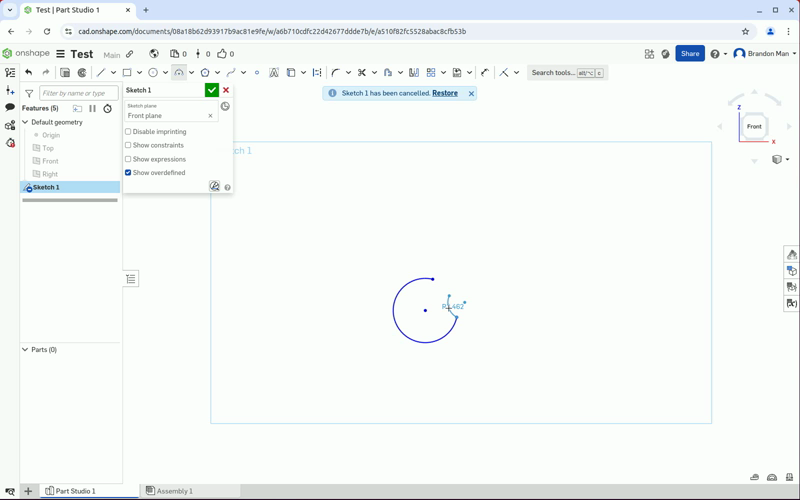
mouse_move(449, 295)
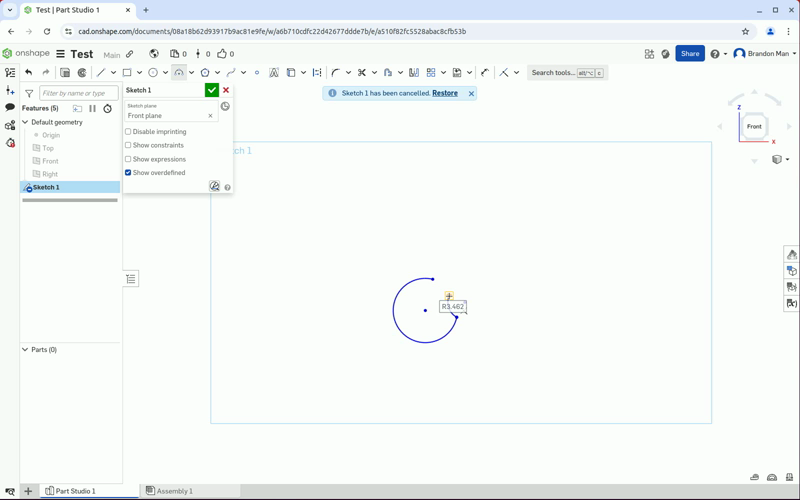
click(449, 295)
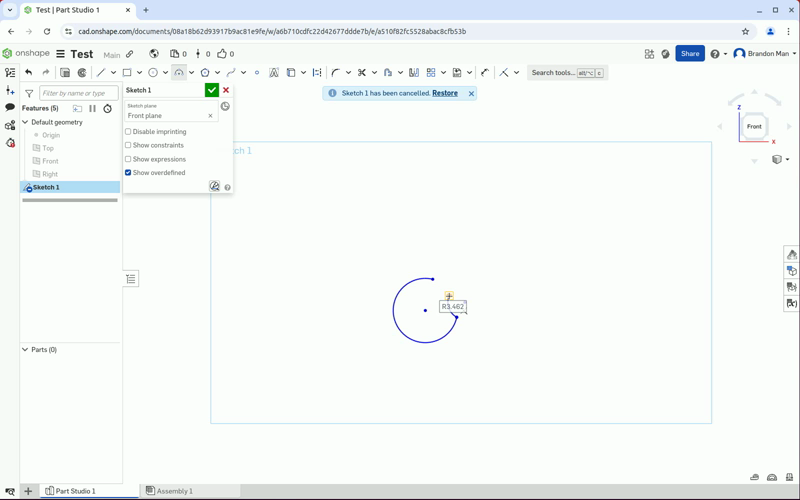
mouse_move(432, 279)
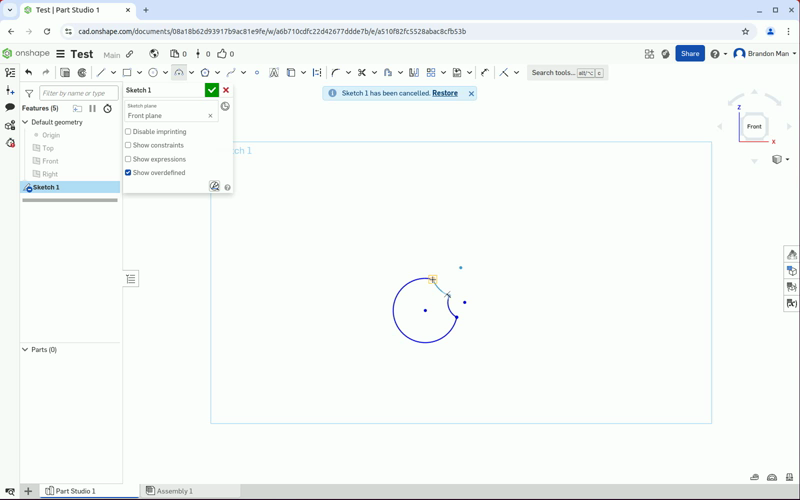
click(432, 279)
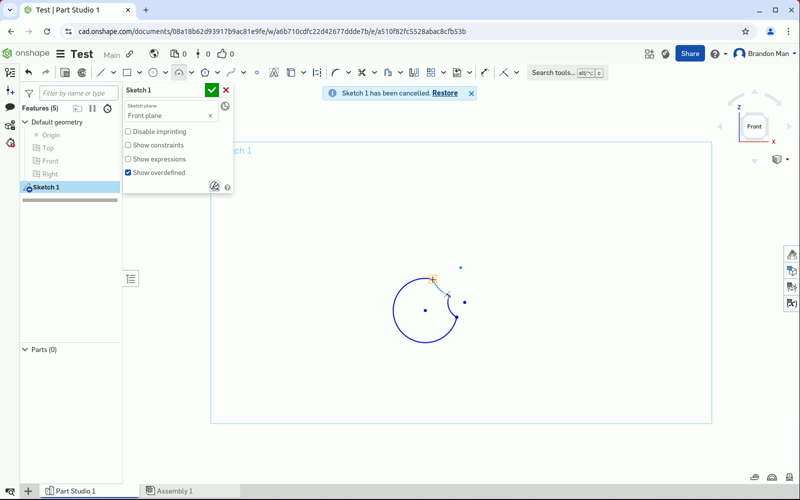
key_down(shift)
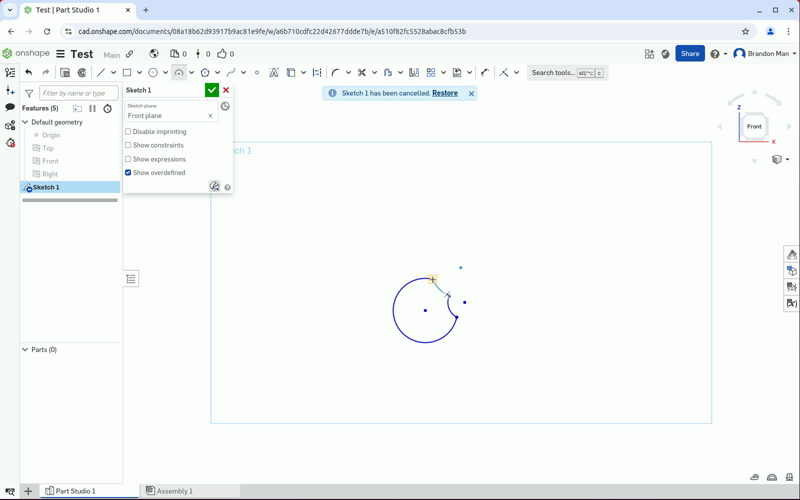
mouse_move(439, 289)
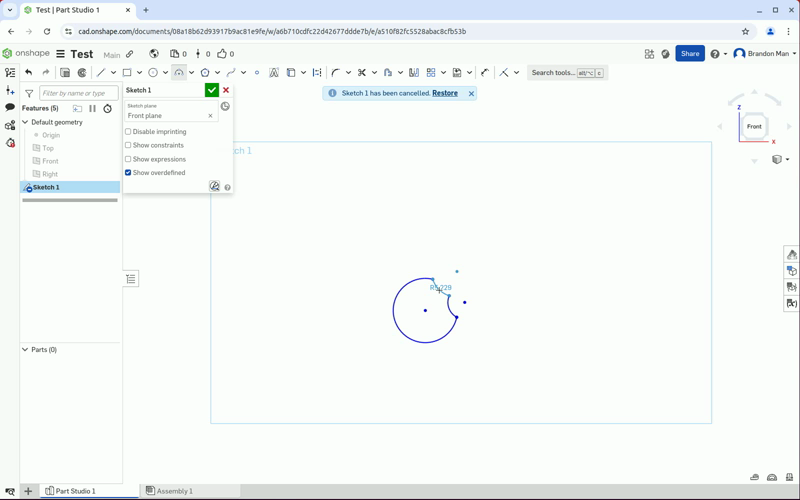
click(439, 289)
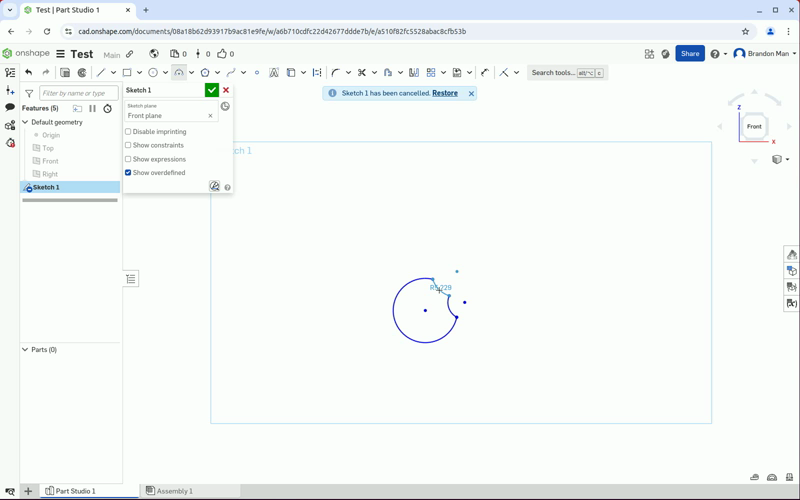
key_up(shift)
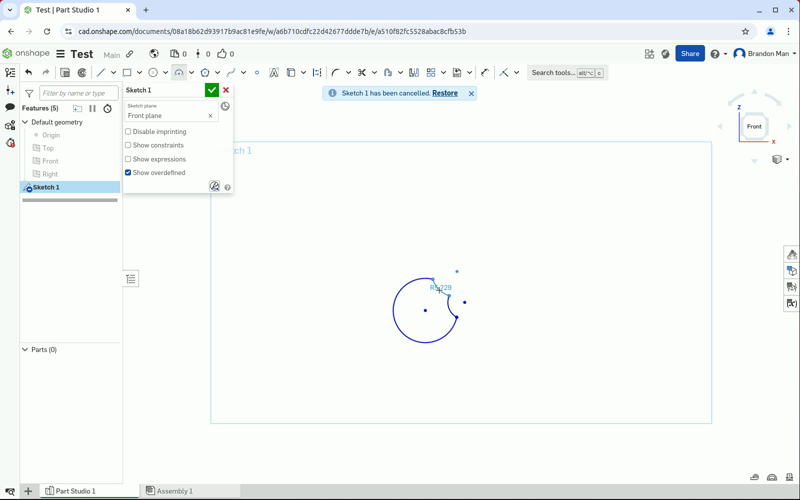
key(esc)
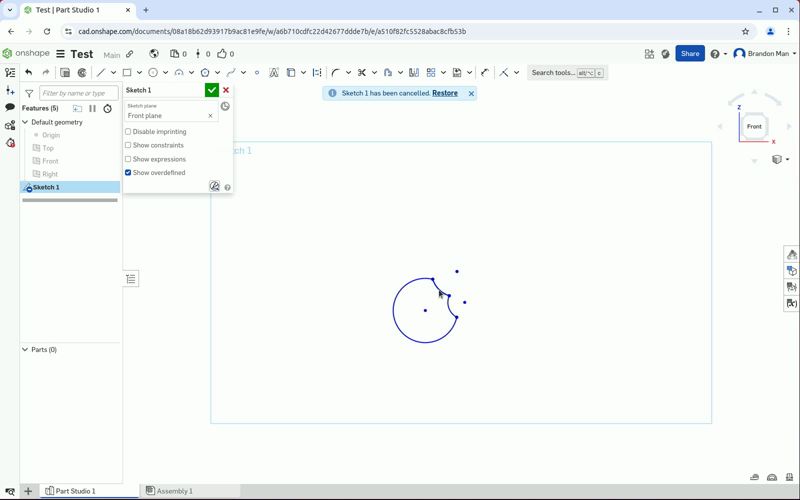
mouse_move(414, 305)
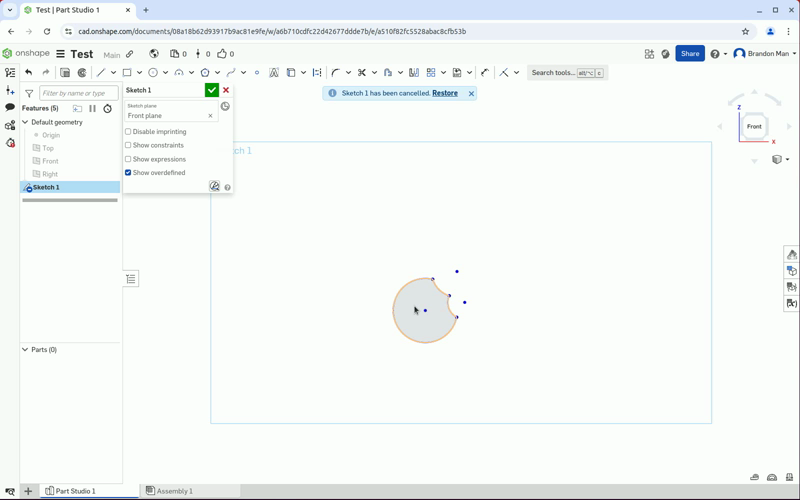
click(414, 305)
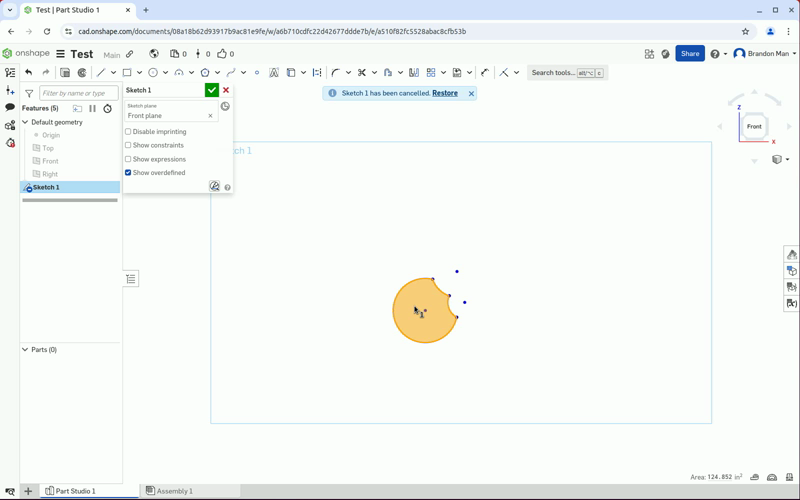
mouse_move(73, 352)
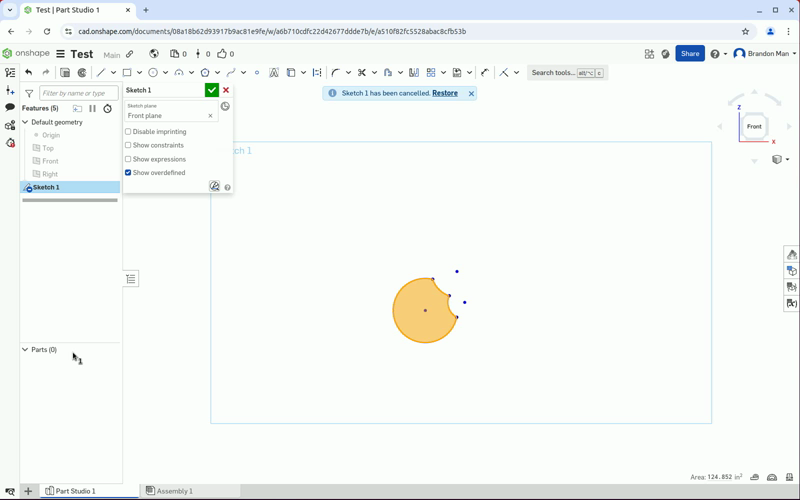
key(shift+y)
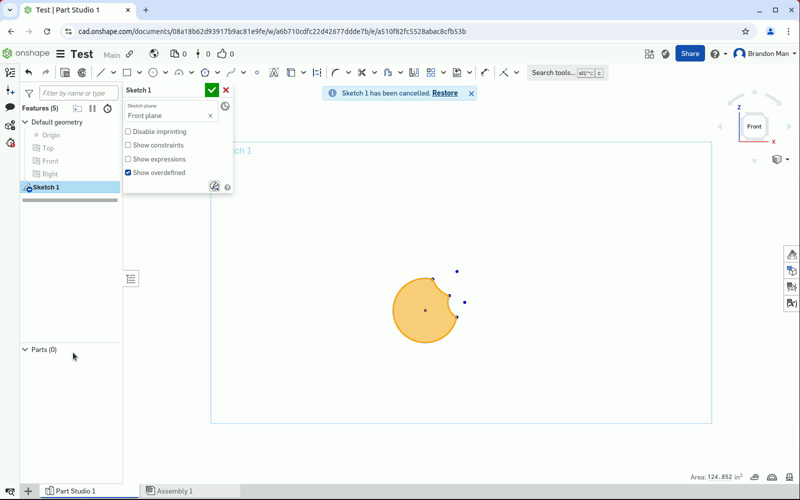
key(shift+e)
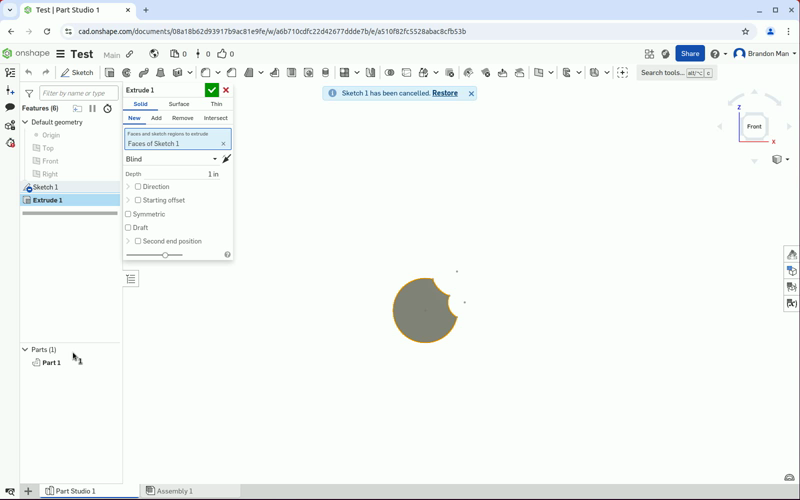
mouse_move(143, 106)
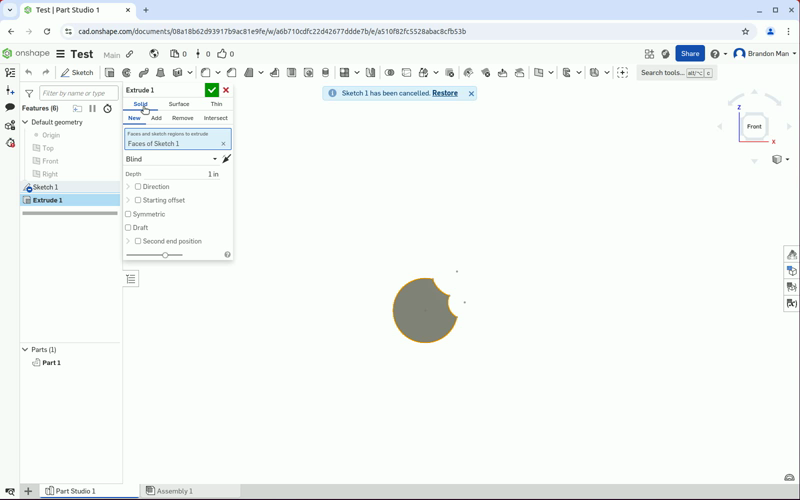
click(143, 106)
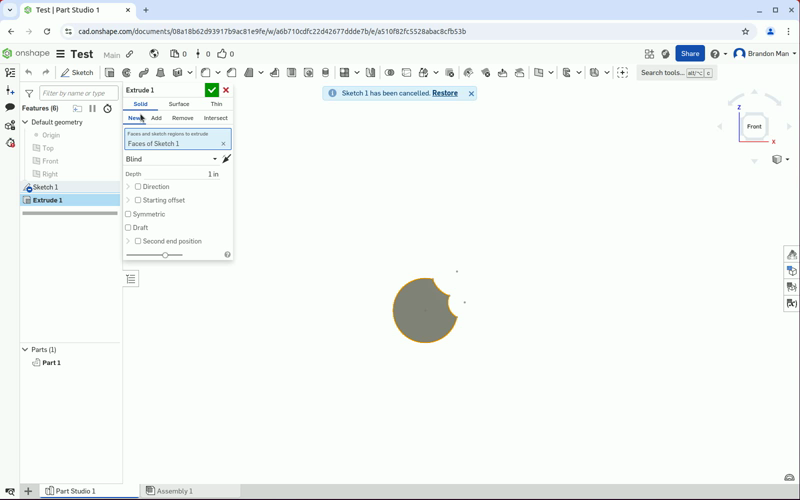
mouse_move(137, 120)
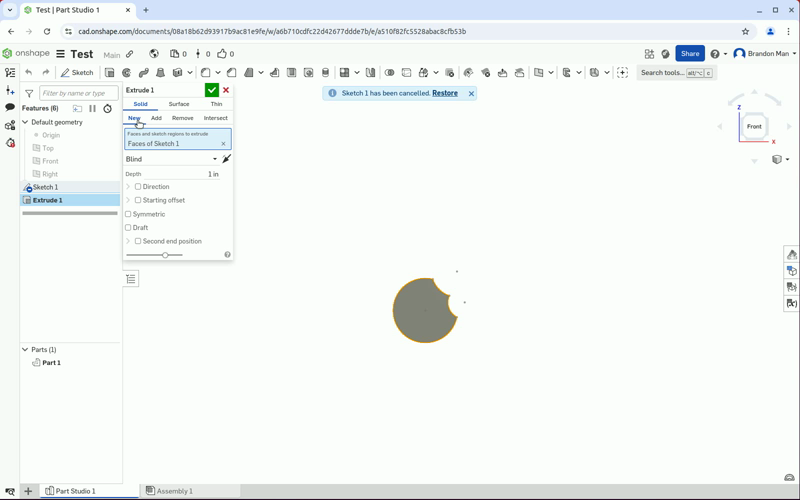
click(137, 120)
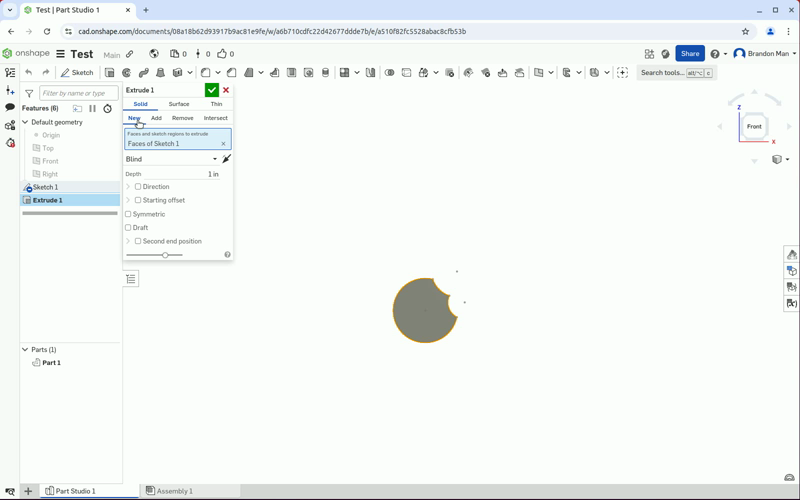
key(tab, 4)
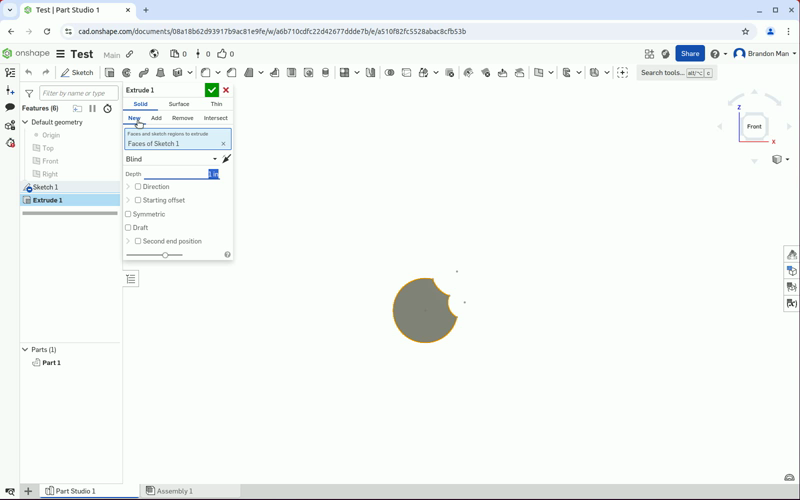
text(15.165)
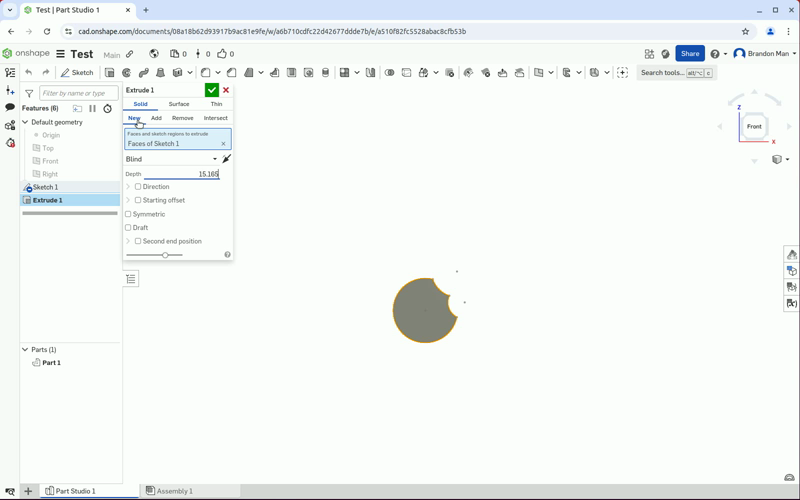
key(enter)
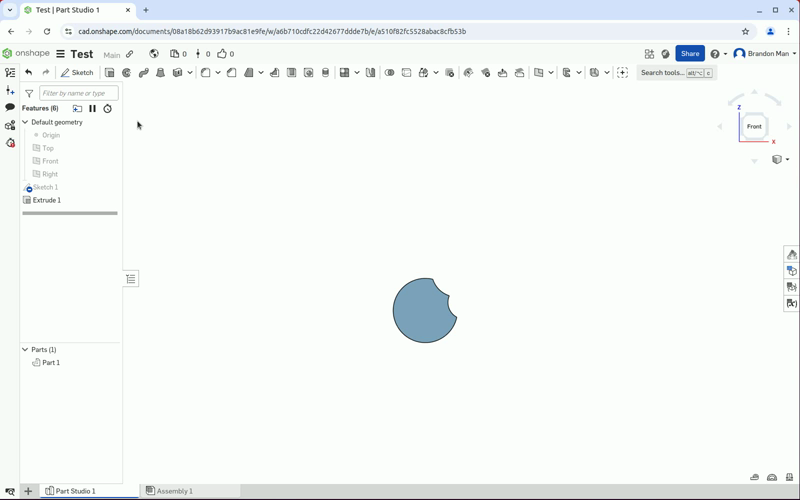
key(shift+h)
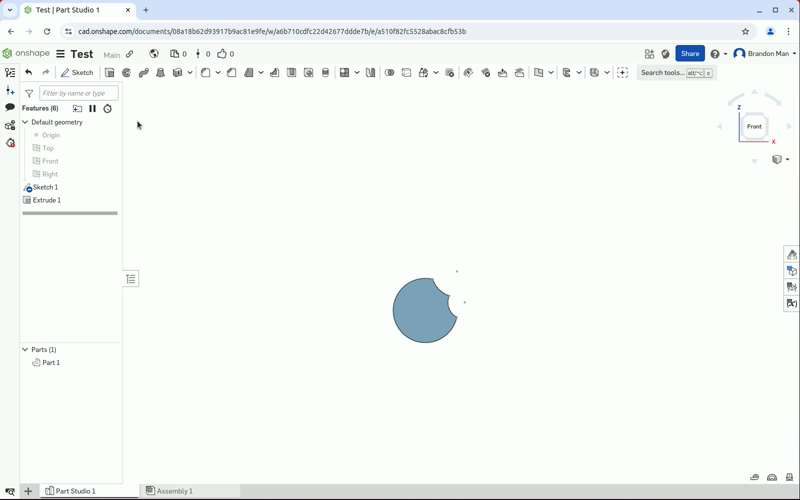
key(shift+h)
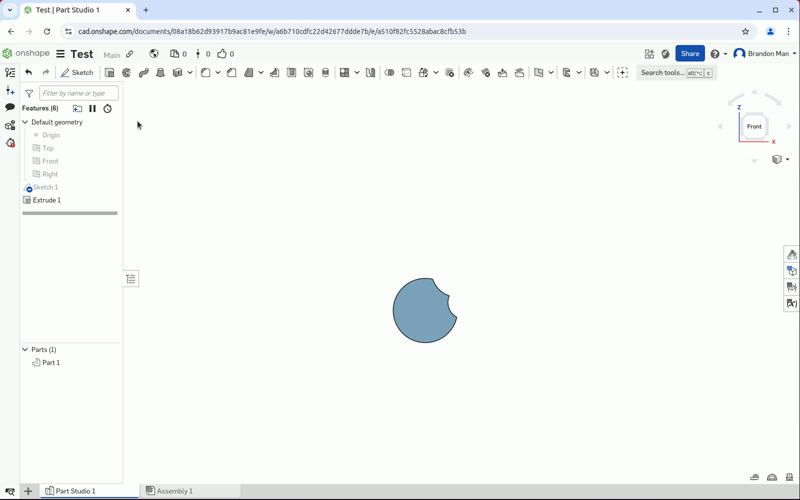
mouse_move(73, 189)
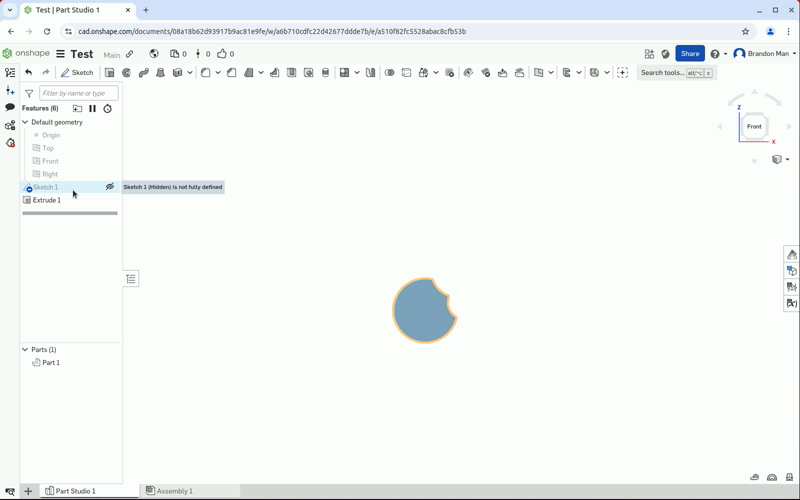
click(73, 189)
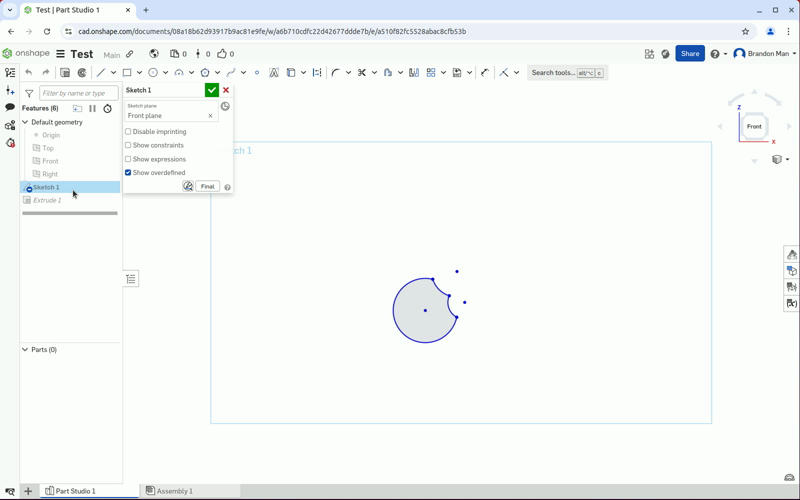
mouse_move(229, 92)
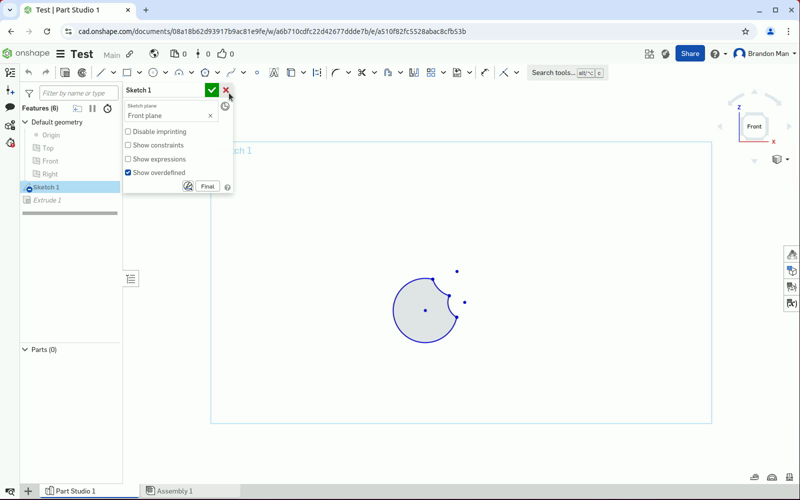
click(229, 92)
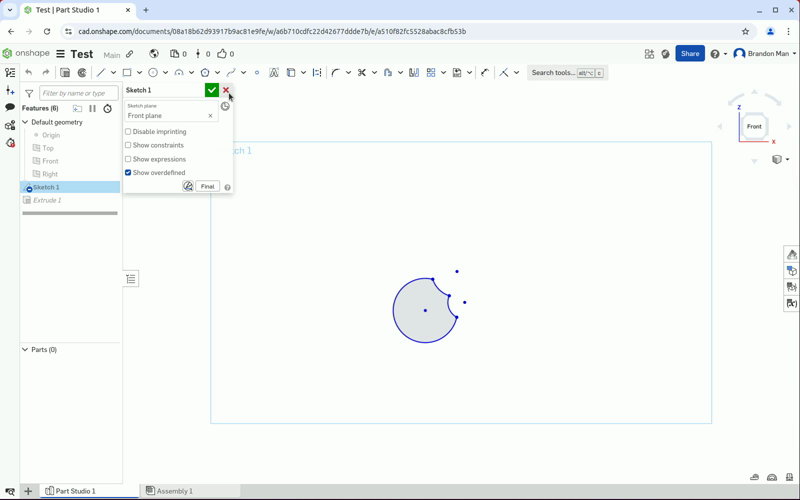
key(shift+s)
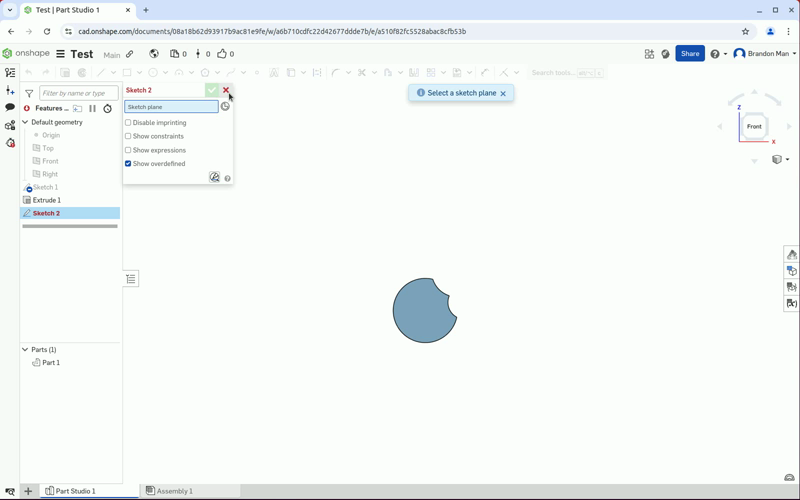
mouse_move(73, 163)
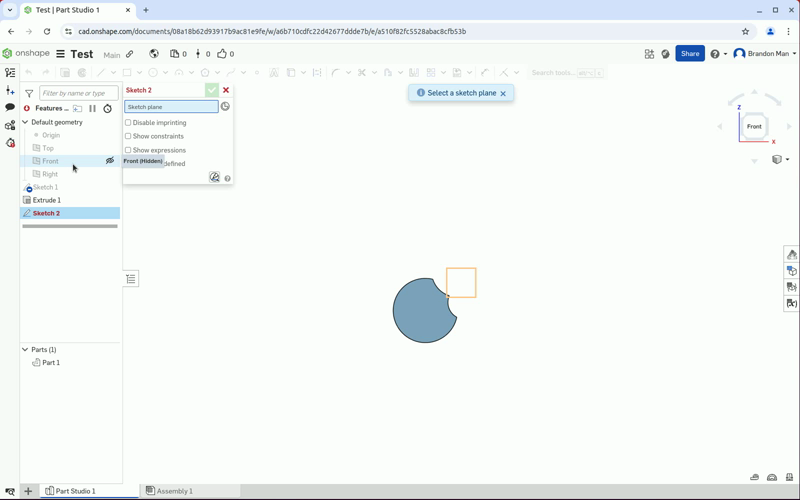
click(73, 163)
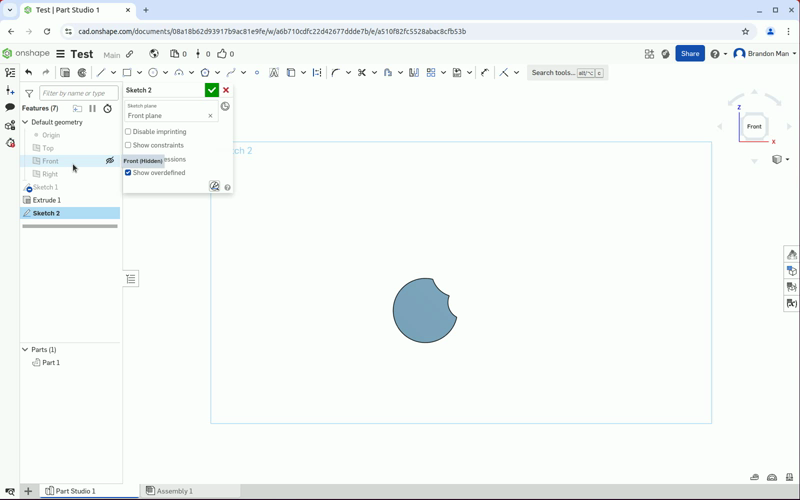
mouse_move(73, 352)
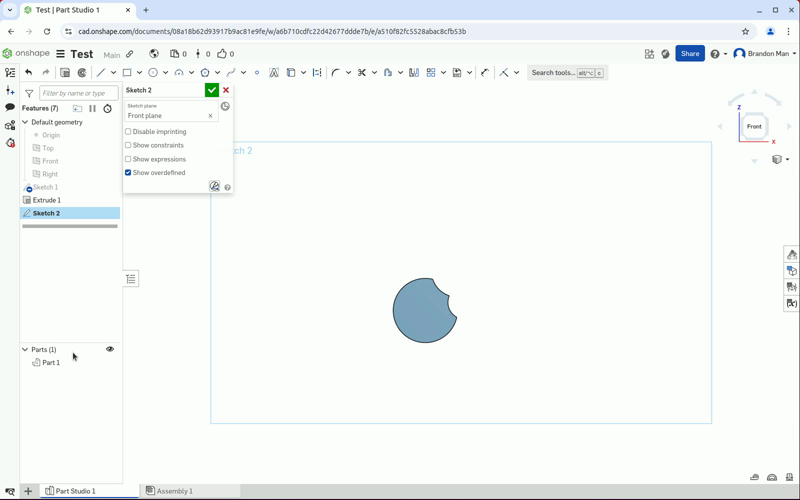
key(y)
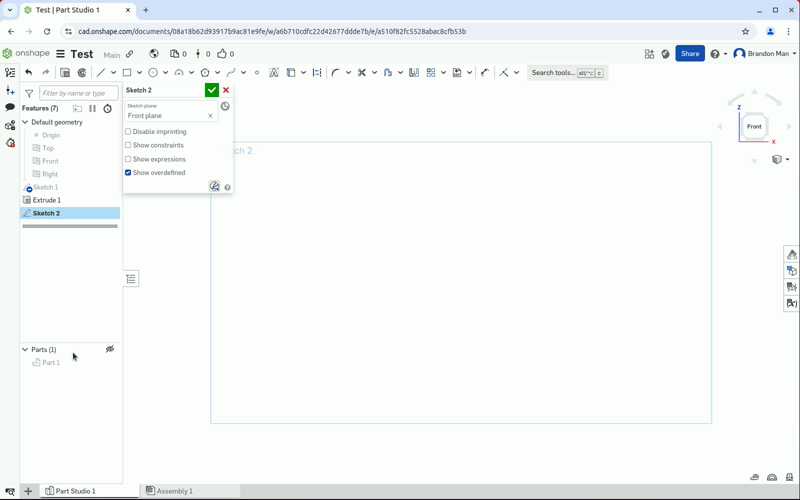
key(a)
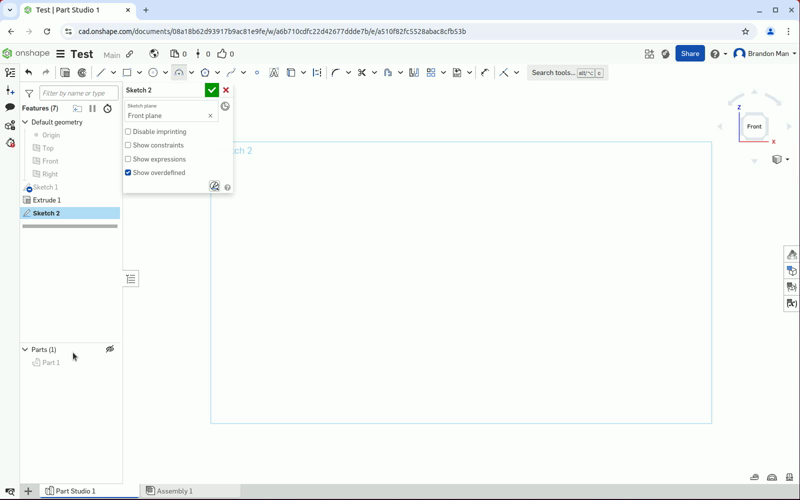
key_down(shift)
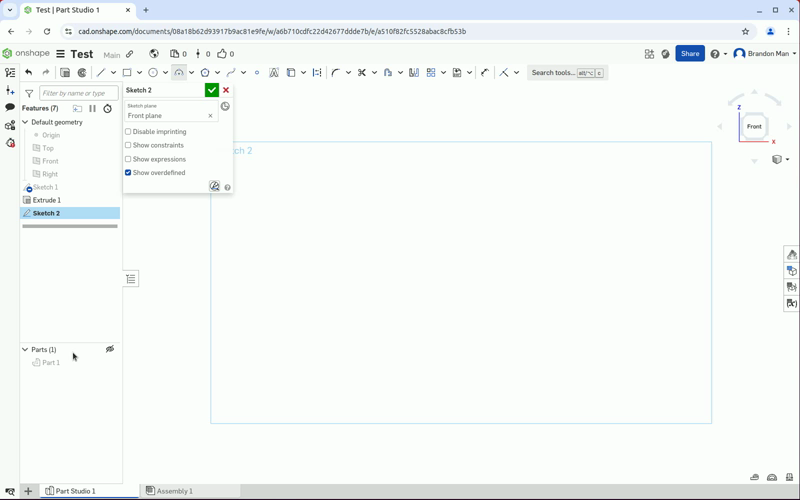
mouse_move(453, 297)
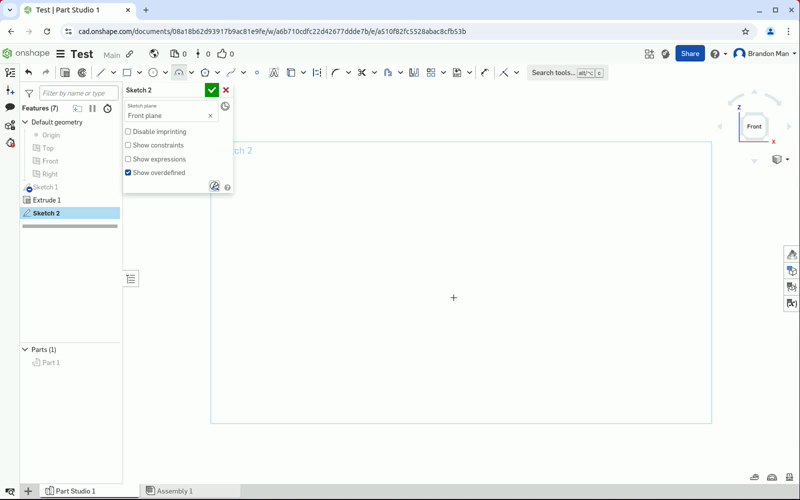
click(453, 297)
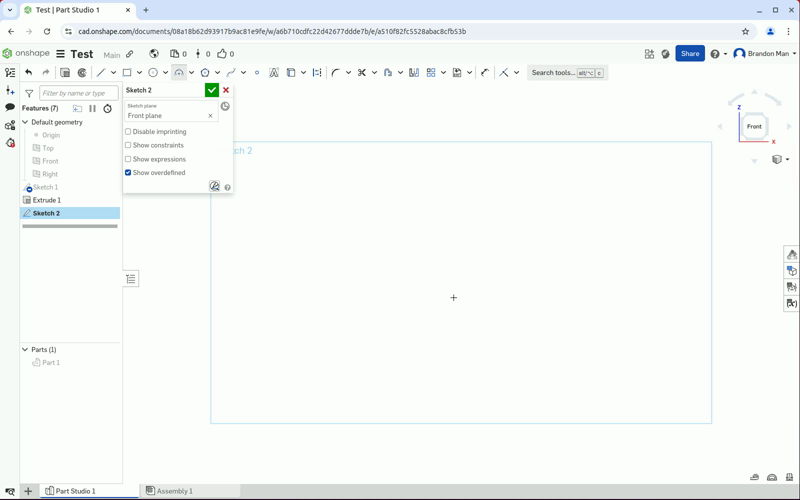
key_up(shift)
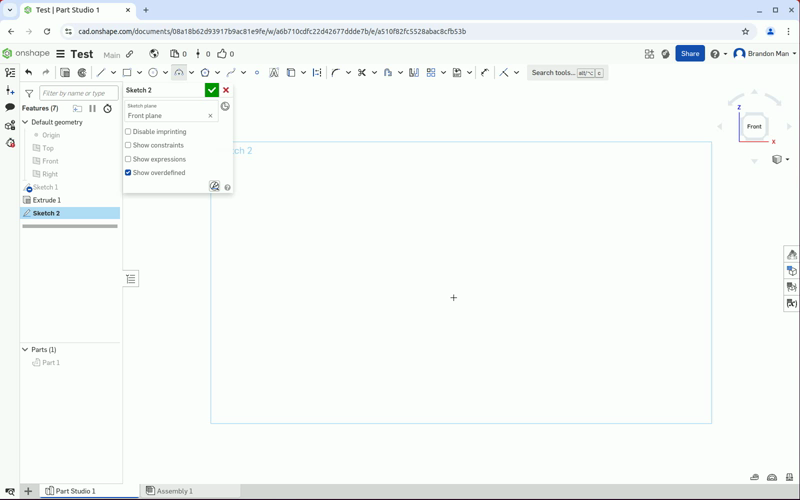
key_down(shift)
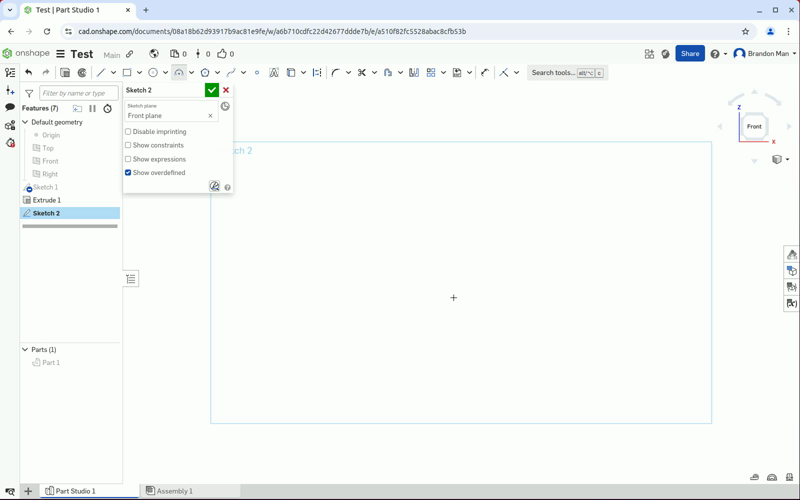
mouse_move(456, 318)
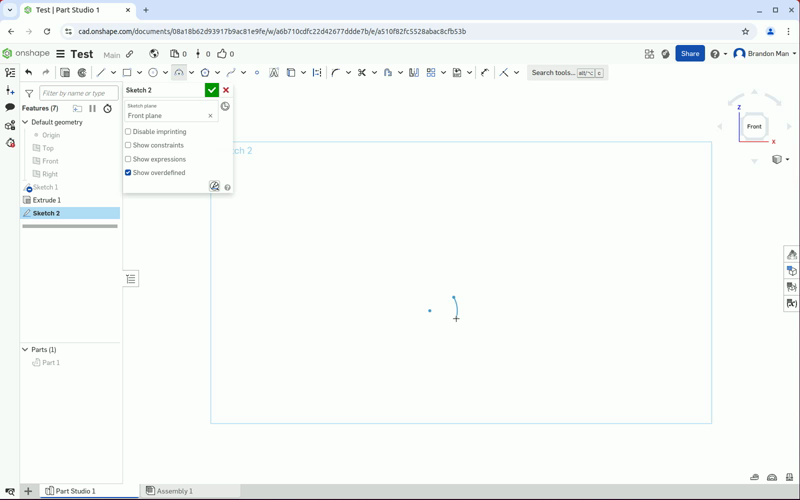
click(456, 318)
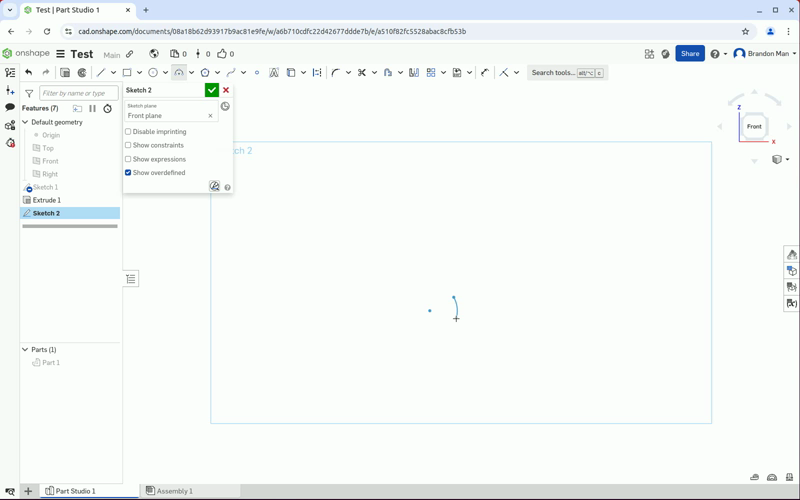
mouse_move(456, 307)
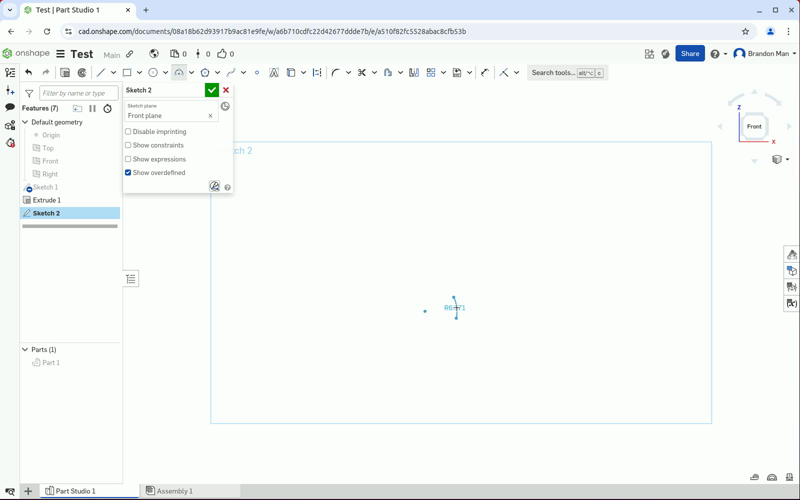
click(456, 307)
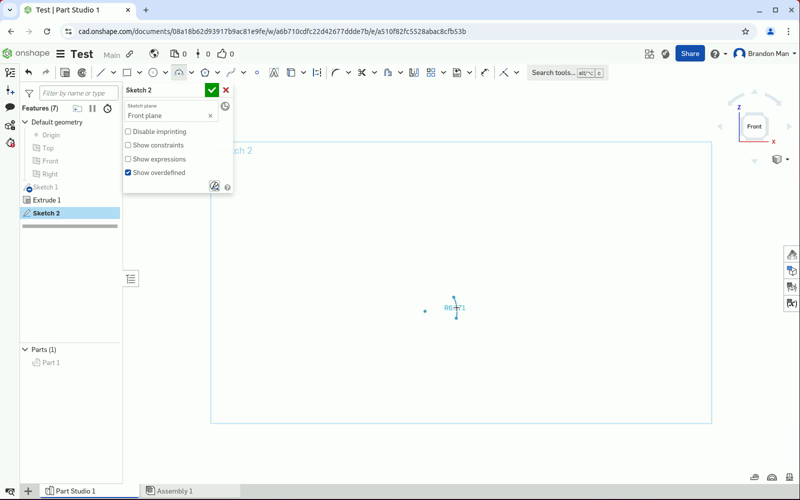
key_up(shift)
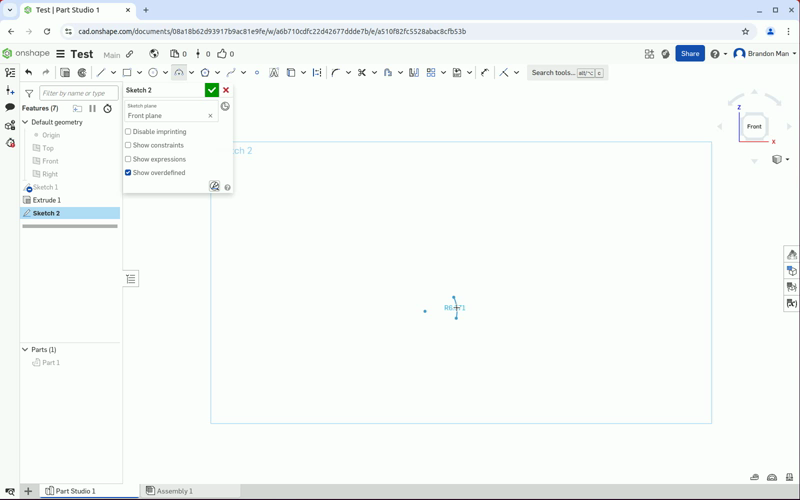
mouse_move(456, 318)
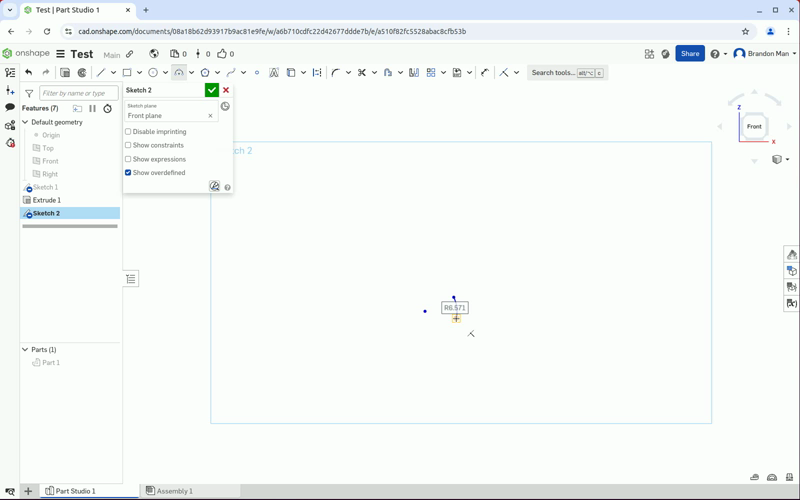
click(456, 318)
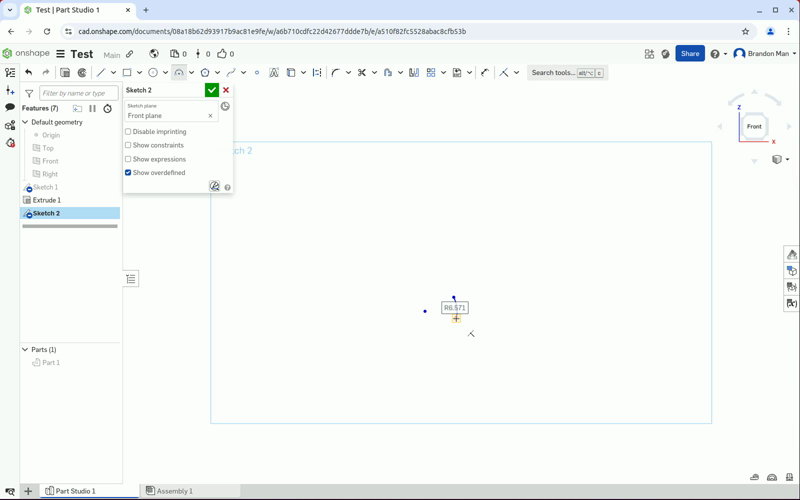
key_down(shift)
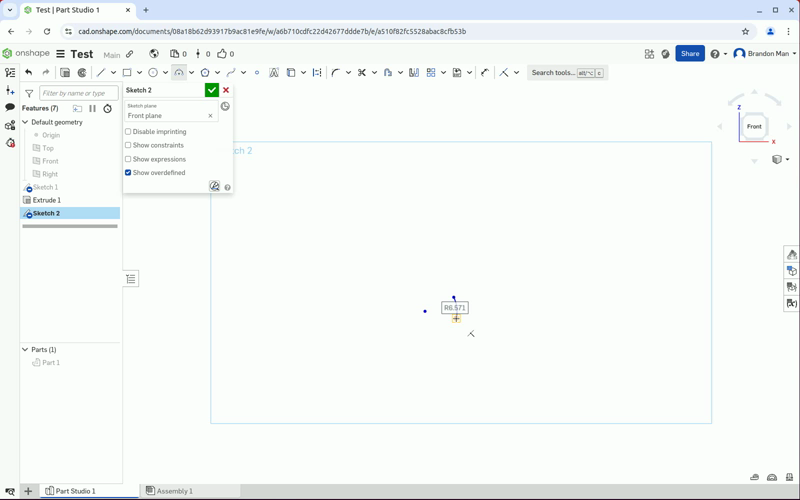
mouse_move(477, 287)
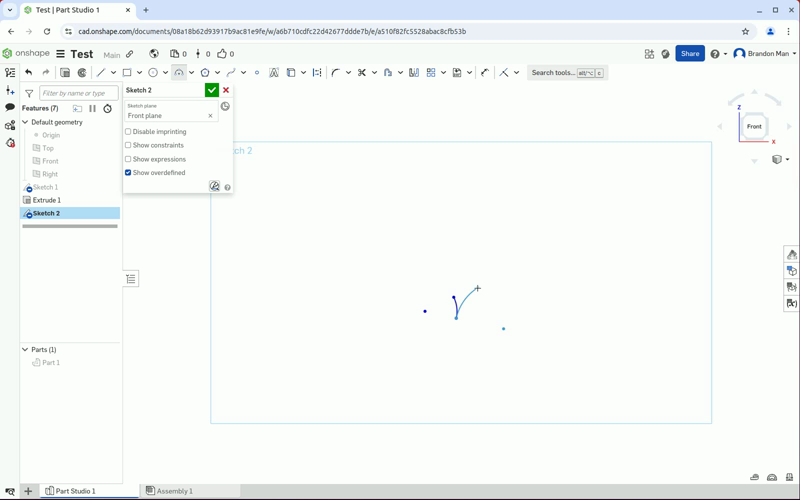
click(477, 287)
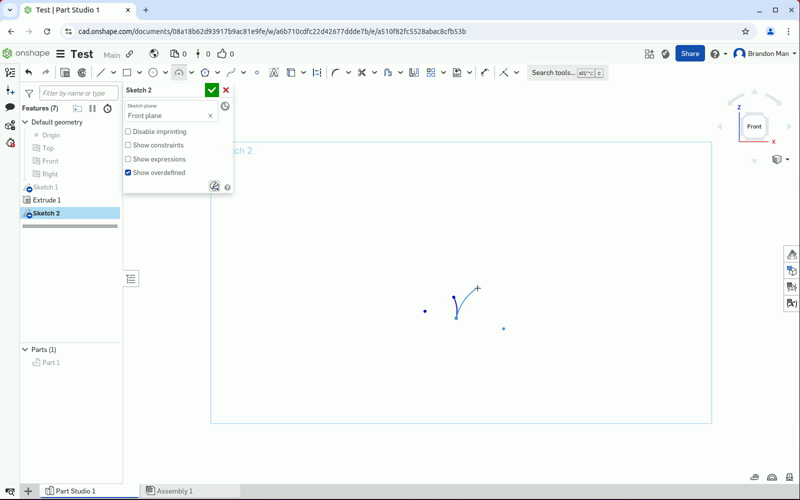
mouse_move(481, 313)
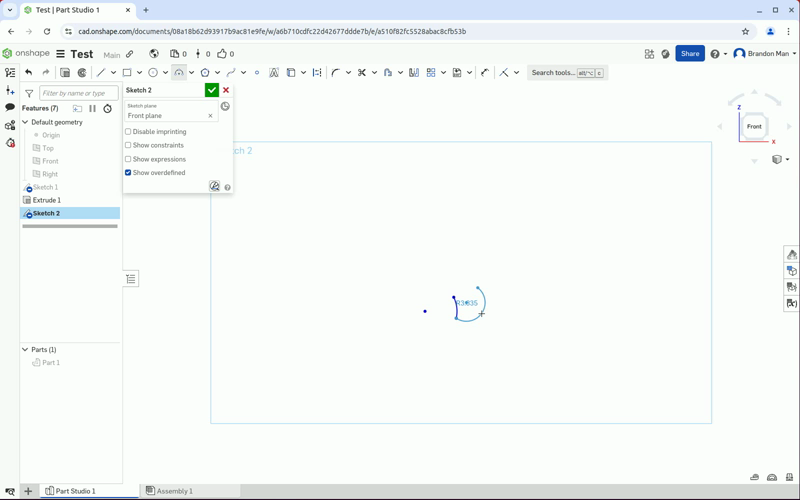
click(481, 313)
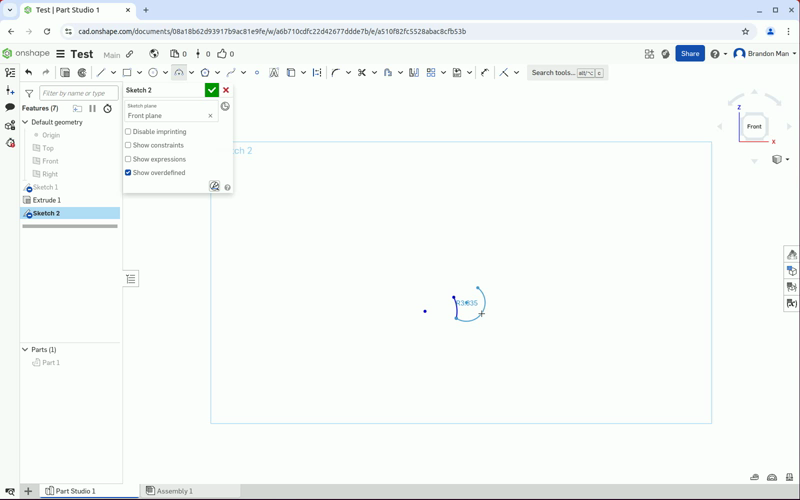
key_up(shift)
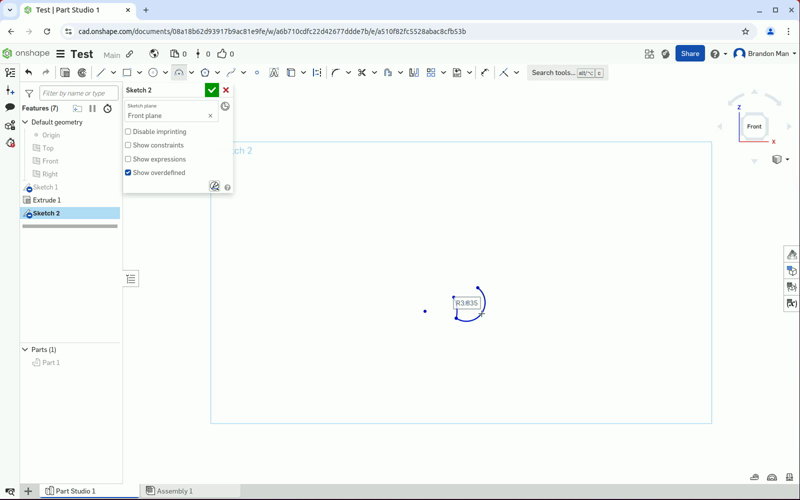
mouse_move(477, 287)
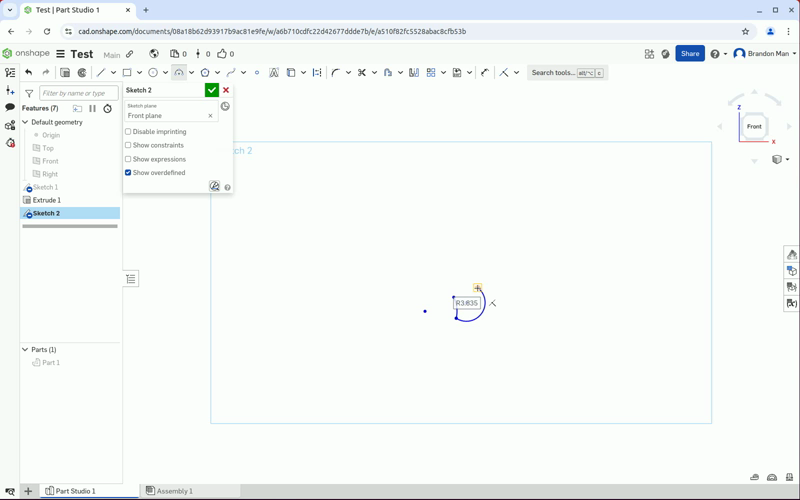
click(477, 287)
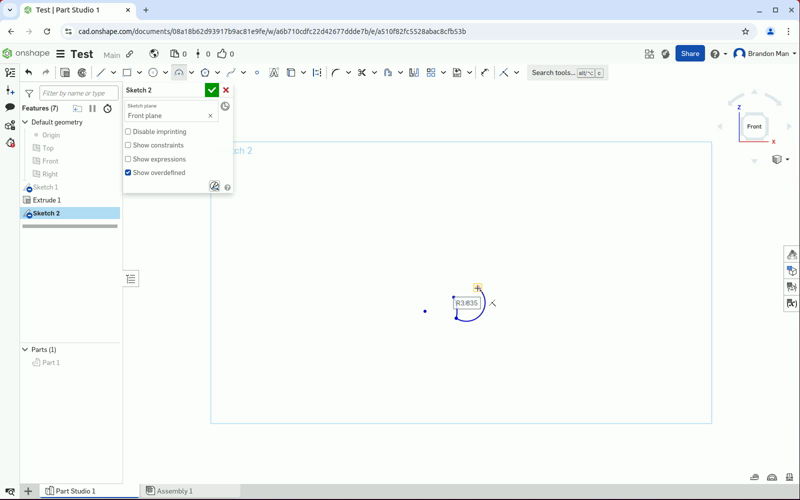
mouse_move(453, 297)
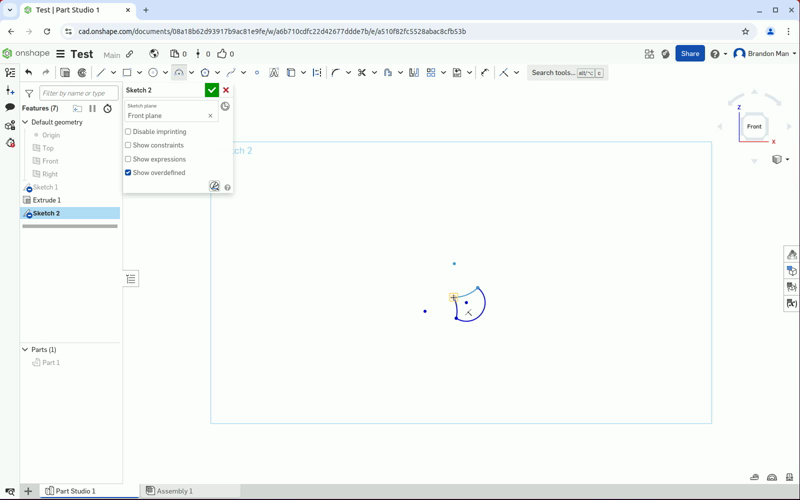
click(453, 297)
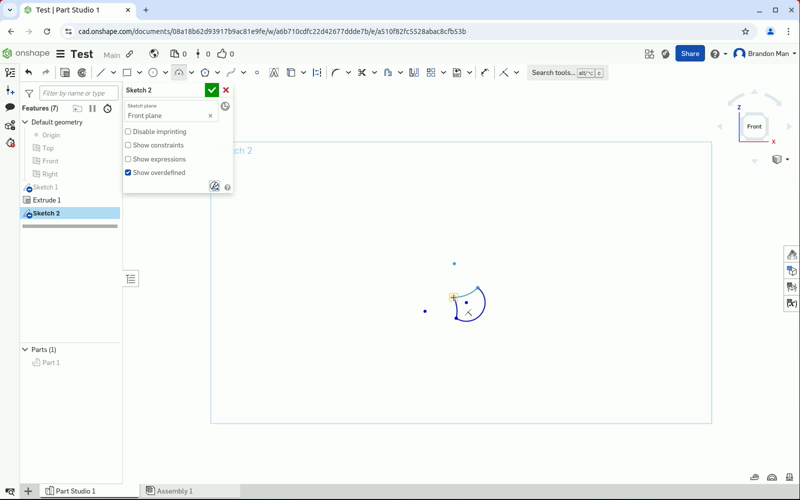
key_down(shift)
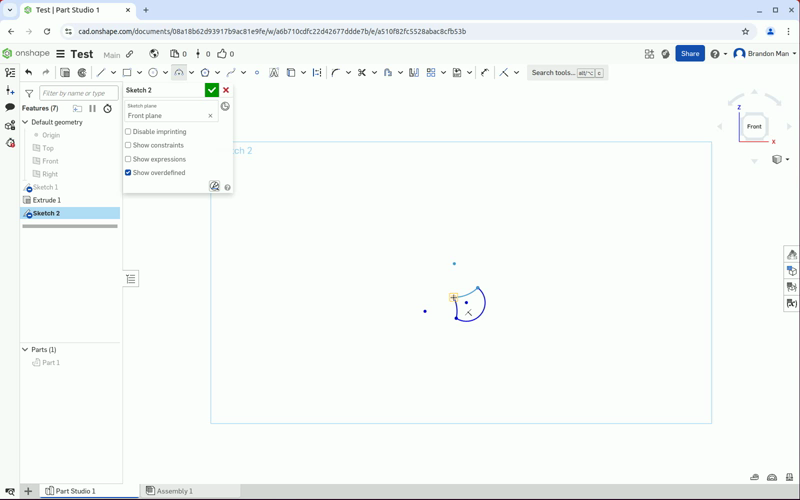
mouse_move(467, 295)
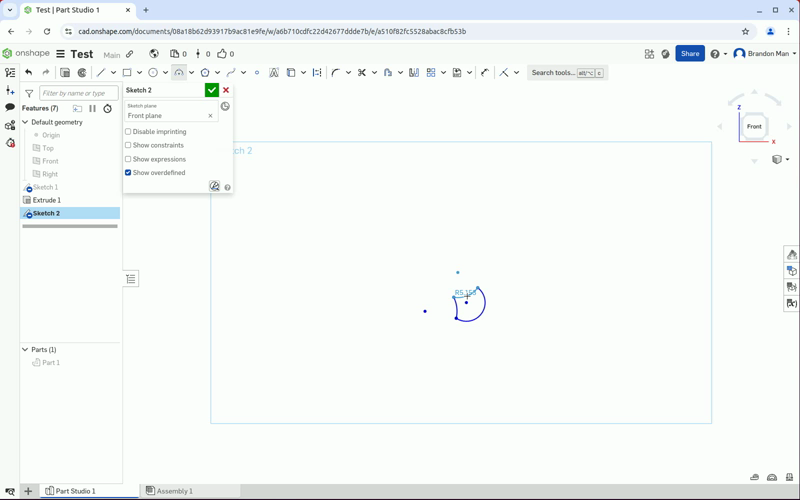
click(467, 295)
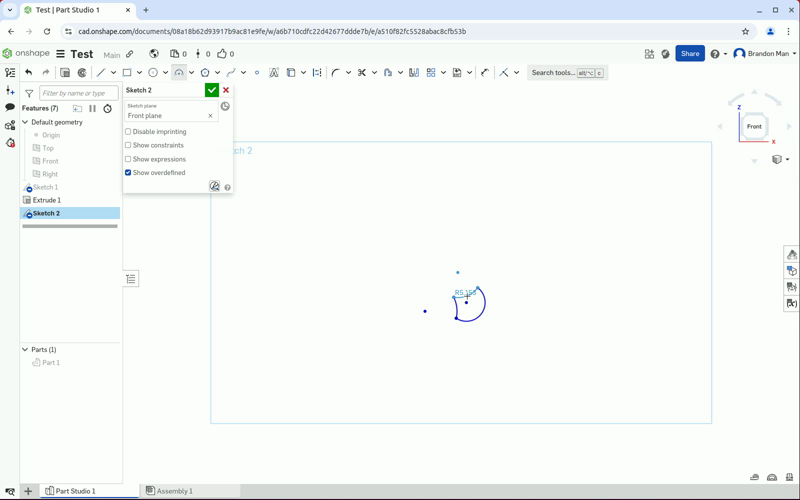
key_up(shift)
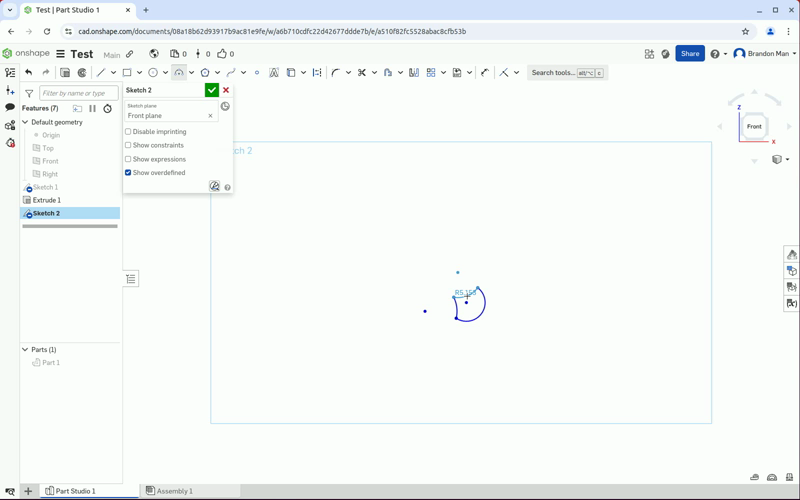
key(esc)
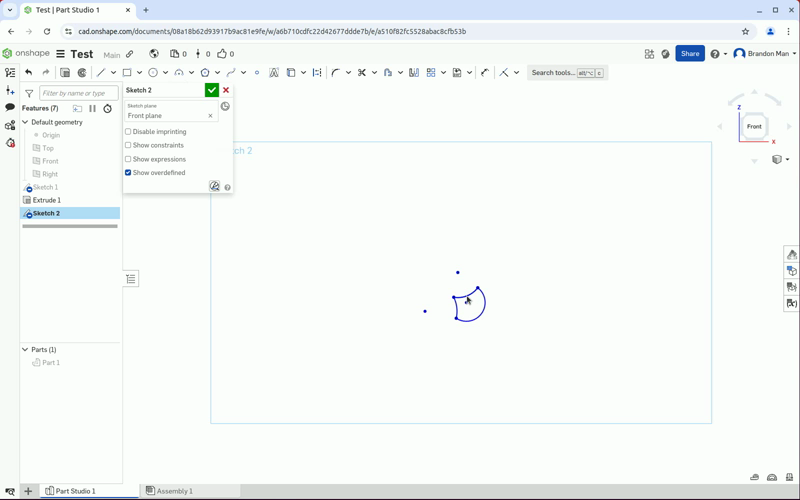
mouse_move(471, 312)
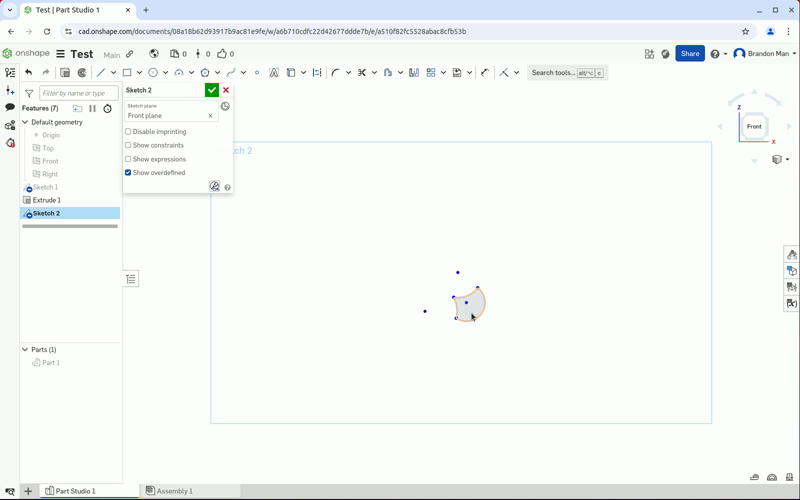
scroll(6)
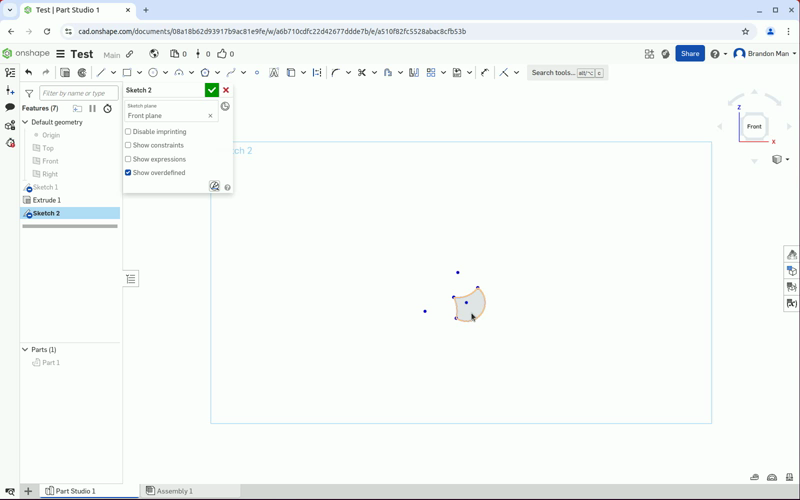
scroll(6)
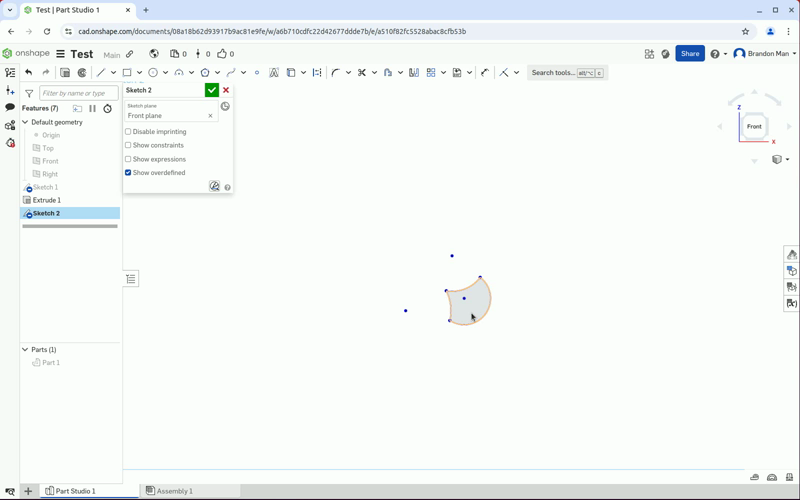
scroll(6)
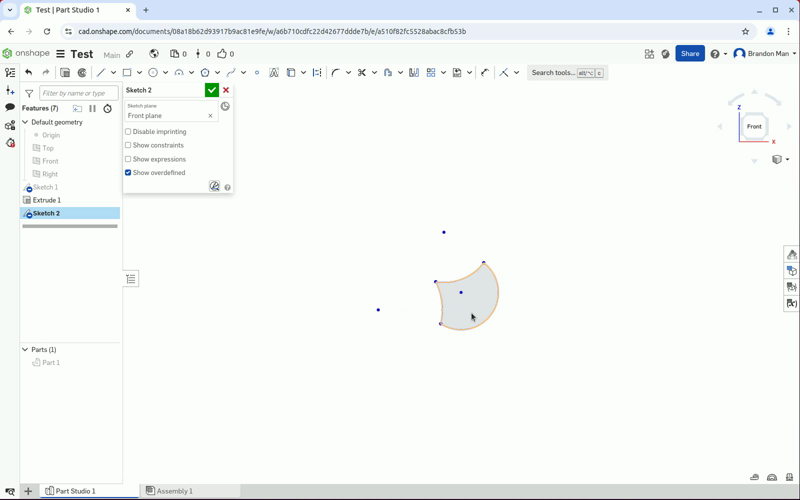
scroll(6)
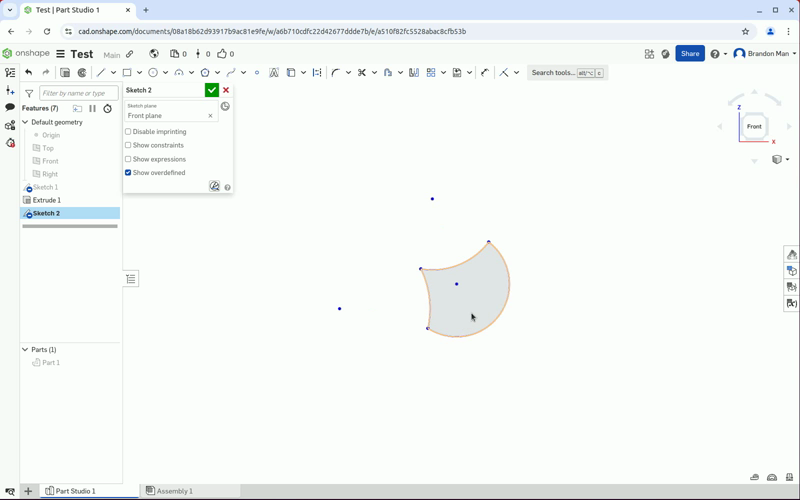
scroll(6)
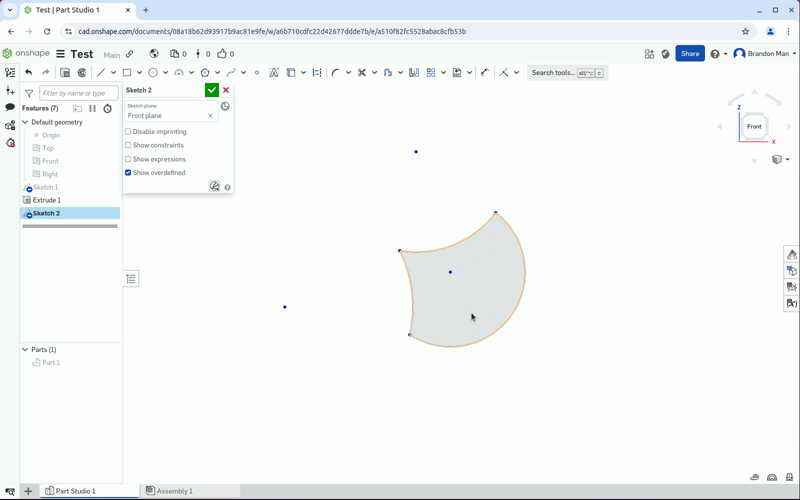
scroll(6)
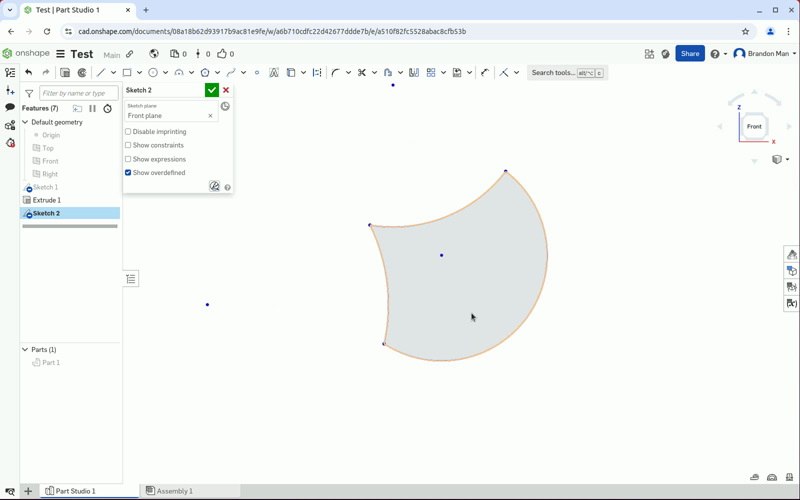
scroll(6)
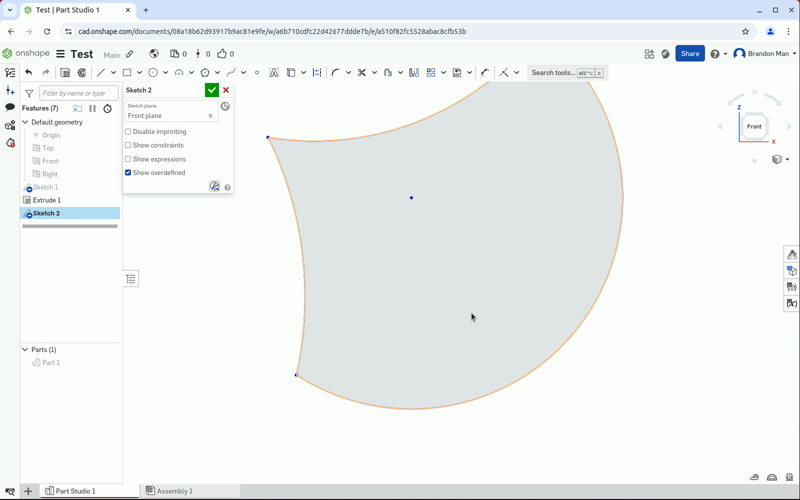
click(471, 312)
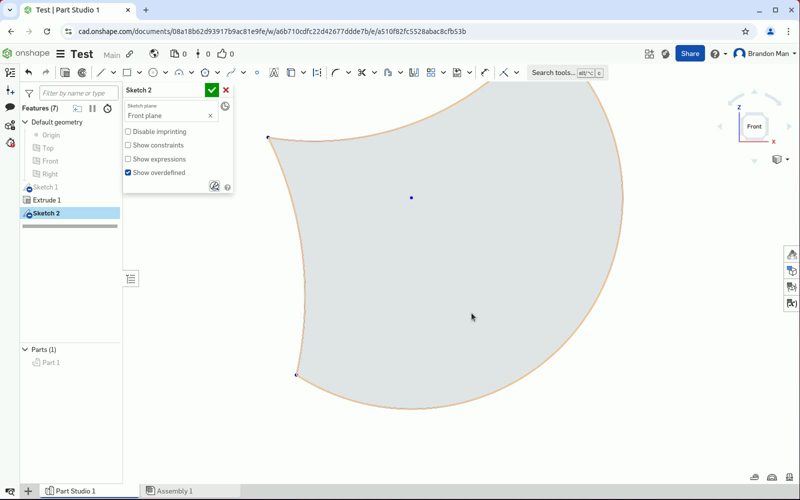
scroll(-6)
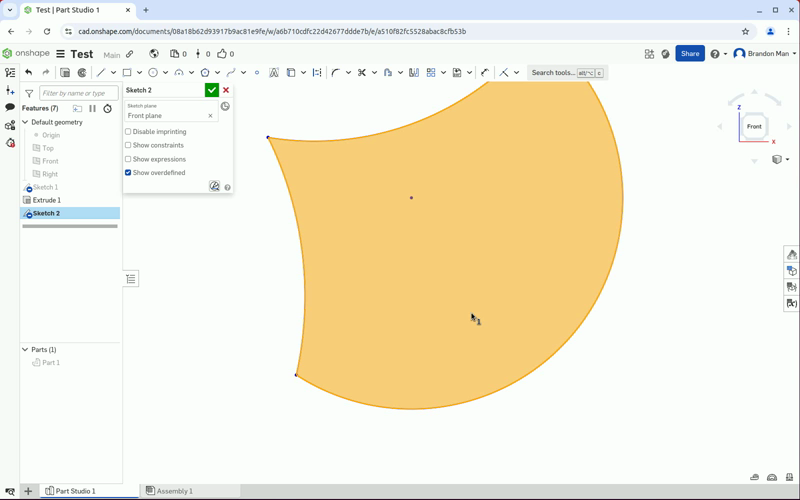
scroll(-6)
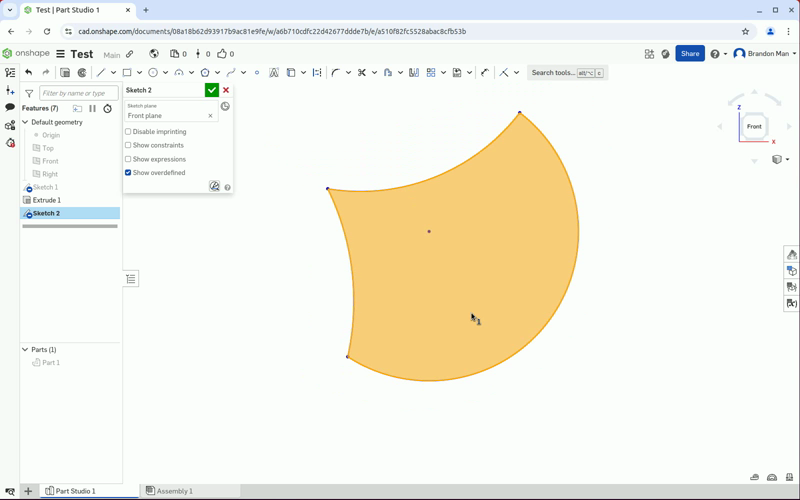
scroll(-6)
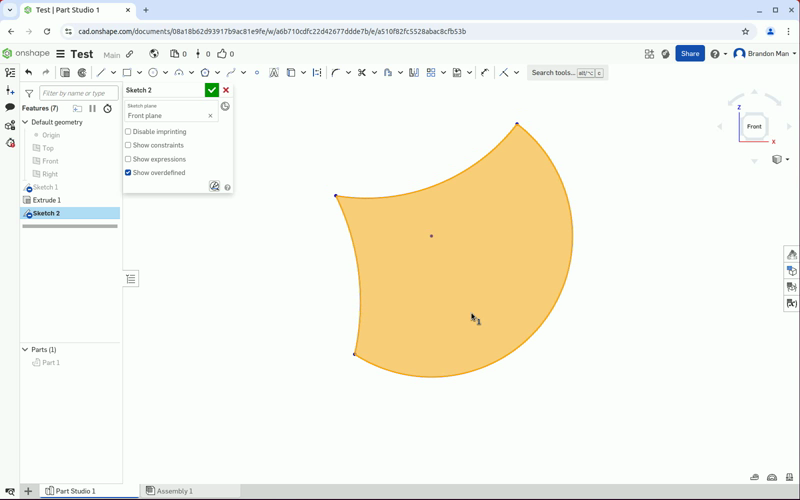
scroll(-6)
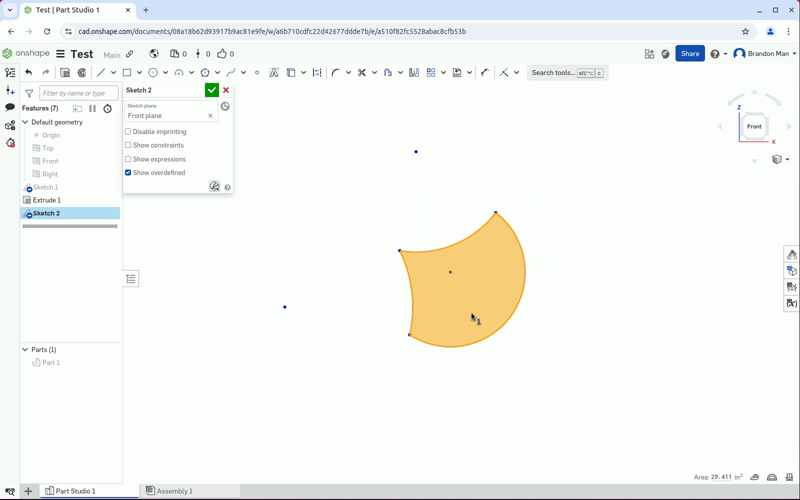
scroll(-6)
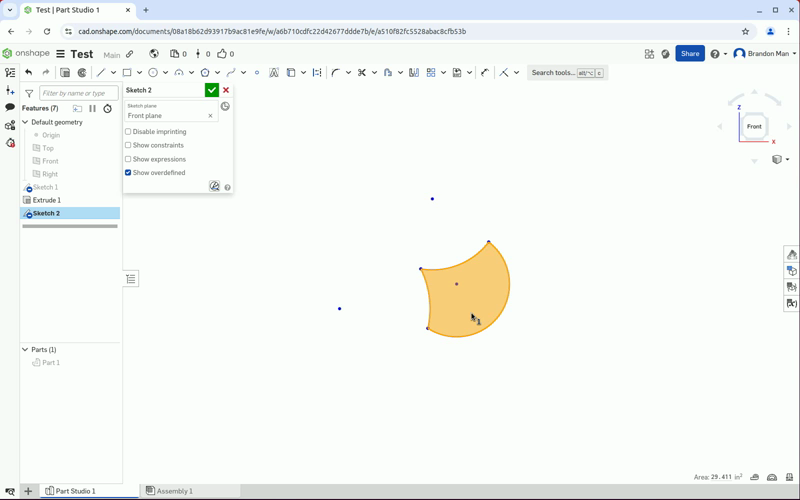
scroll(-6)
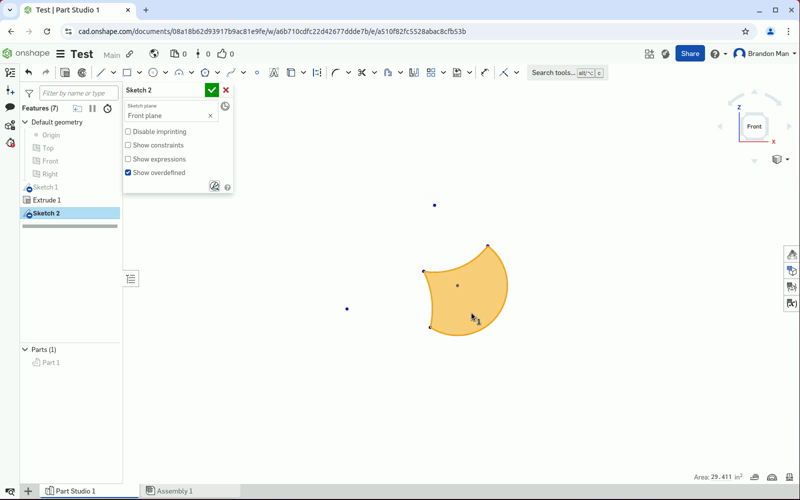
scroll(-6)
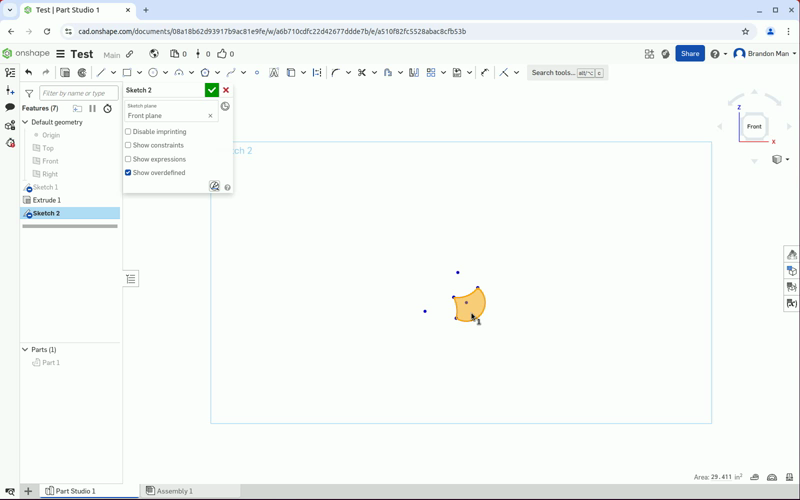
mouse_move(73, 352)
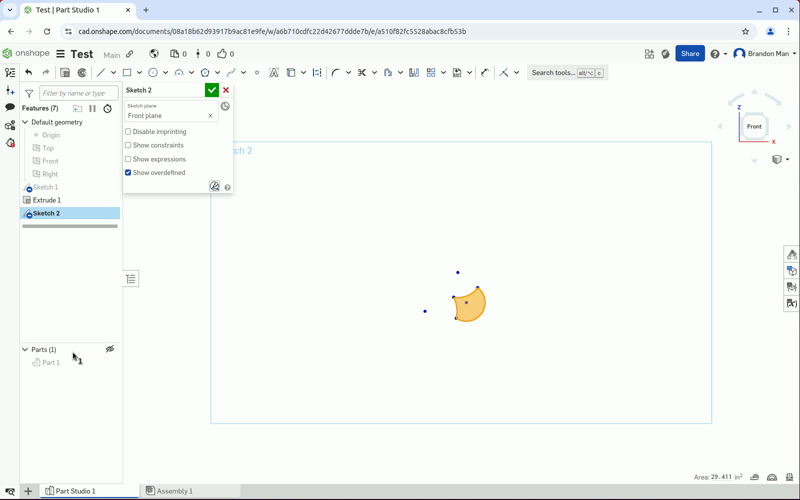
key(shift+y)
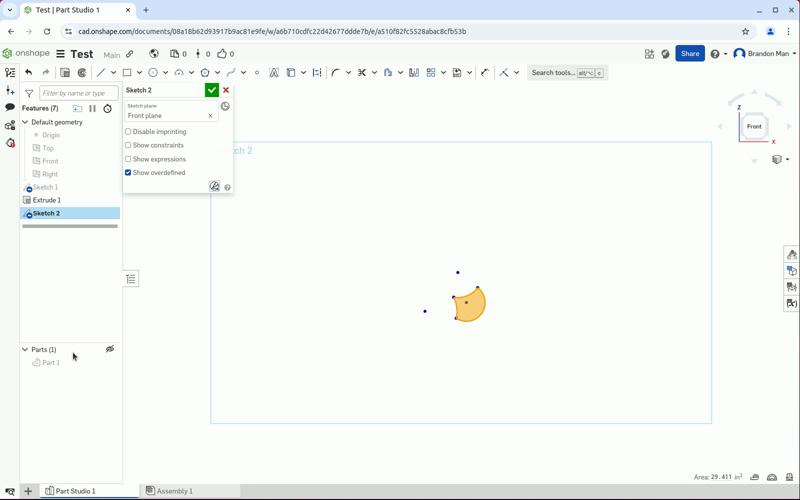
key(shift+e)
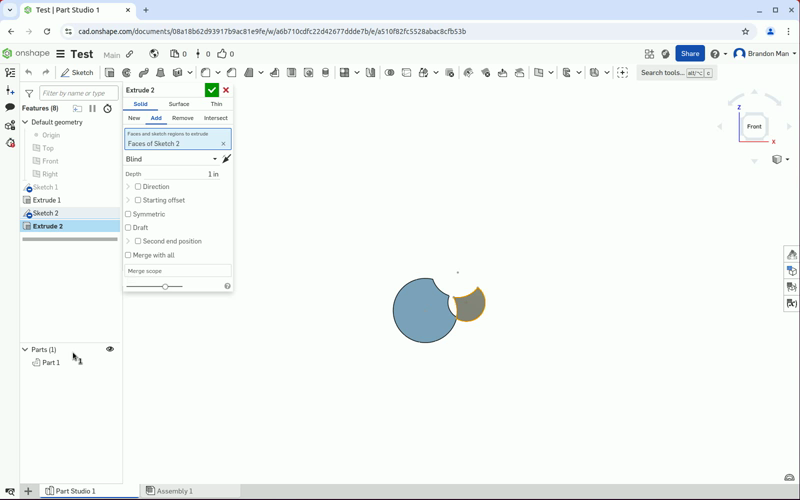
mouse_move(143, 106)
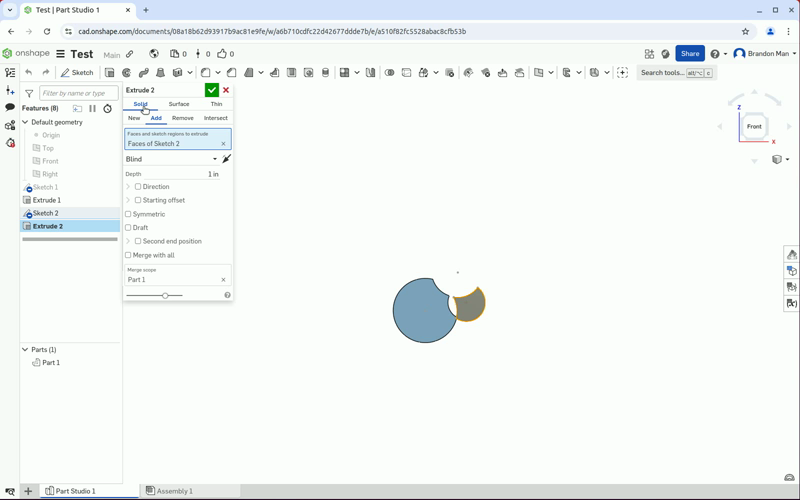
click(143, 106)
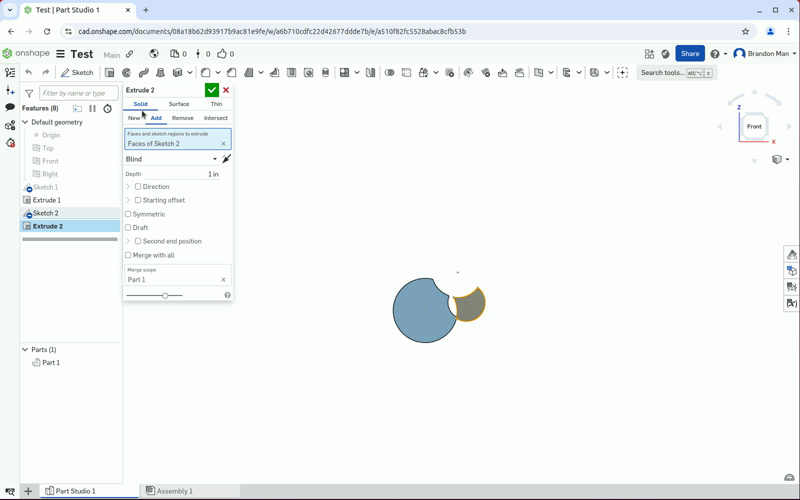
mouse_move(137, 120)
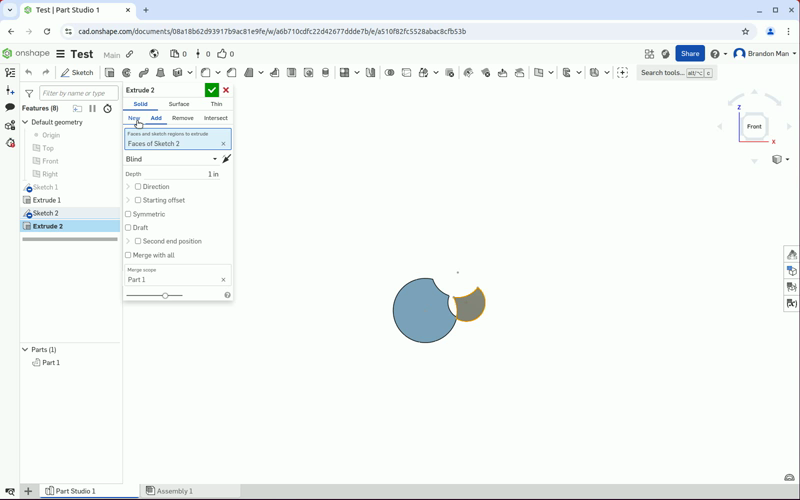
click(137, 120)
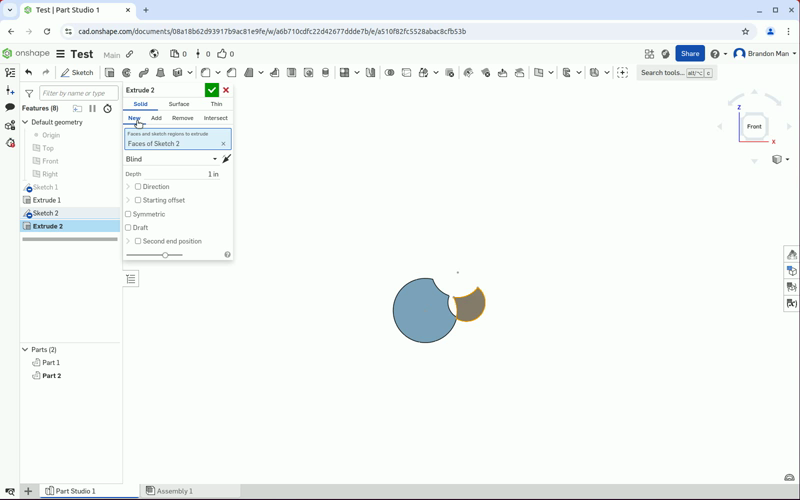
key(tab, 4)
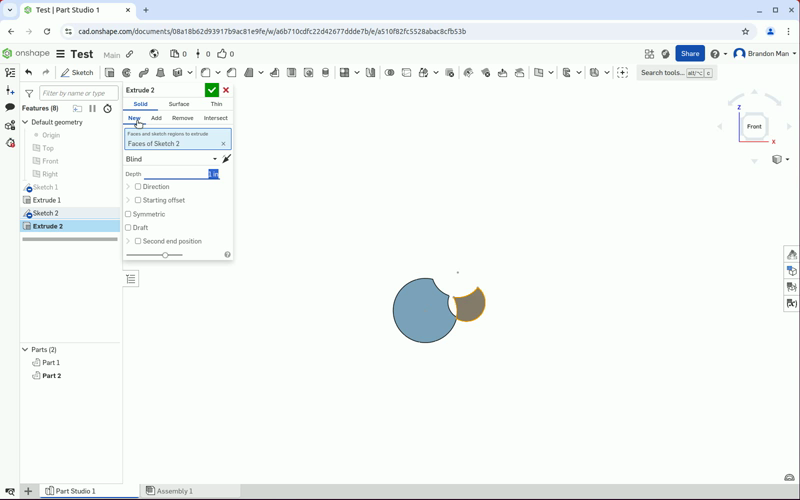
text(15.165)
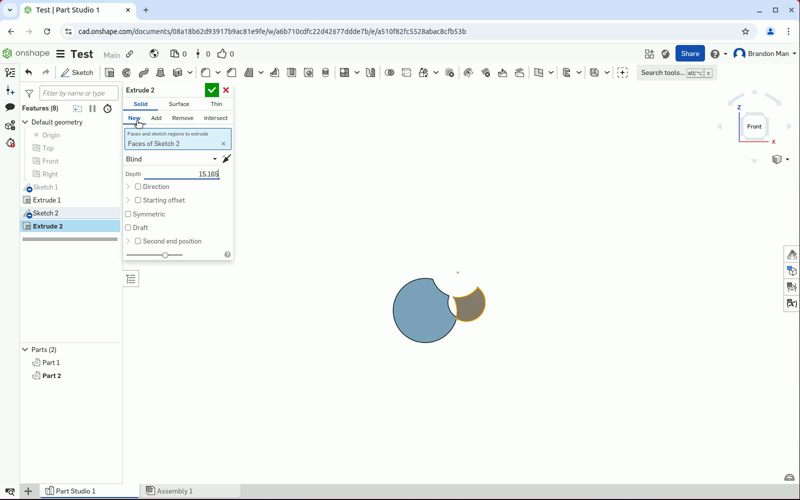
key(enter)
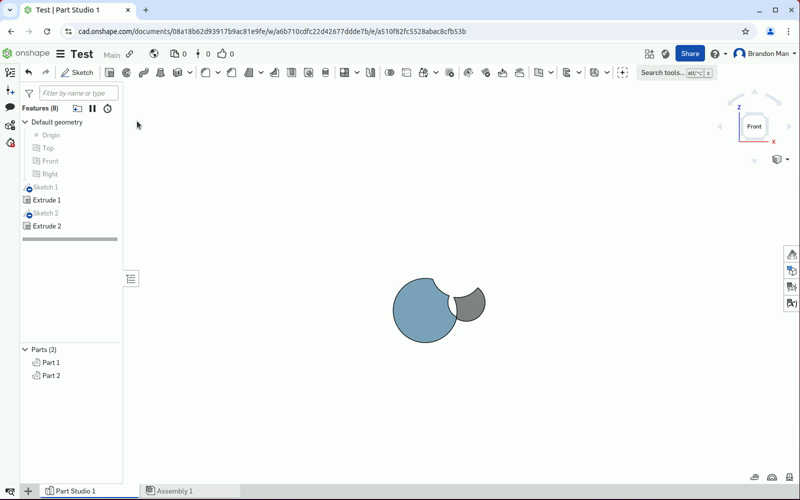
key(shift+h)
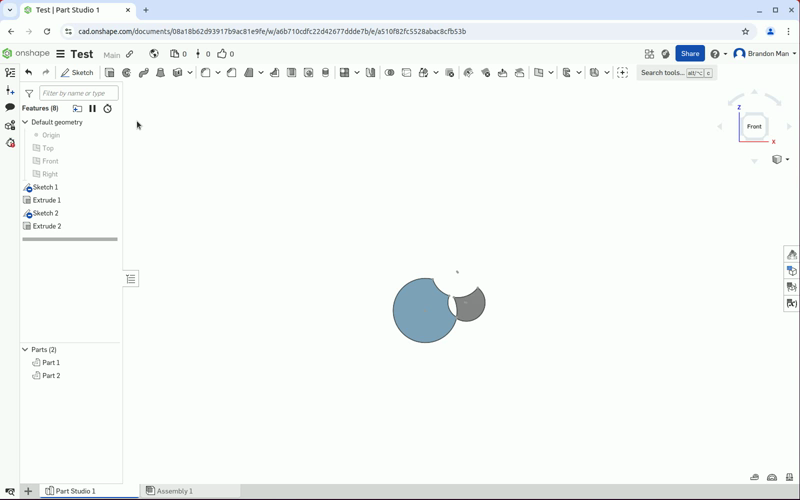
key(shift+h)
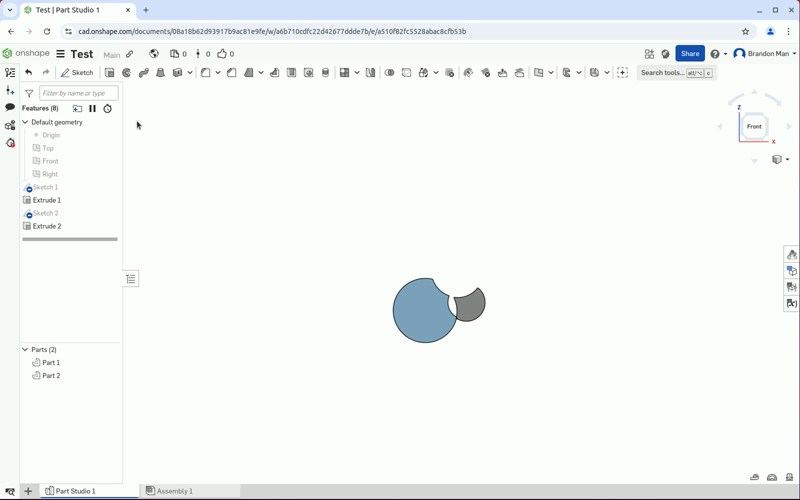
mouse_move(73, 189)
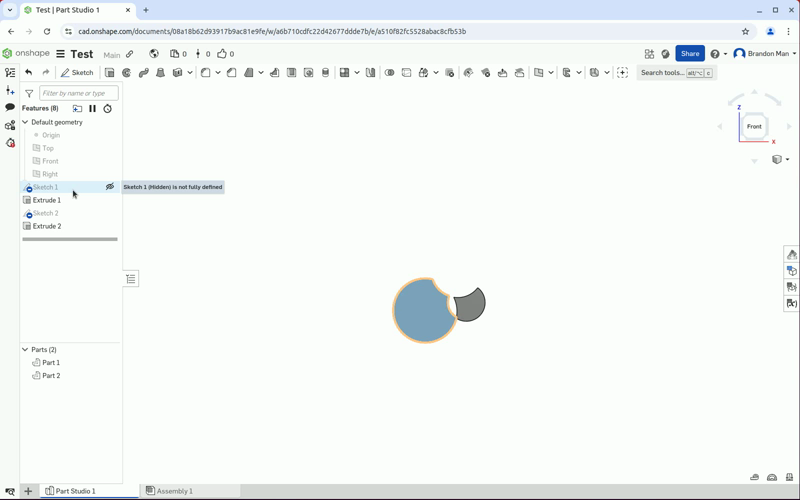
click(73, 189)
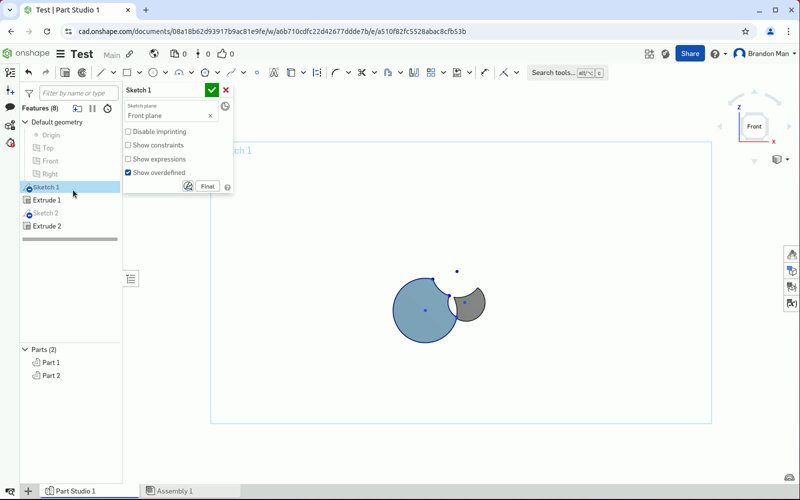
mouse_move(229, 92)
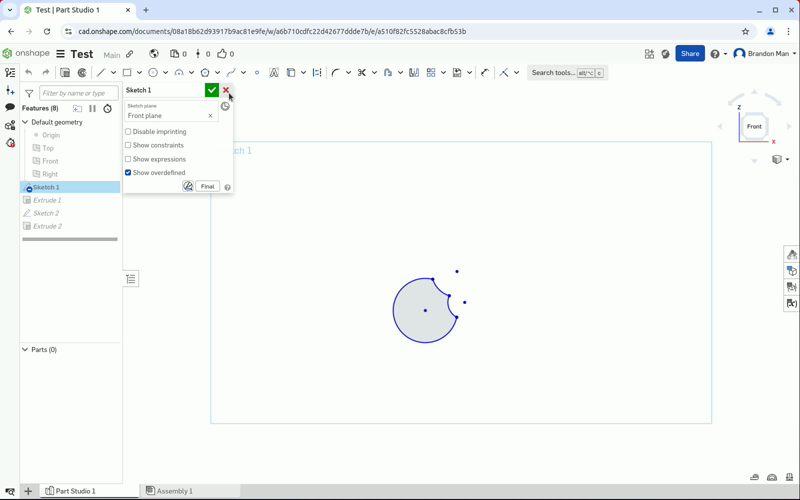
click(229, 92)
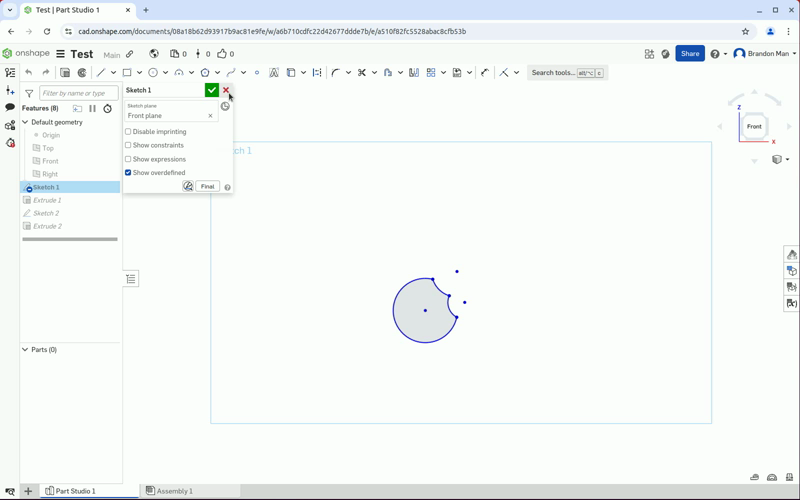
key(shift+s)
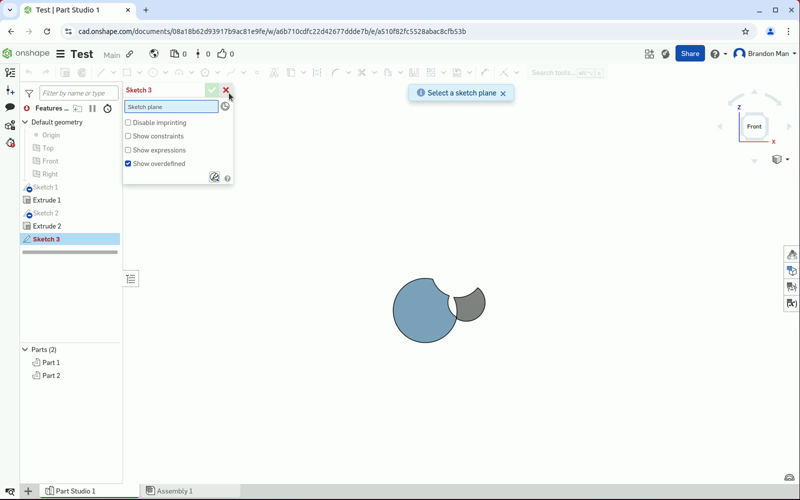
mouse_move(73, 163)
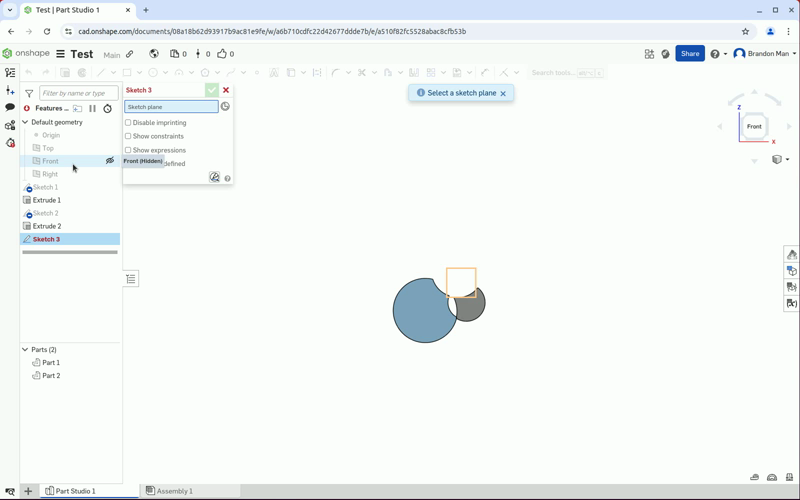
click(73, 163)
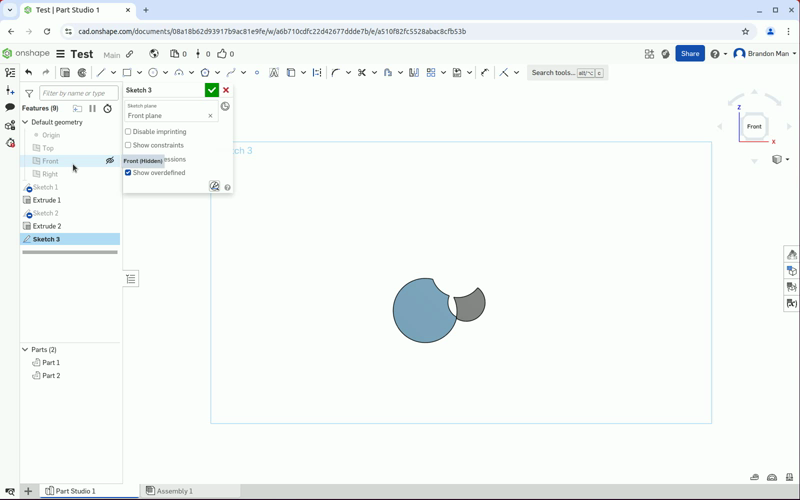
mouse_move(73, 352)
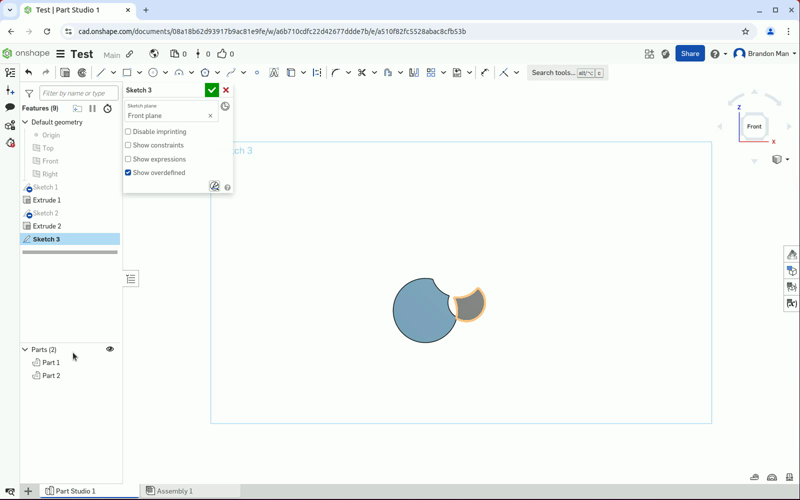
key(y)
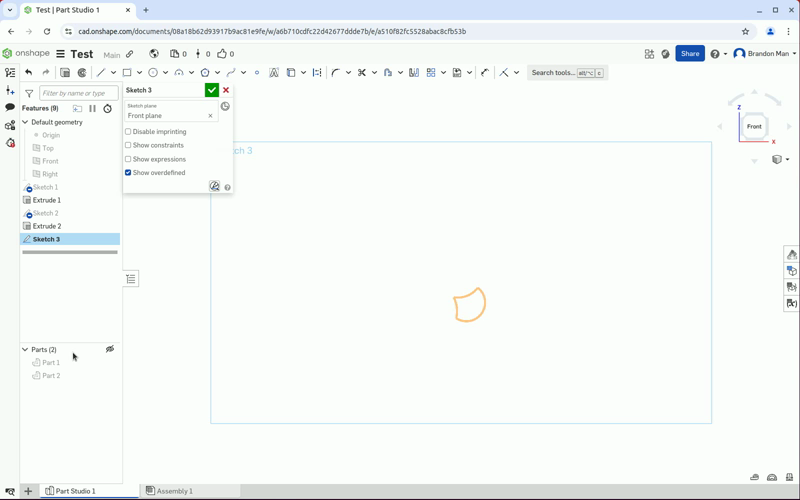
key(a)
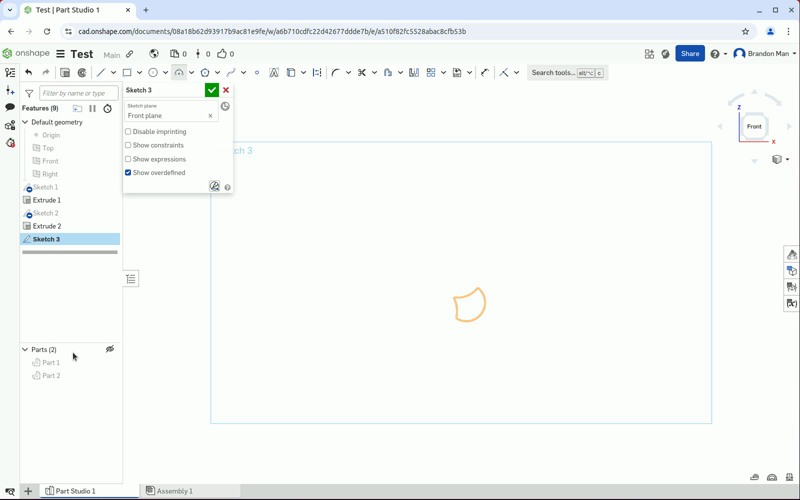
key_down(shift)
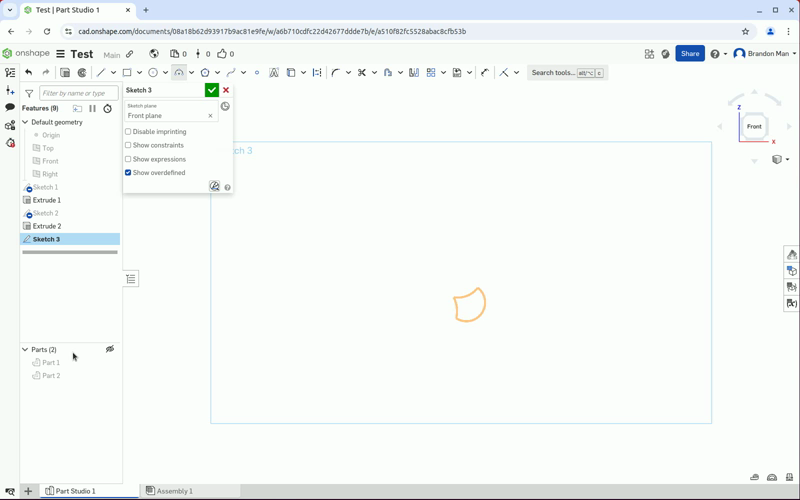
mouse_move(432, 279)
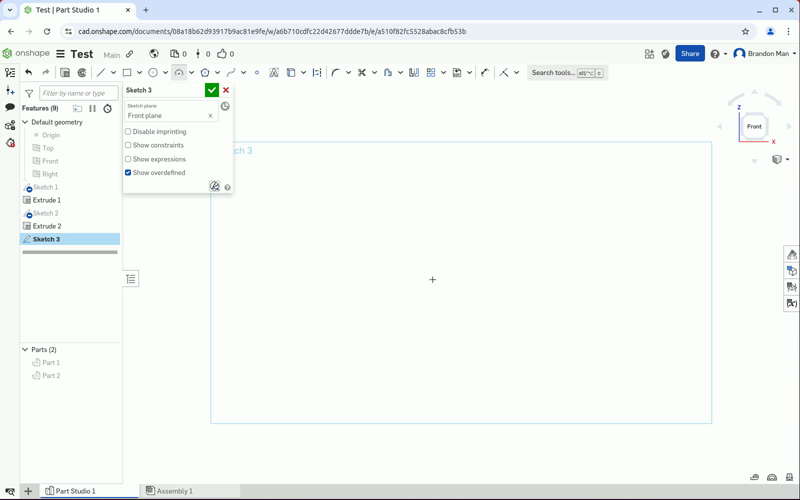
click(432, 279)
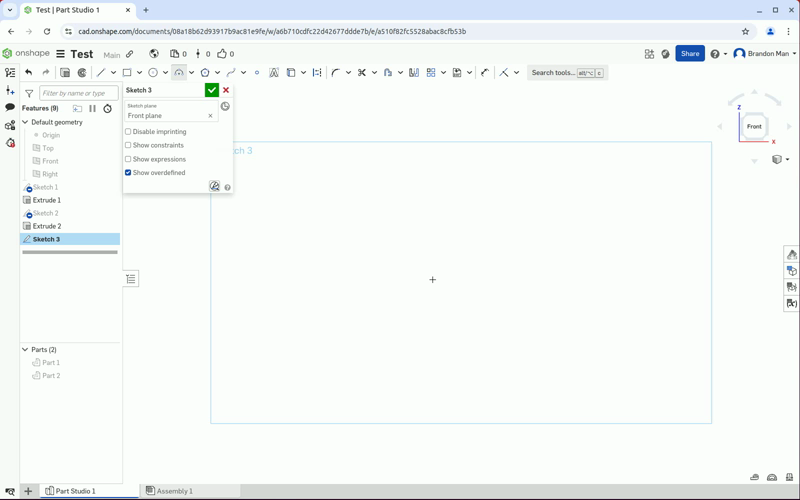
key_up(shift)
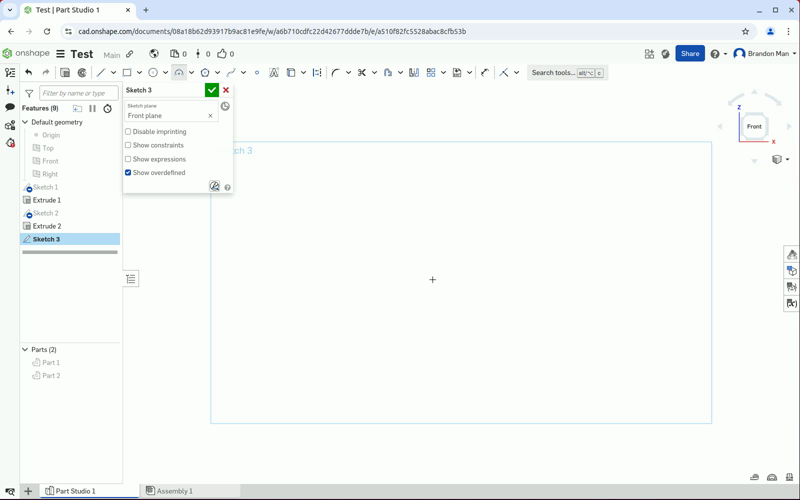
key_down(shift)
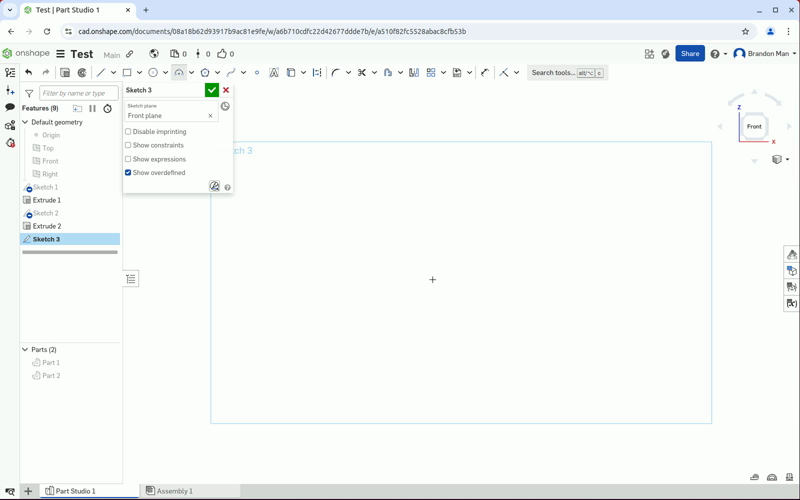
mouse_move(451, 292)
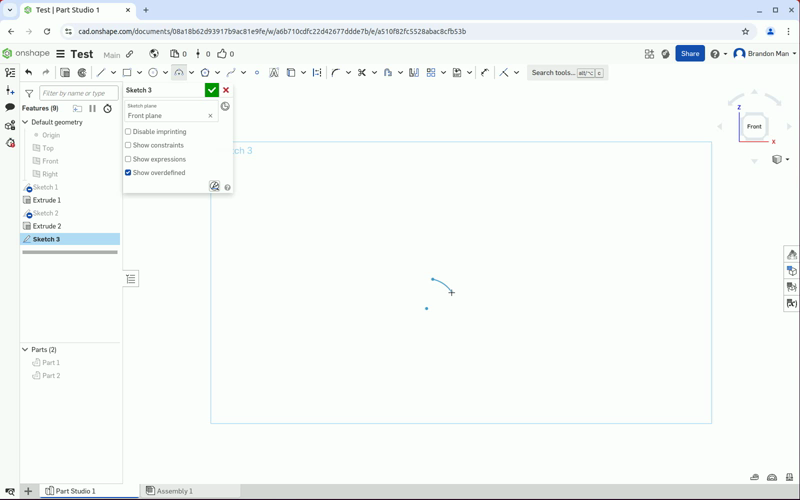
click(451, 292)
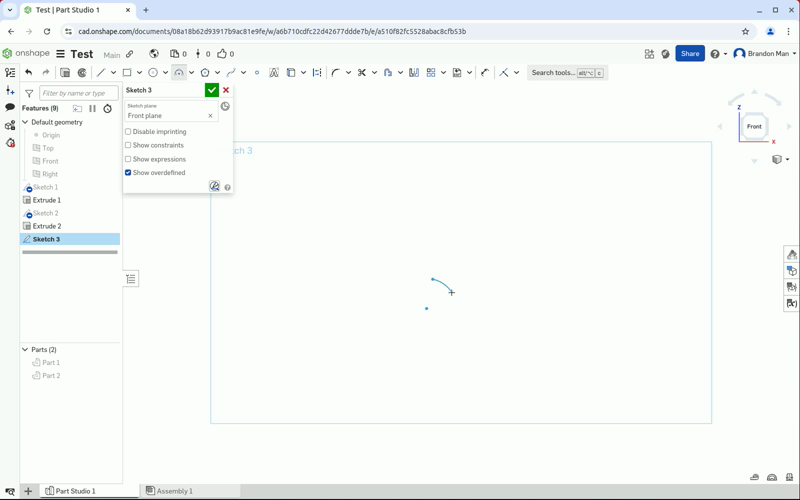
mouse_move(443, 284)
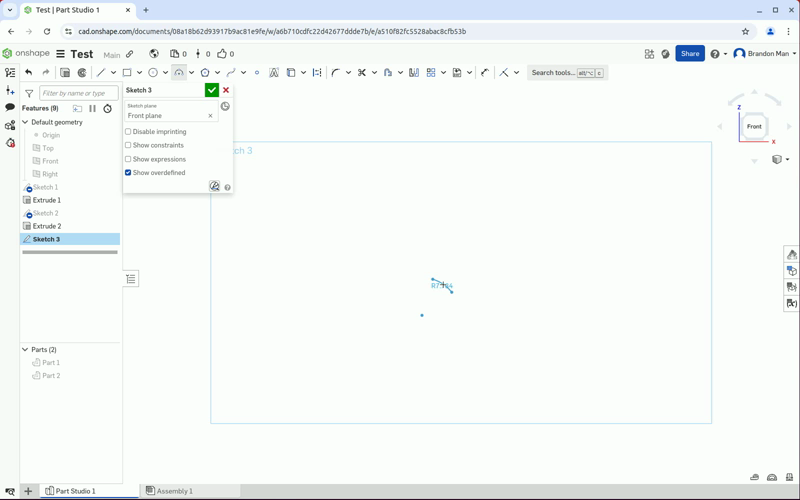
click(443, 284)
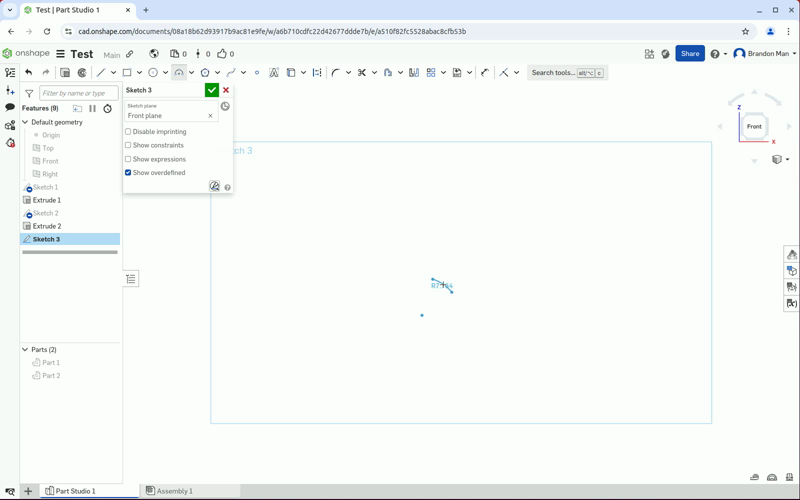
key_up(shift)
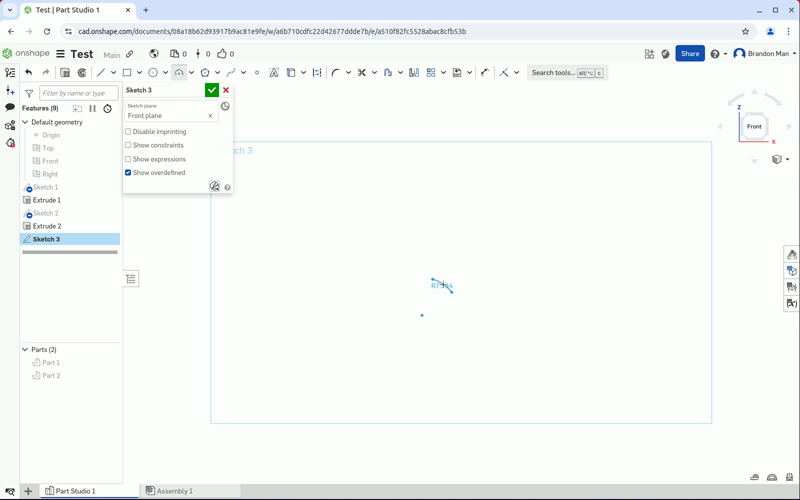
mouse_move(451, 292)
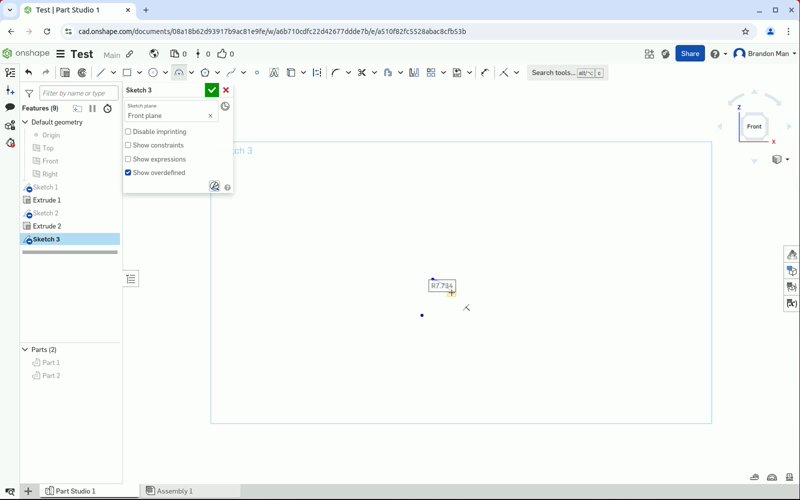
click(451, 292)
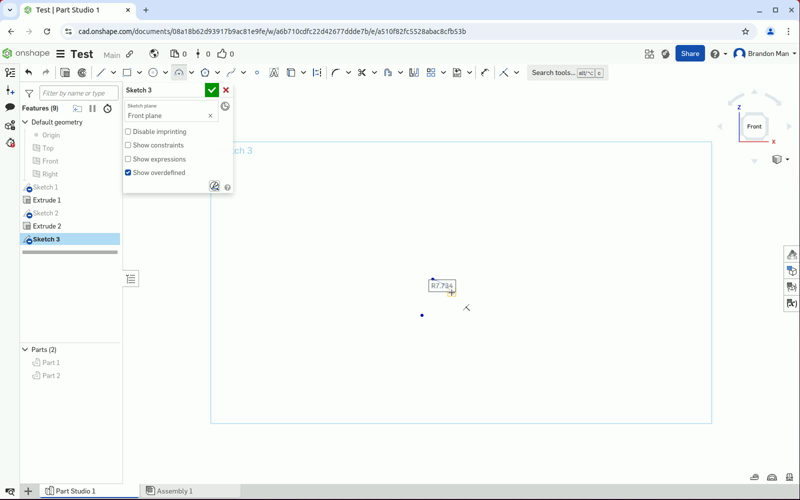
key_down(shift)
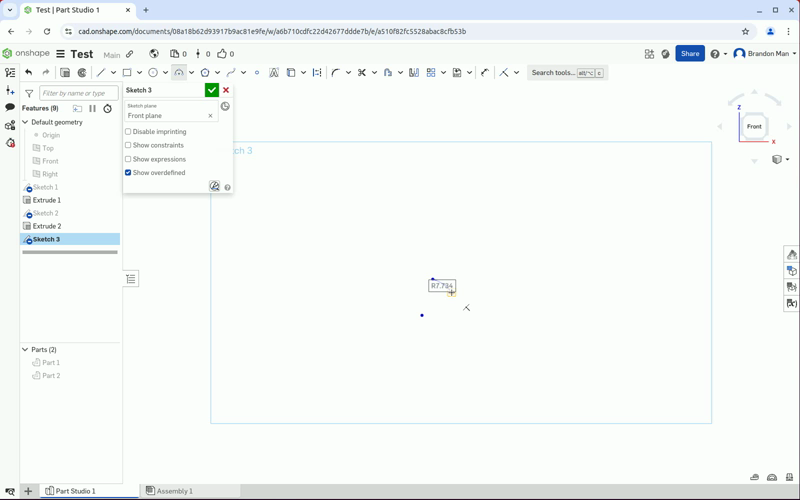
mouse_move(478, 287)
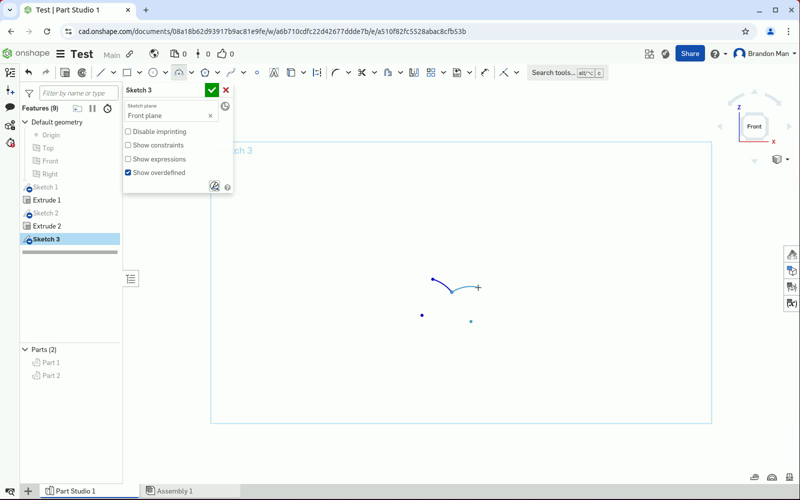
click(478, 287)
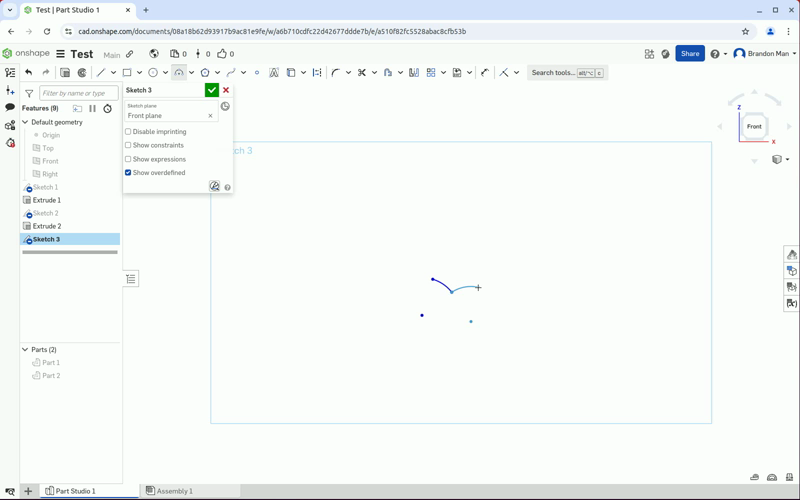
mouse_move(463, 283)
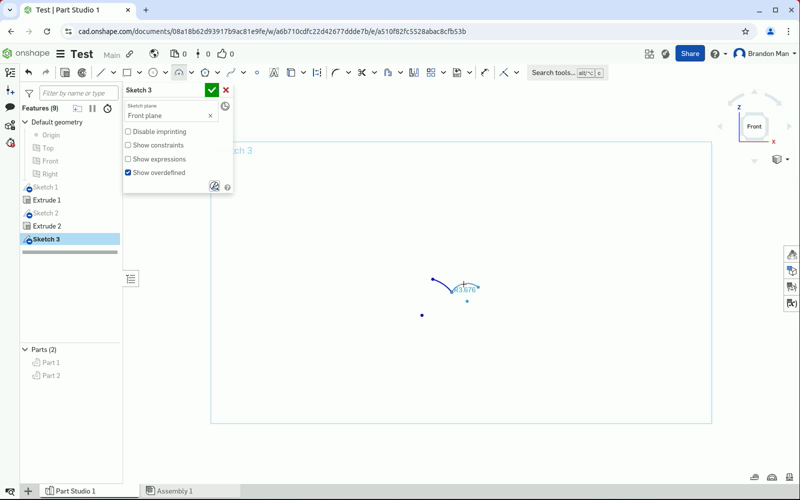
click(463, 283)
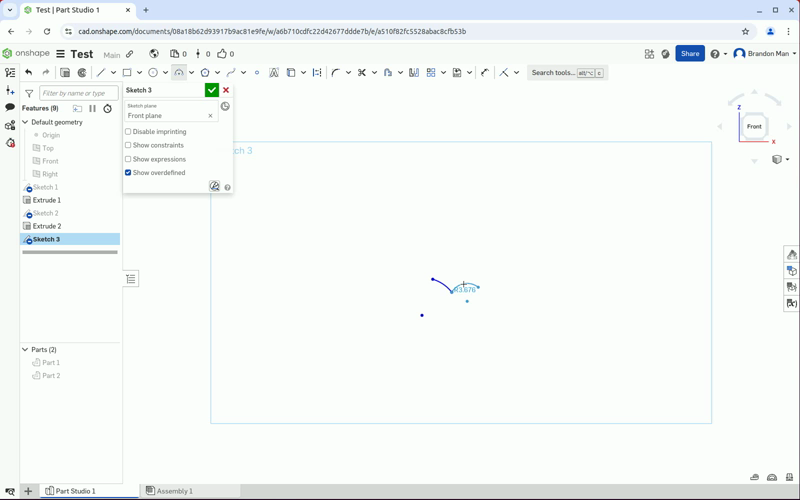
key_up(shift)
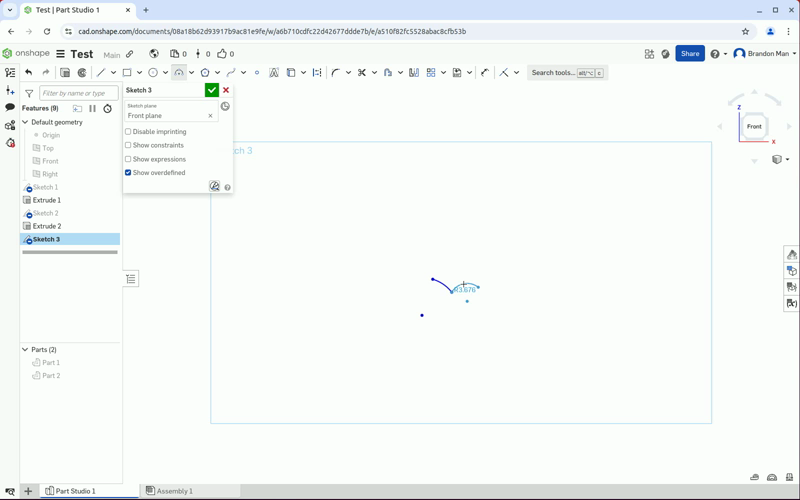
mouse_move(478, 287)
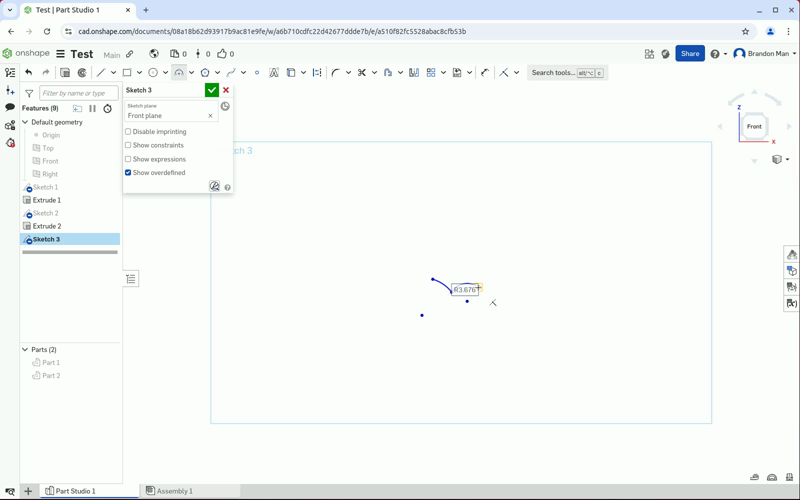
click(478, 287)
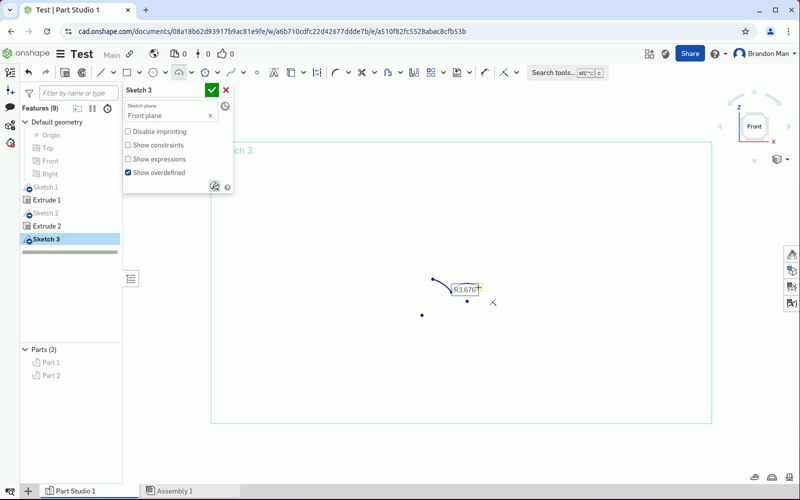
mouse_move(432, 279)
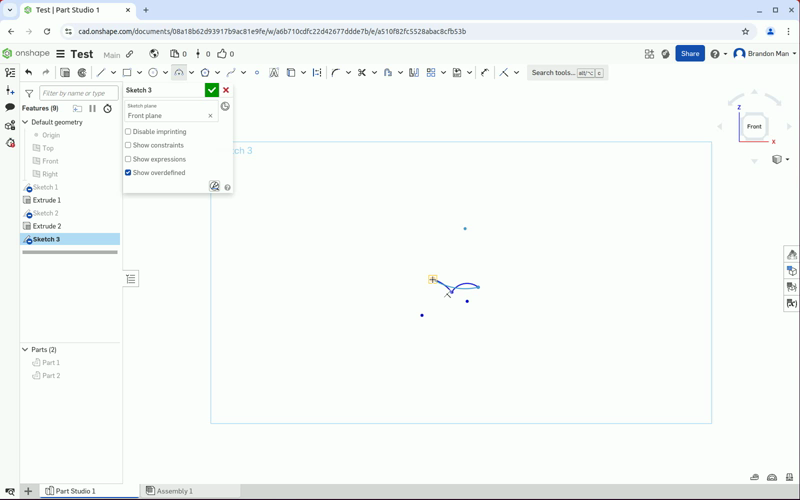
click(432, 279)
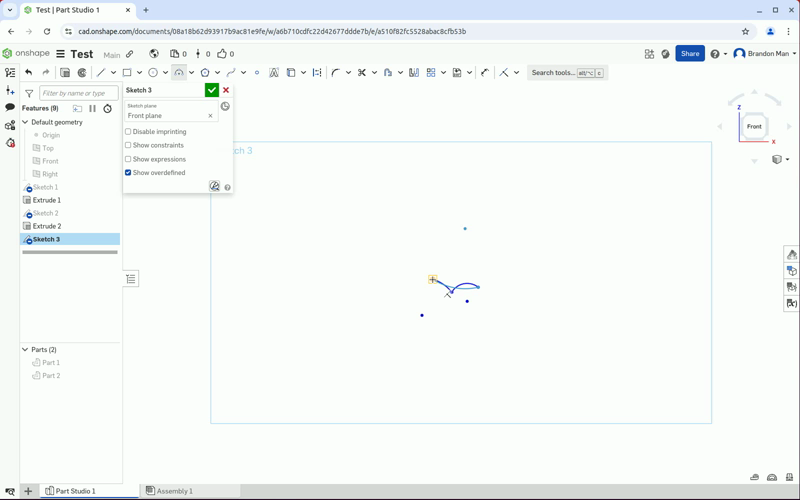
key_down(shift)
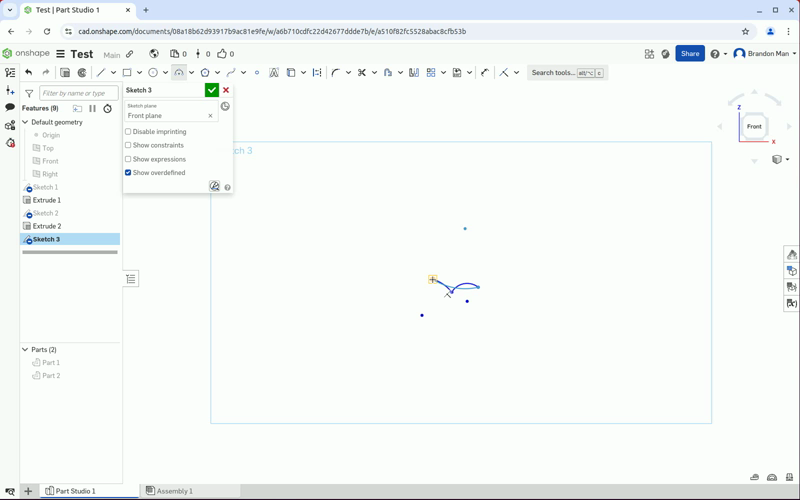
mouse_move(461, 243)
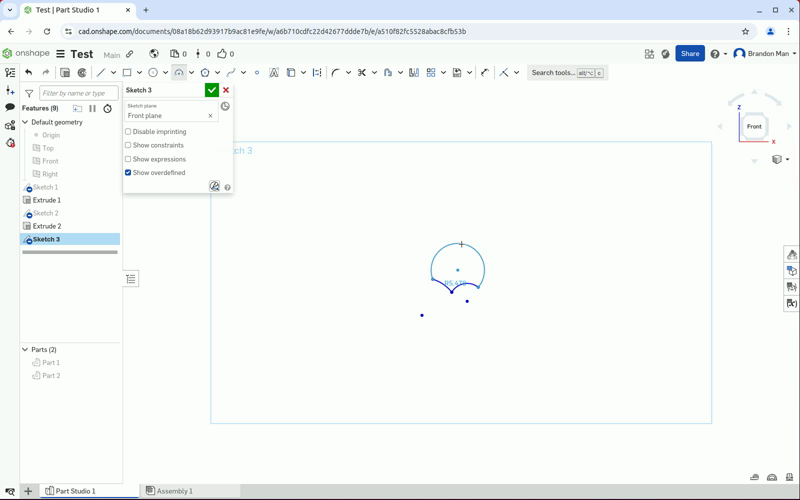
click(461, 243)
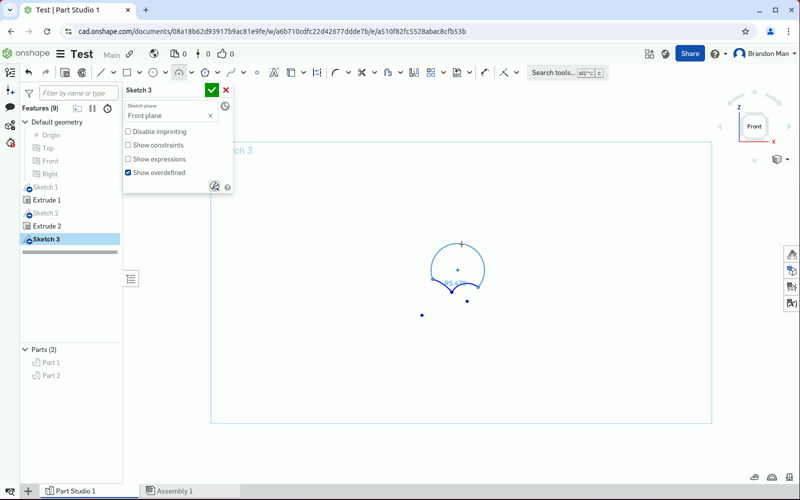
key_up(shift)
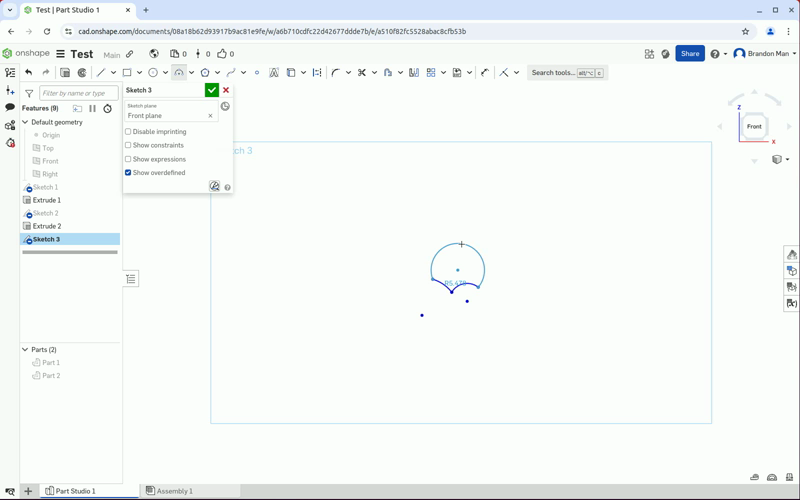
key(esc)
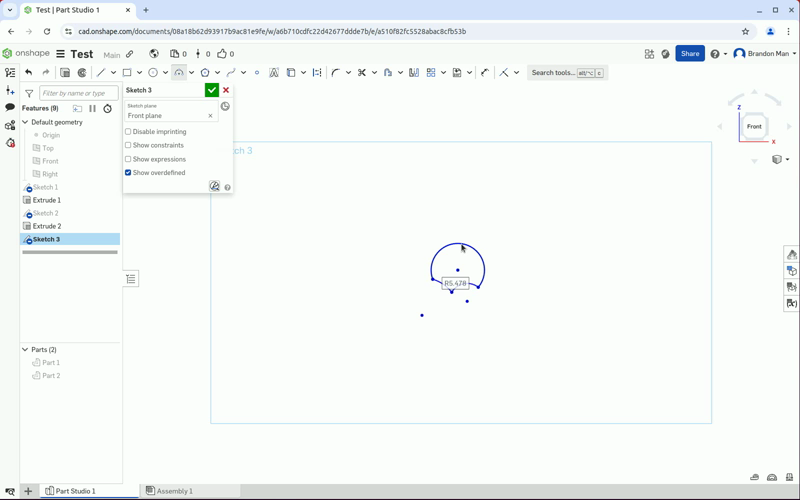
mouse_move(475, 256)
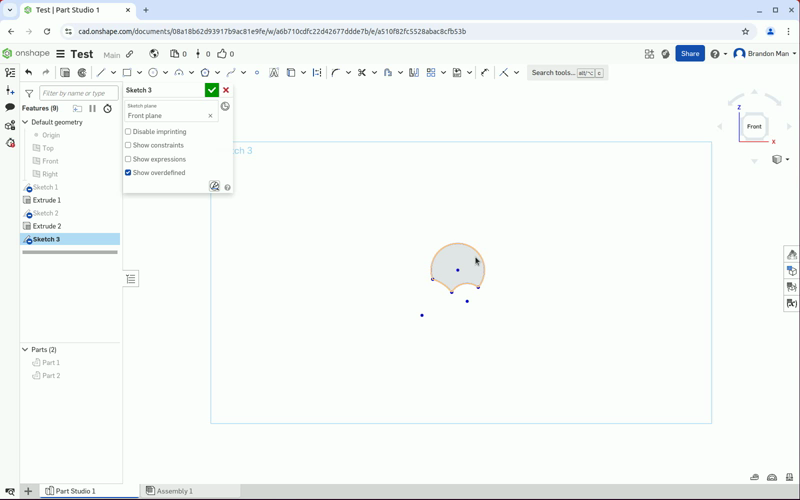
click(475, 256)
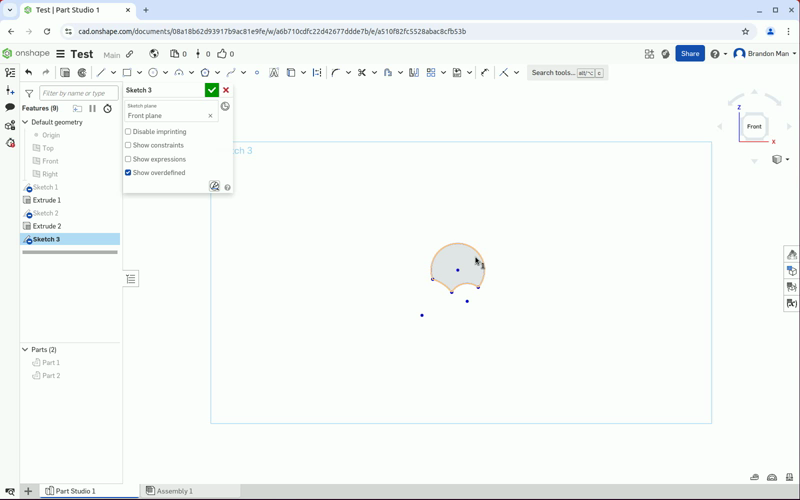
mouse_move(73, 352)
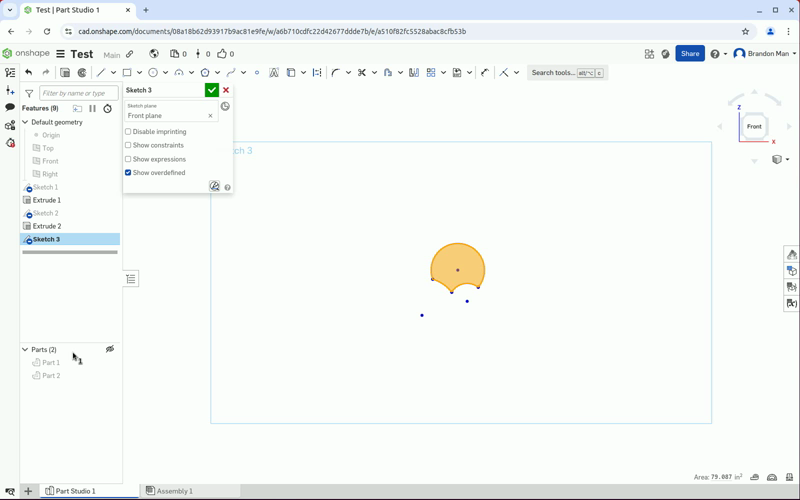
key(shift+y)
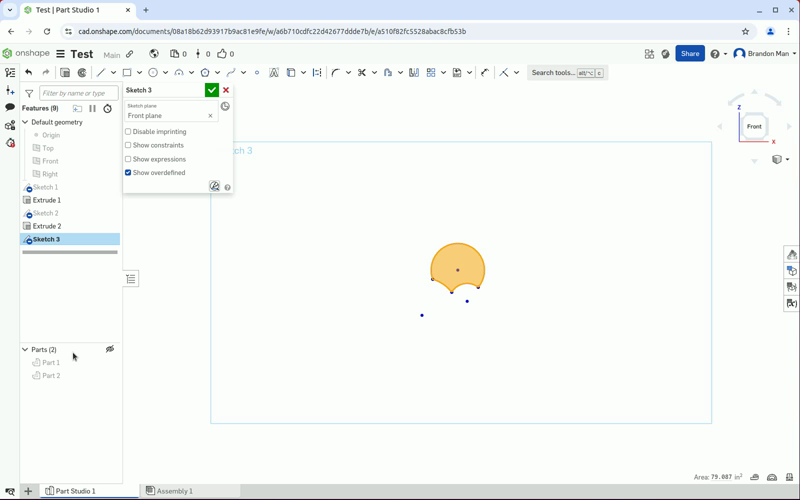
key(shift+e)
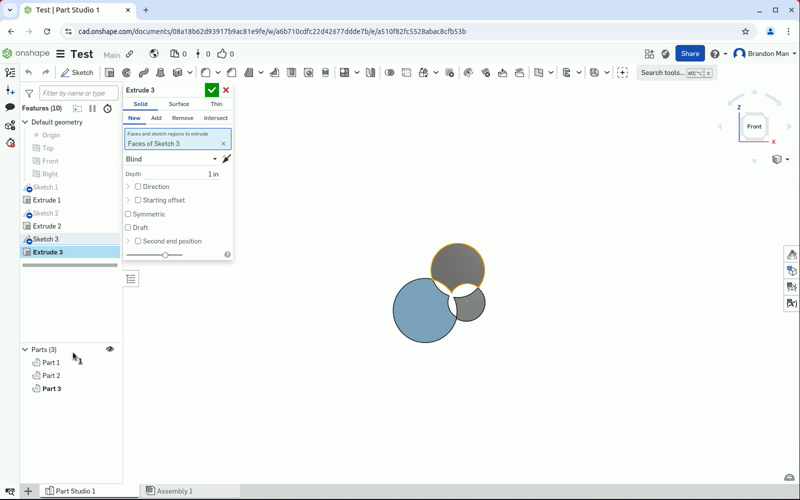
mouse_move(143, 106)
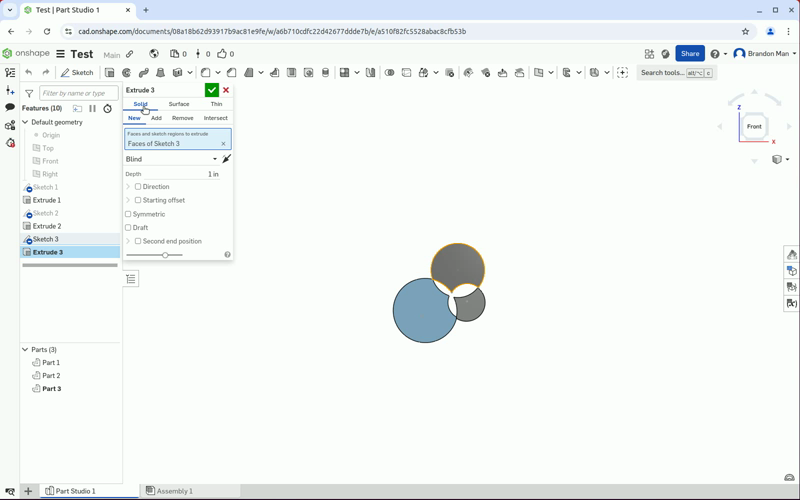
click(143, 106)
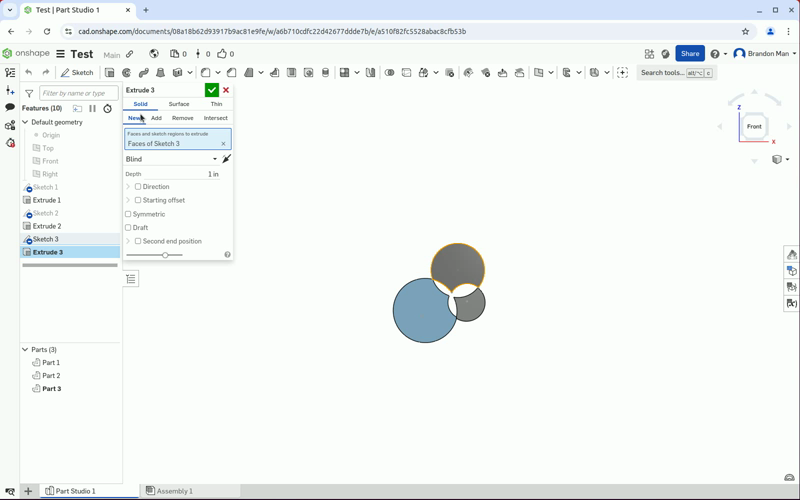
mouse_move(137, 120)
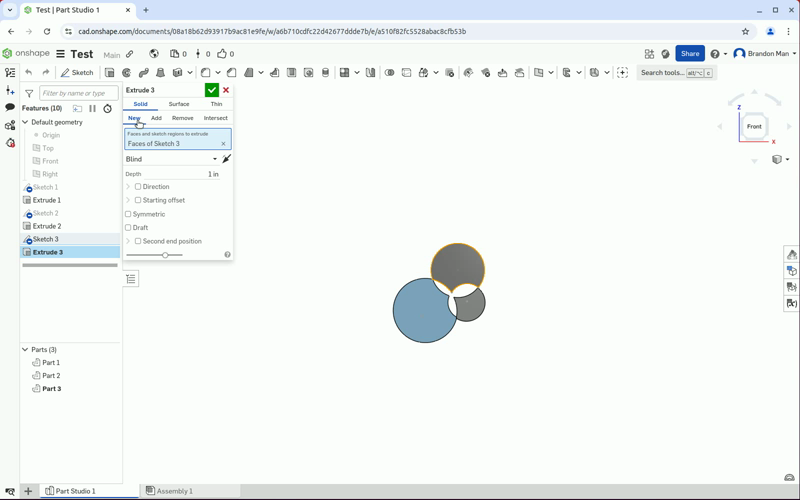
click(137, 120)
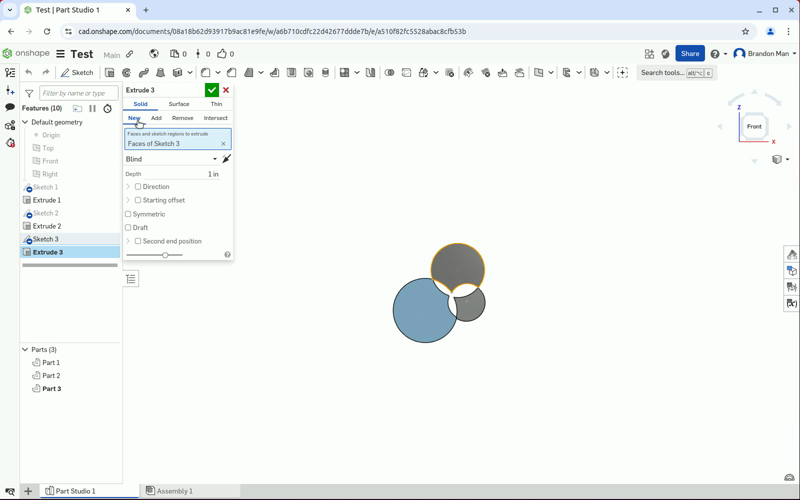
key(tab, 4)
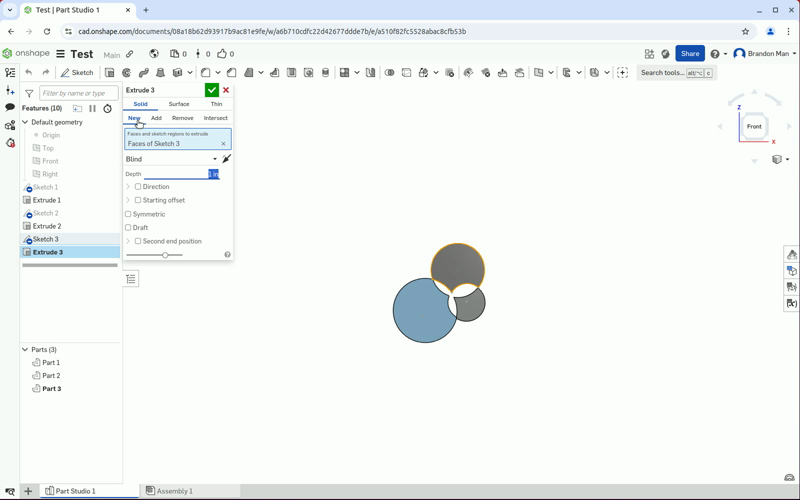
text(15.165)
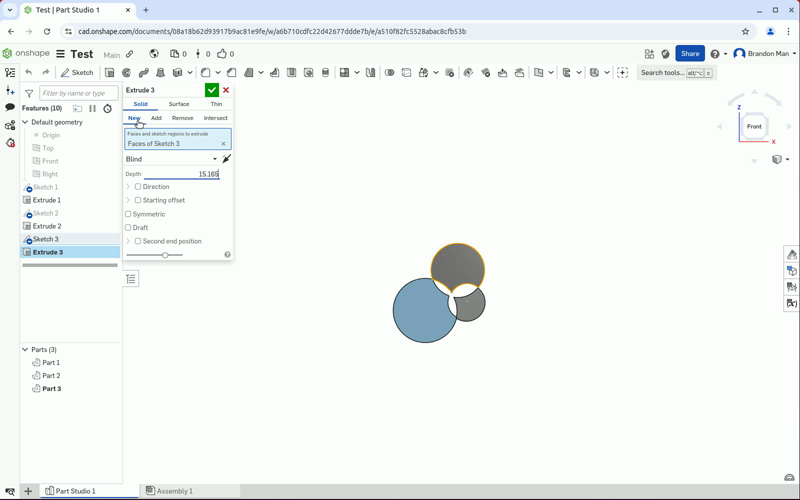
key(enter)
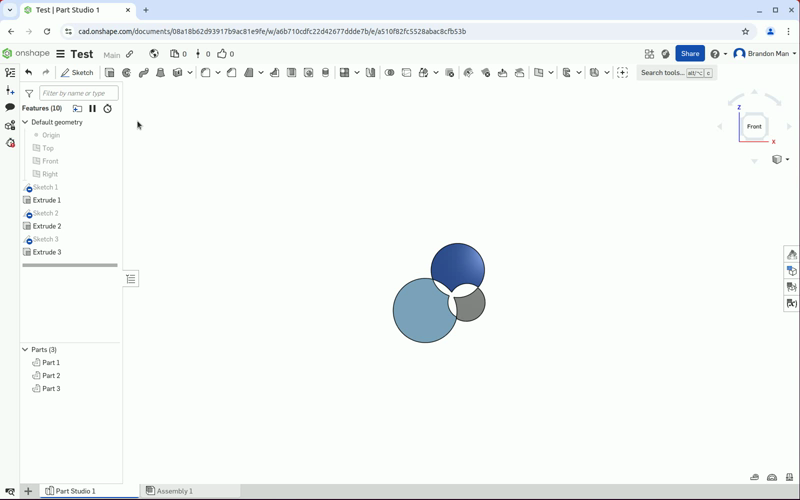
key(shift+h)
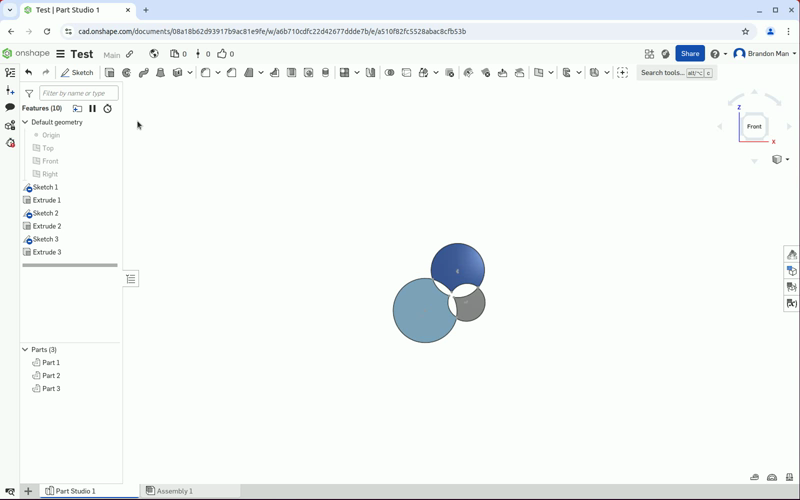
key(shift+h)
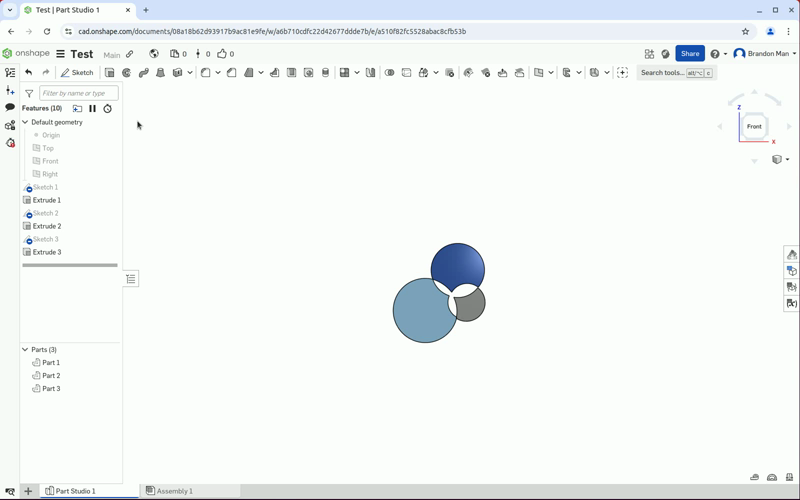
mouse_move(73, 189)
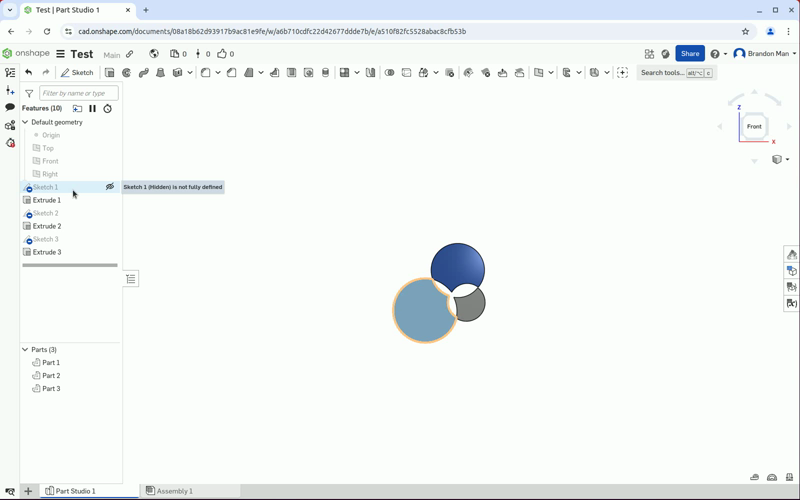
click(73, 189)
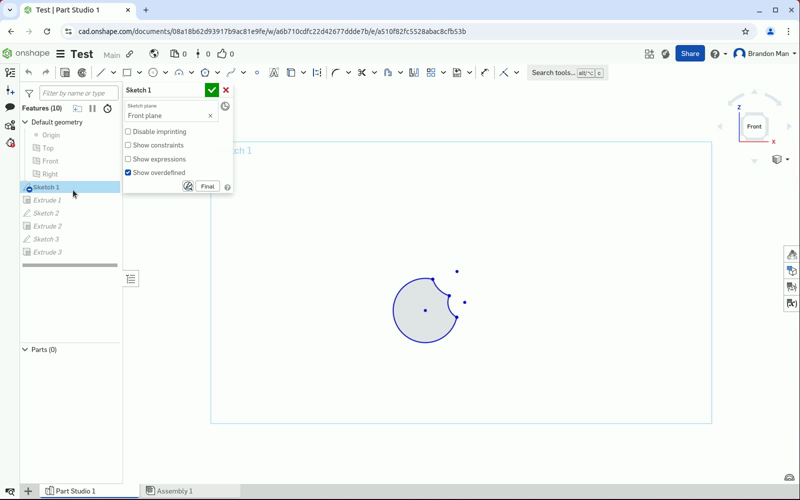
mouse_move(229, 92)
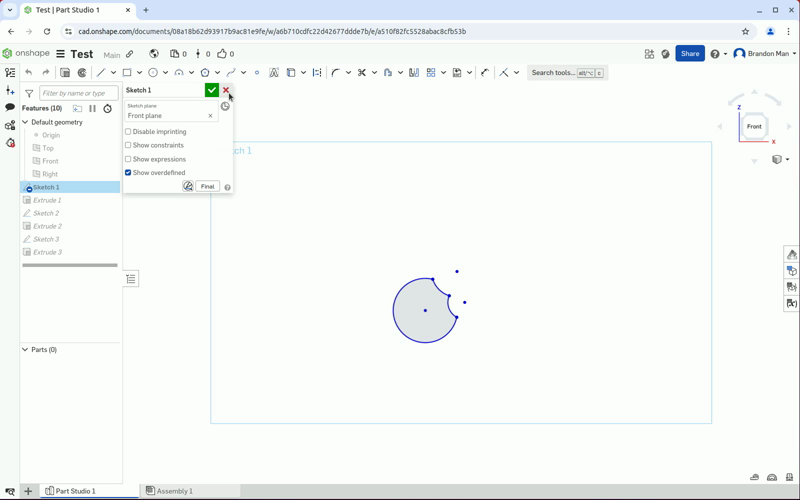
click(229, 92)
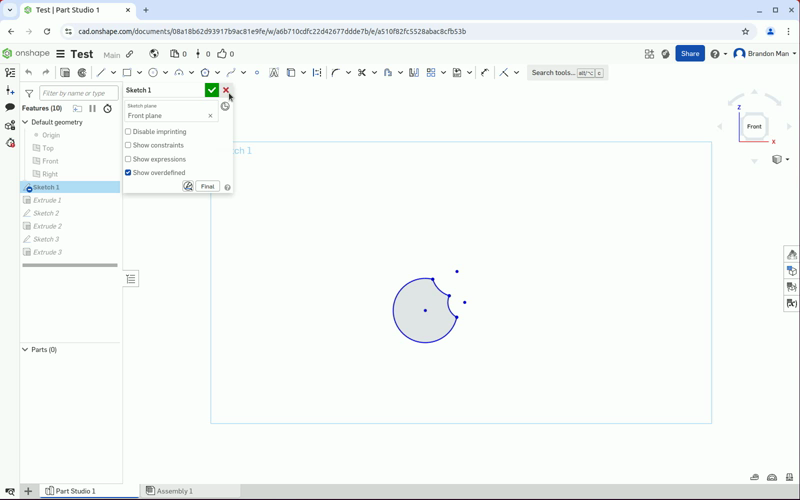
key(shift+s)
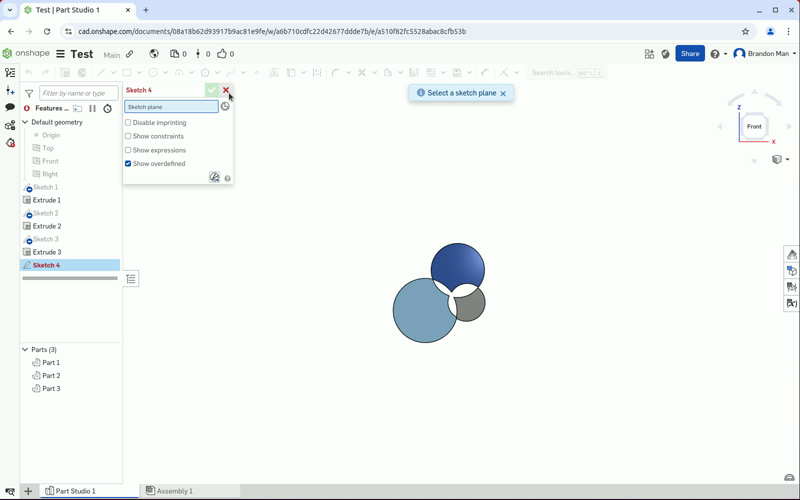
mouse_move(73, 163)
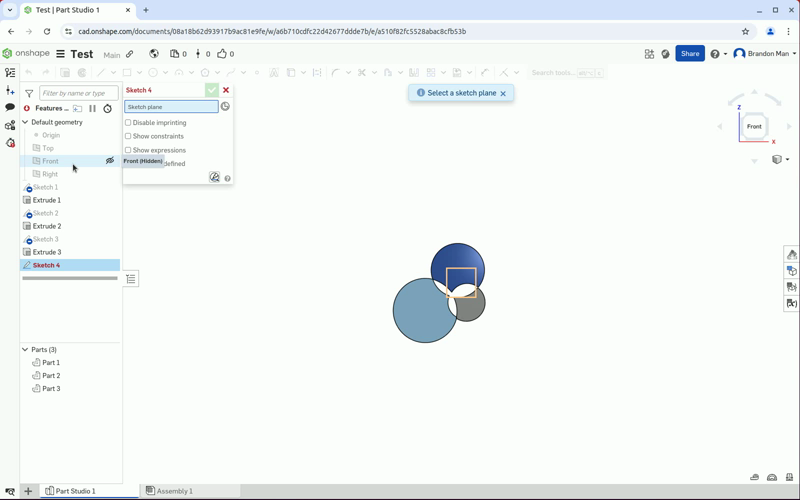
click(73, 163)
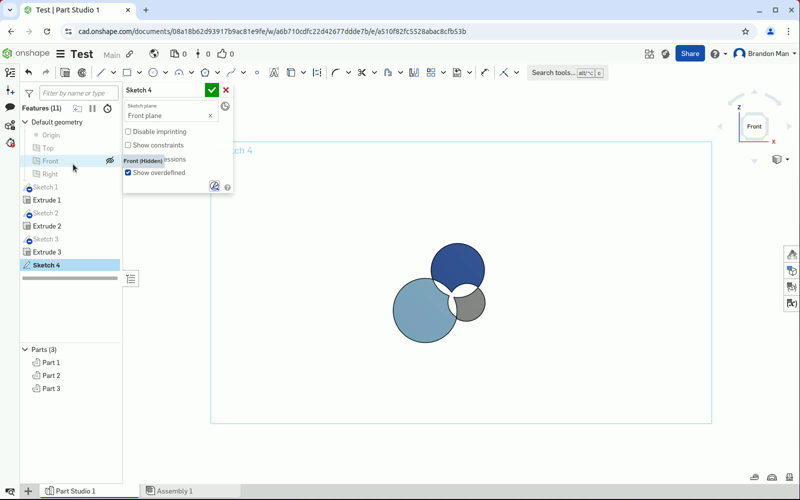
mouse_move(73, 352)
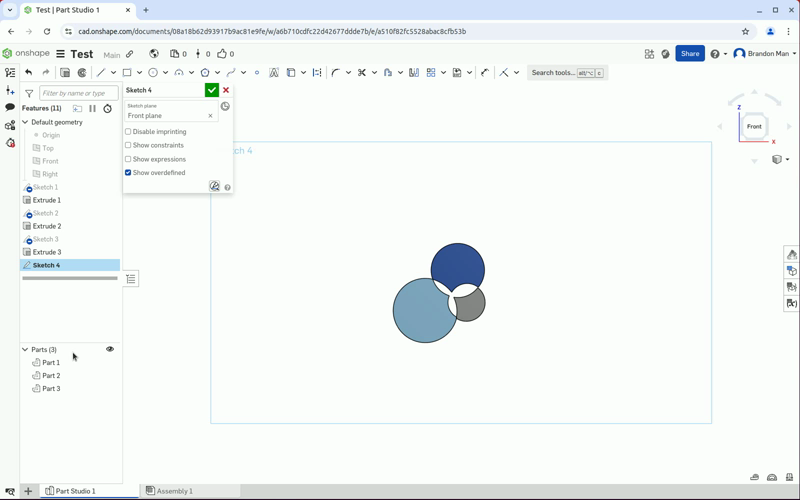
key(y)
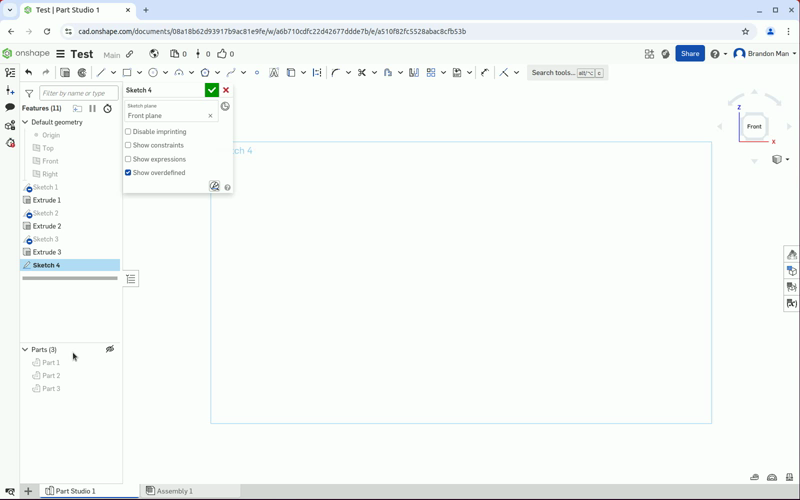
key(a)
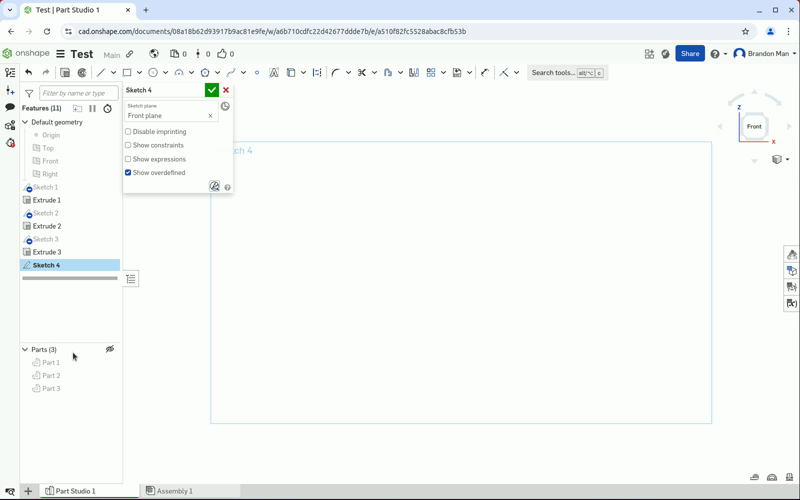
key_down(shift)
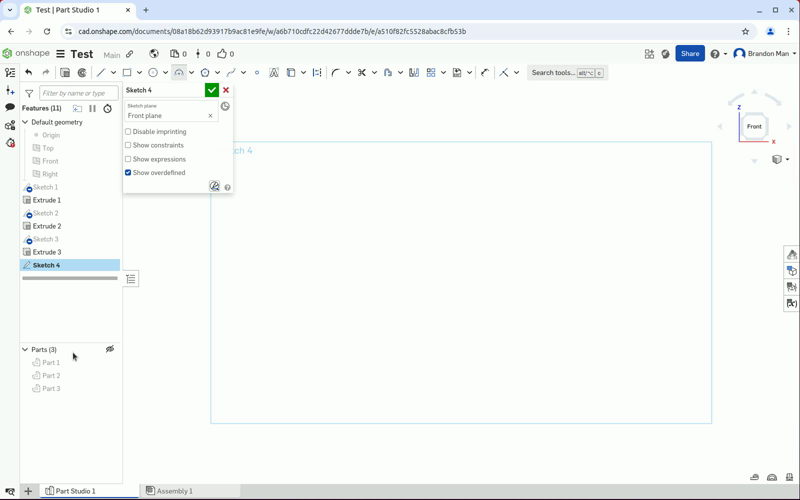
mouse_move(432, 279)
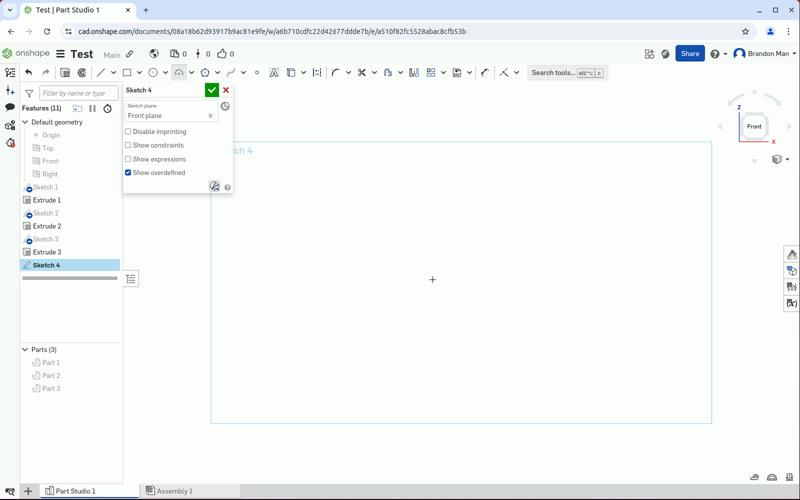
click(432, 279)
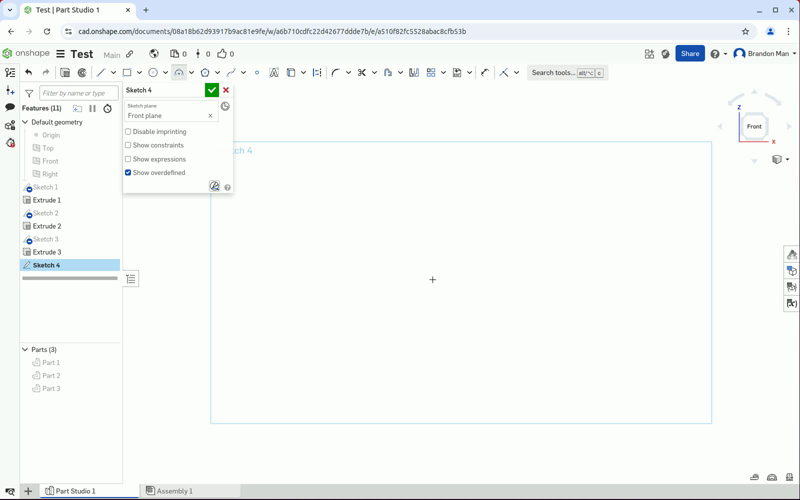
key_up(shift)
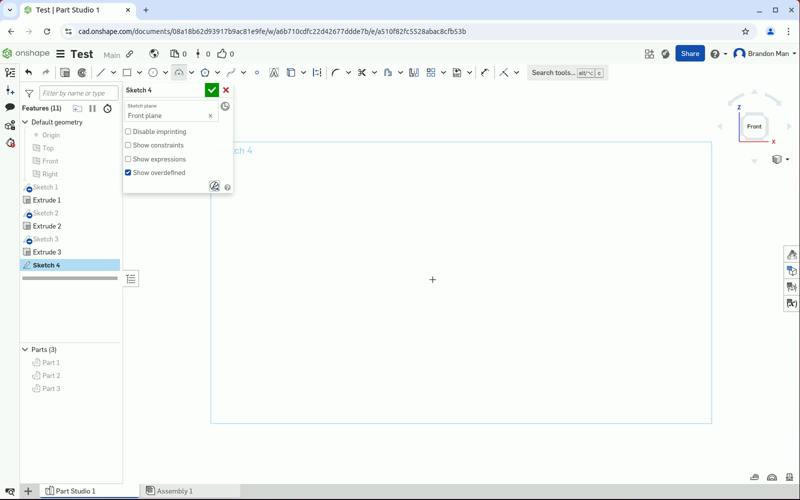
key_down(shift)
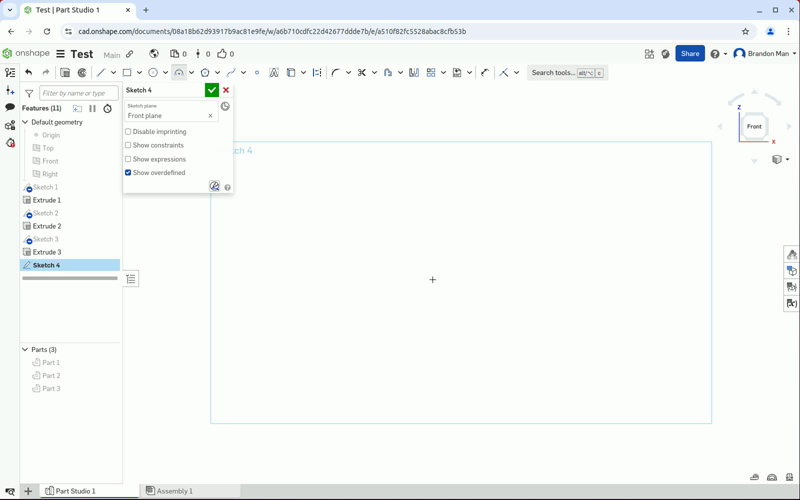
mouse_move(450, 296)
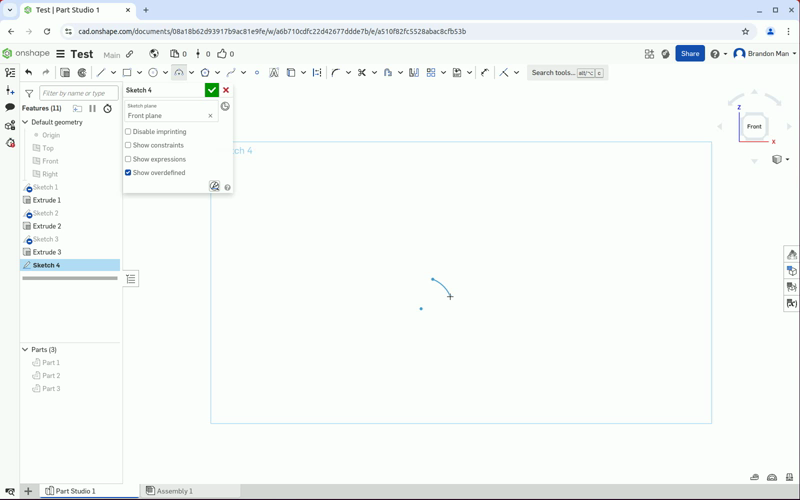
click(450, 296)
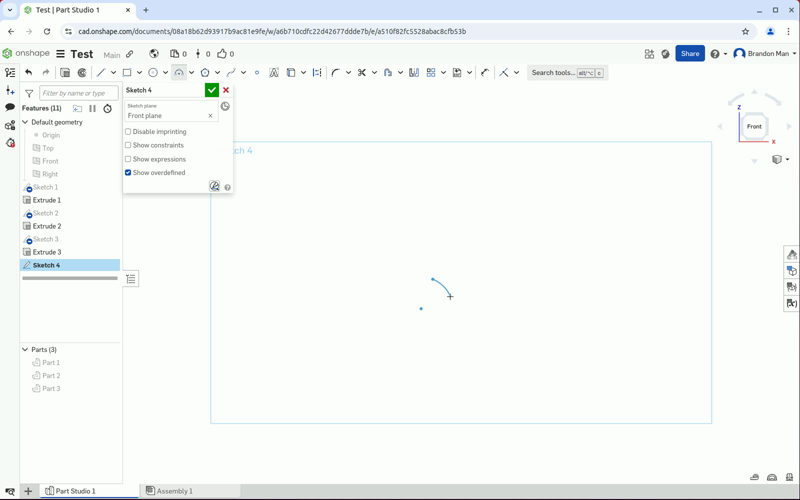
mouse_move(439, 289)
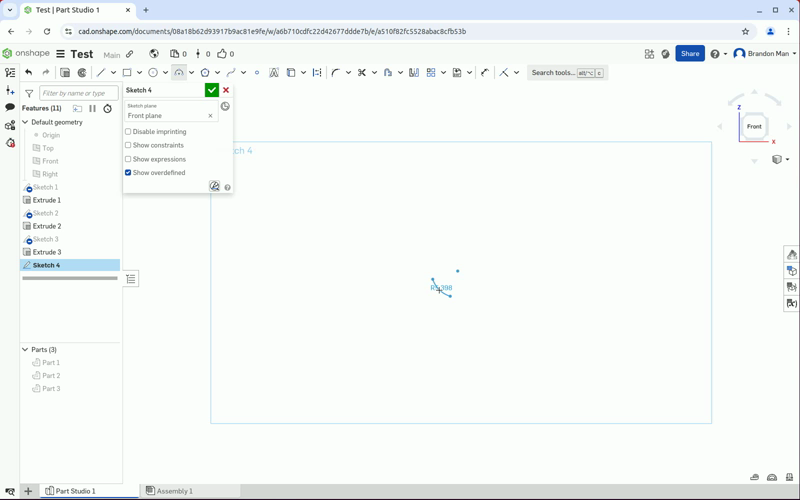
click(439, 289)
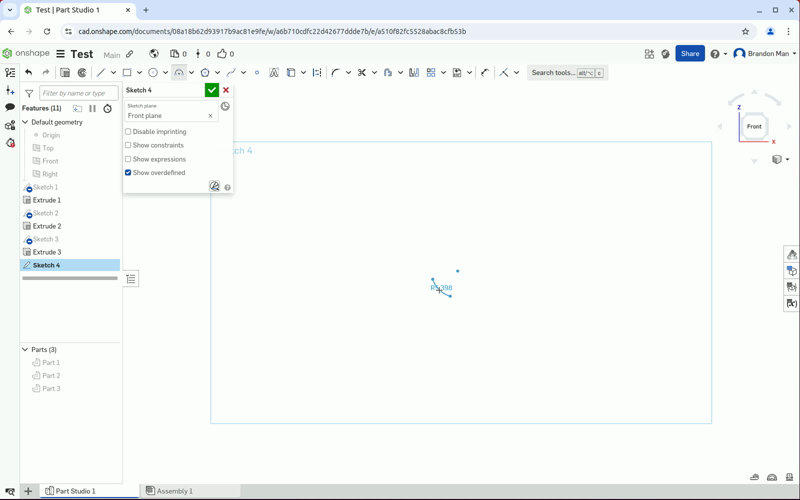
key_up(shift)
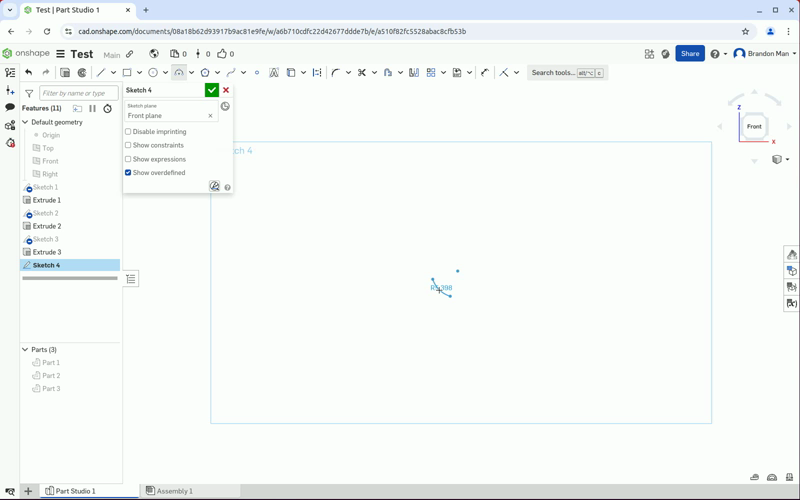
mouse_move(450, 296)
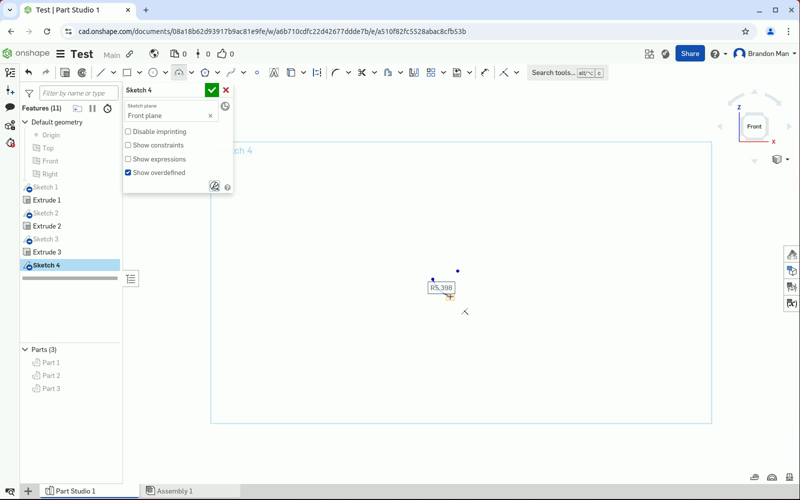
click(450, 296)
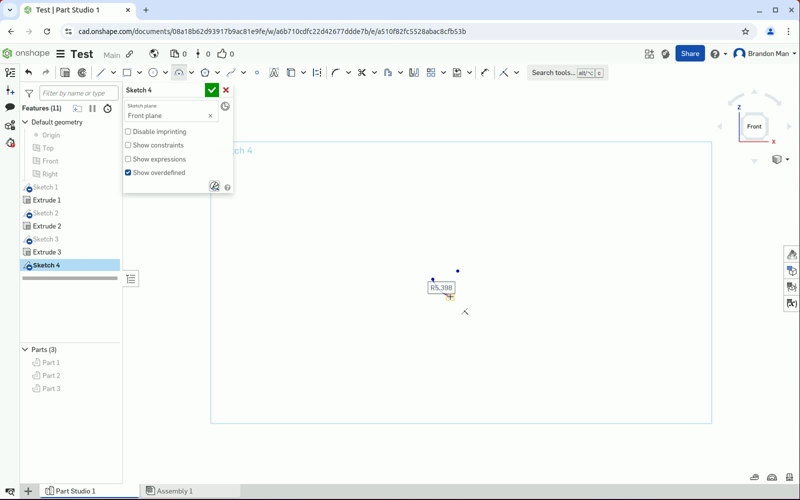
key_down(shift)
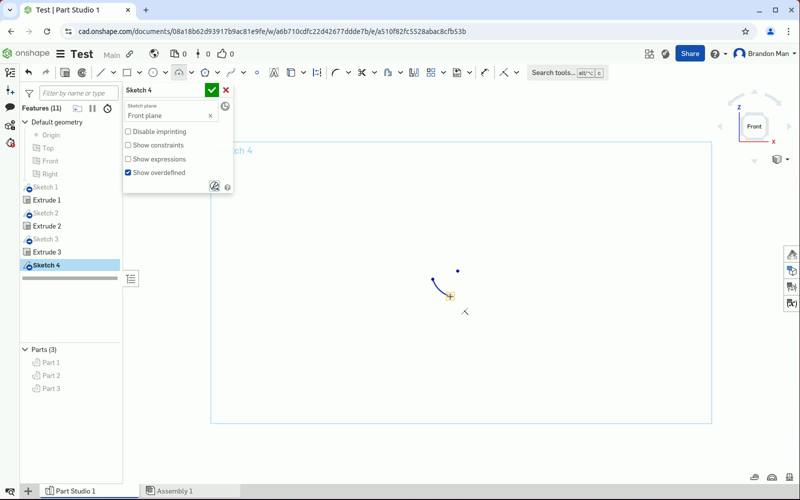
mouse_move(452, 292)
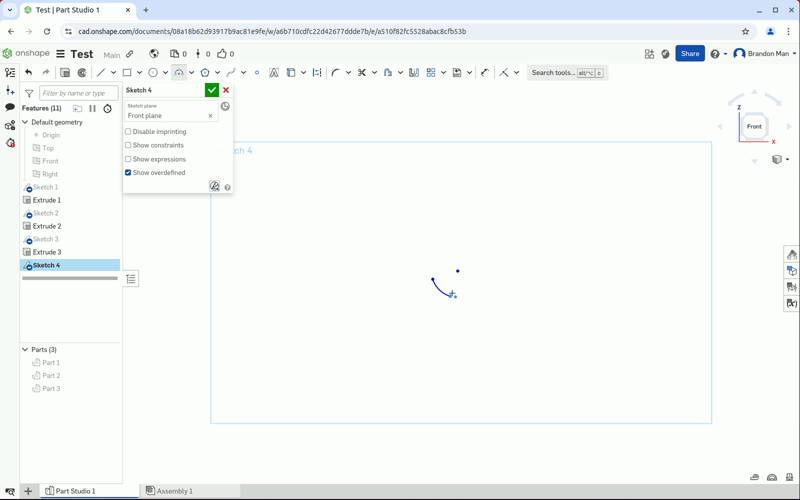
scroll(6)
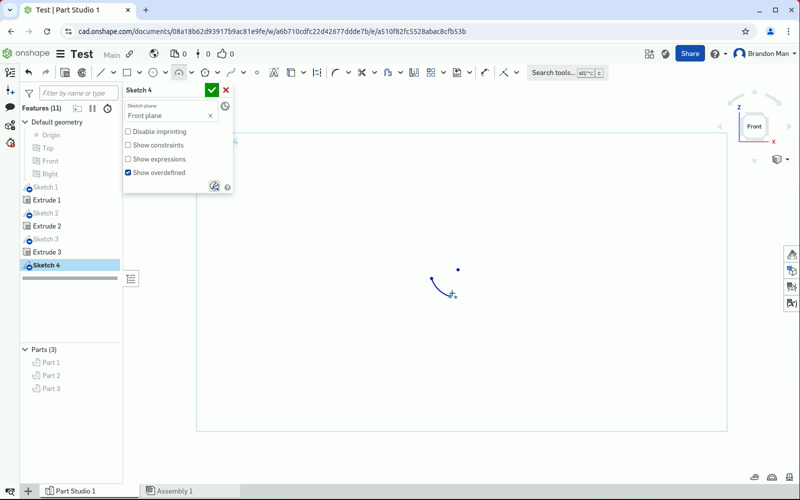
scroll(6)
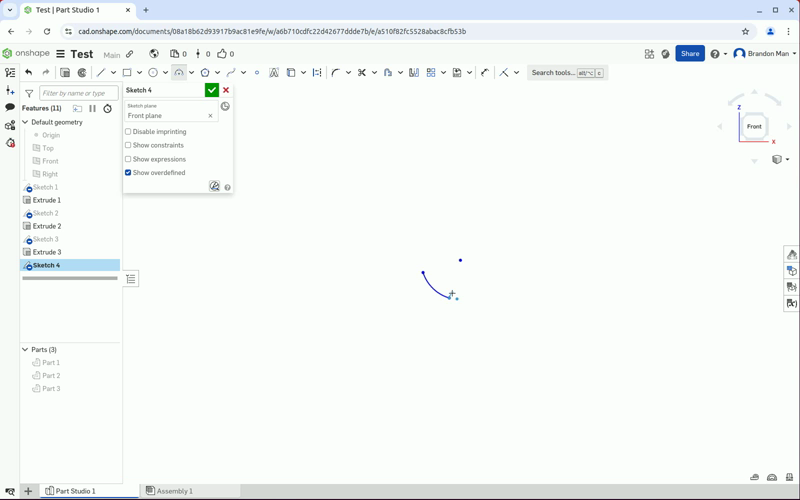
scroll(6)
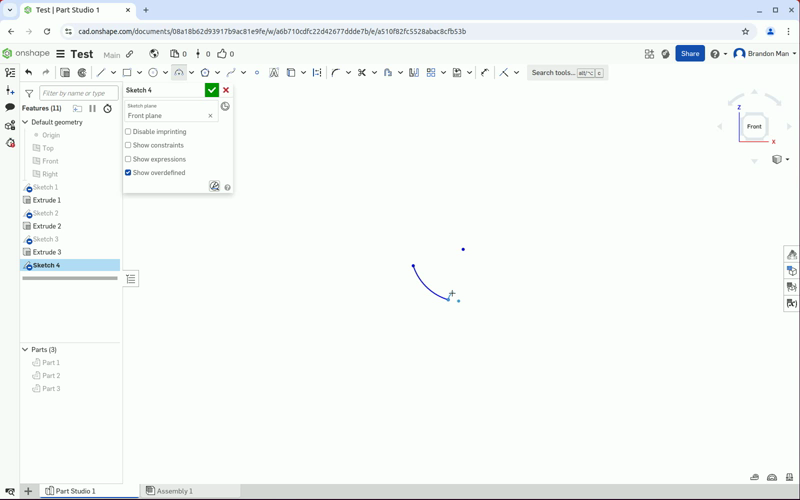
scroll(6)
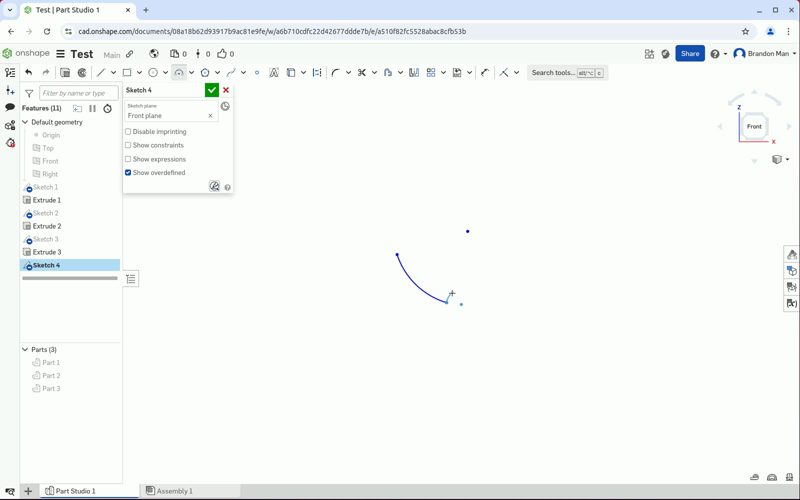
scroll(6)
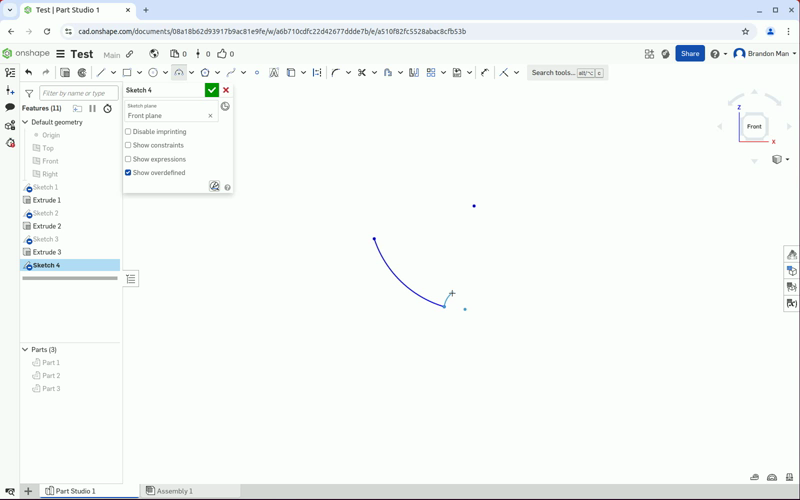
scroll(6)
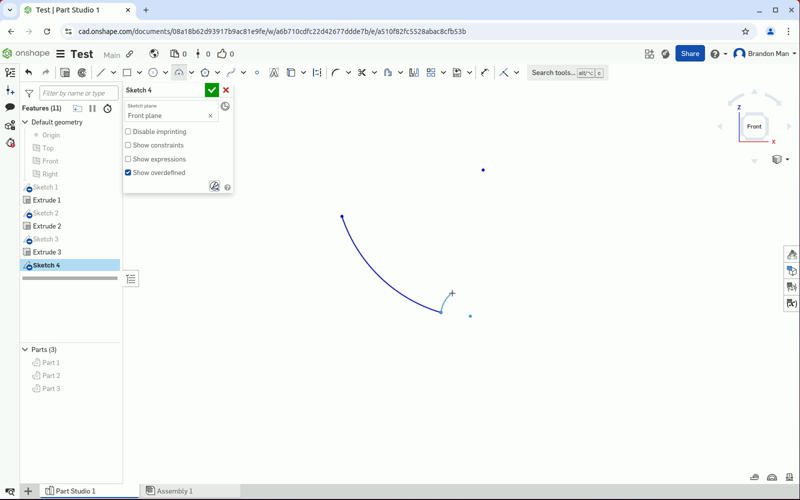
scroll(6)
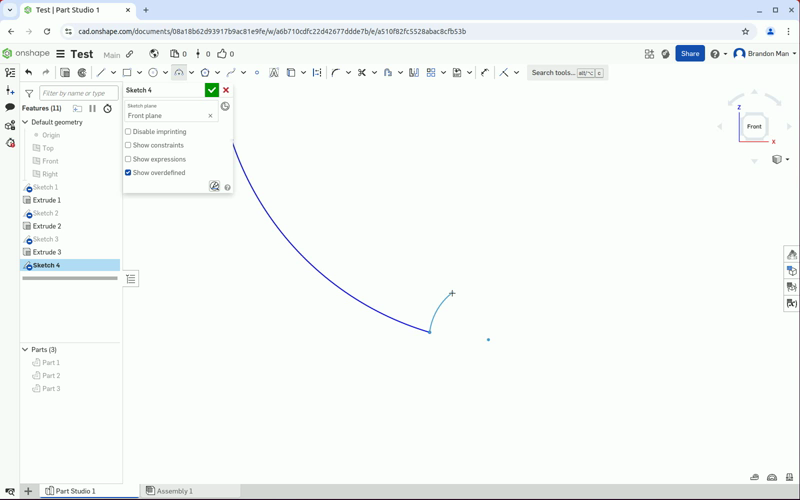
click(452, 292)
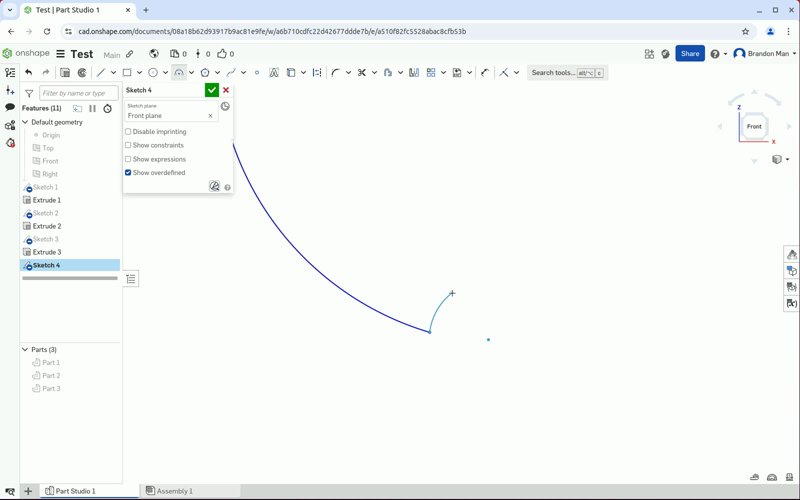
scroll(-6)
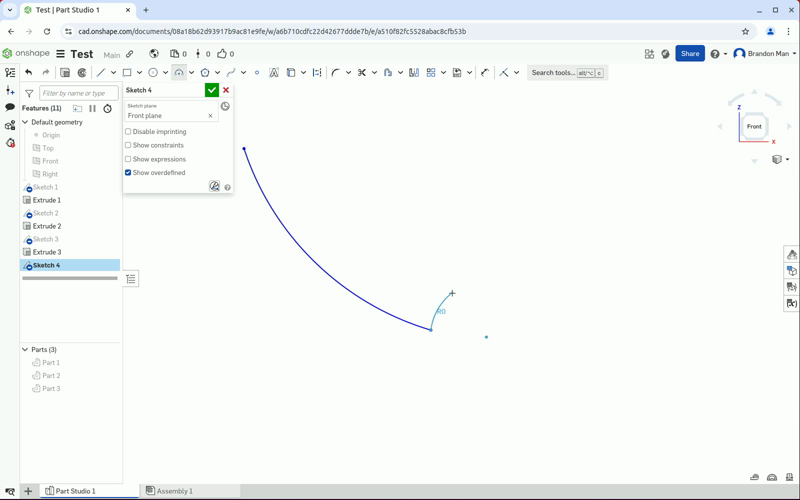
scroll(-6)
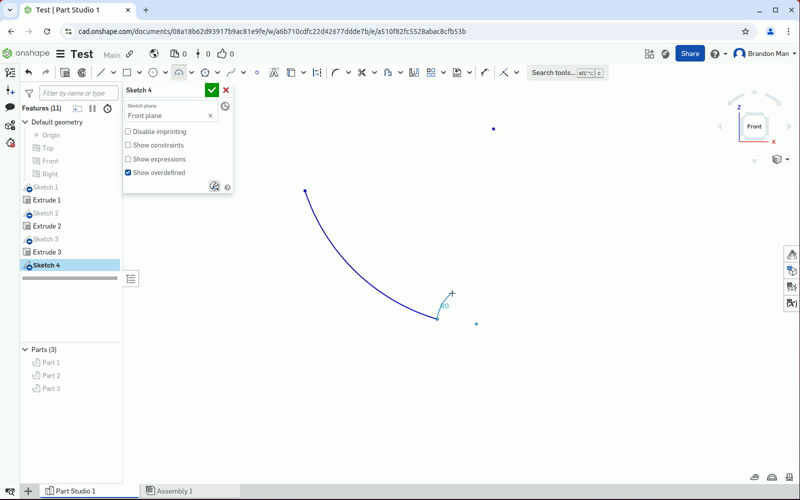
scroll(-6)
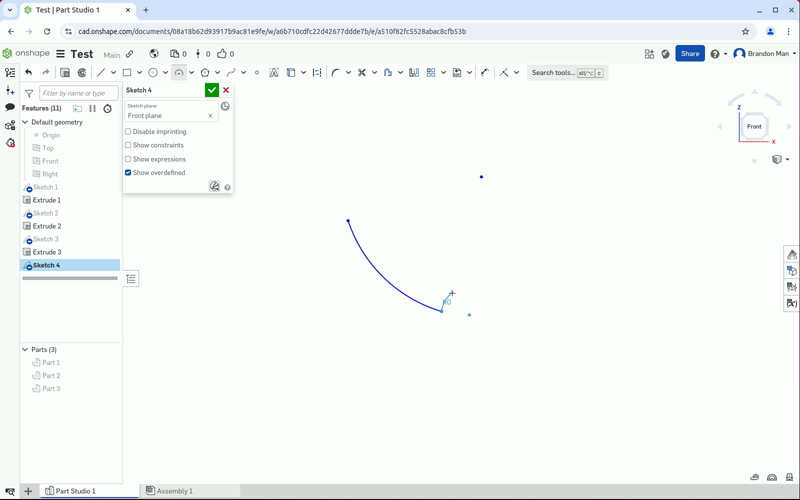
scroll(-6)
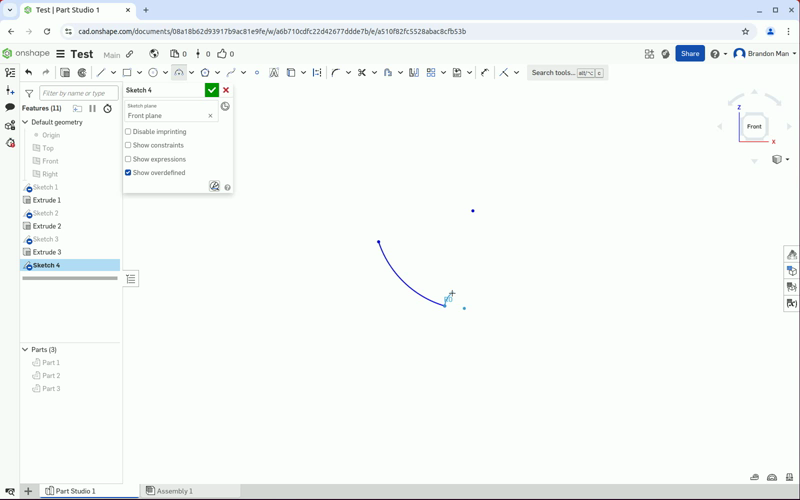
scroll(-6)
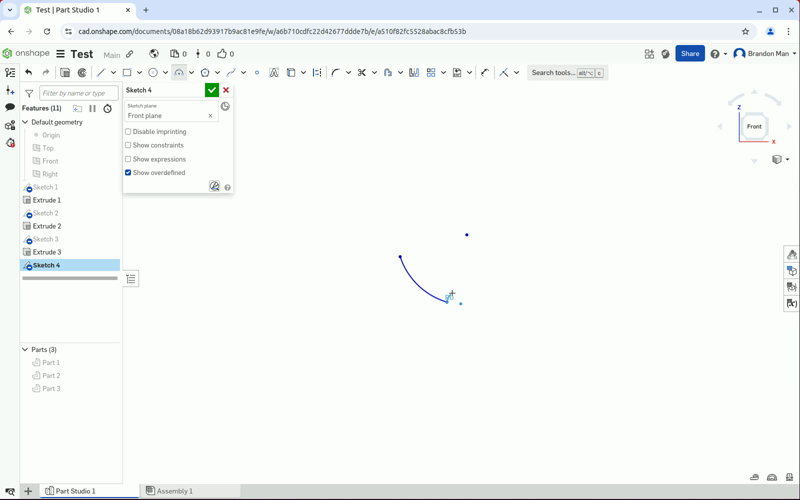
scroll(-6)
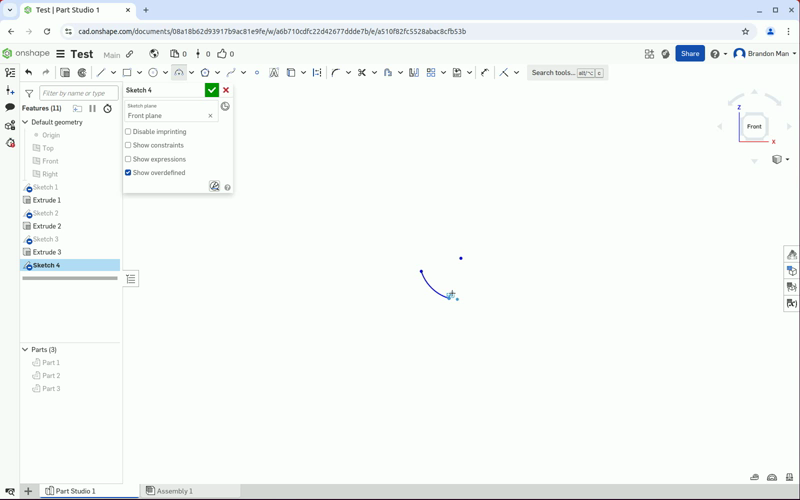
scroll(-6)
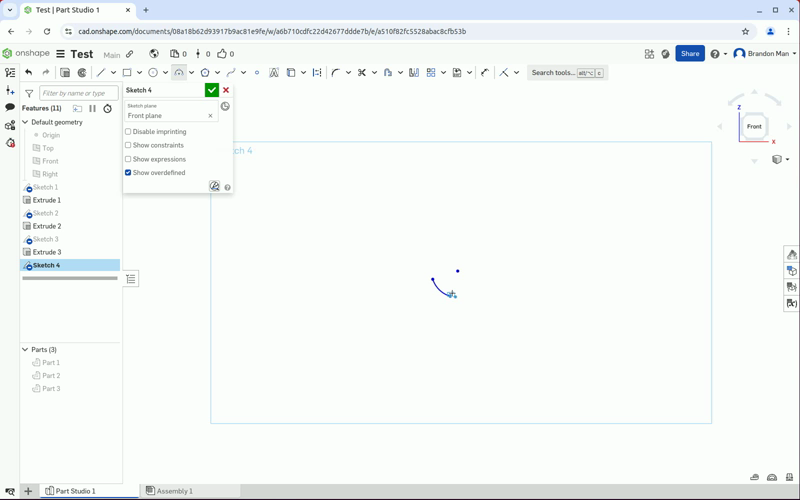
mouse_move(451, 294)
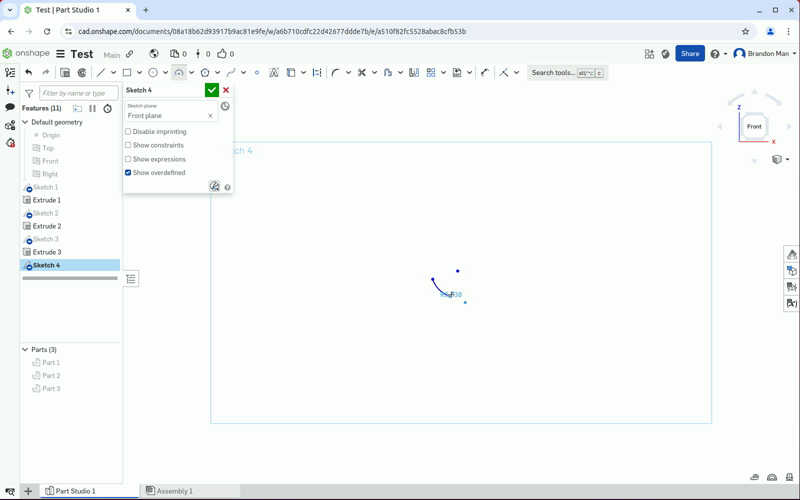
scroll(6)
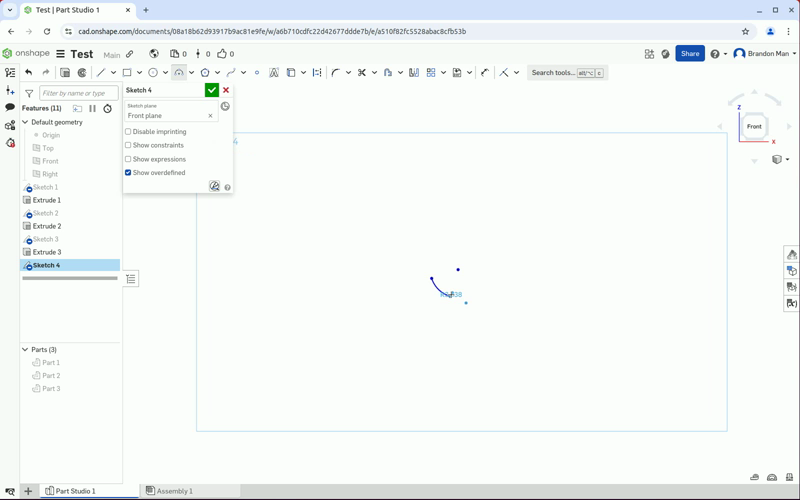
scroll(6)
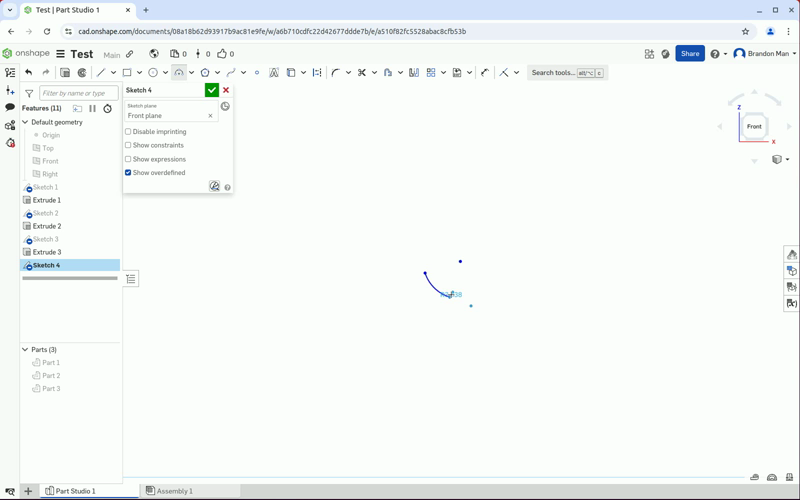
scroll(6)
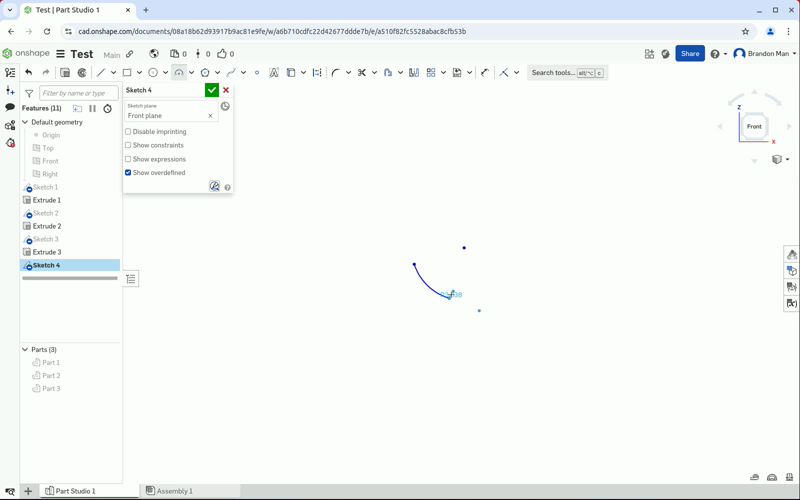
scroll(6)
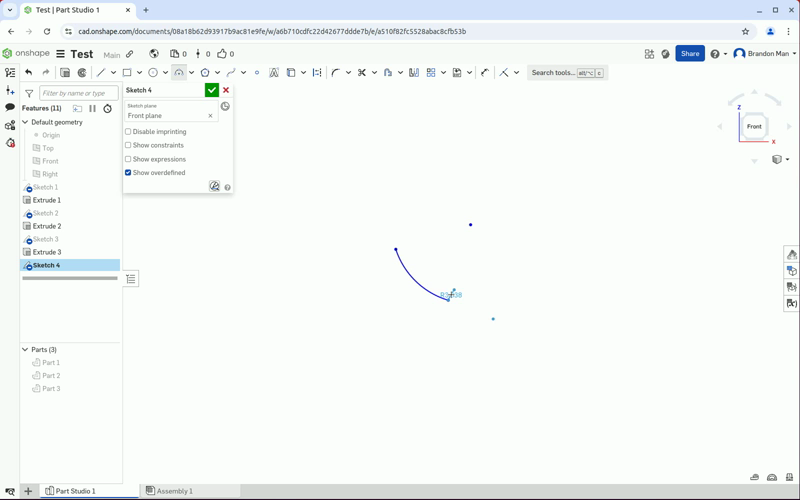
scroll(6)
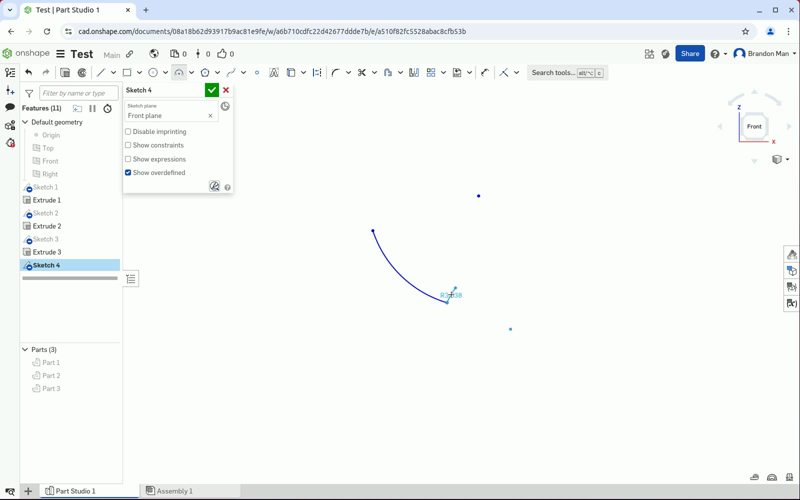
scroll(6)
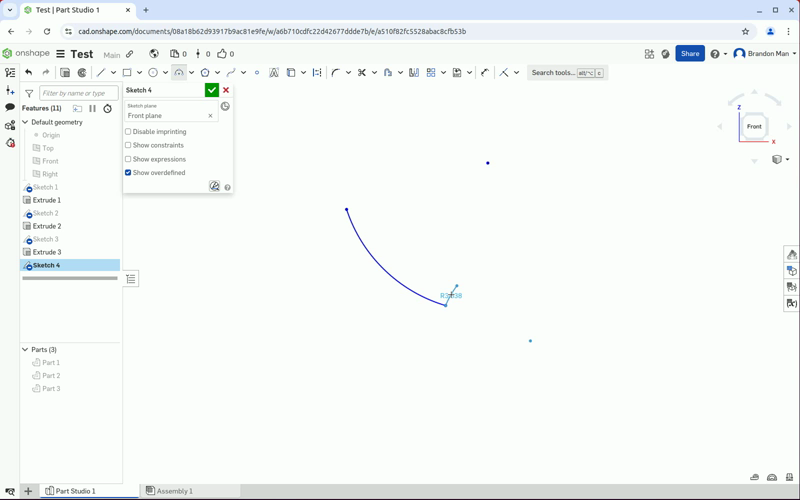
scroll(6)
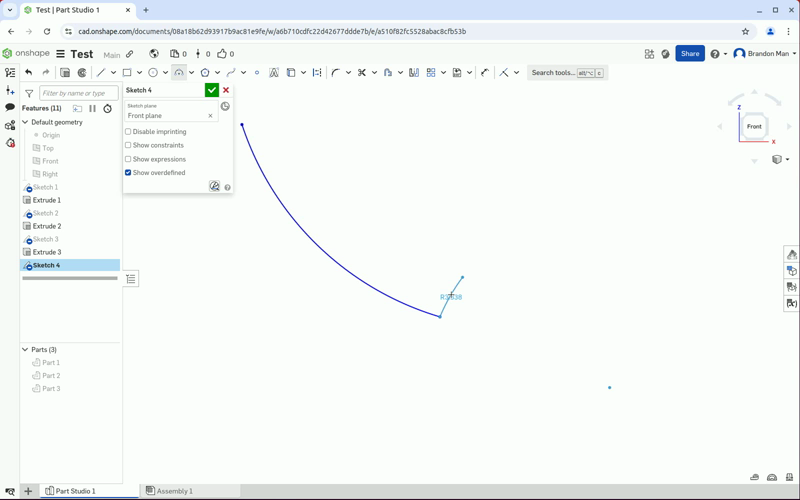
click(451, 294)
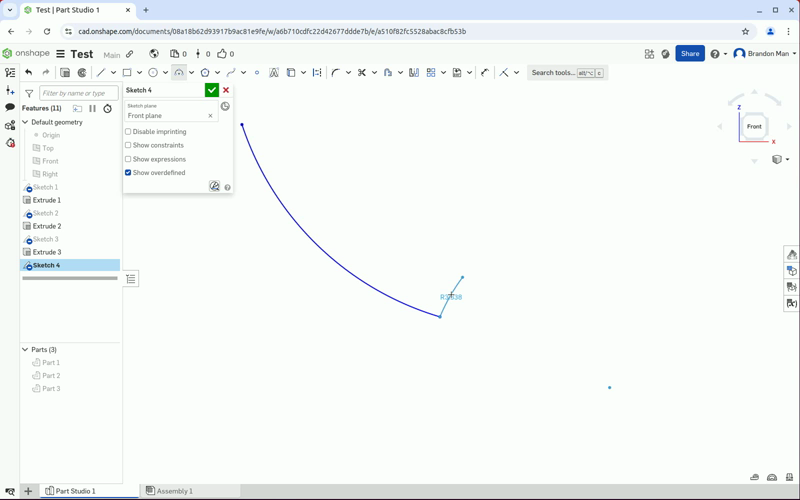
scroll(-6)
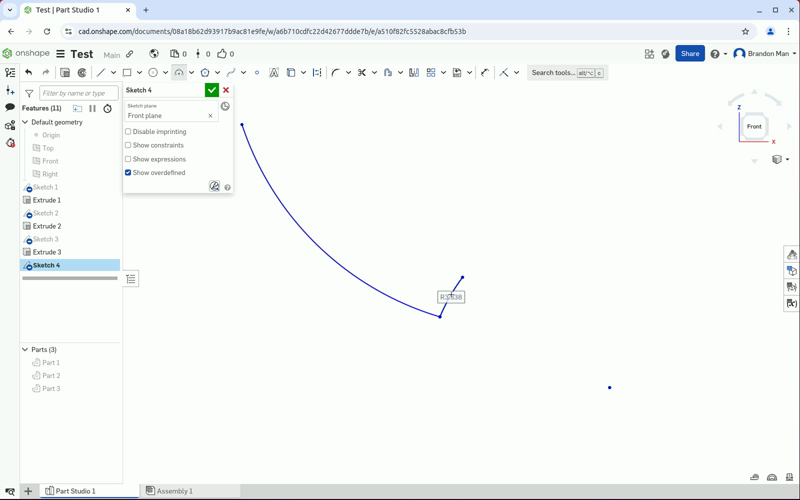
scroll(-6)
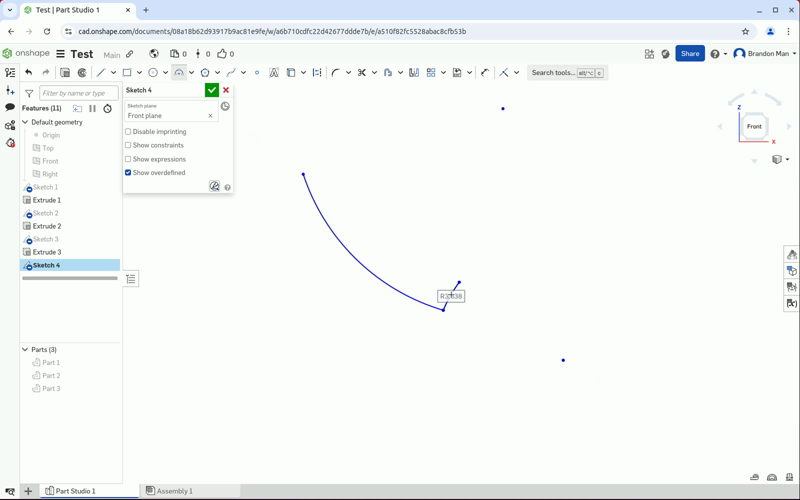
scroll(-6)
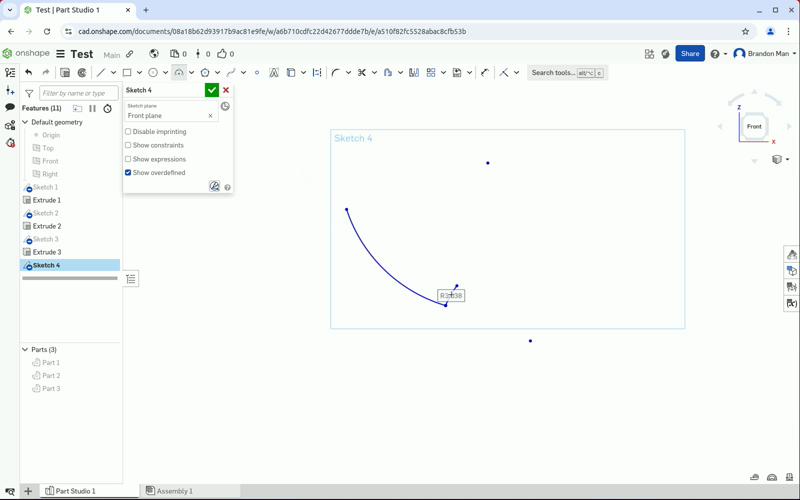
scroll(-6)
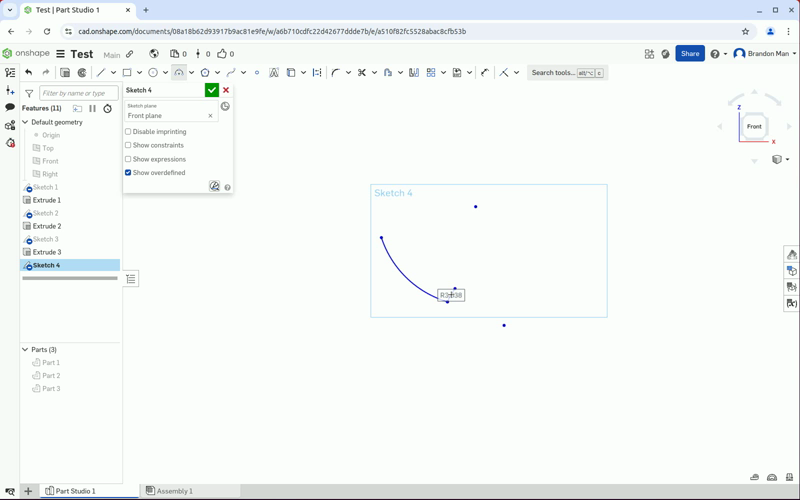
scroll(-6)
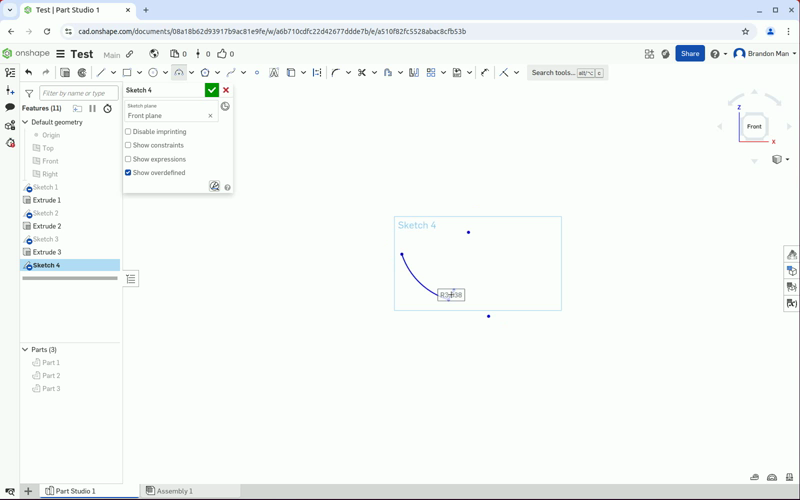
scroll(-6)
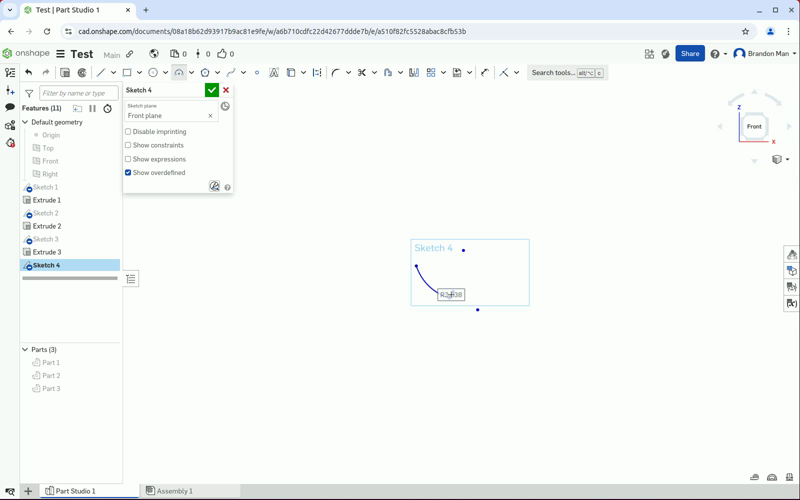
scroll(-6)
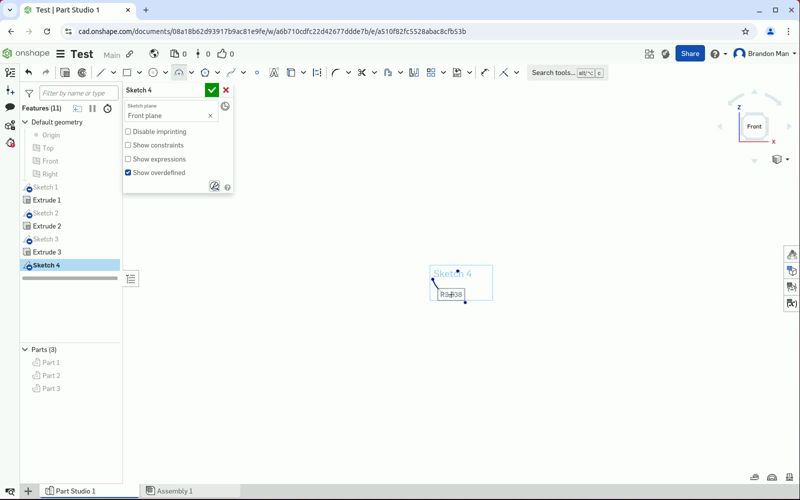
key_up(shift)
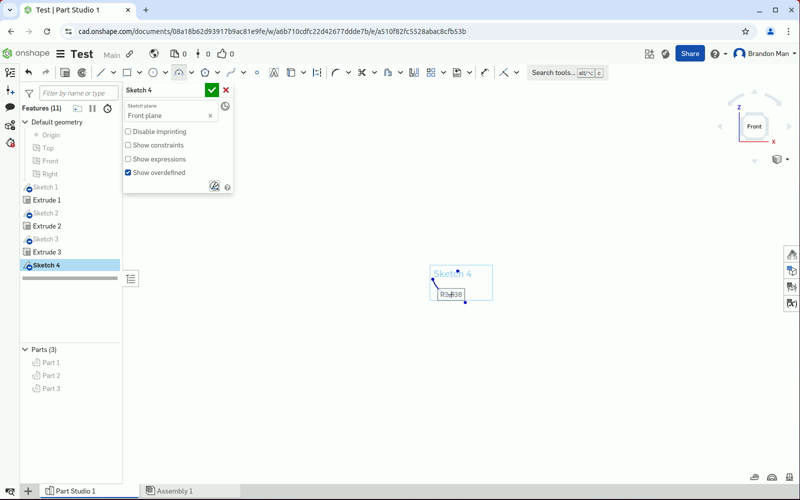
mouse_move(452, 292)
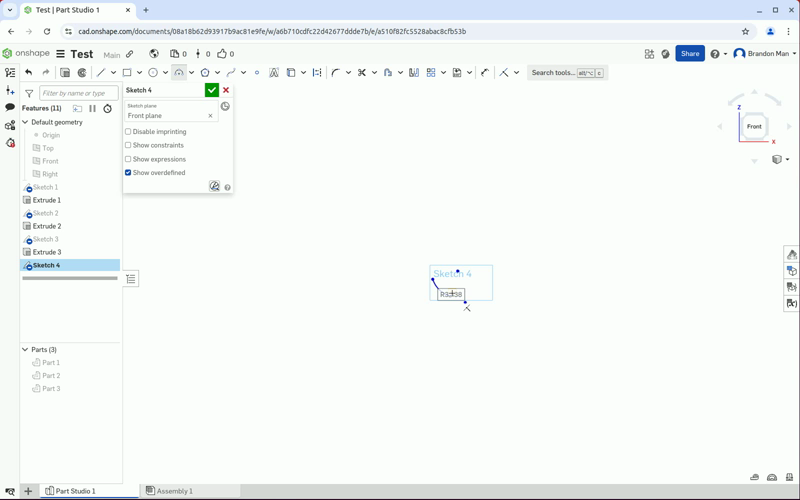
scroll(6)
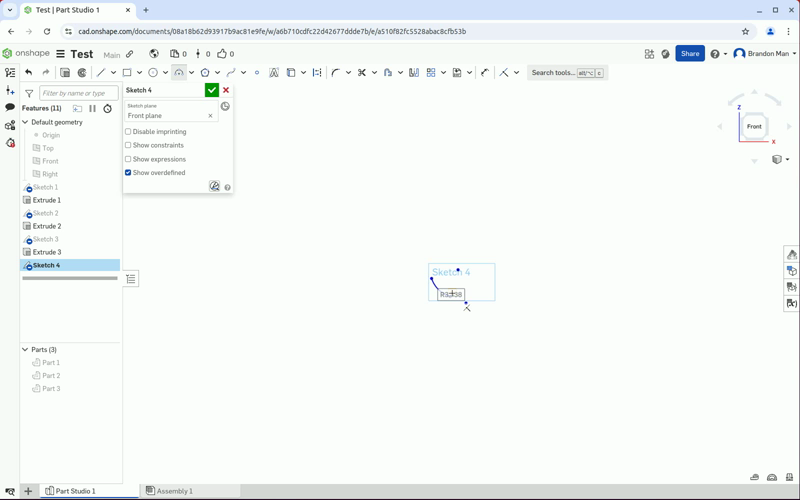
scroll(6)
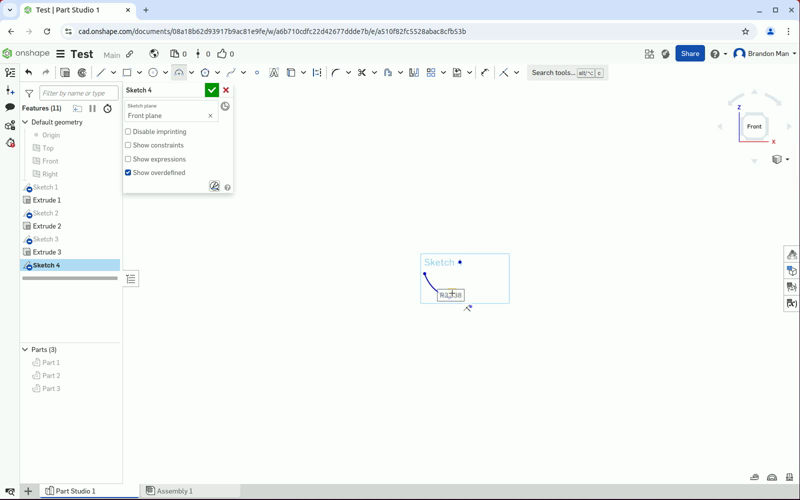
scroll(6)
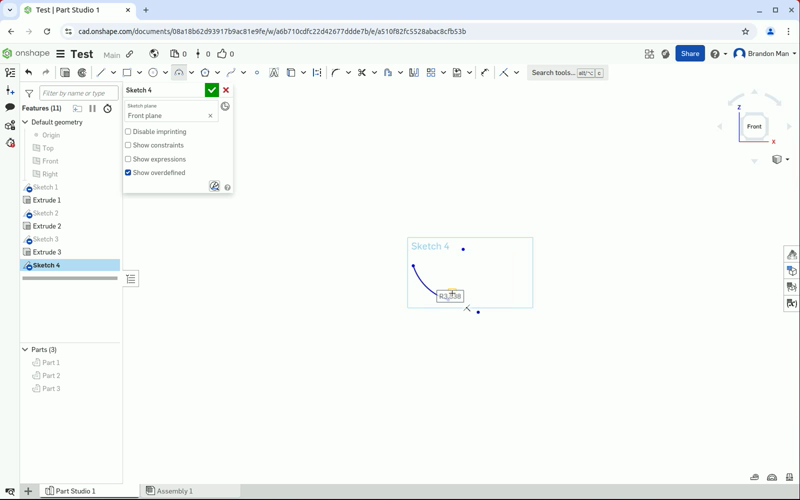
scroll(6)
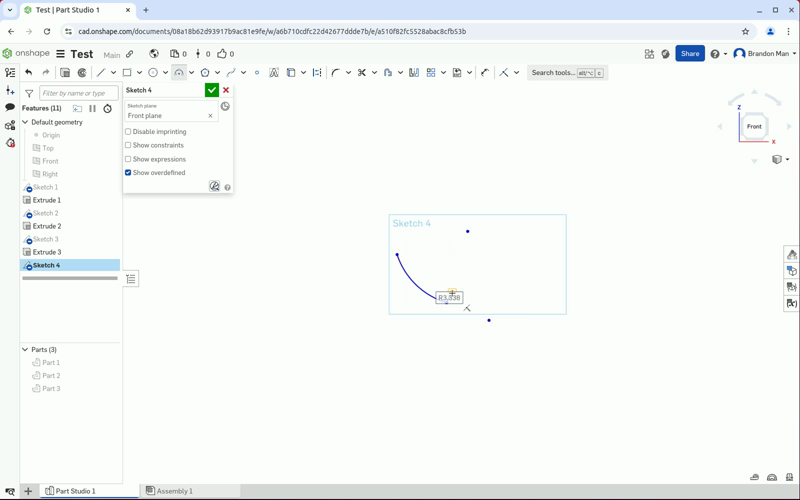
scroll(6)
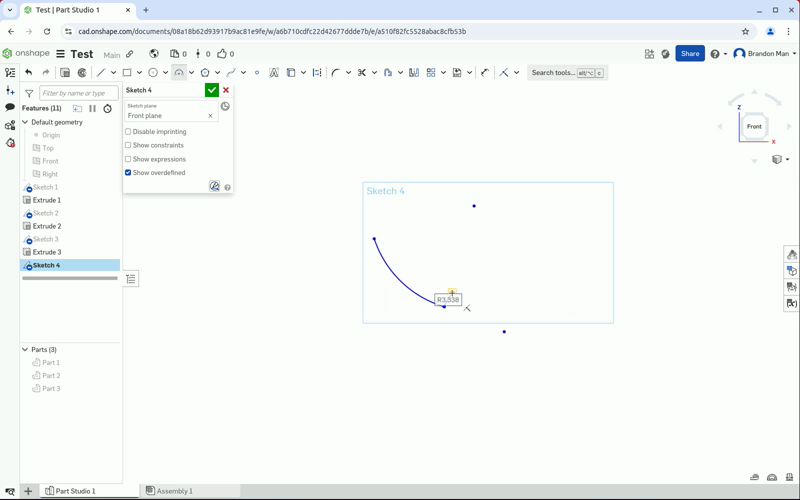
scroll(6)
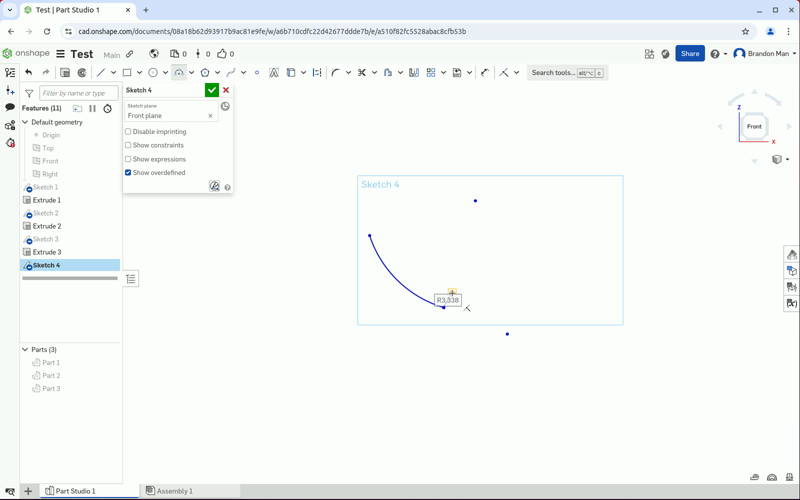
scroll(6)
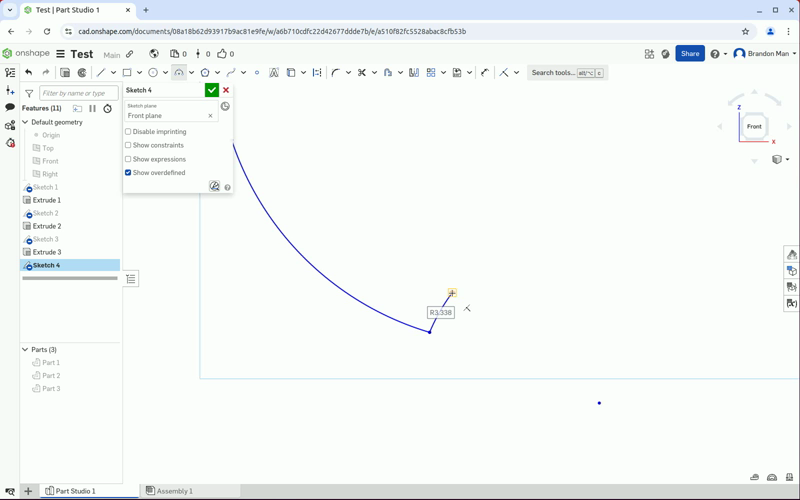
click(452, 292)
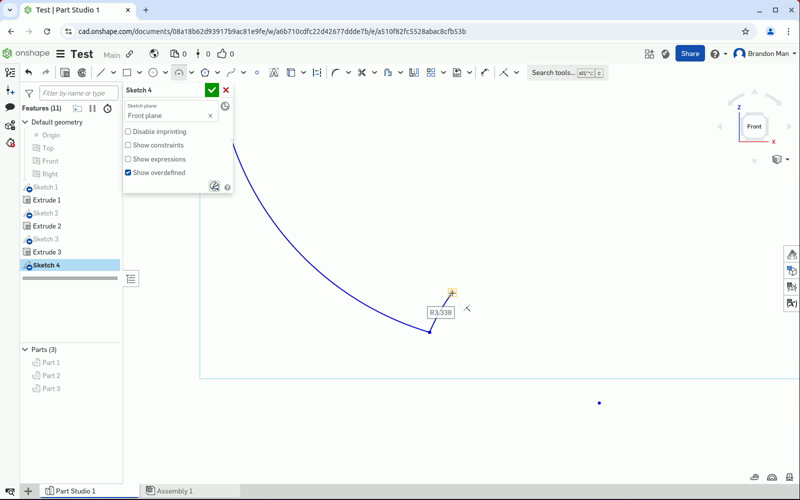
scroll(-6)
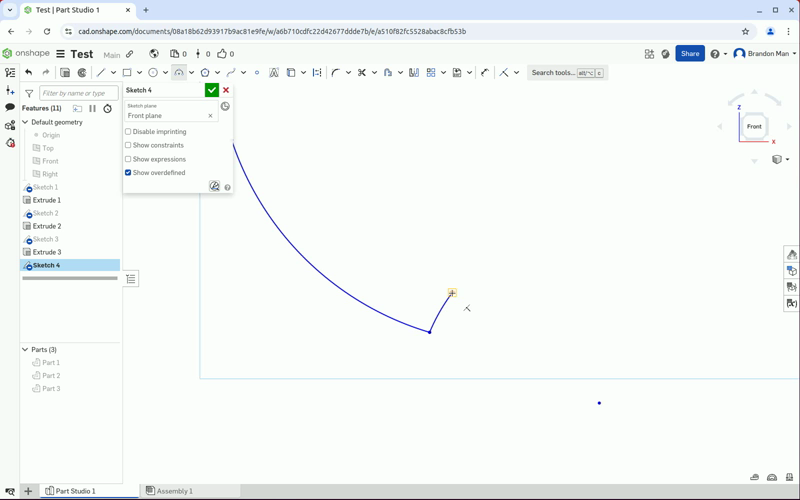
scroll(-6)
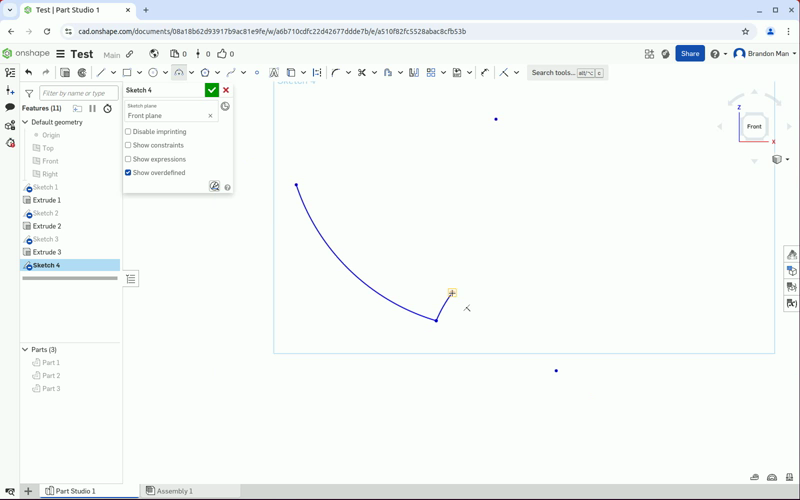
scroll(-6)
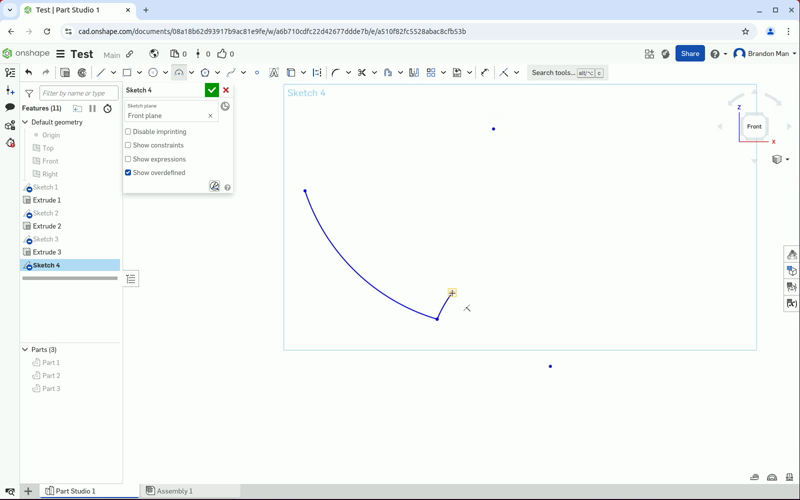
scroll(-6)
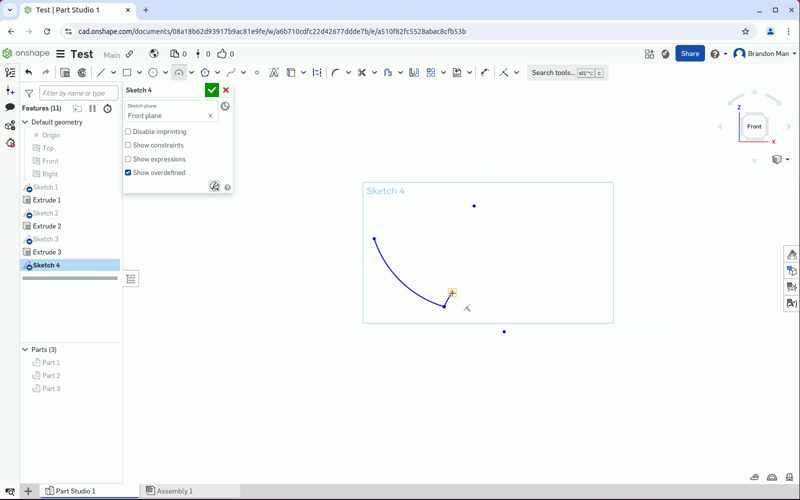
scroll(-6)
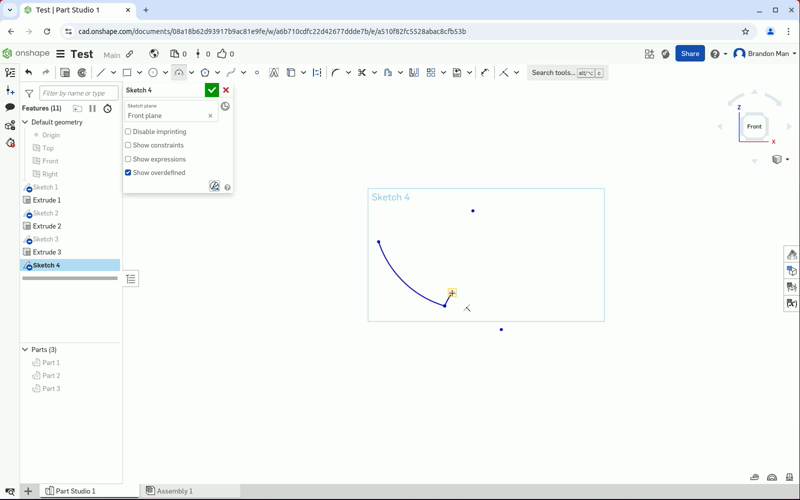
scroll(-6)
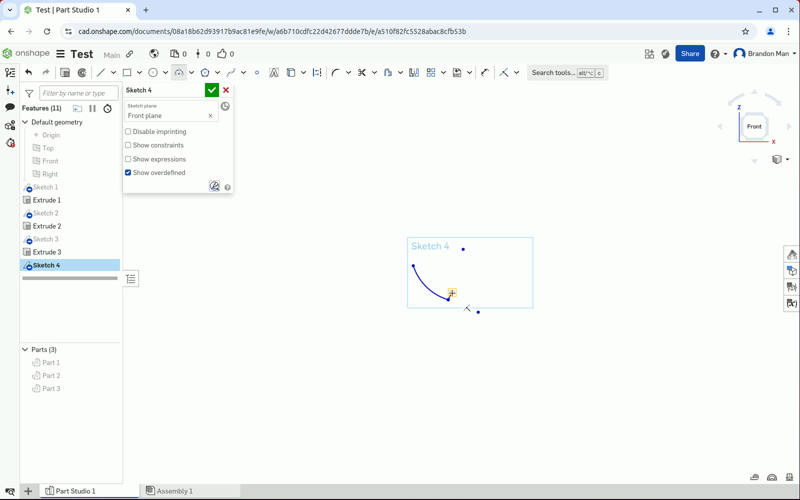
scroll(-6)
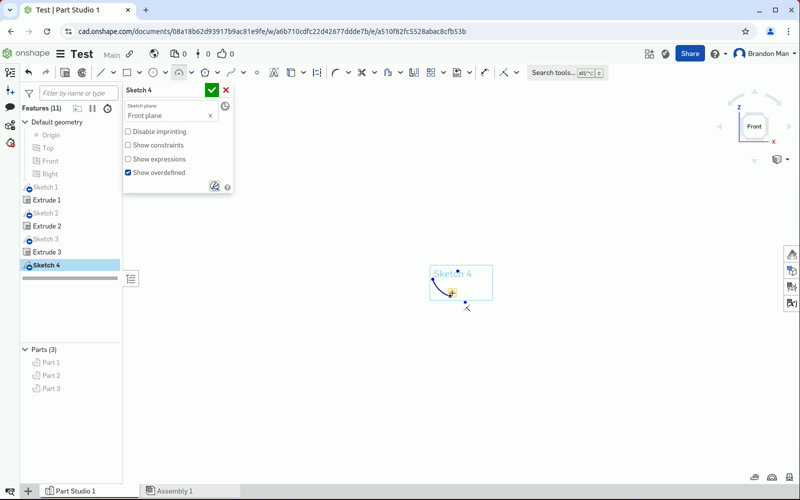
mouse_move(432, 279)
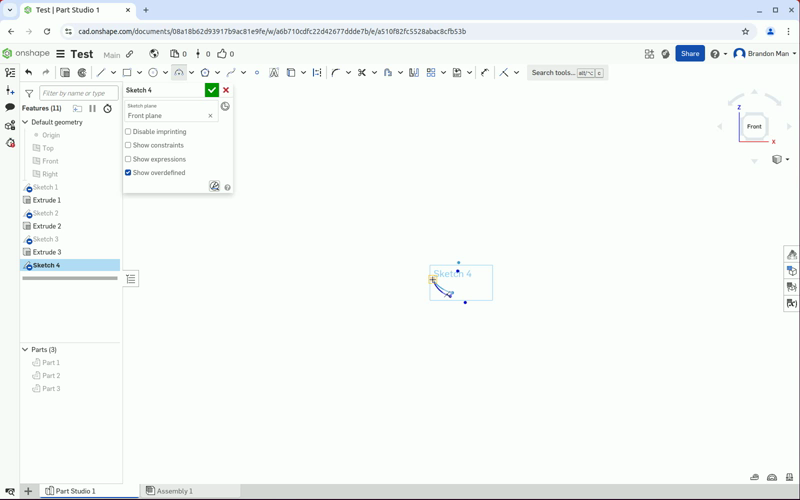
click(432, 279)
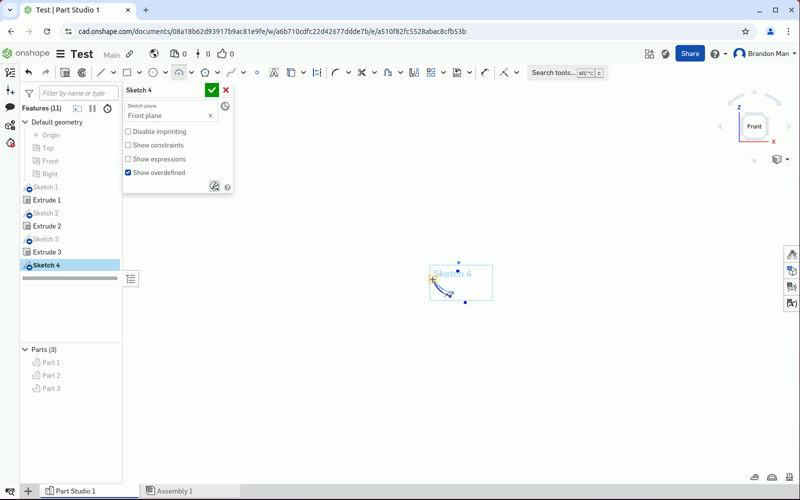
key_down(shift)
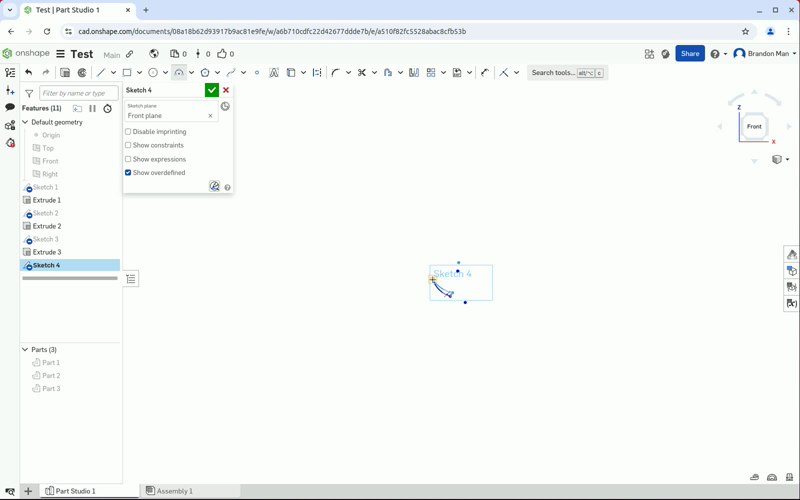
mouse_move(443, 284)
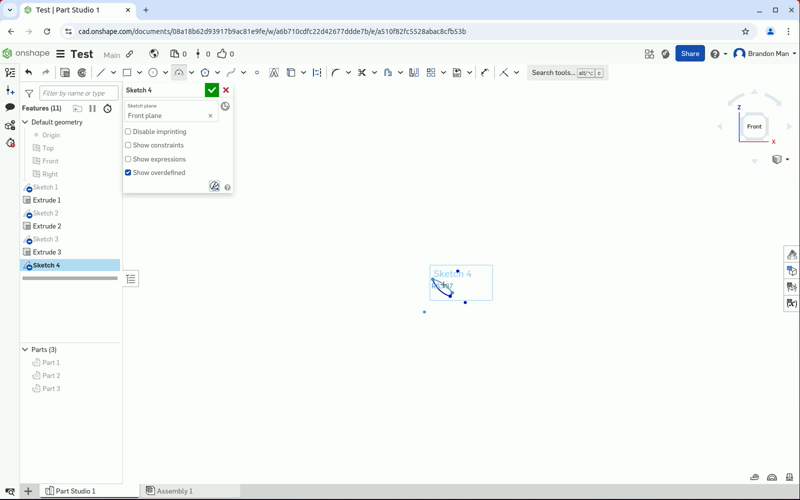
click(443, 284)
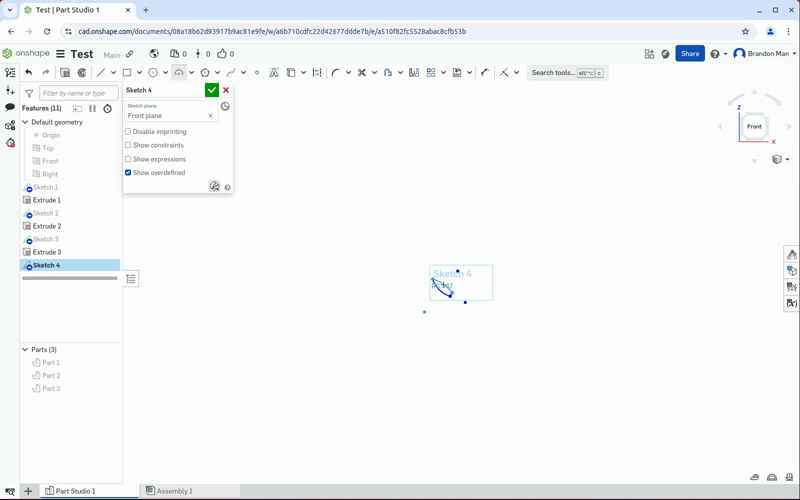
key_up(shift)
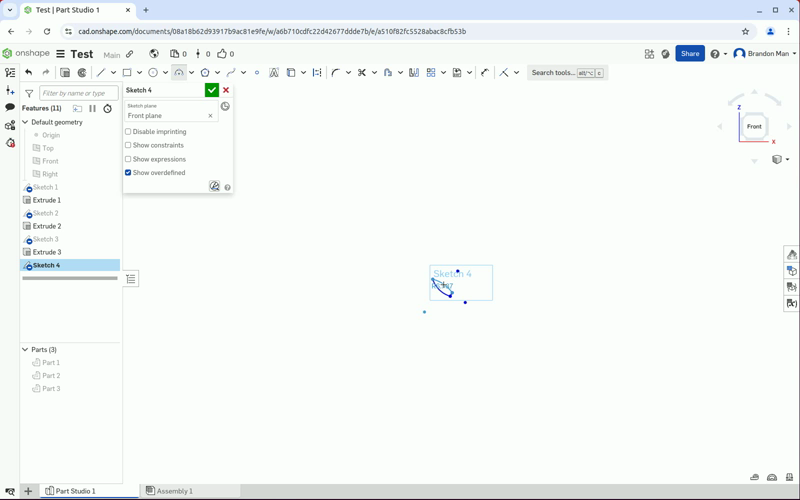
key(esc)
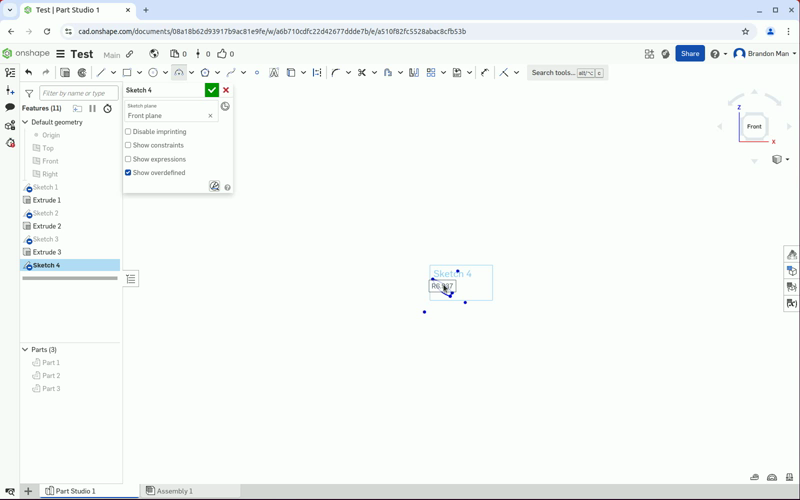
mouse_move(442, 287)
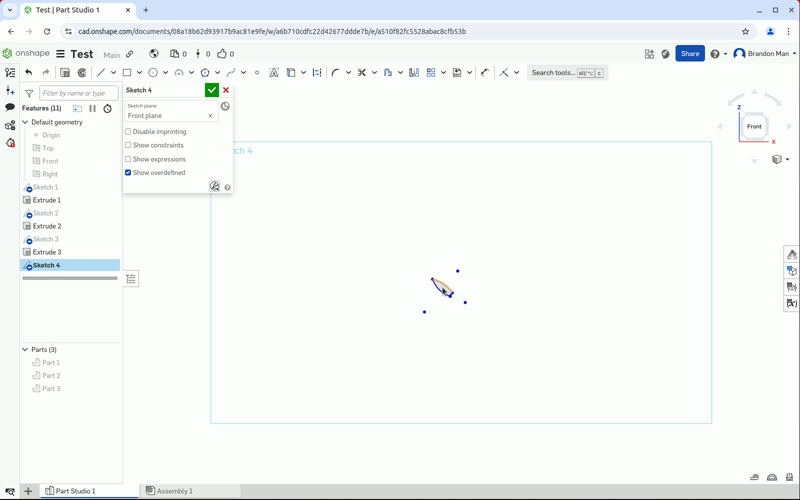
scroll(6)
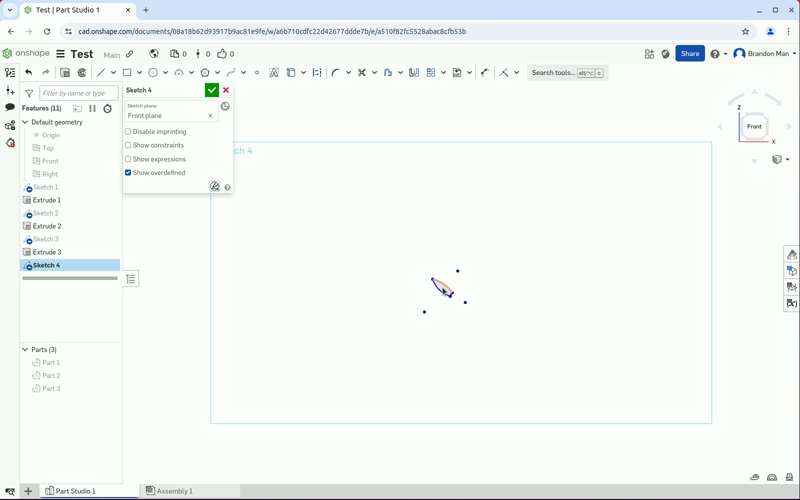
scroll(6)
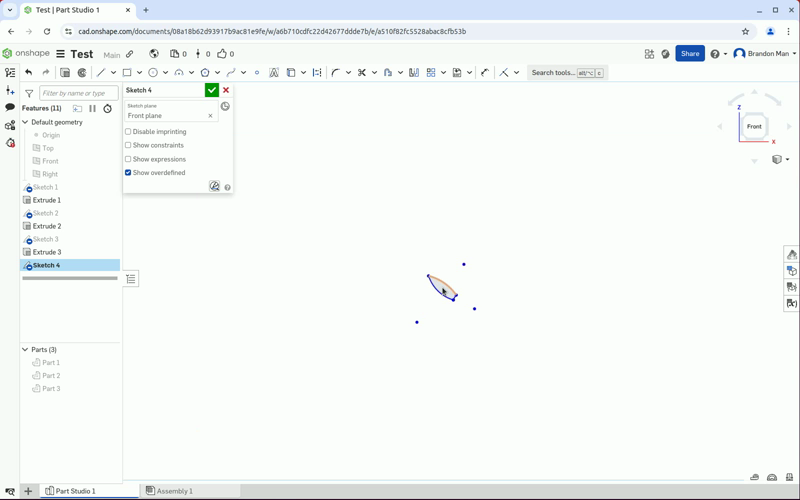
scroll(6)
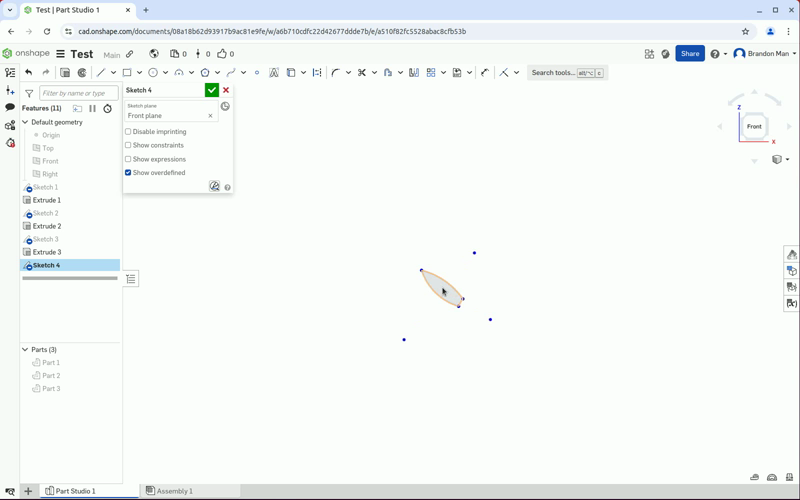
scroll(6)
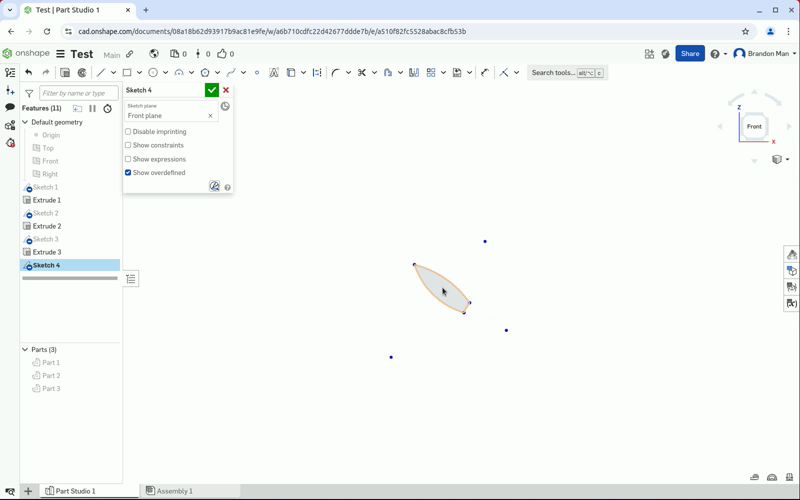
scroll(6)
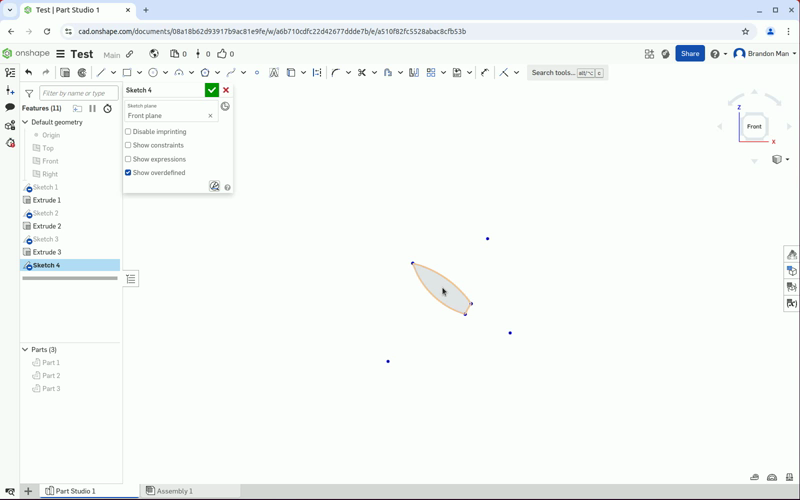
scroll(6)
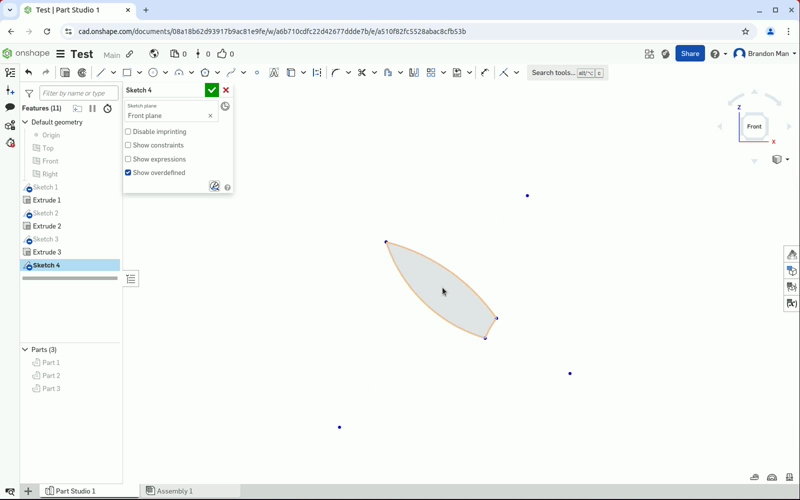
scroll(6)
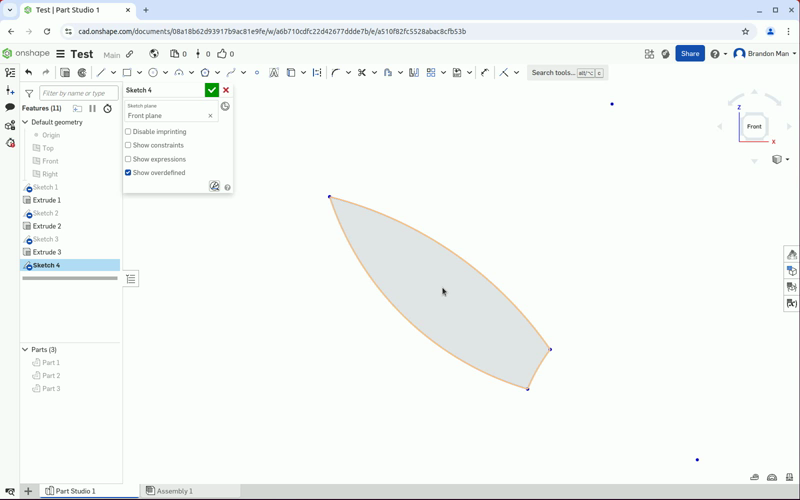
click(442, 287)
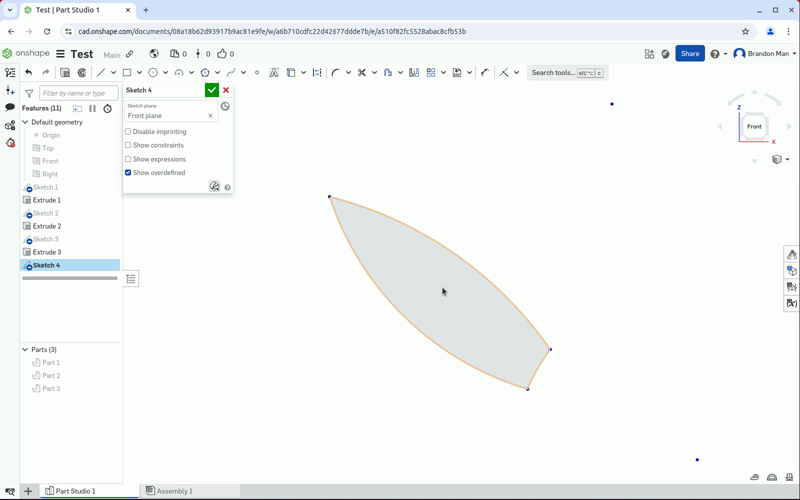
scroll(-6)
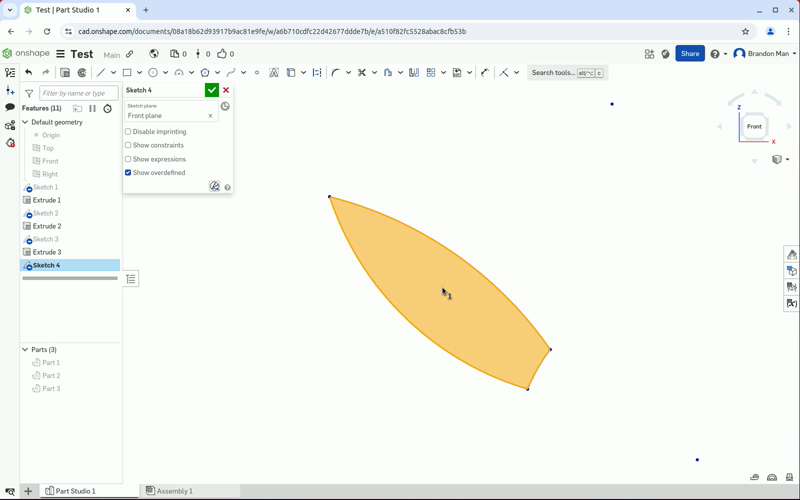
scroll(-6)
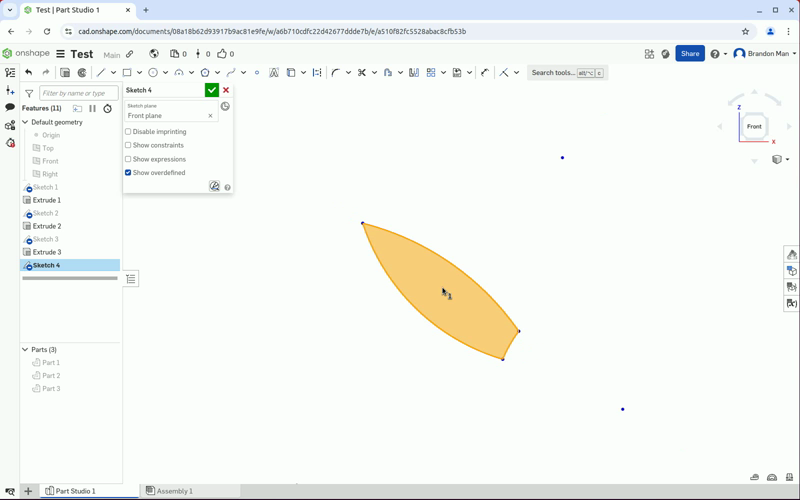
scroll(-6)
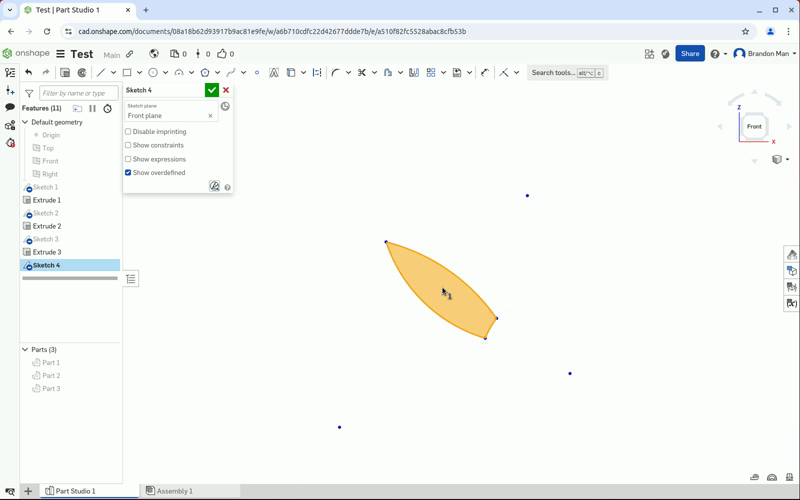
scroll(-6)
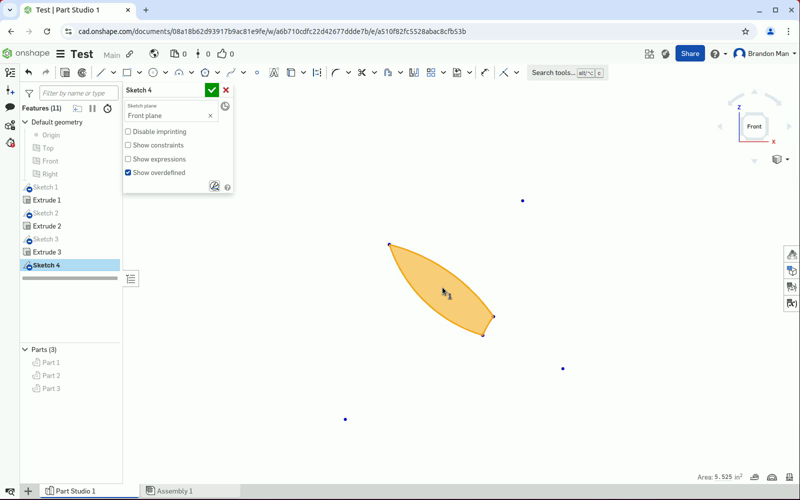
scroll(-6)
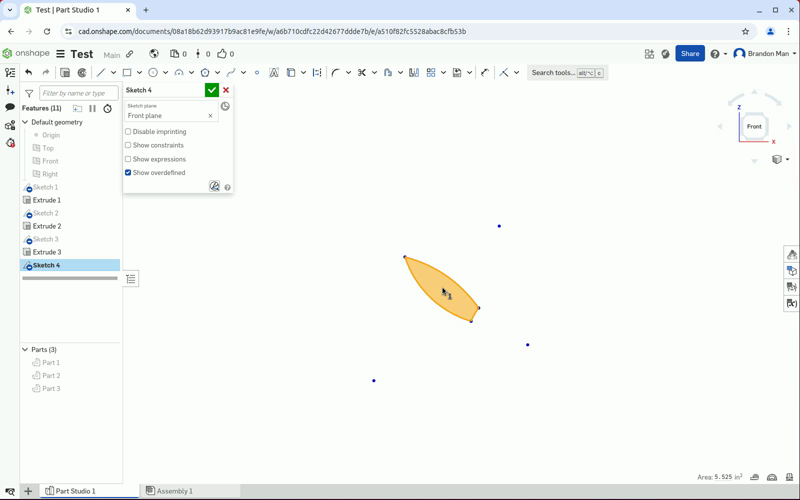
scroll(-6)
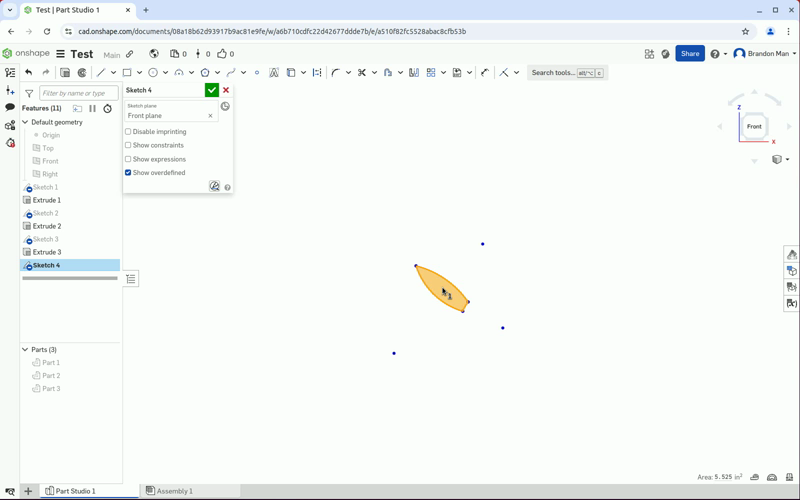
scroll(-6)
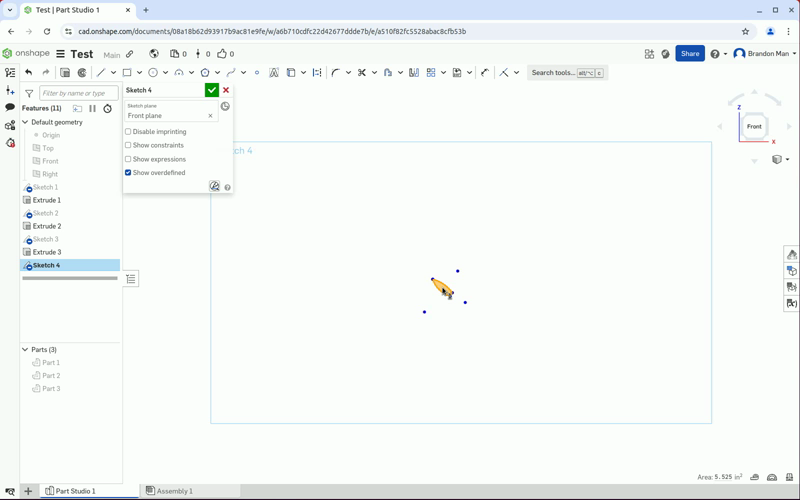
mouse_move(73, 352)
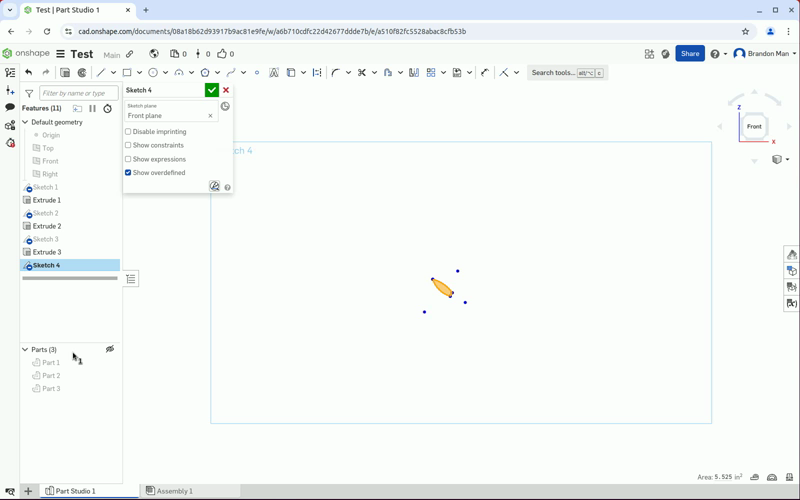
key(shift+y)
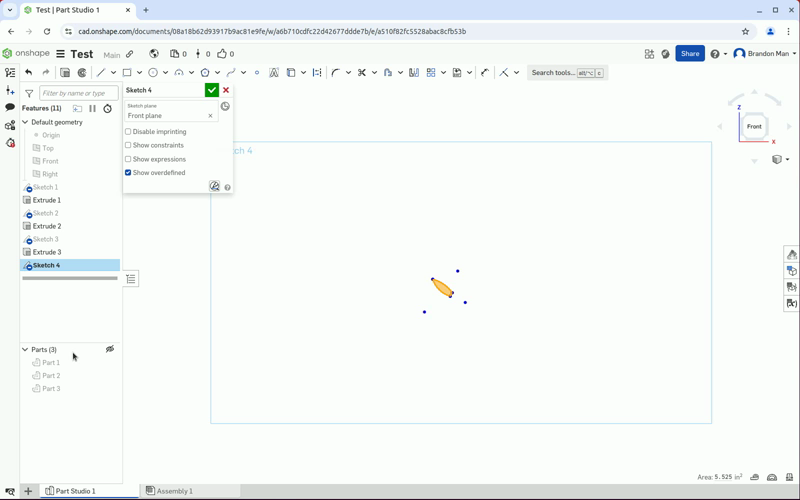
key(shift+e)
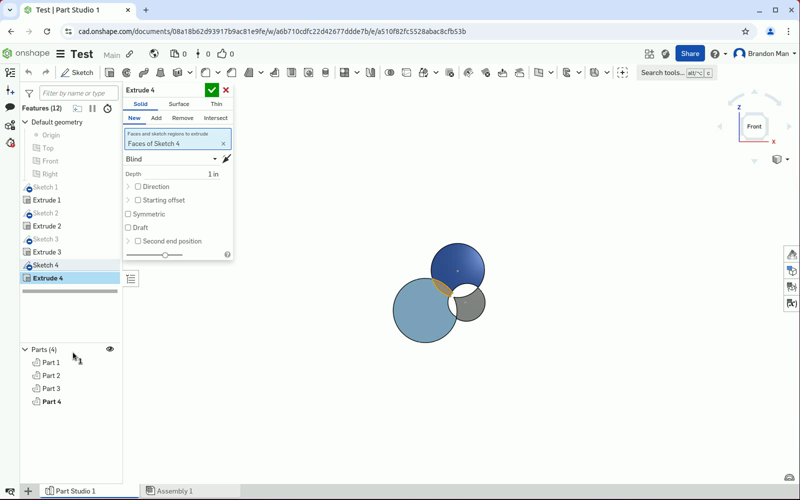
mouse_move(143, 106)
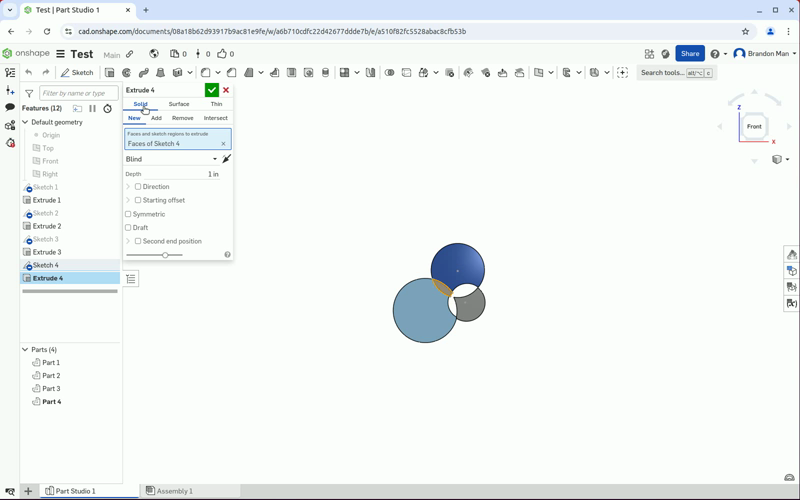
click(143, 106)
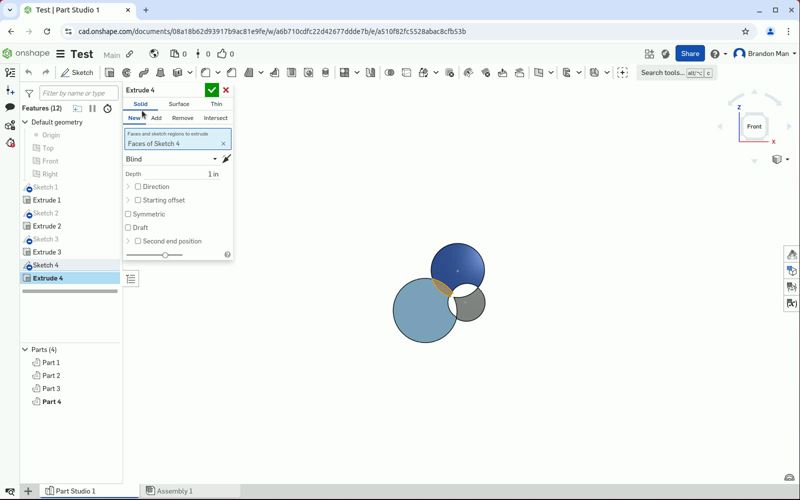
mouse_move(137, 120)
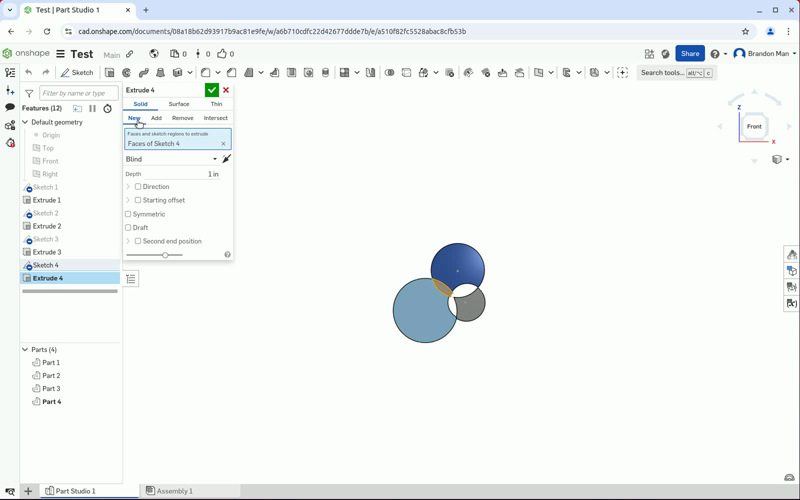
click(137, 120)
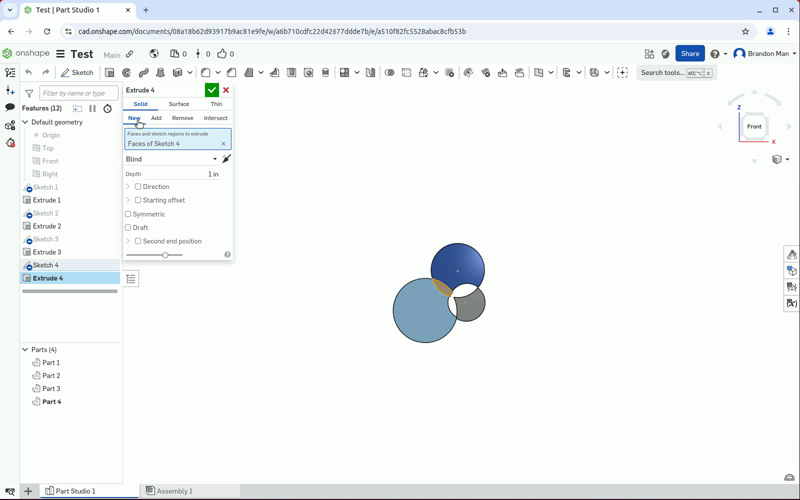
key(tab, 4)
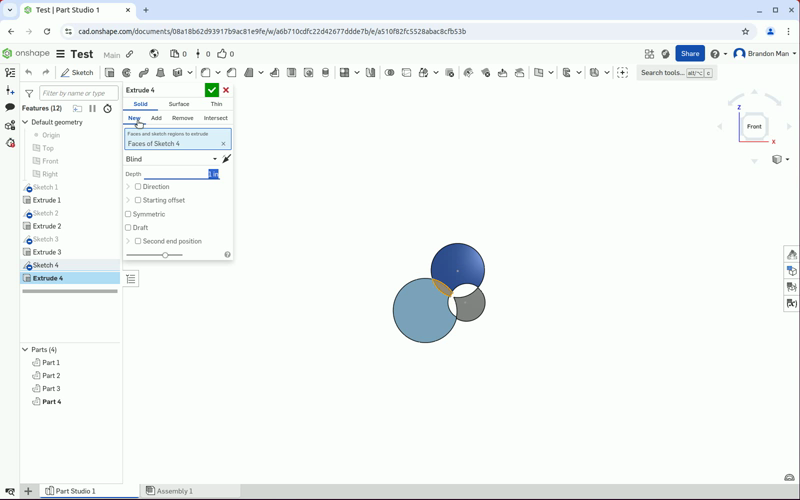
text(15.165)
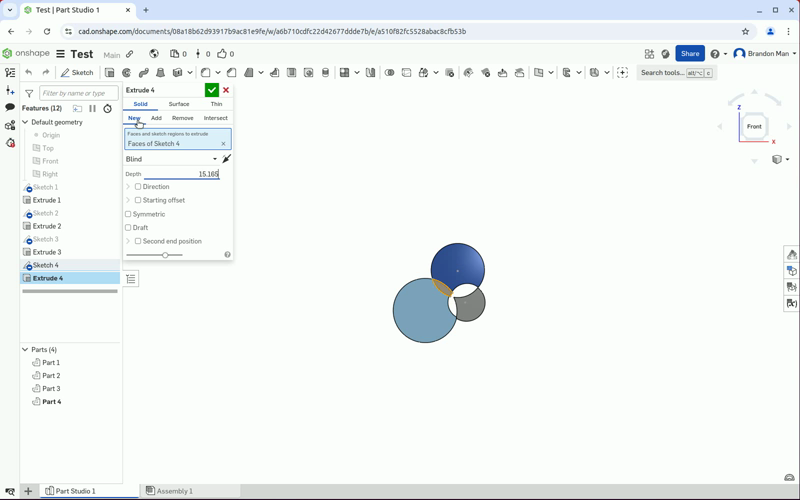
key(enter)
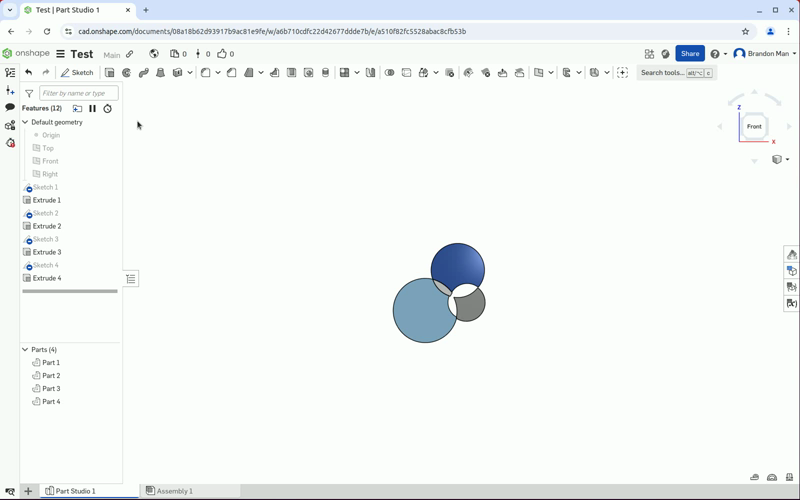
key(shift+h)
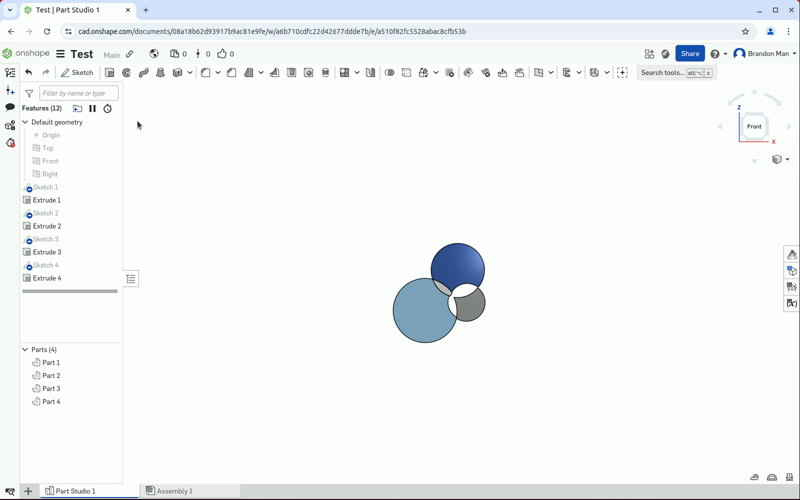
key(shift+h)
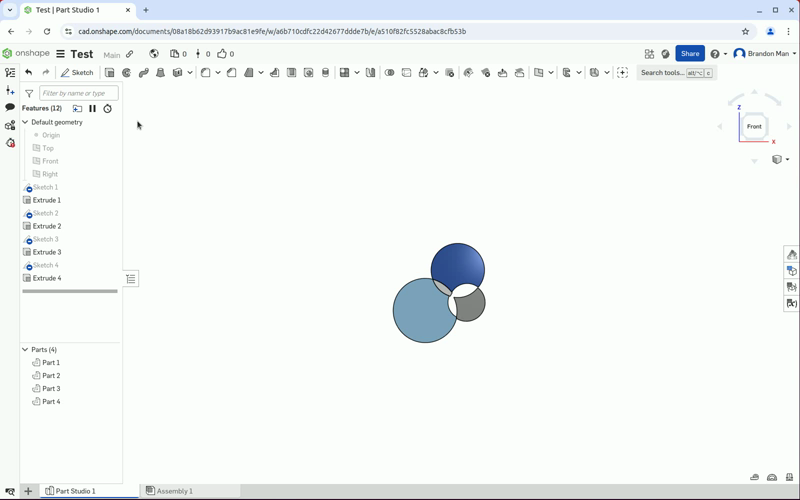
mouse_move(73, 189)
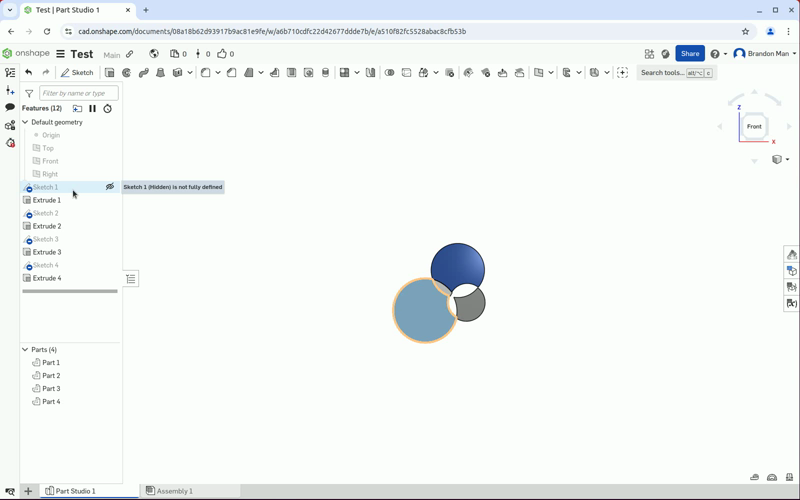
click(73, 189)
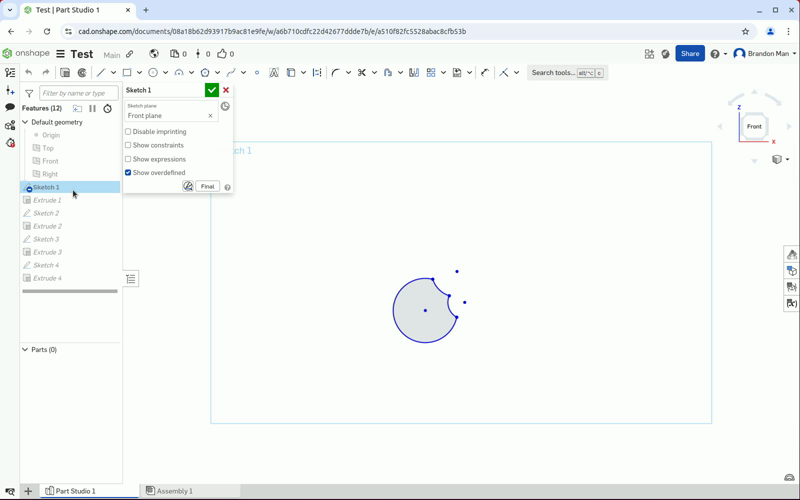
mouse_move(229, 92)
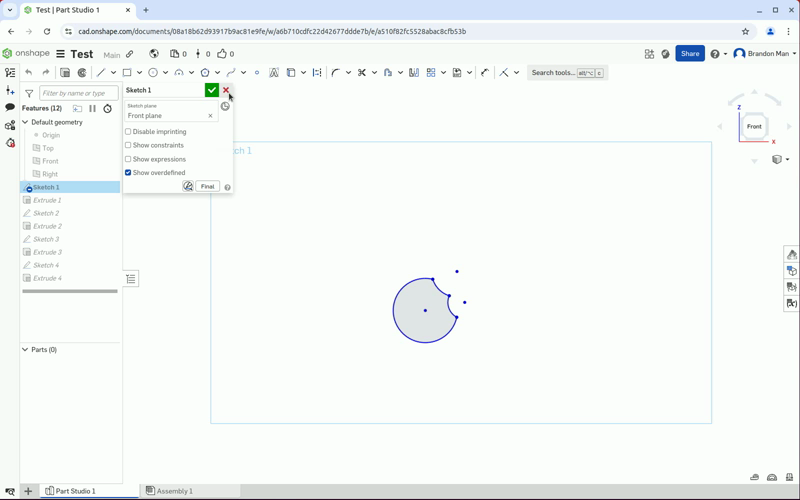
click(229, 92)
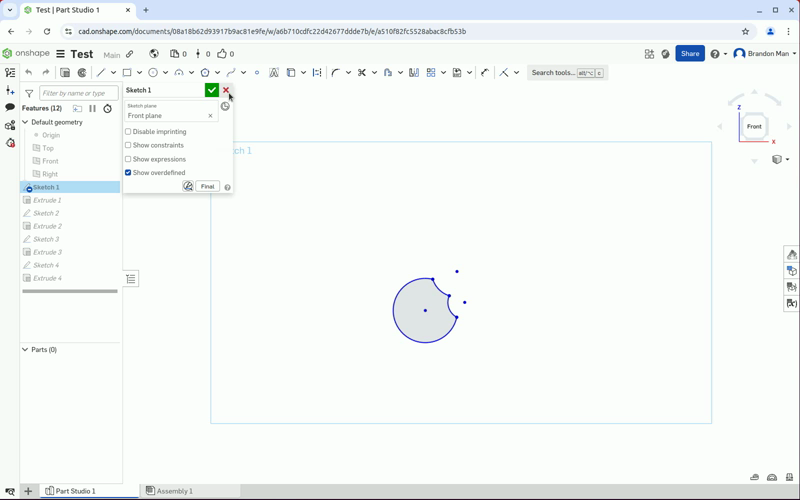
key(shift+s)
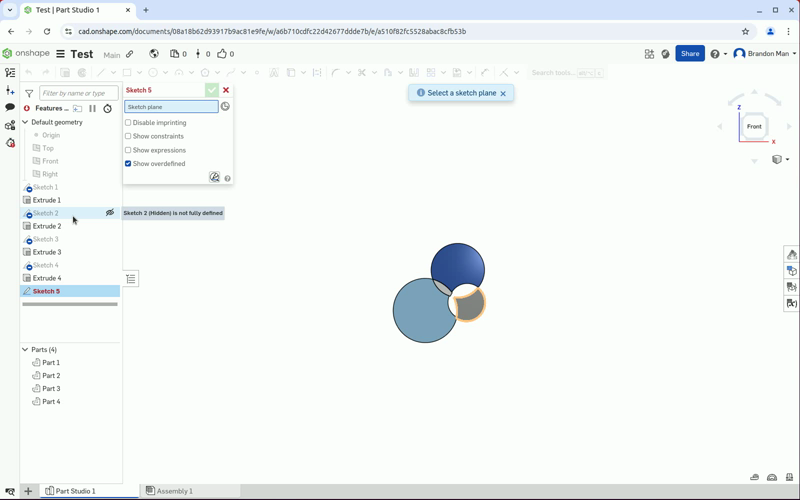
scroll(3)
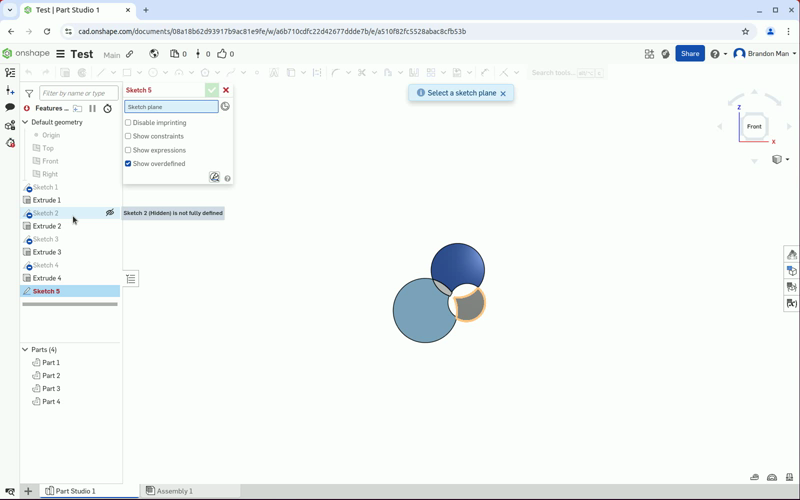
mouse_move(73, 163)
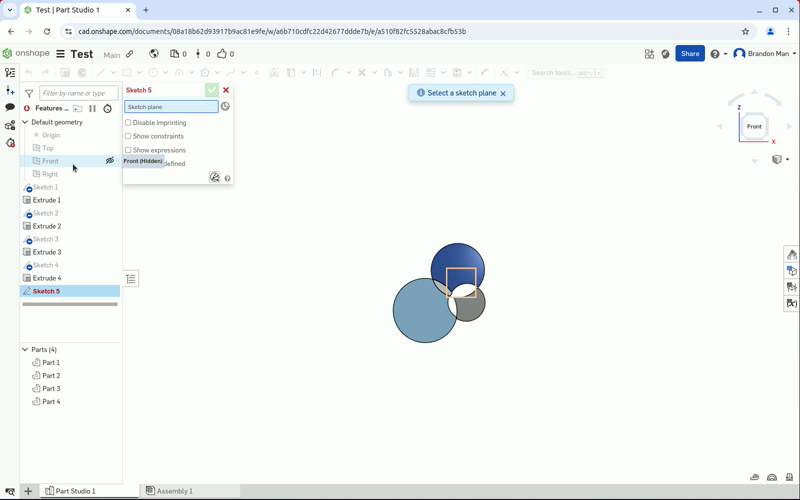
click(73, 163)
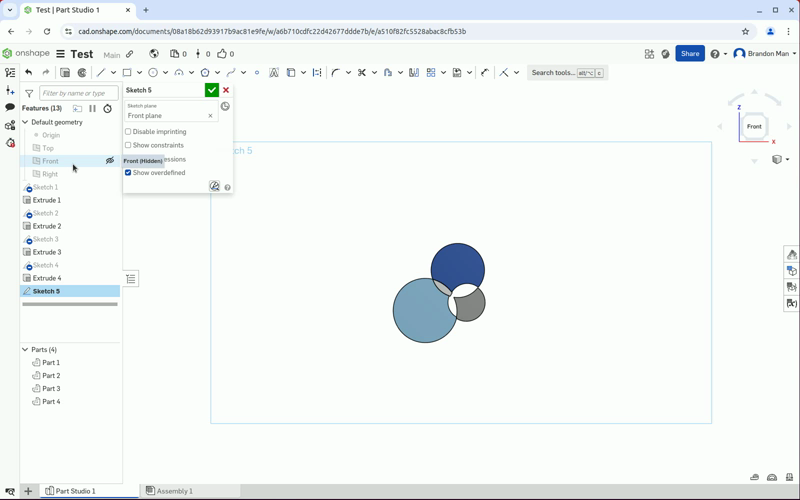
mouse_move(73, 352)
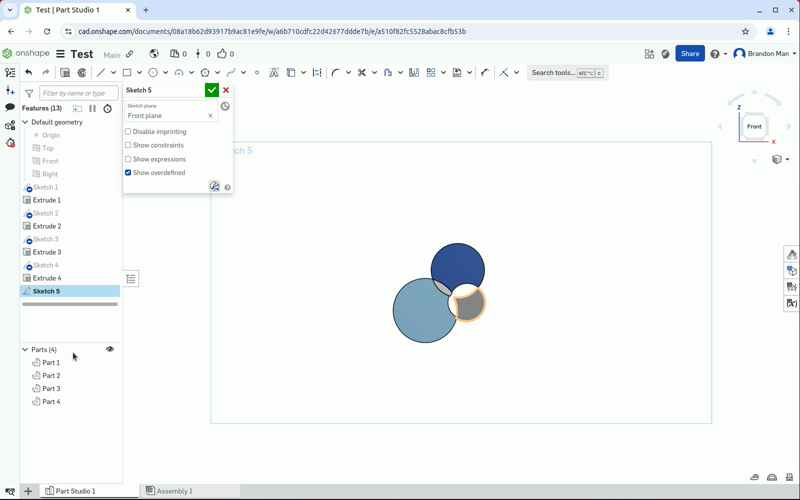
key(y)
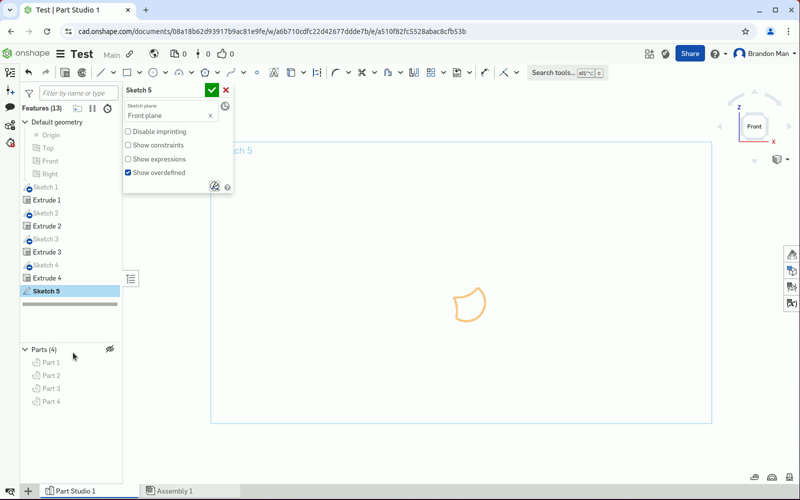
key(a)
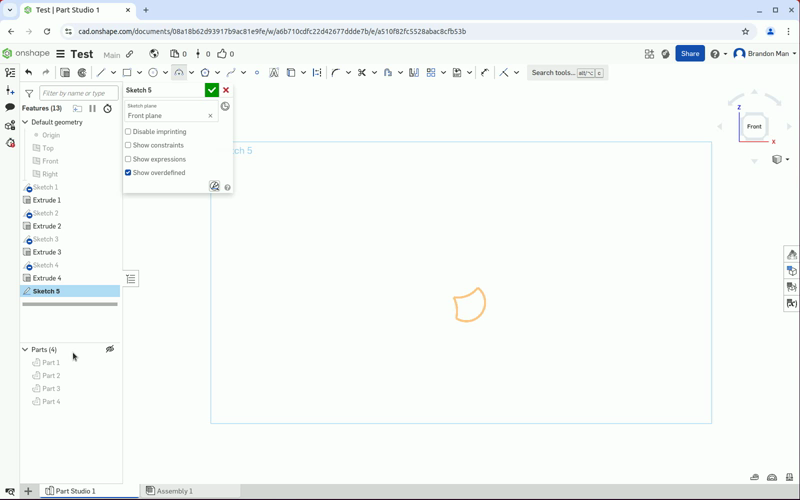
key_down(shift)
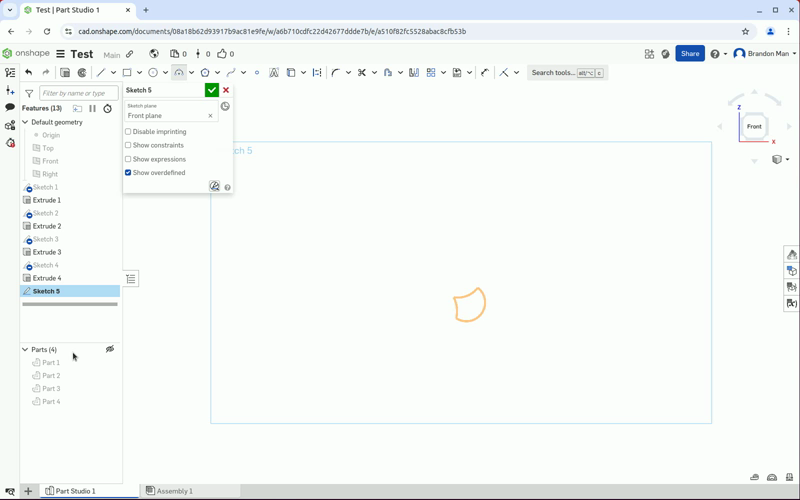
mouse_move(449, 295)
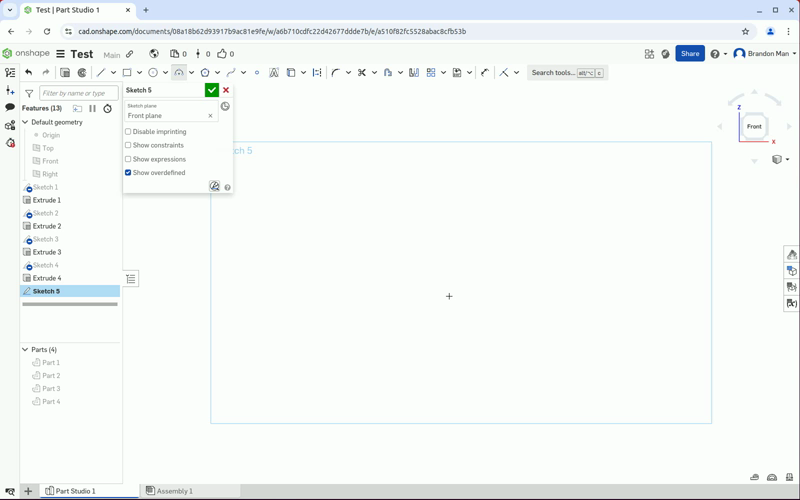
click(449, 295)
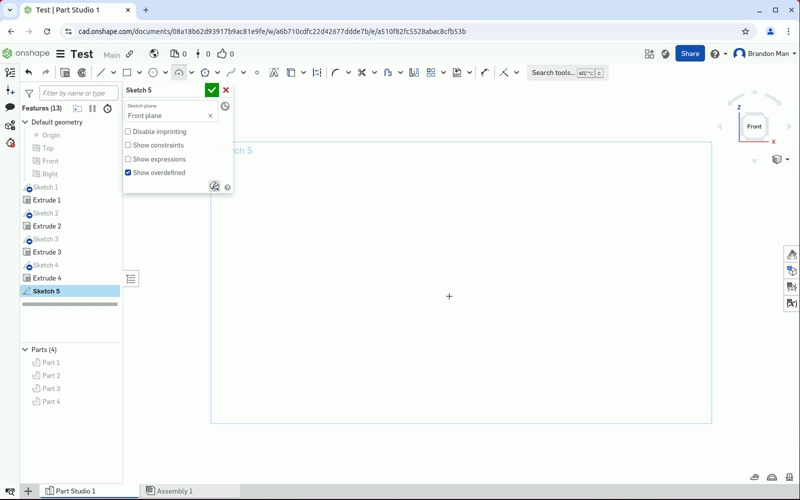
key_up(shift)
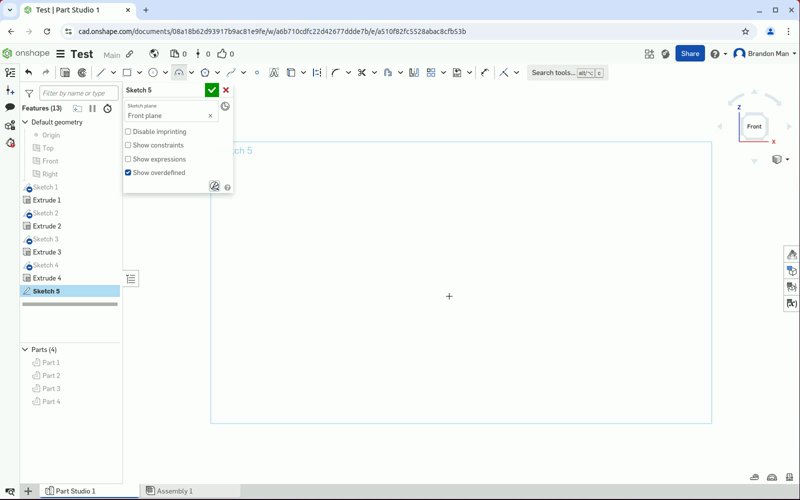
key_down(shift)
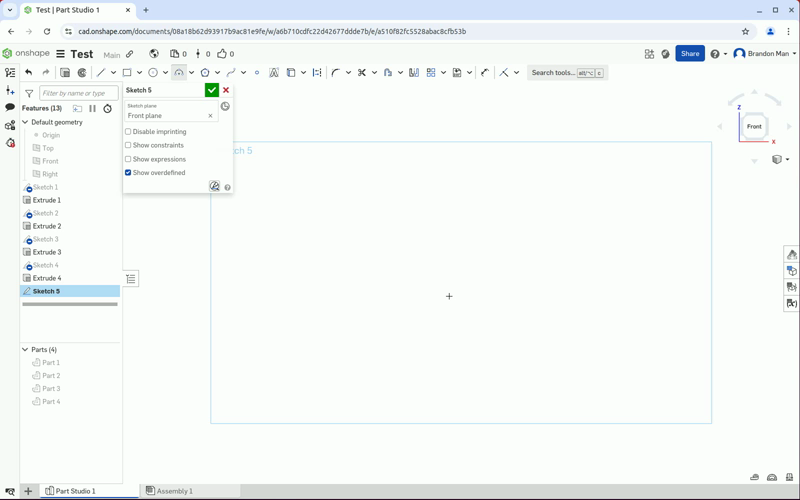
mouse_move(456, 317)
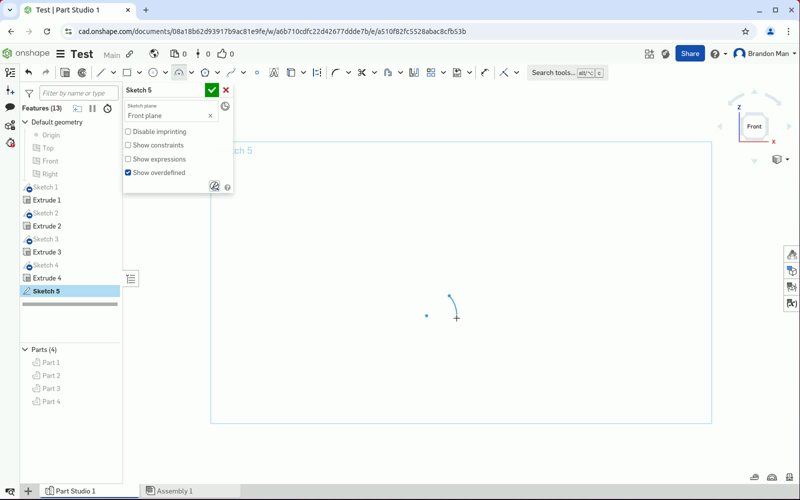
click(456, 317)
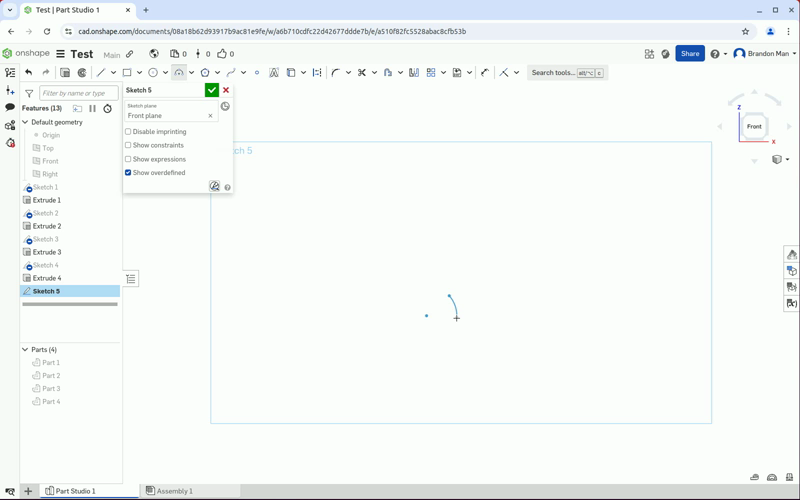
mouse_move(448, 308)
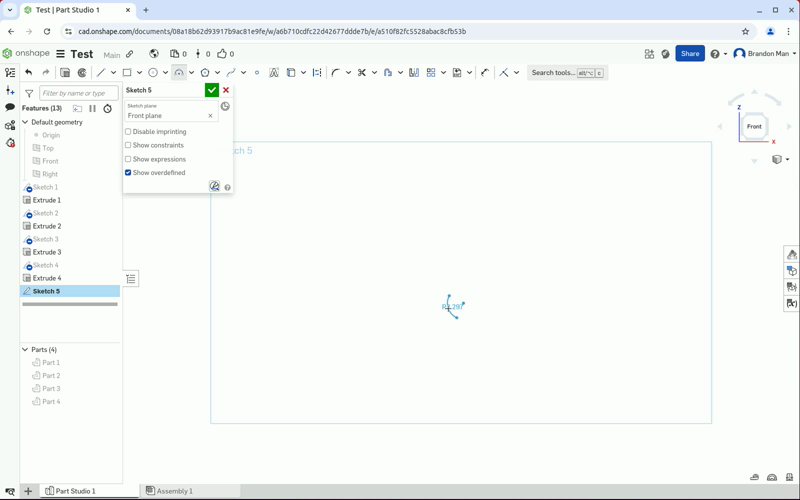
click(448, 308)
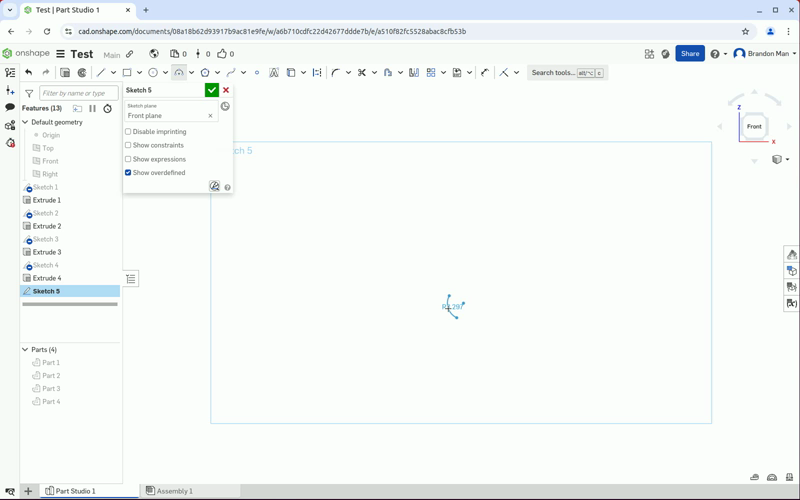
key_up(shift)
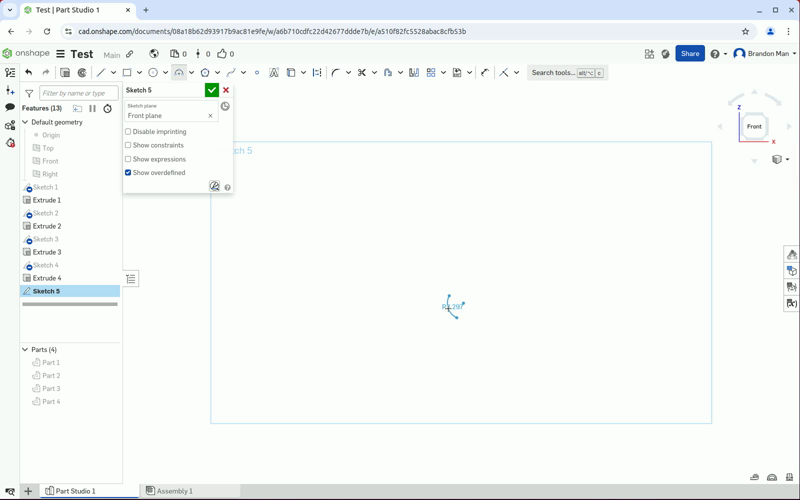
mouse_move(456, 317)
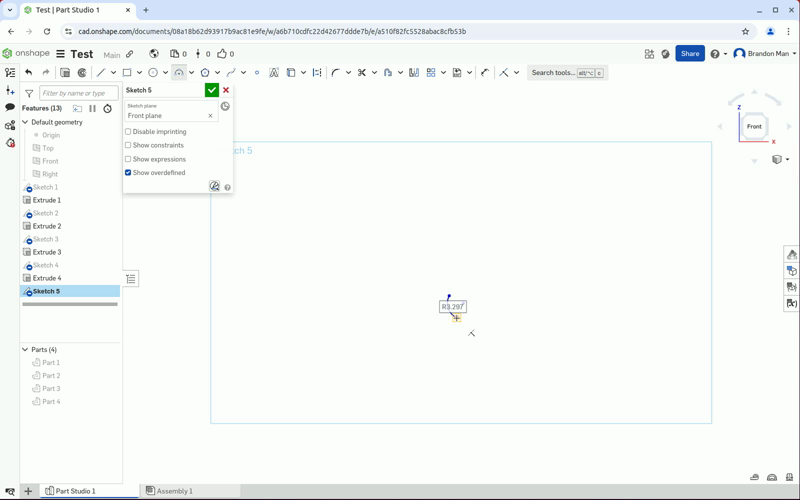
click(456, 317)
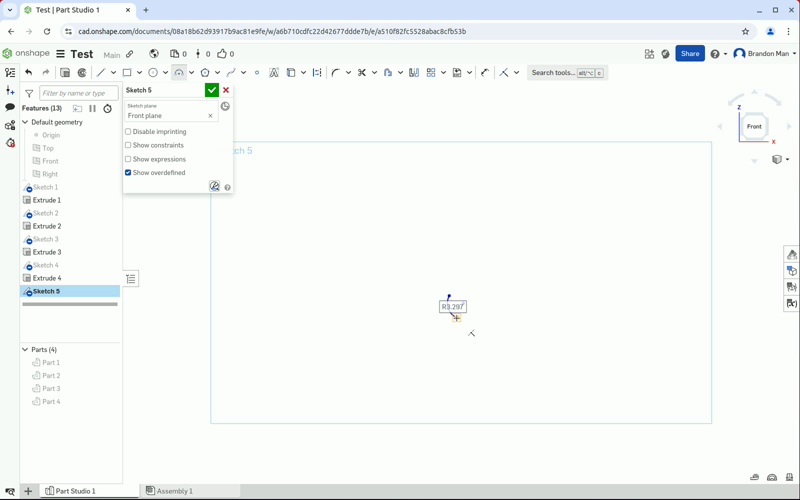
key_down(shift)
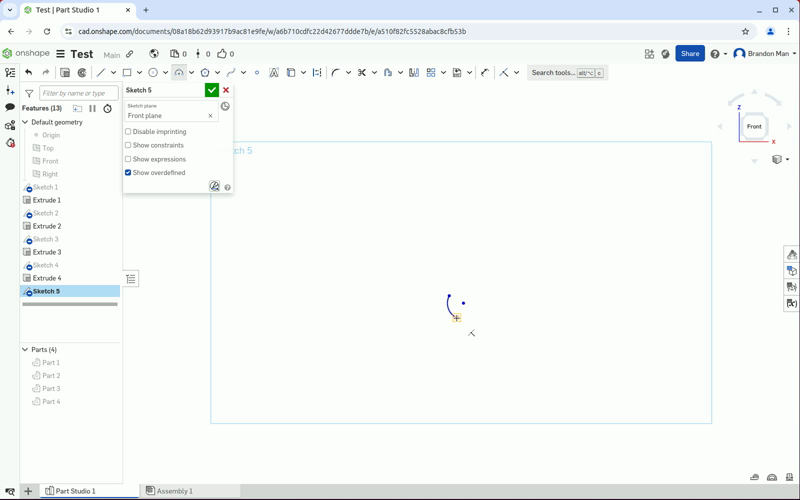
mouse_move(453, 296)
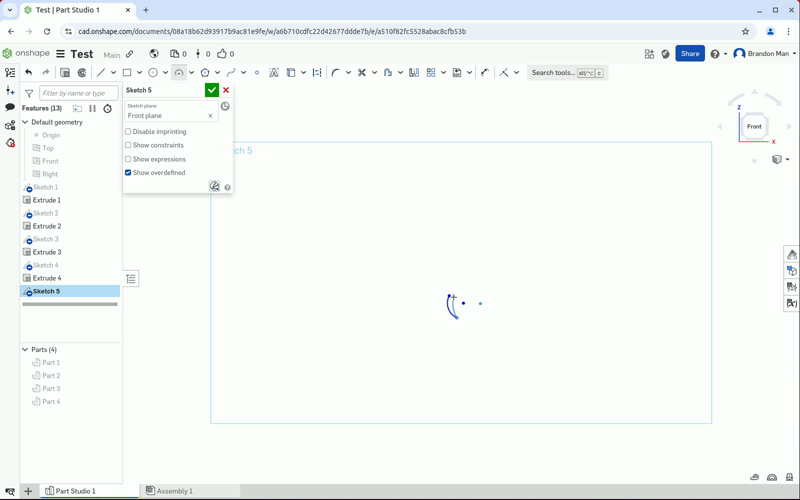
click(453, 296)
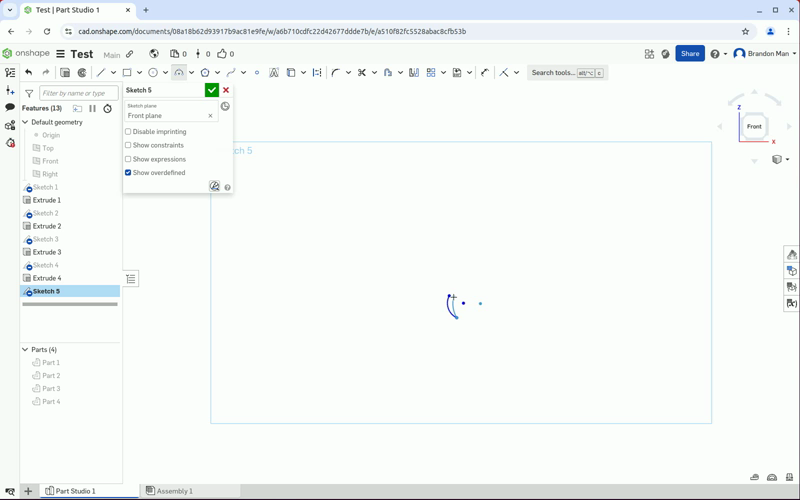
mouse_move(457, 306)
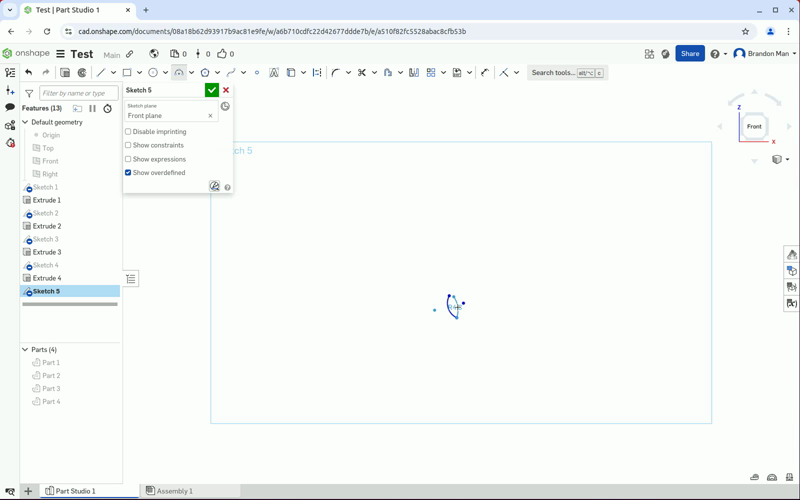
click(457, 306)
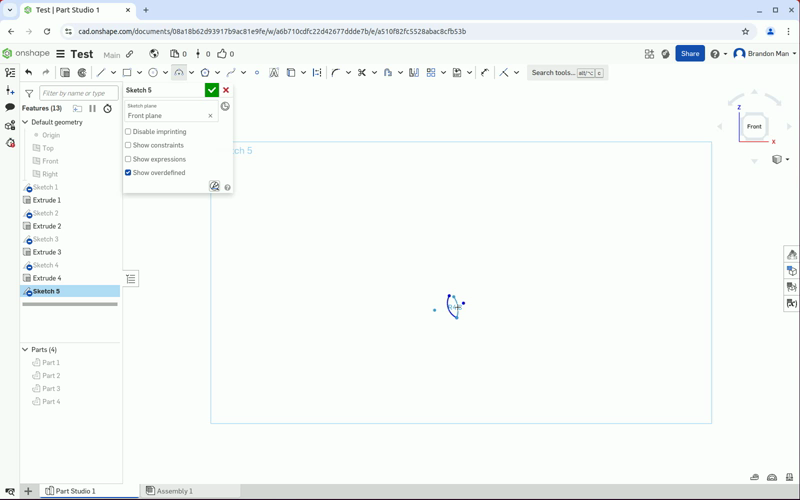
key_up(shift)
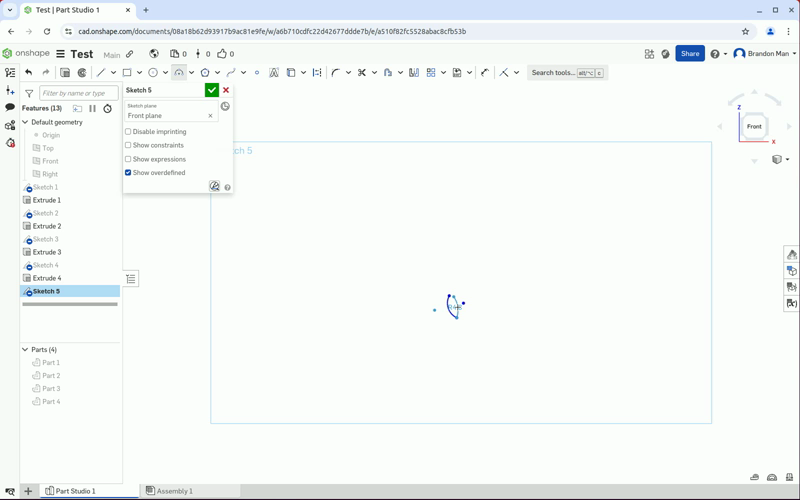
mouse_move(453, 296)
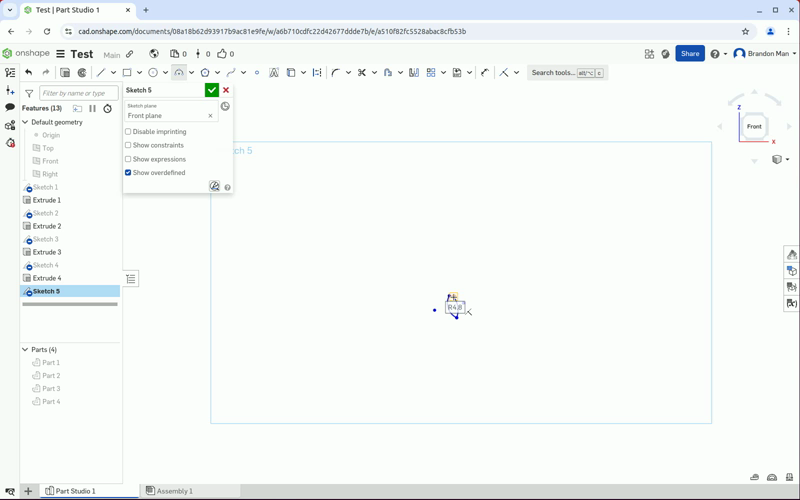
click(453, 296)
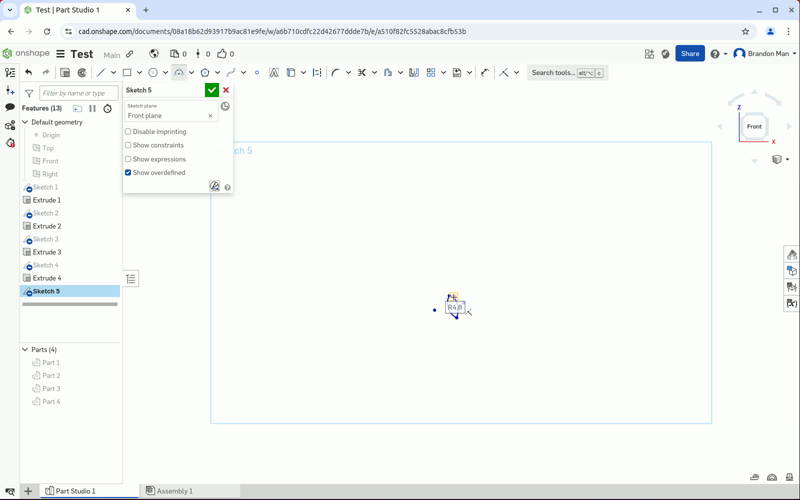
mouse_move(449, 295)
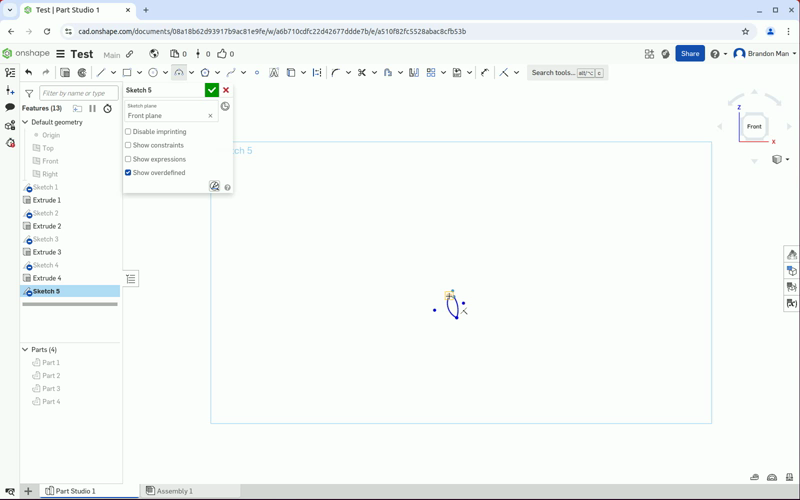
scroll(6)
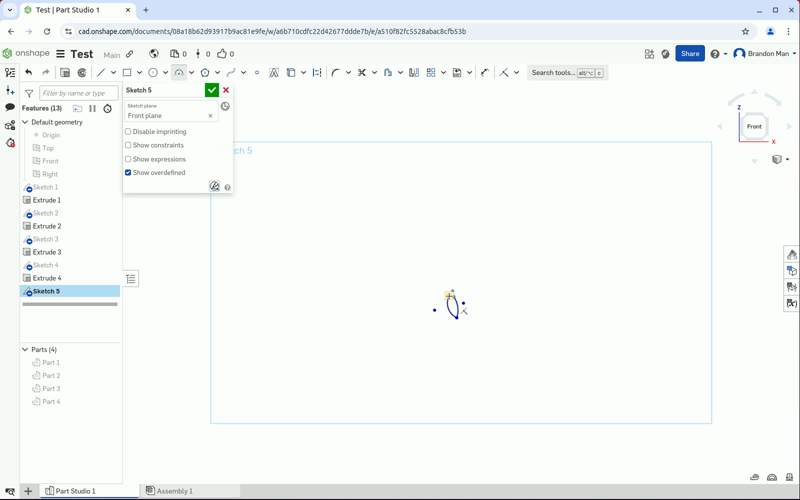
scroll(6)
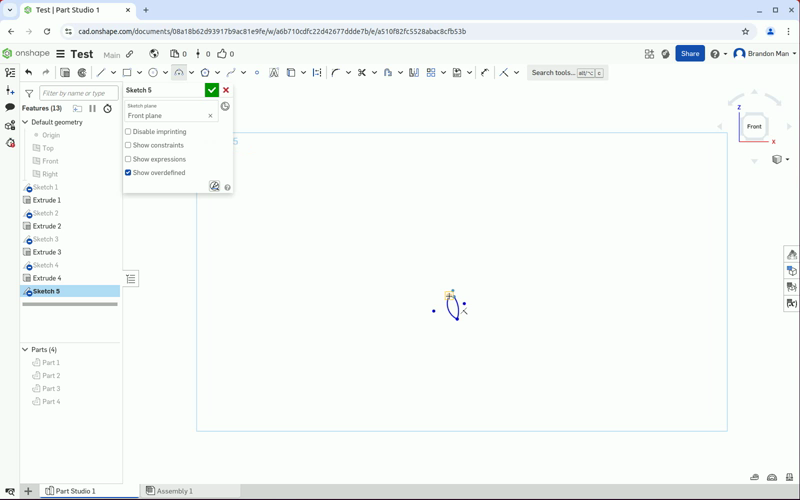
scroll(6)
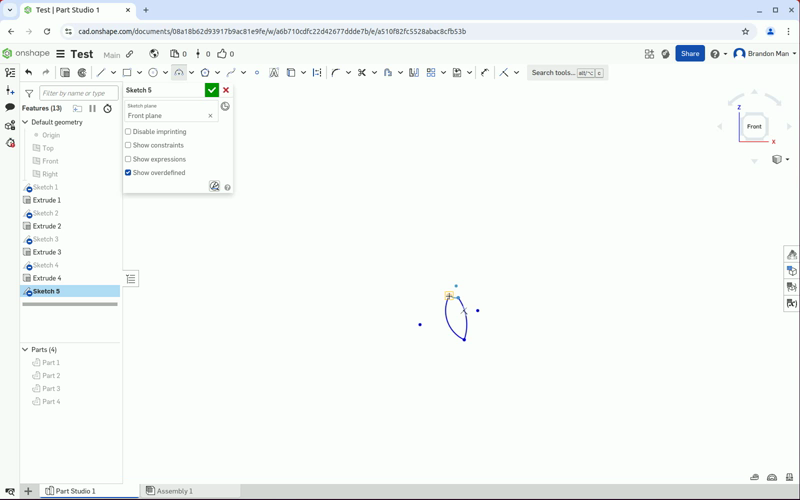
scroll(6)
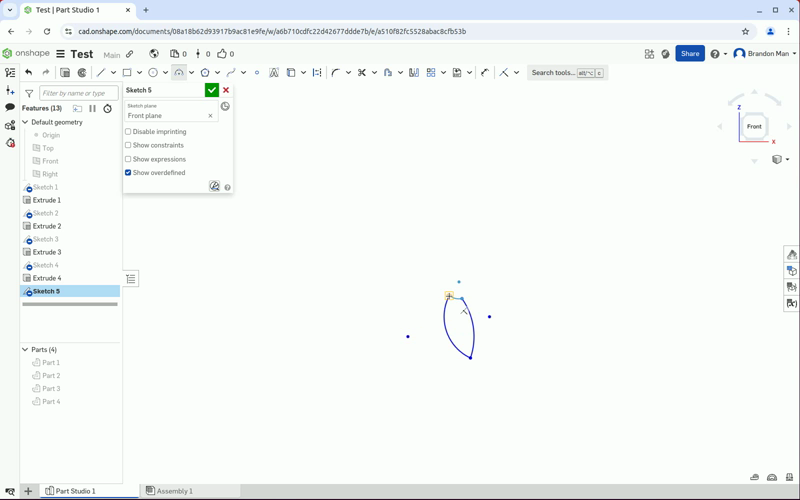
scroll(6)
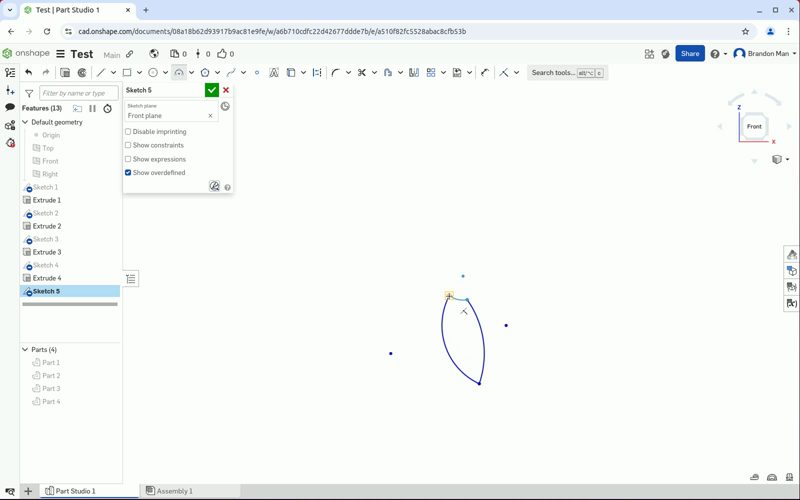
scroll(6)
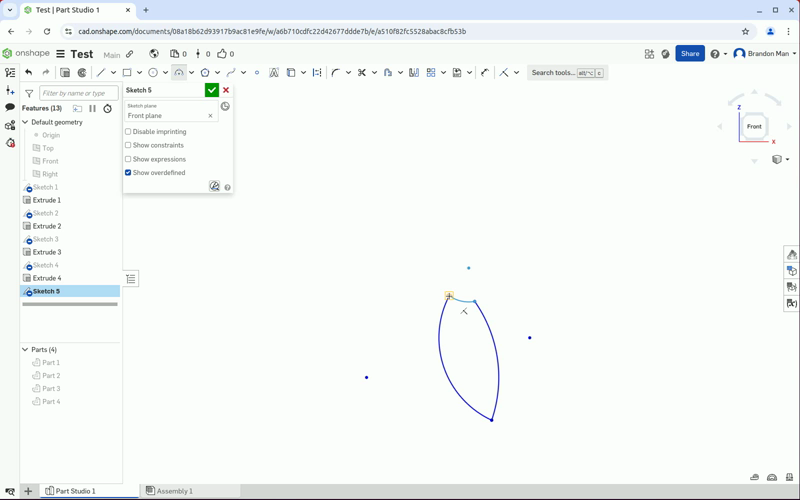
scroll(6)
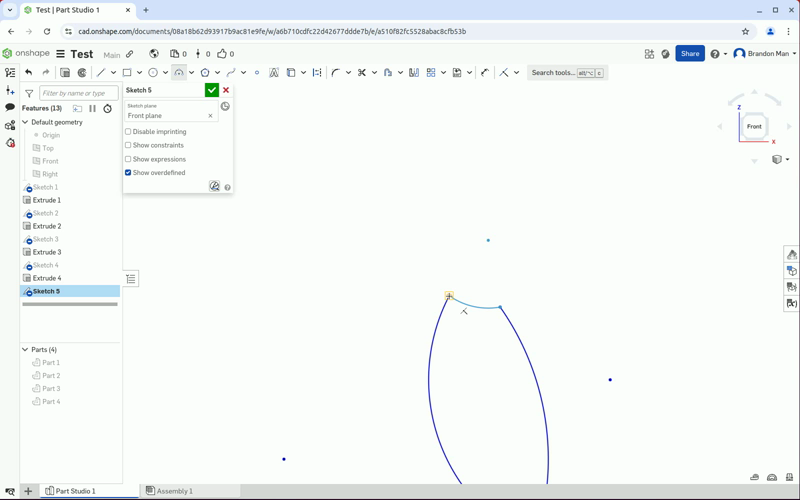
click(449, 295)
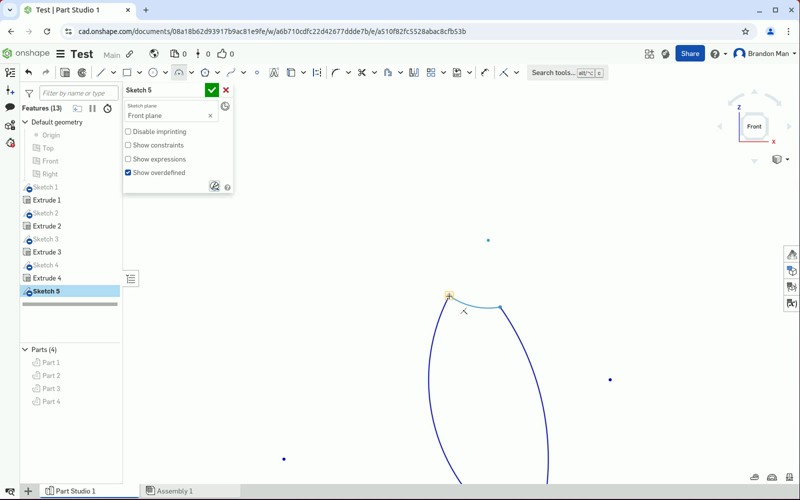
scroll(-6)
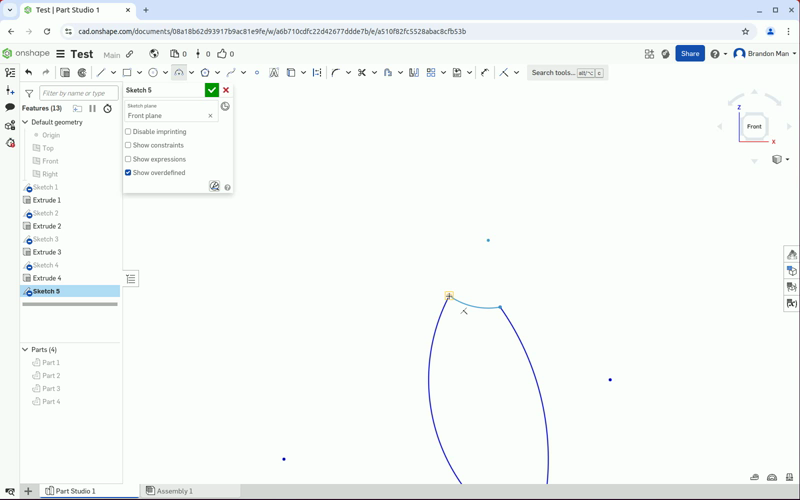
scroll(-6)
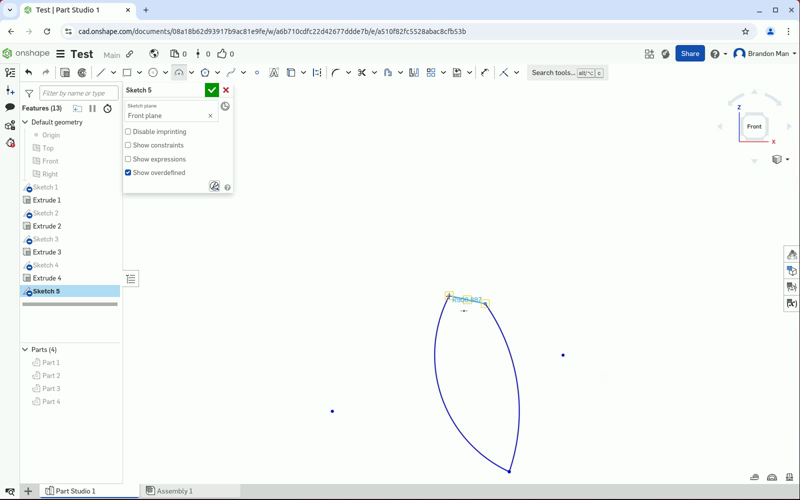
scroll(-6)
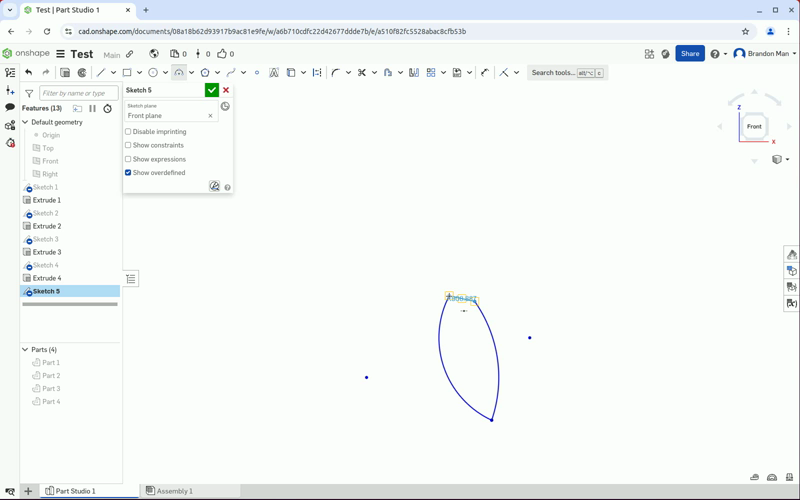
scroll(-6)
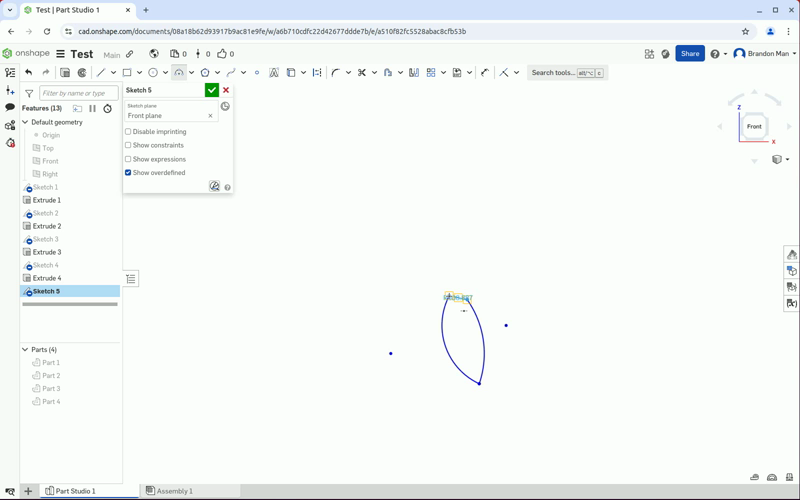
scroll(-6)
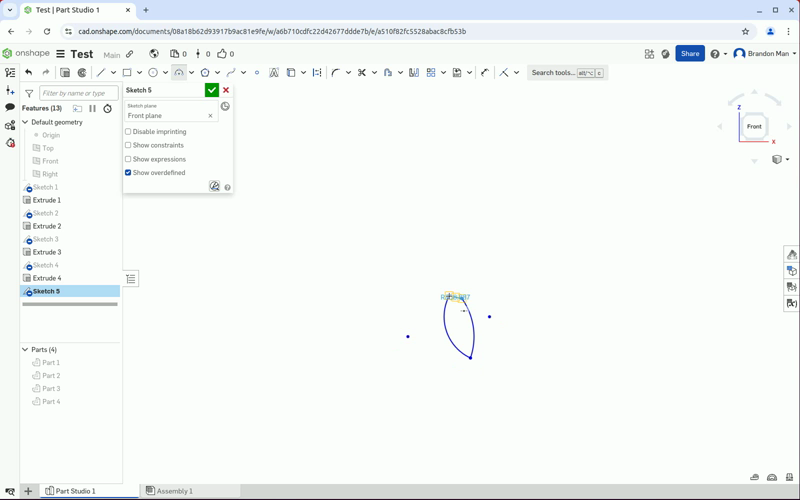
scroll(-6)
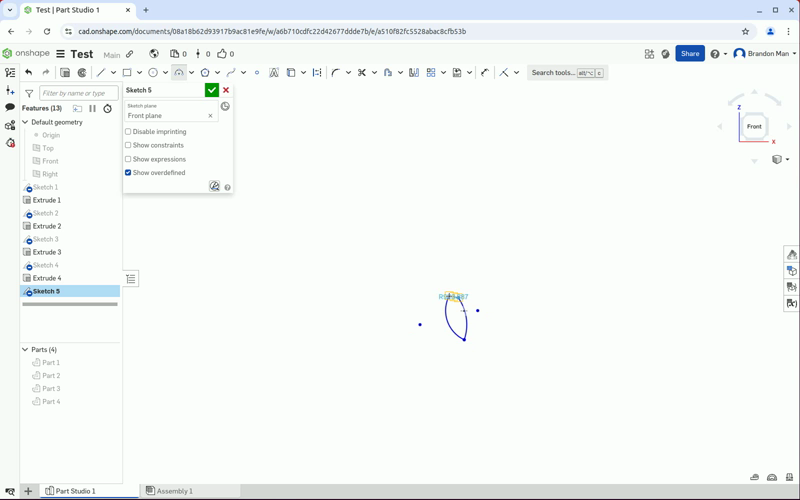
scroll(-6)
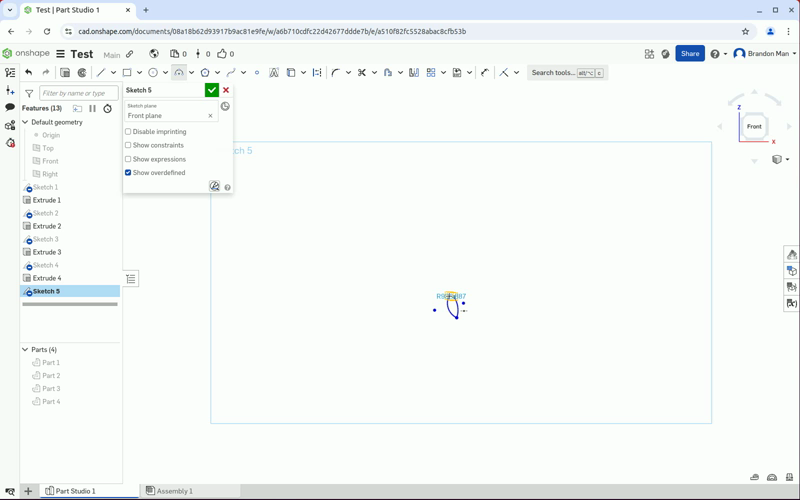
key_down(shift)
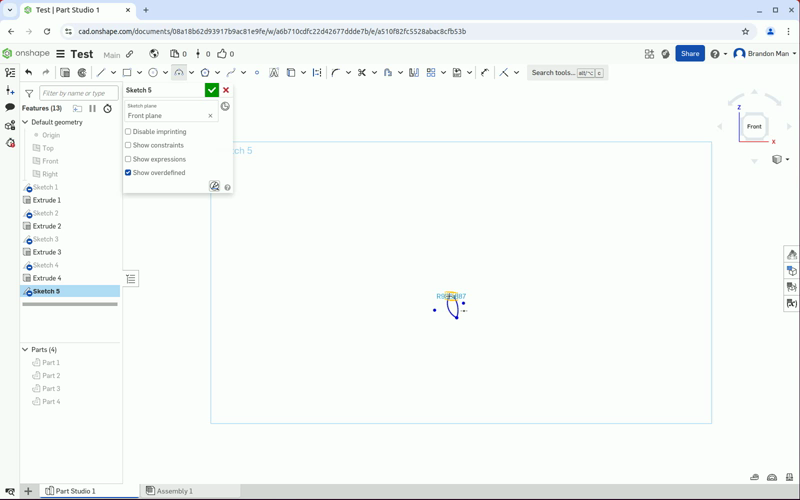
mouse_move(451, 297)
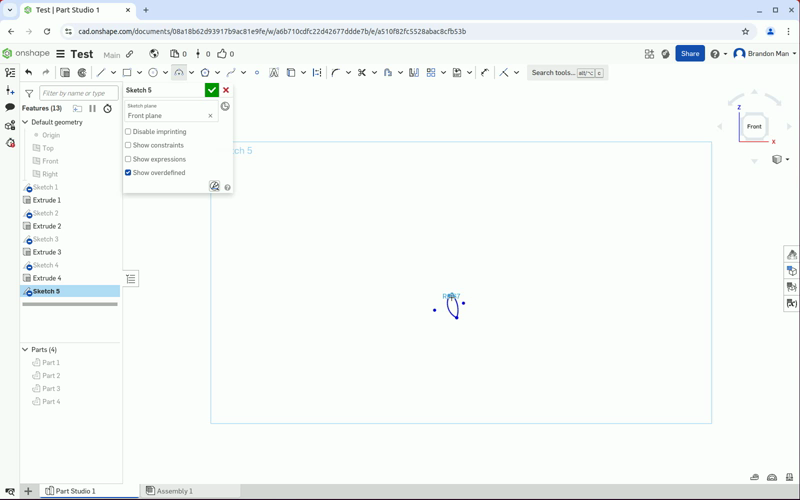
scroll(6)
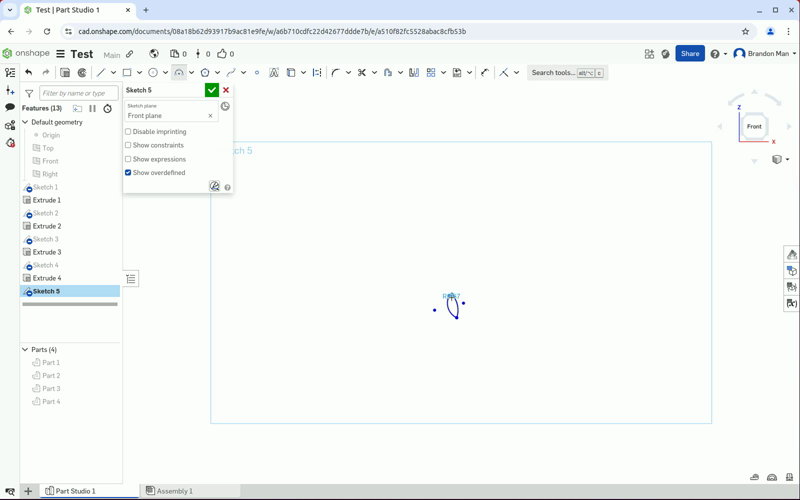
scroll(6)
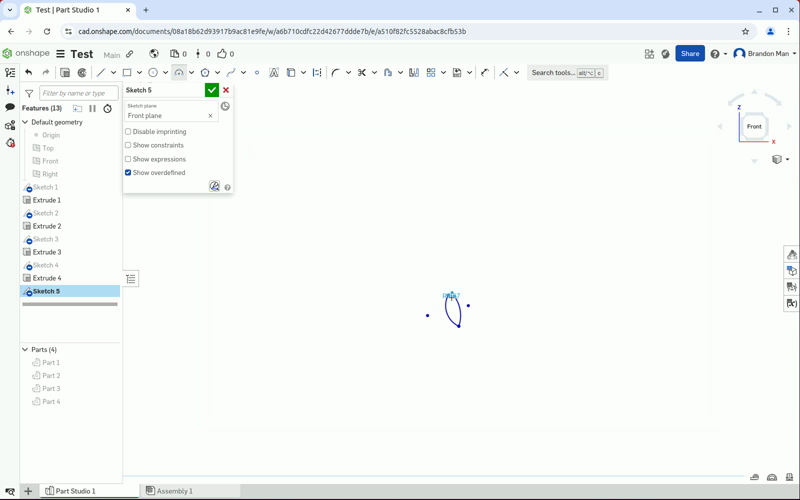
scroll(6)
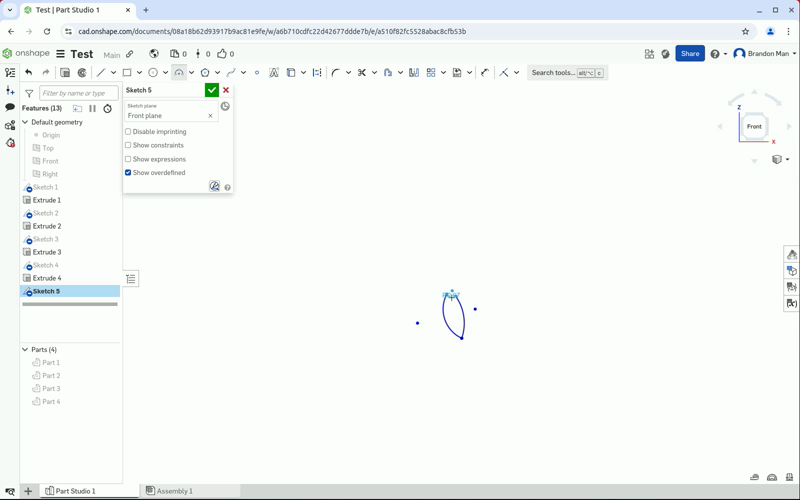
scroll(6)
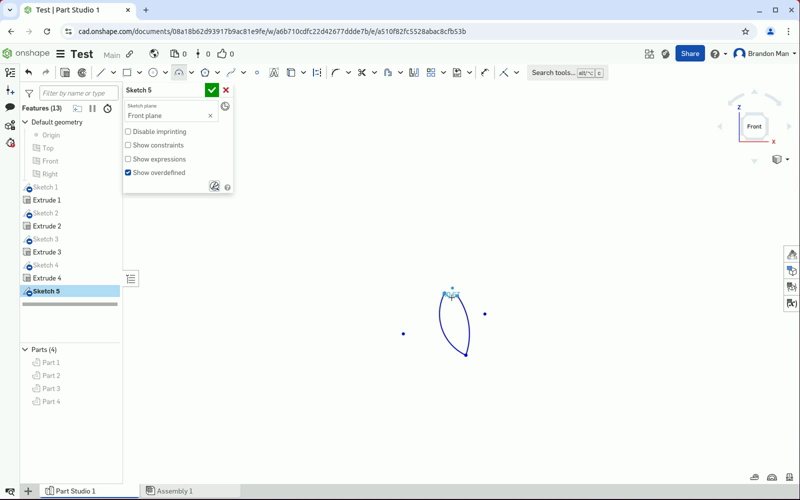
scroll(6)
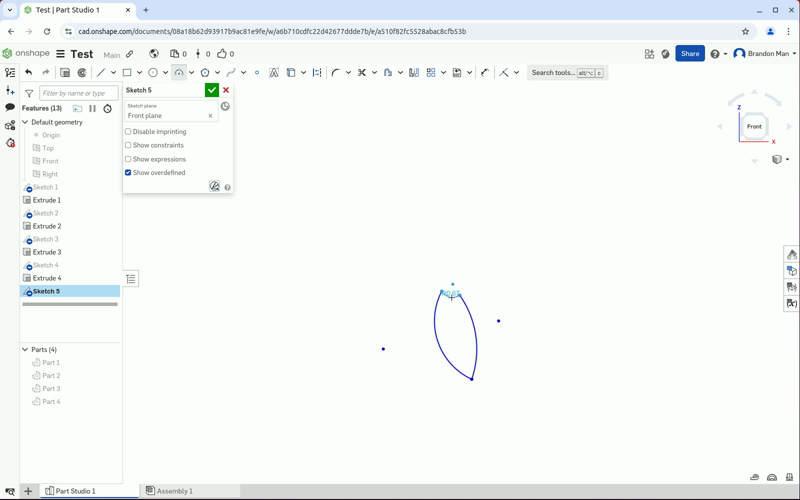
scroll(6)
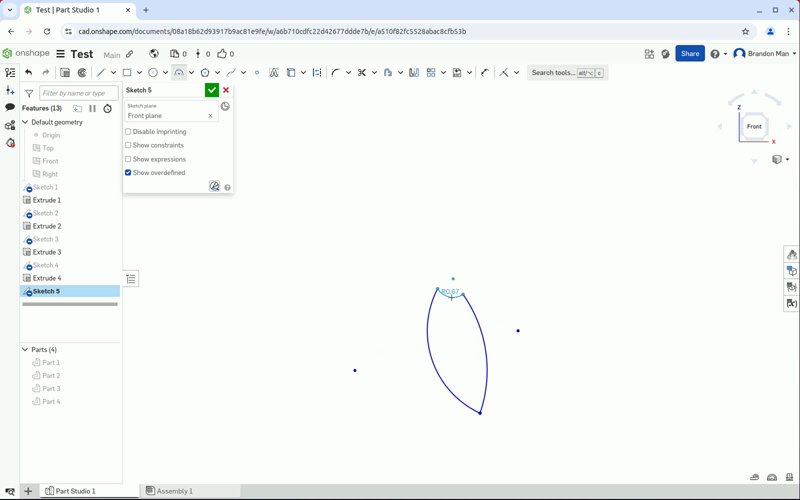
scroll(6)
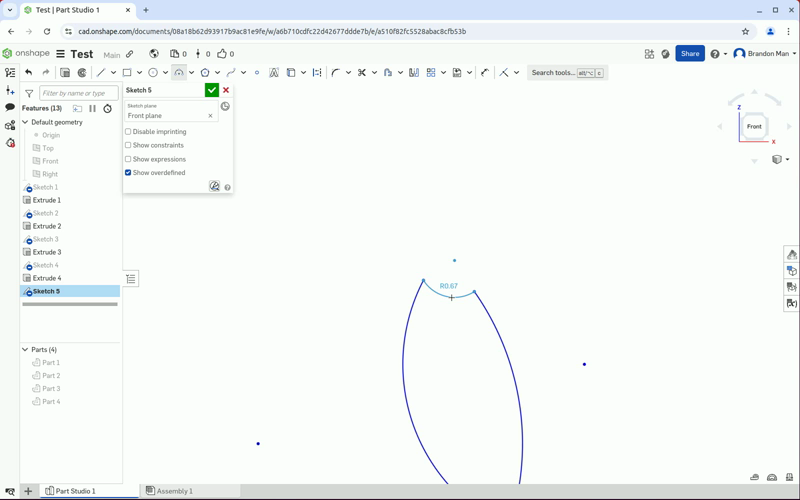
click(451, 297)
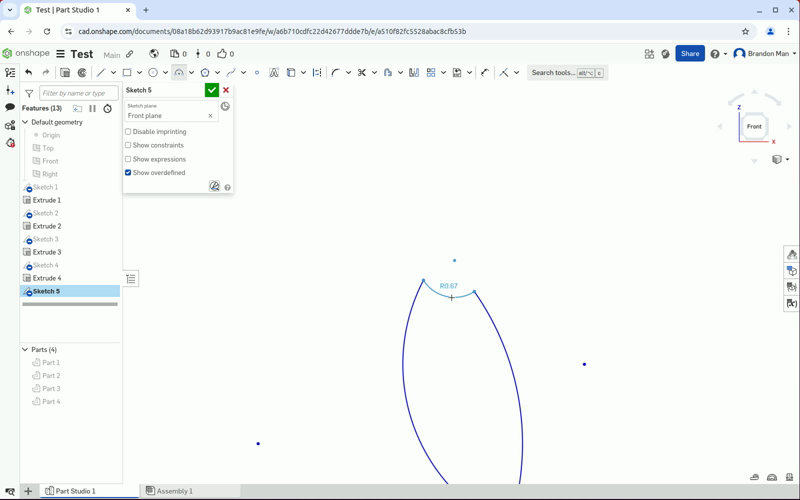
scroll(-6)
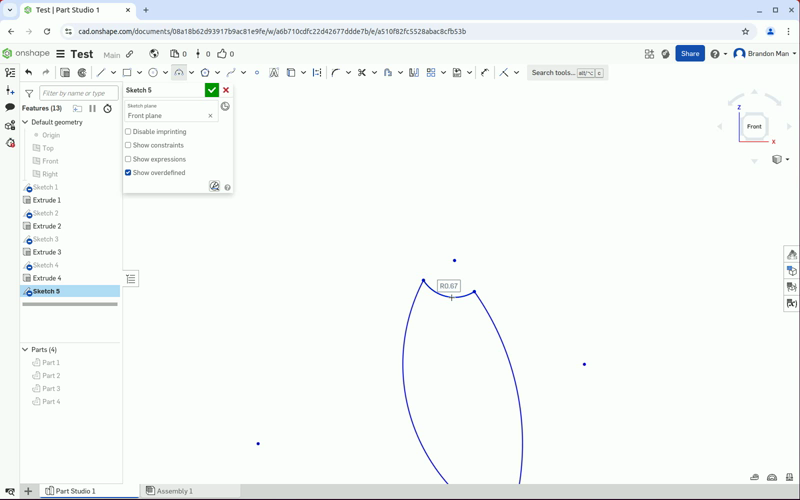
scroll(-6)
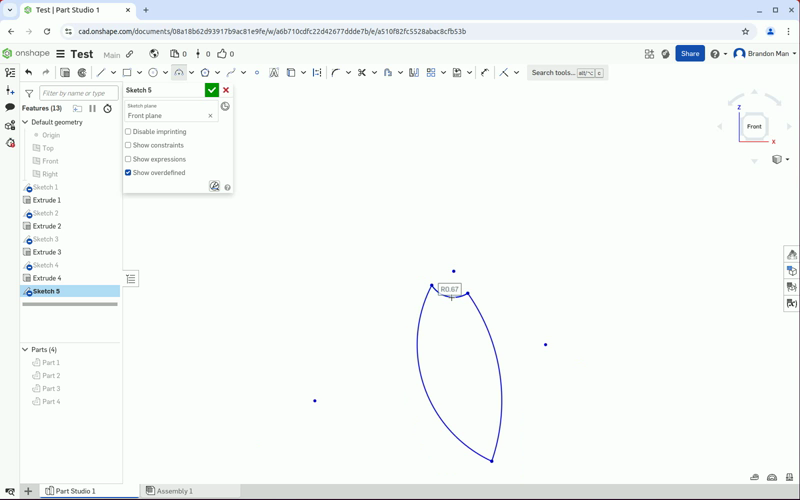
scroll(-6)
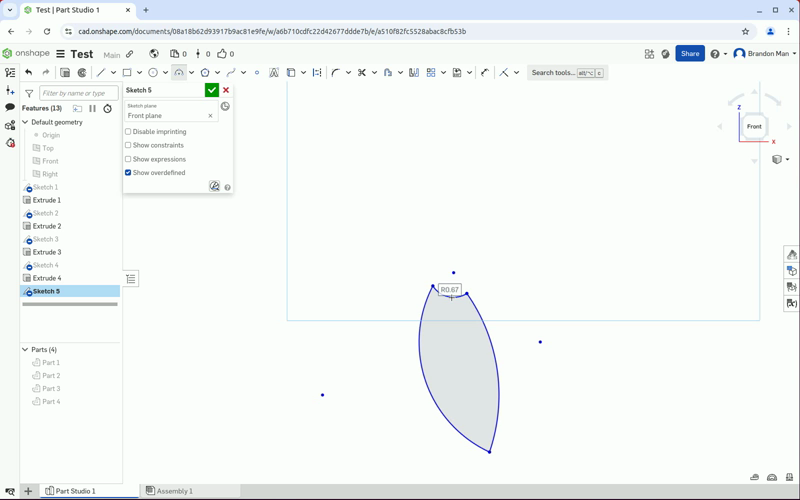
scroll(-6)
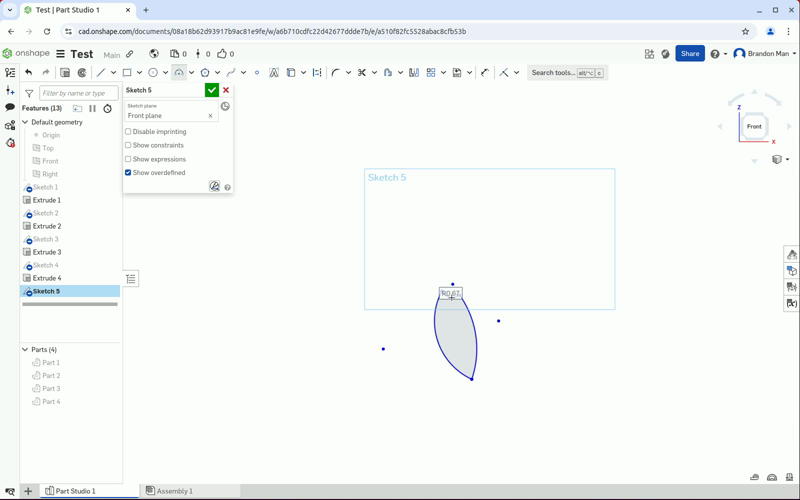
scroll(-6)
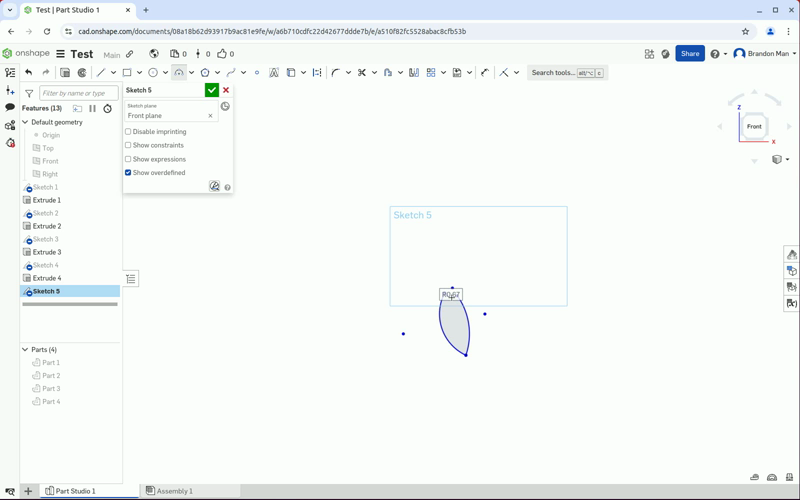
scroll(-6)
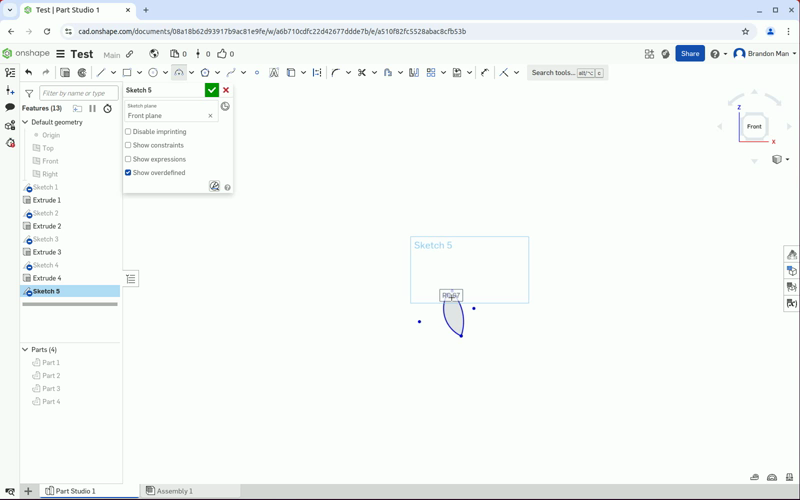
scroll(-6)
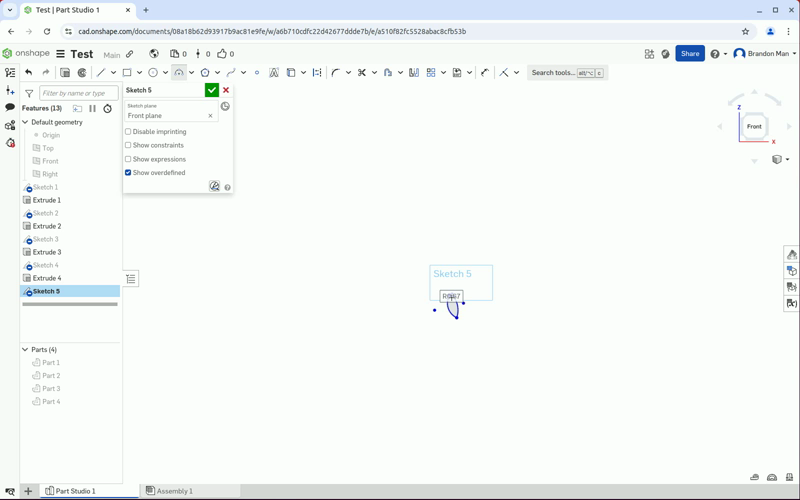
key_up(shift)
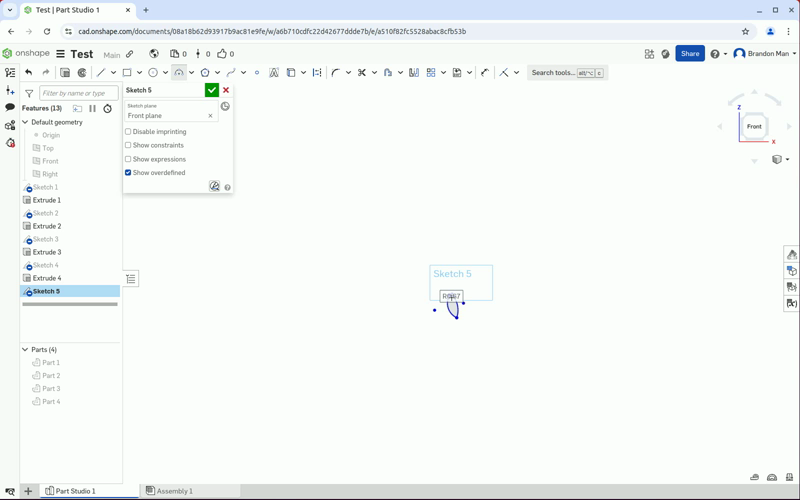
key(esc)
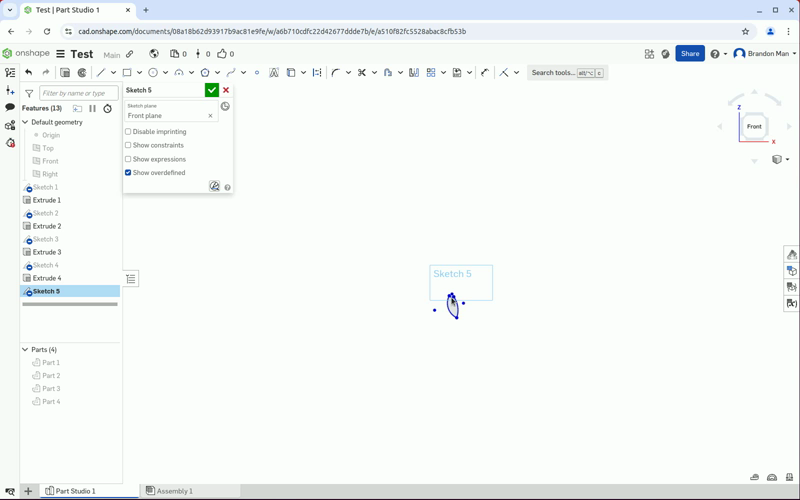
mouse_move(457, 313)
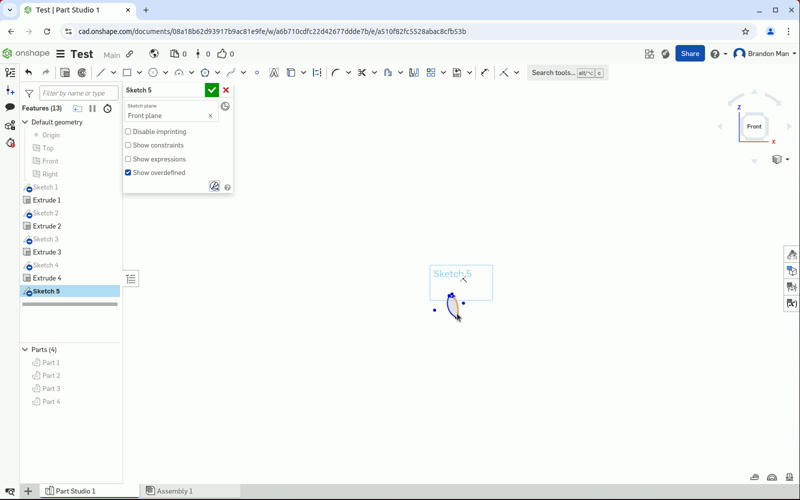
scroll(6)
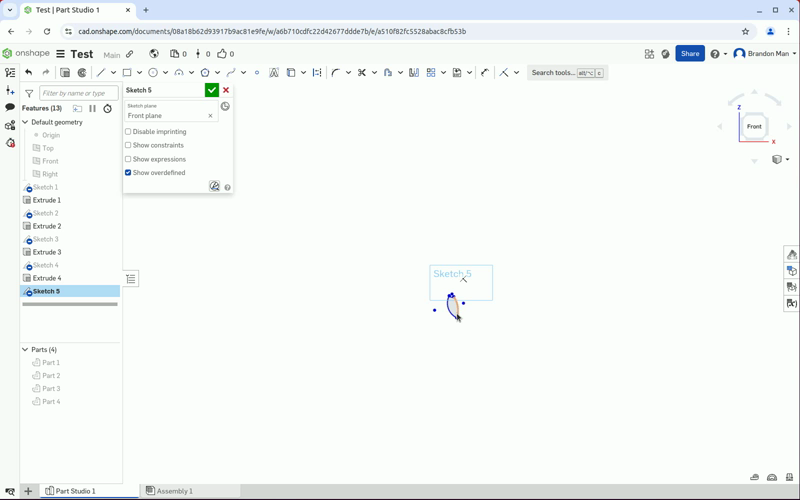
scroll(6)
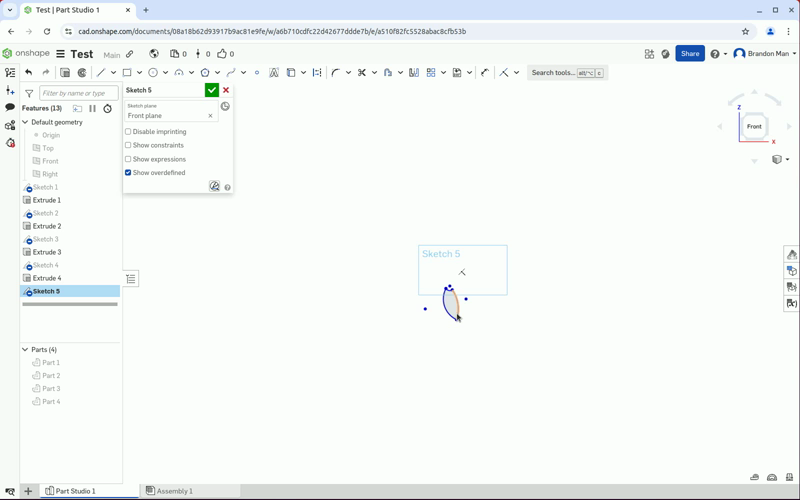
scroll(6)
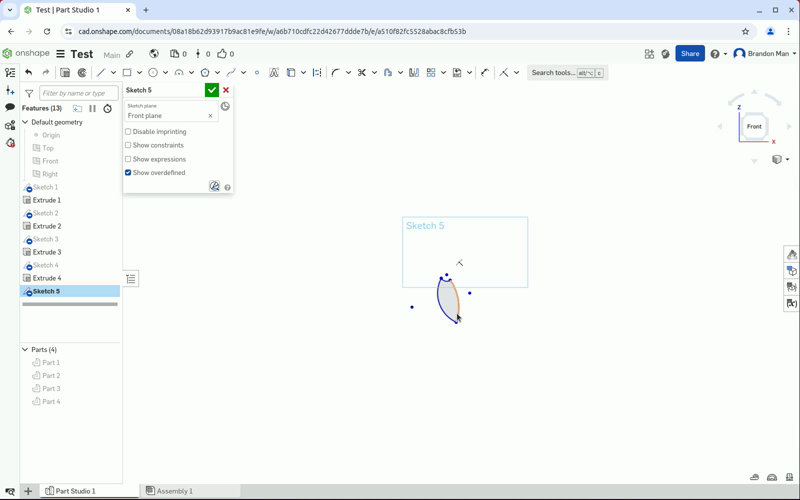
scroll(6)
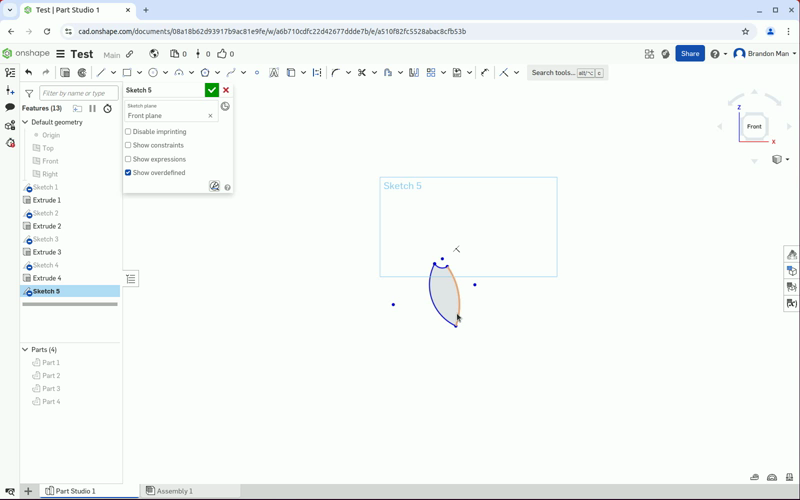
scroll(6)
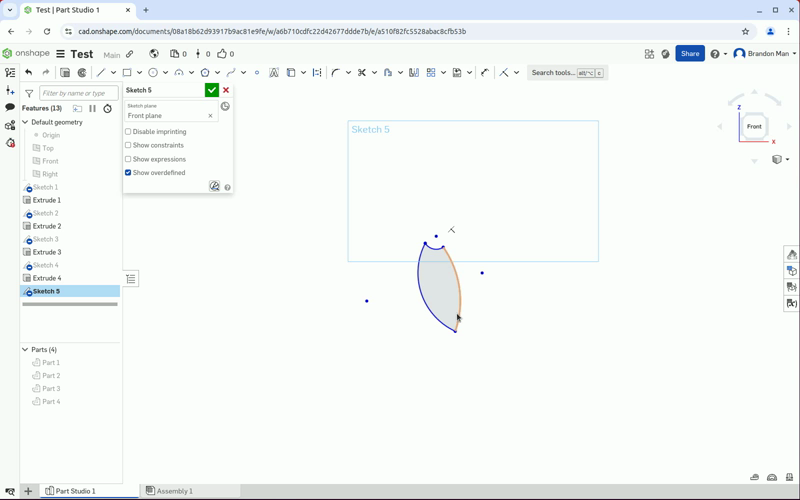
scroll(6)
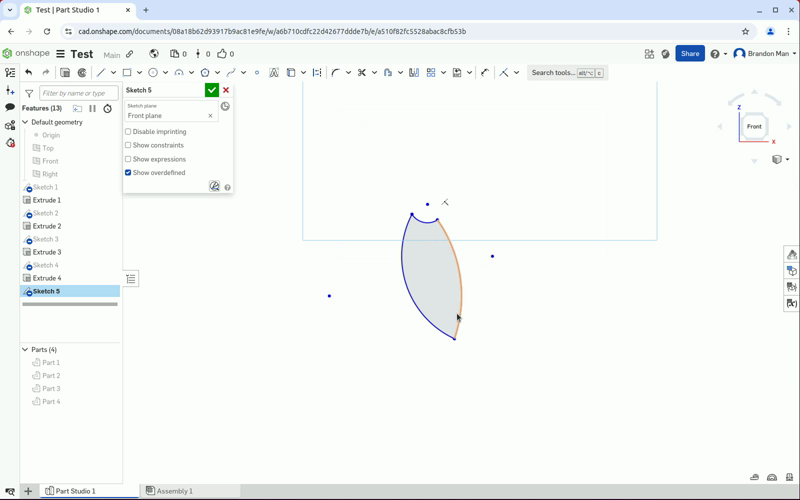
scroll(6)
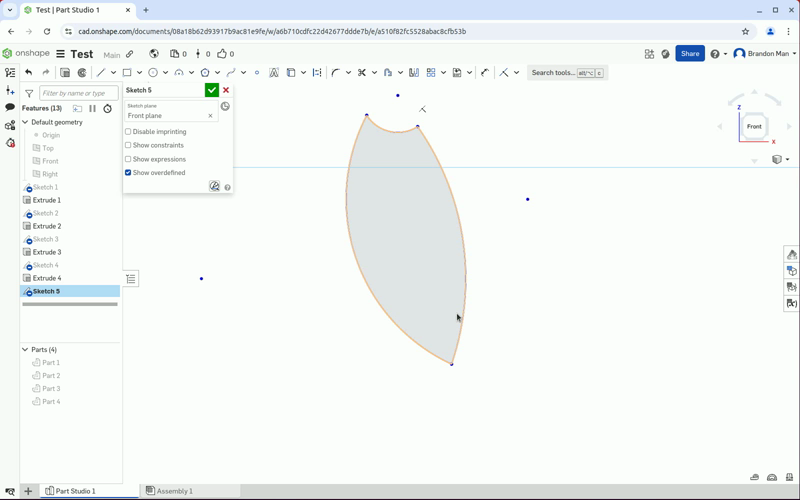
click(457, 313)
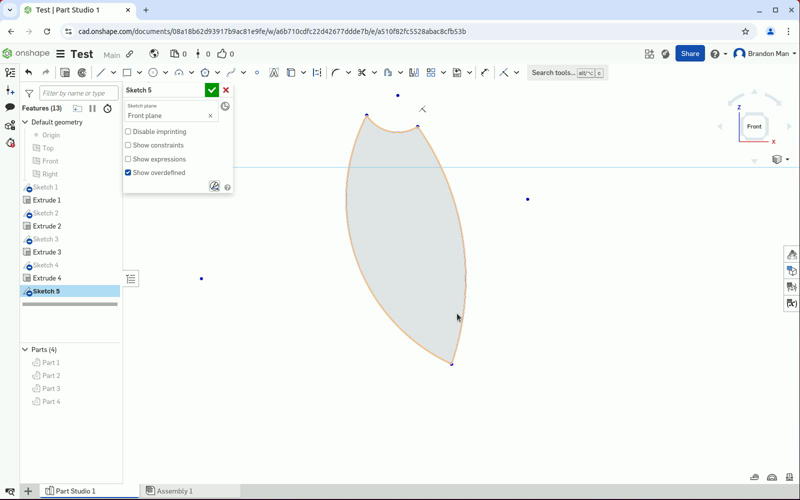
scroll(-6)
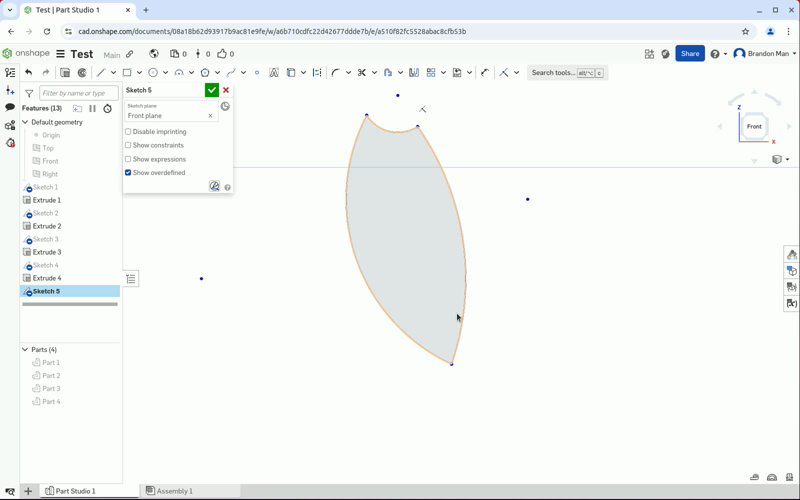
scroll(-6)
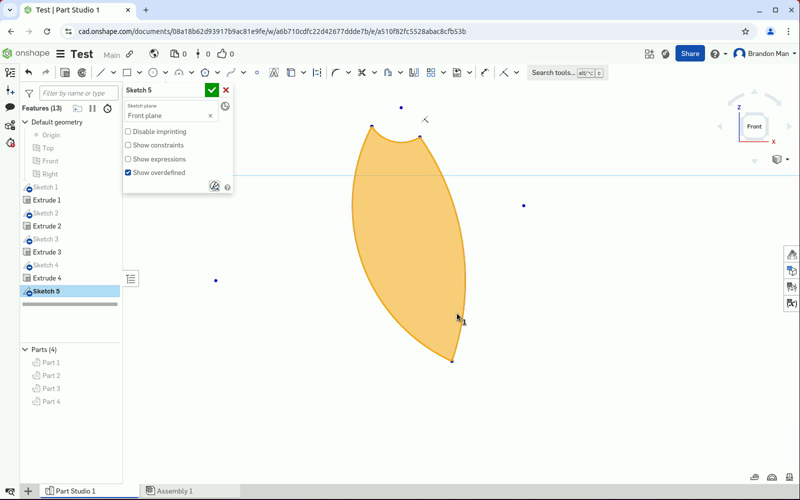
scroll(-6)
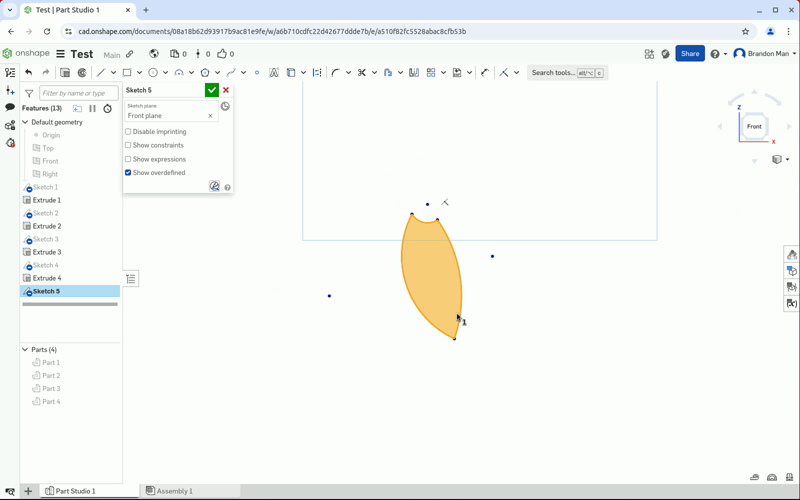
scroll(-6)
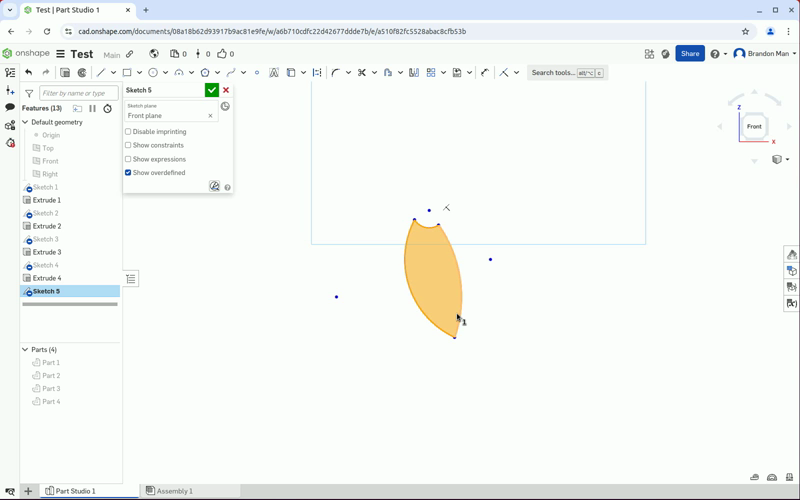
scroll(-6)
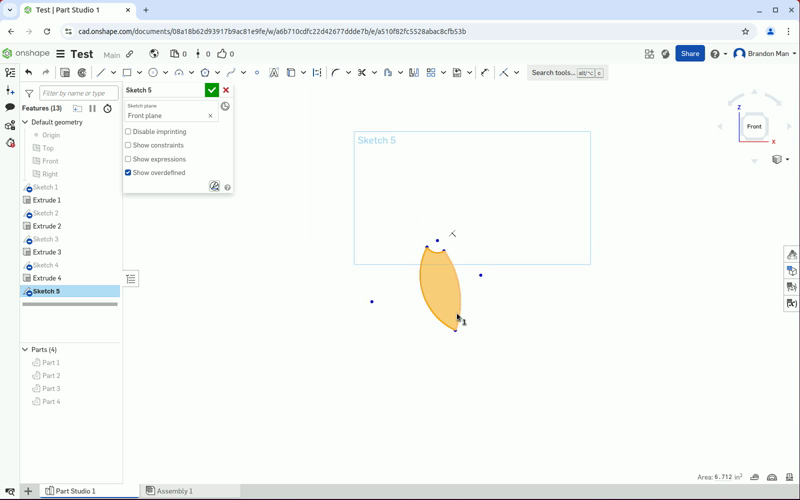
scroll(-6)
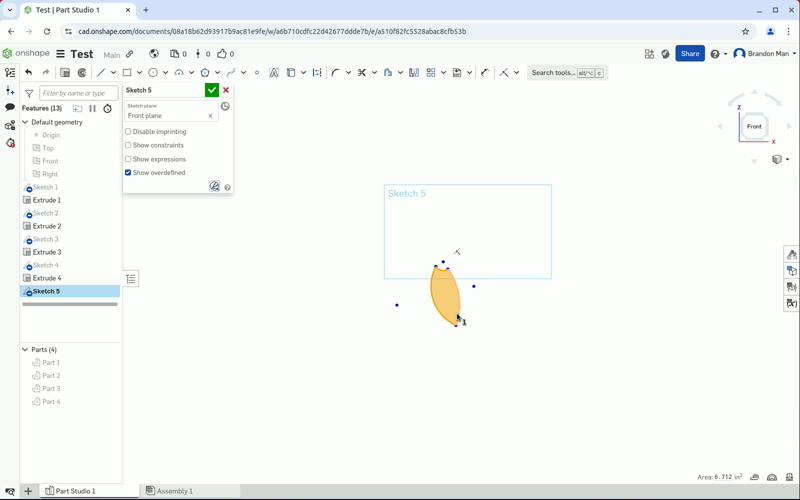
scroll(-6)
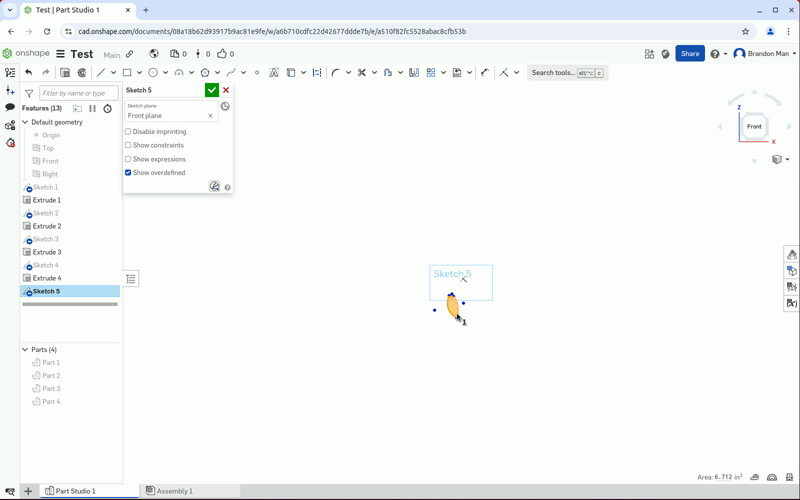
mouse_move(73, 352)
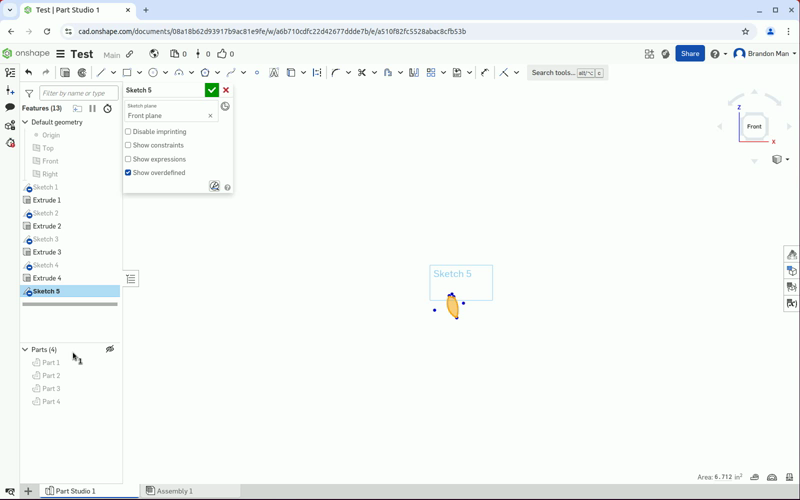
key(shift+y)
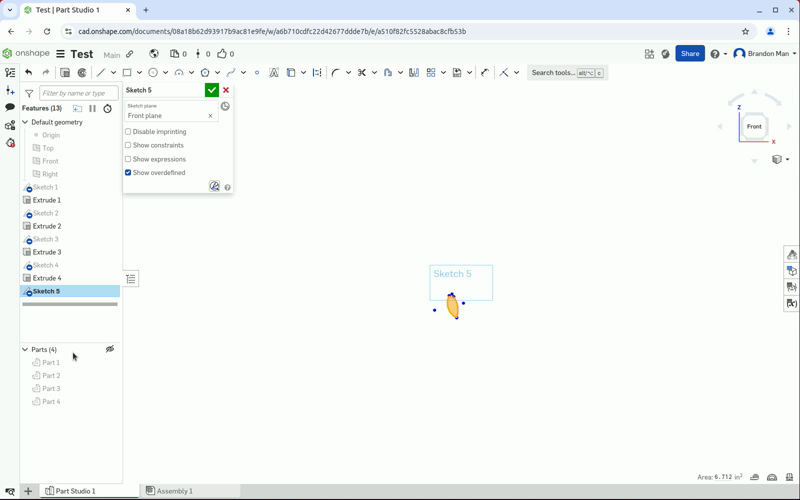
key(shift+e)
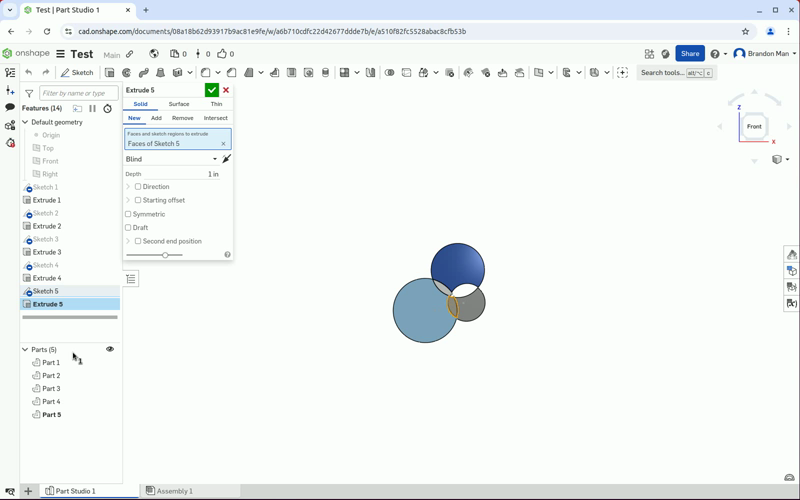
mouse_move(143, 106)
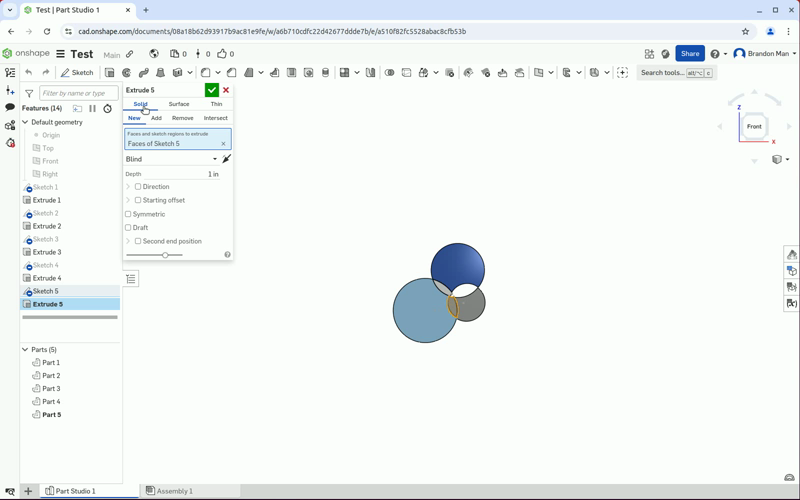
click(143, 106)
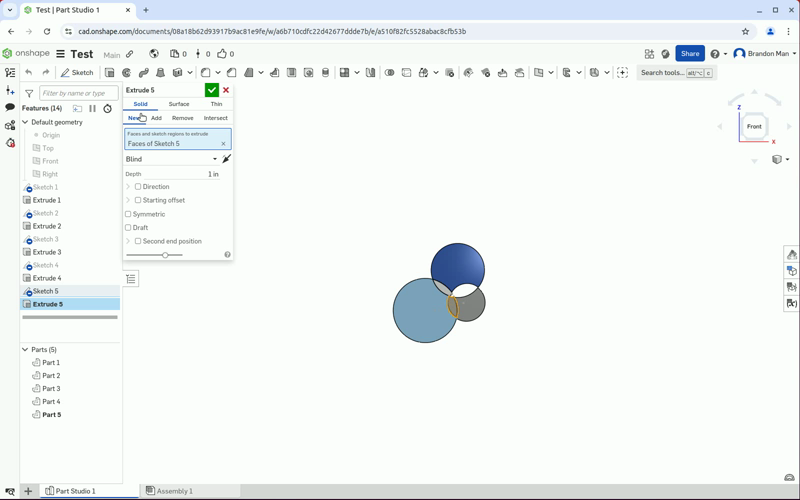
mouse_move(137, 120)
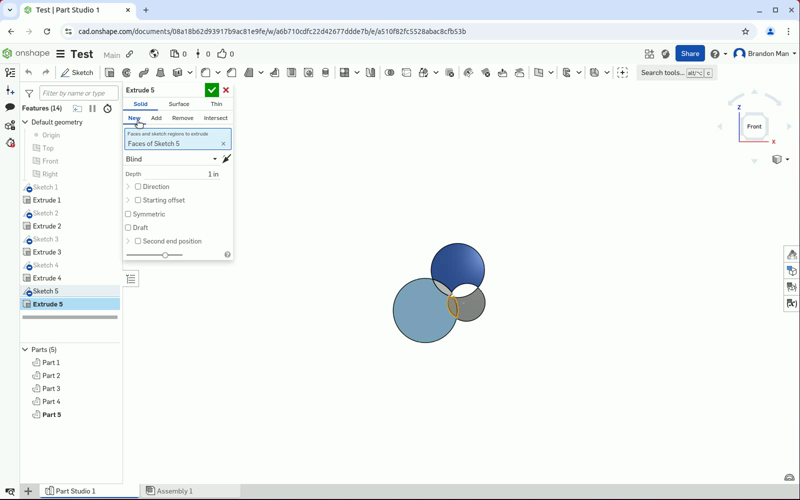
click(137, 120)
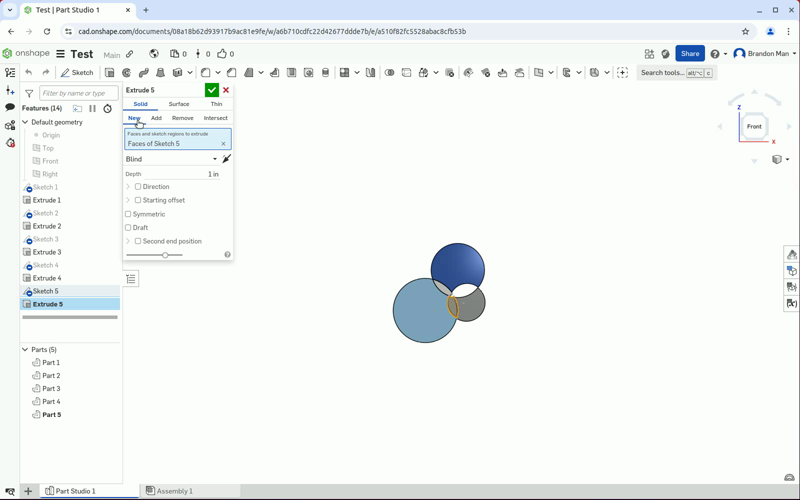
key(tab, 4)
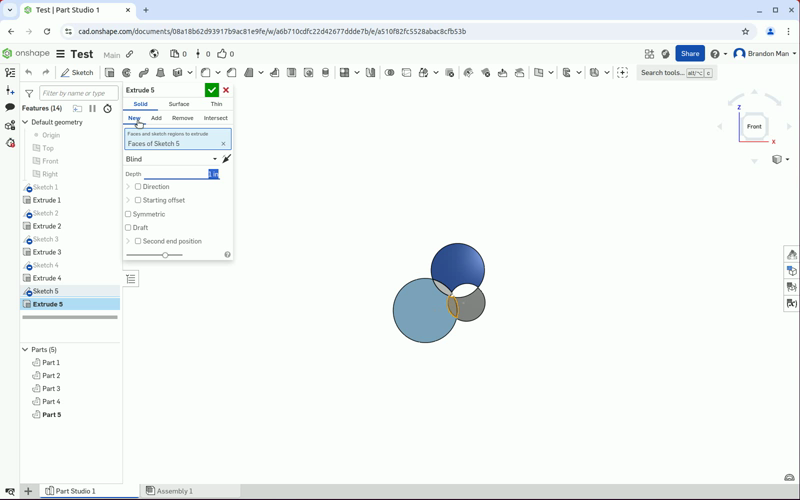
text(15.165)
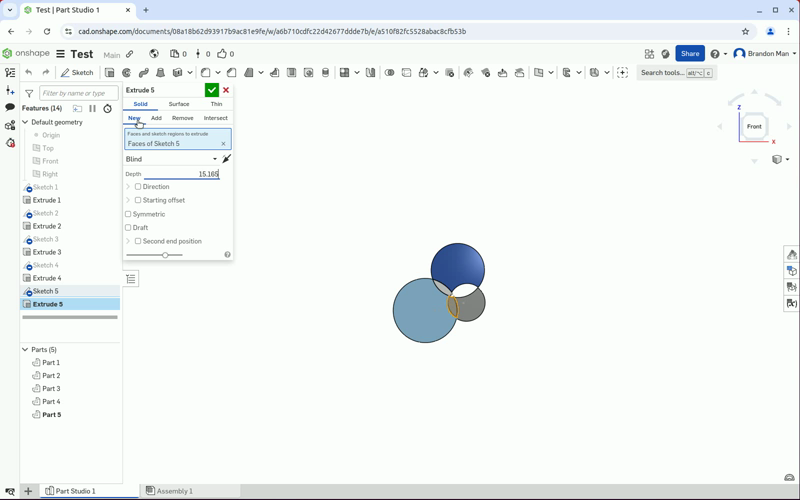
key(enter)
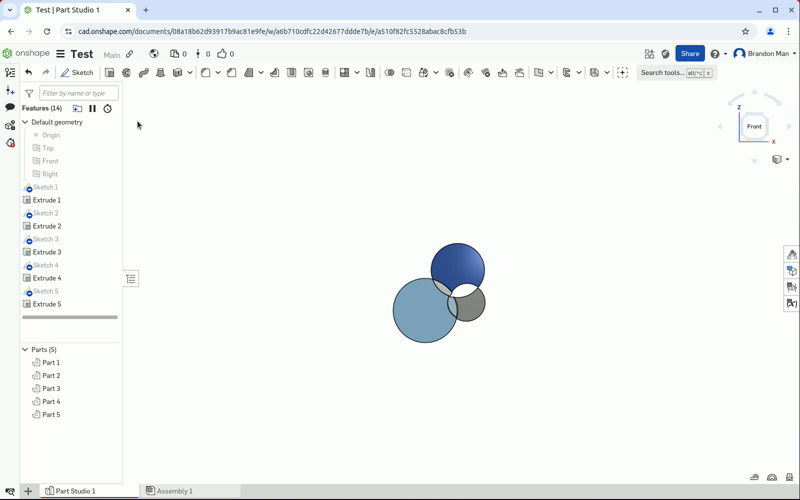
key(shift+h)
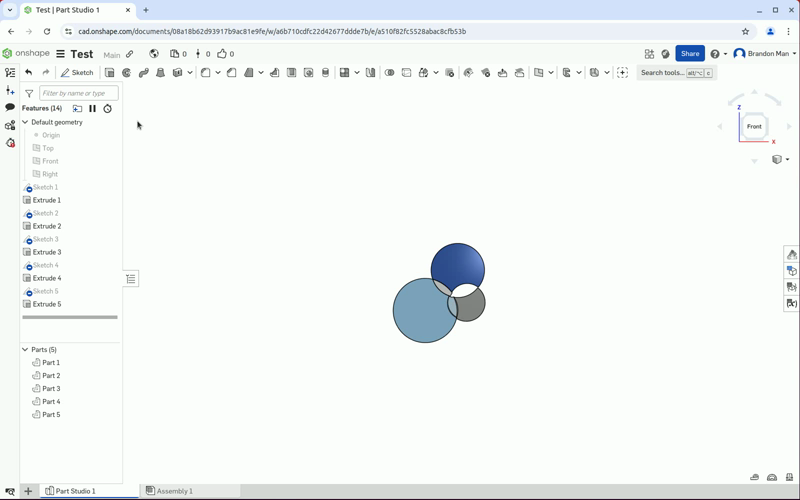
key(shift+h)
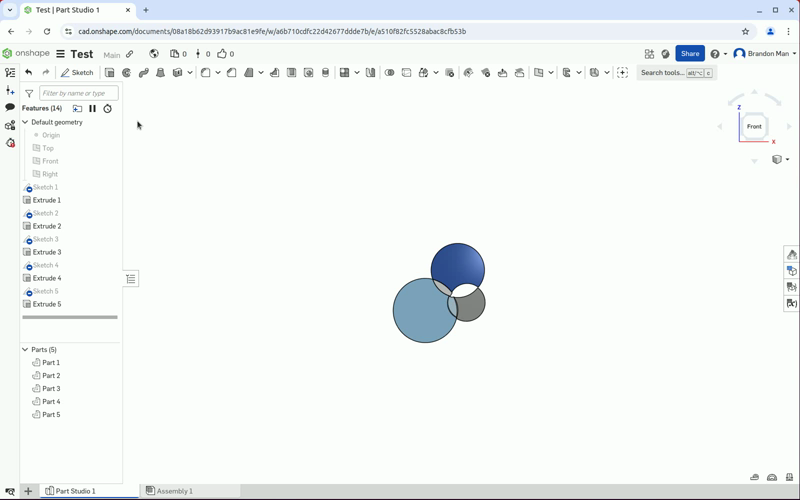
mouse_move(73, 189)
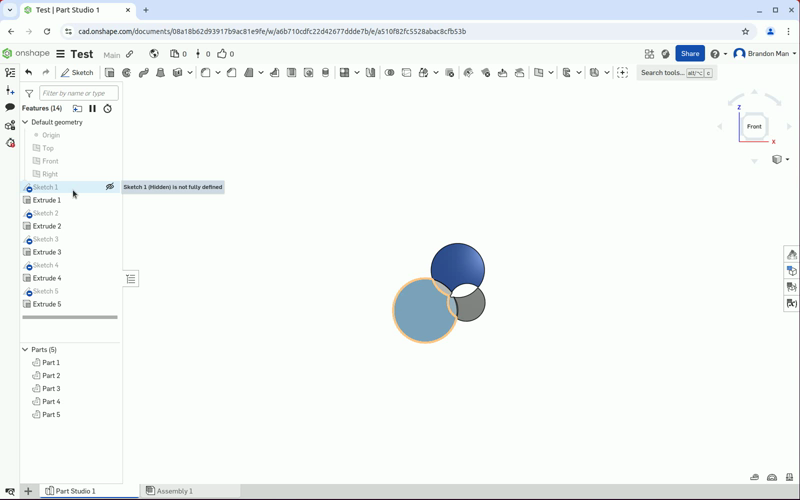
click(73, 189)
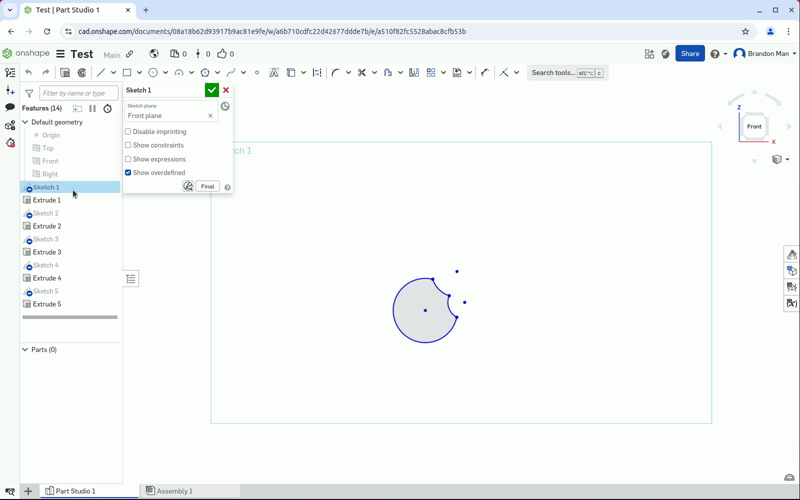
mouse_move(229, 92)
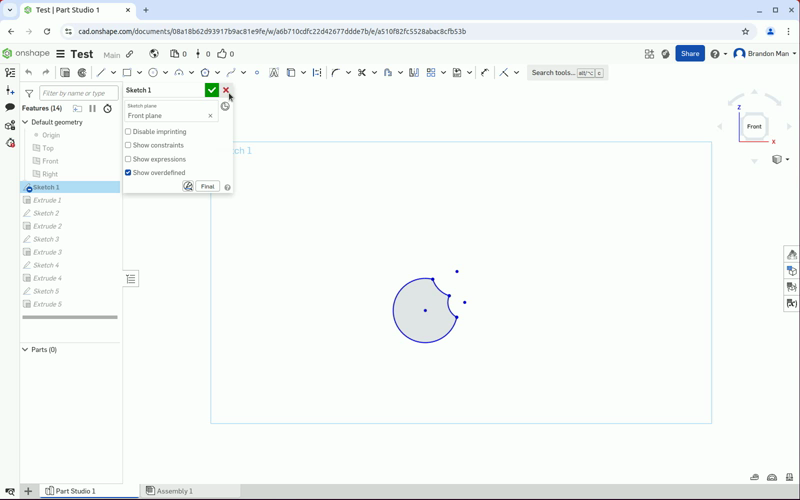
click(229, 92)
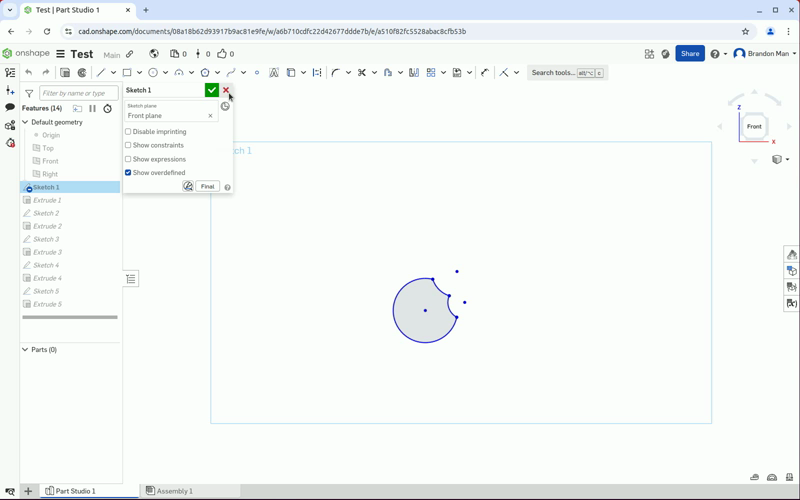
key(shift+s)
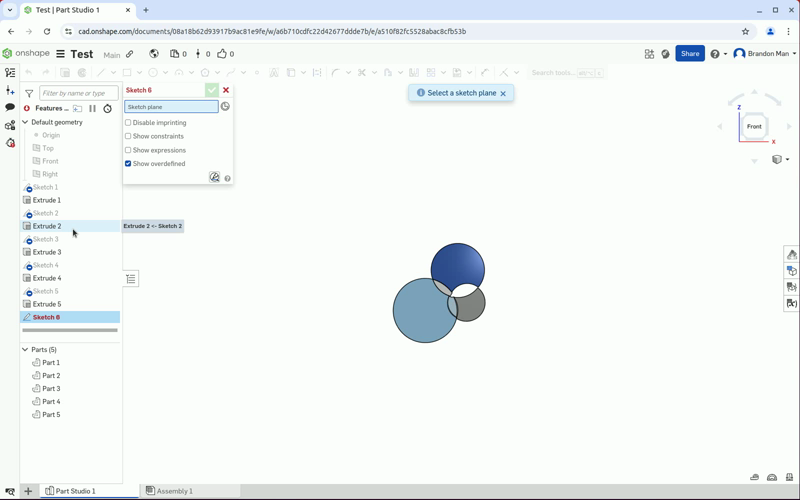
scroll(3)
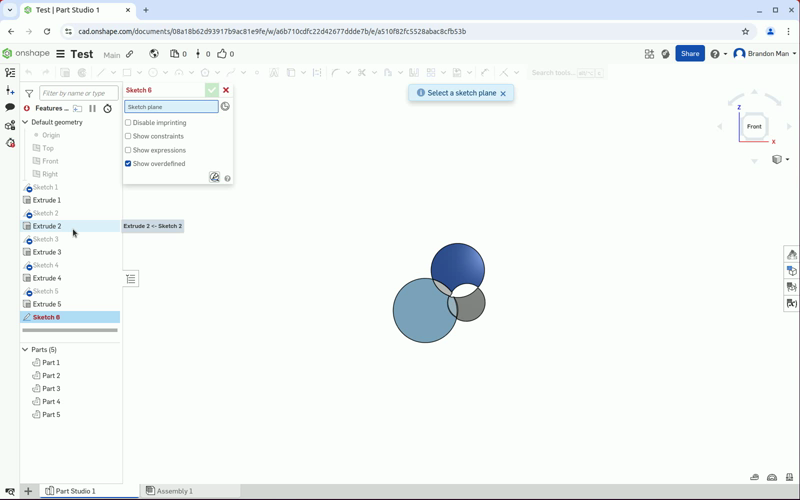
mouse_move(73, 163)
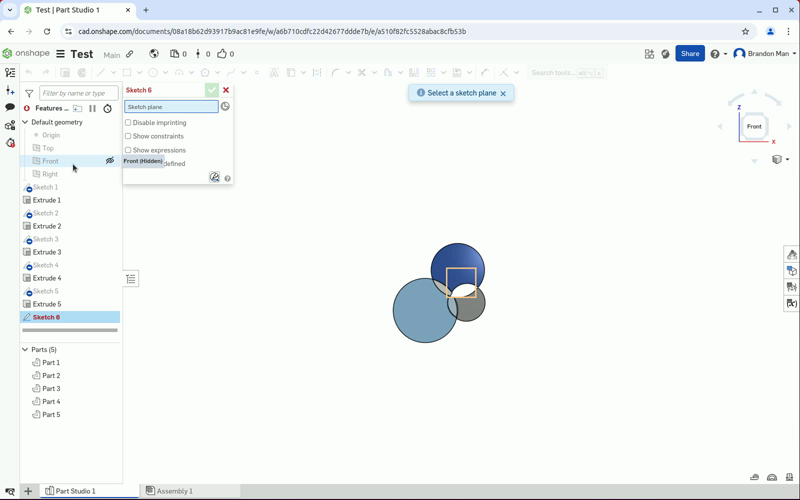
click(73, 163)
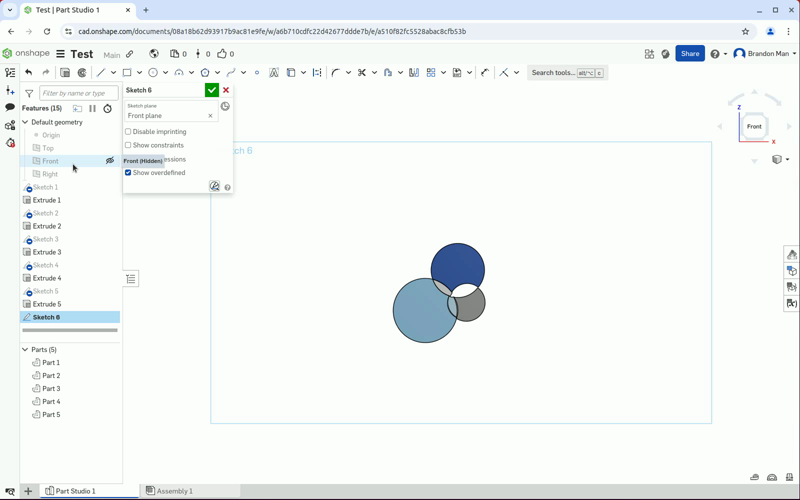
mouse_move(73, 352)
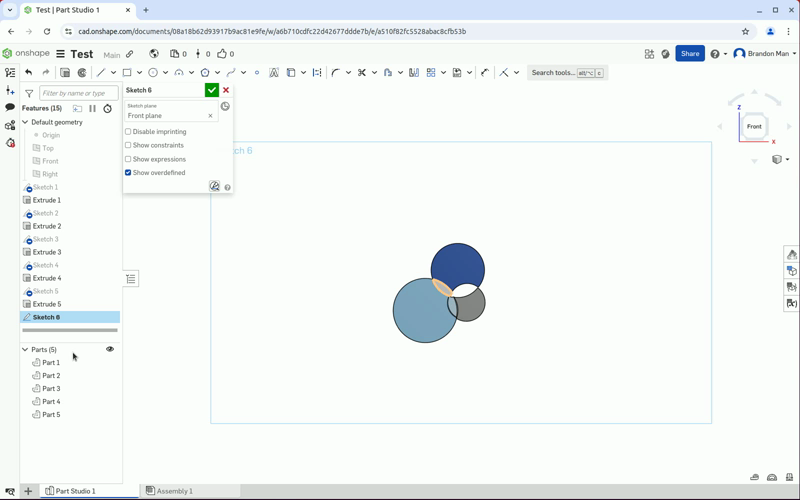
key(y)
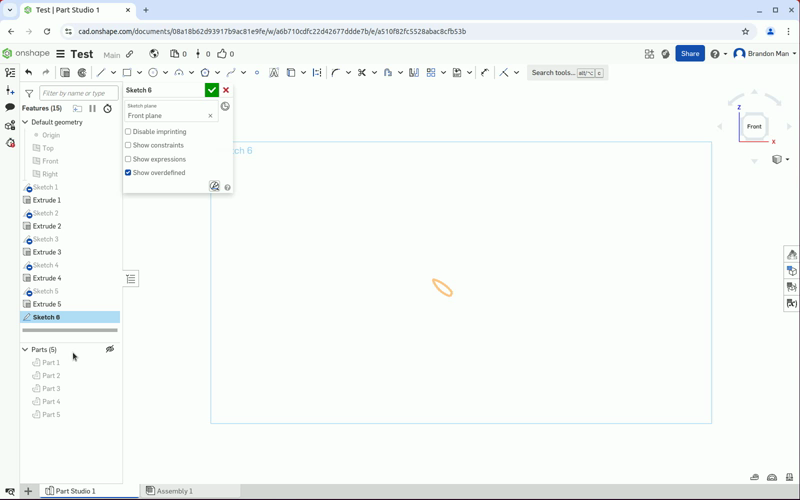
key(a)
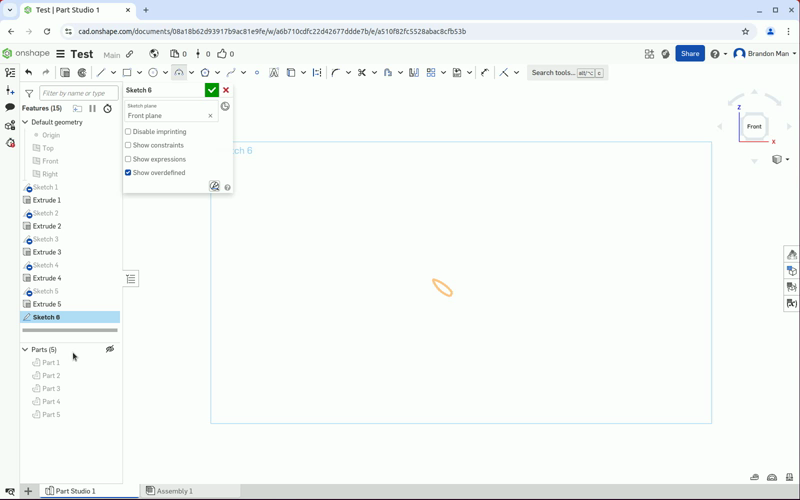
key_down(shift)
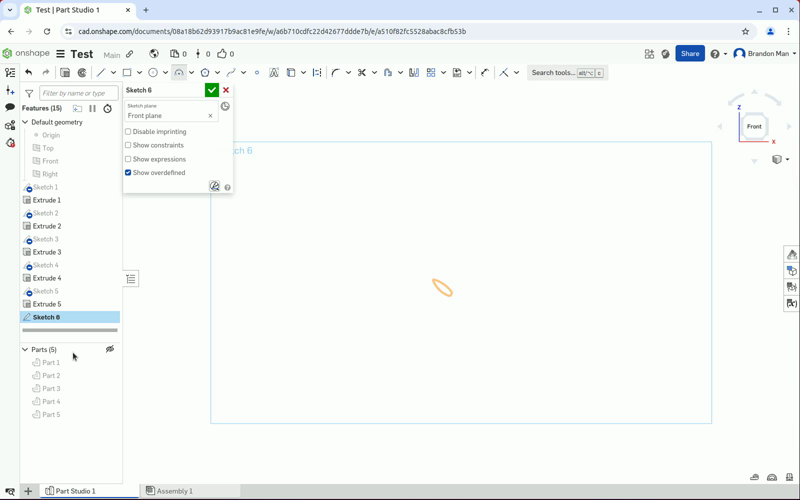
mouse_move(451, 292)
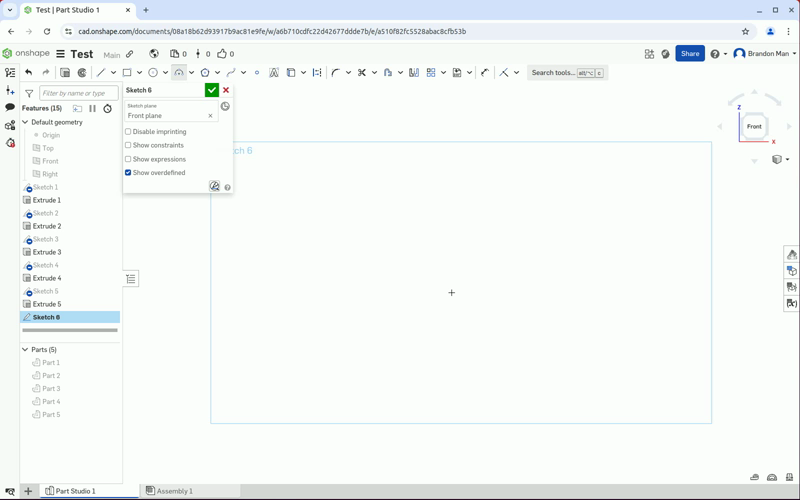
click(451, 292)
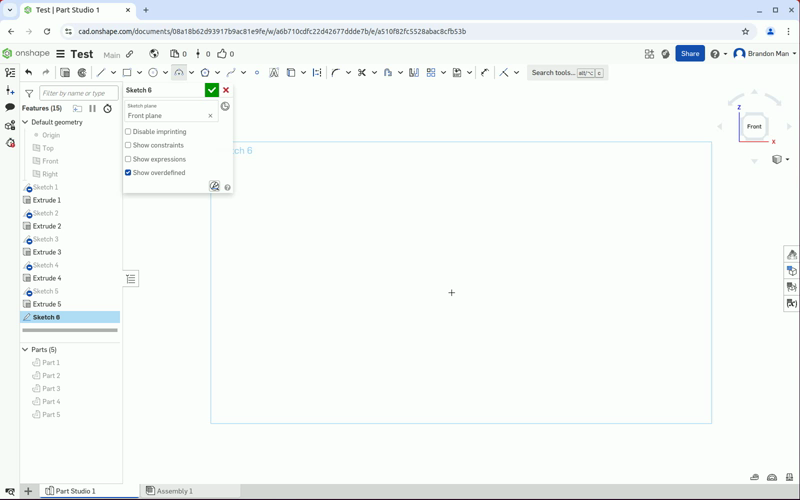
key_up(shift)
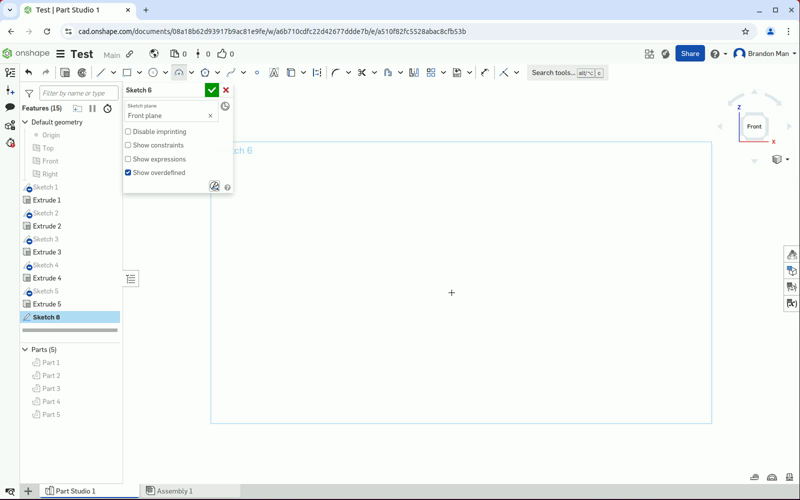
key_down(shift)
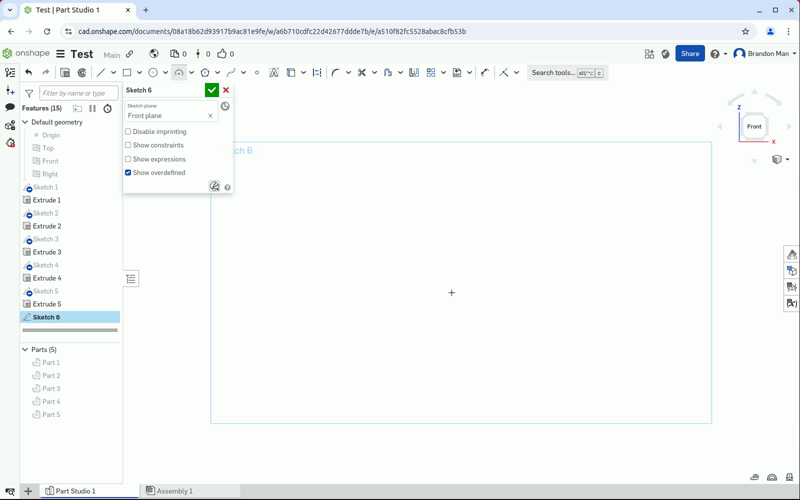
mouse_move(454, 296)
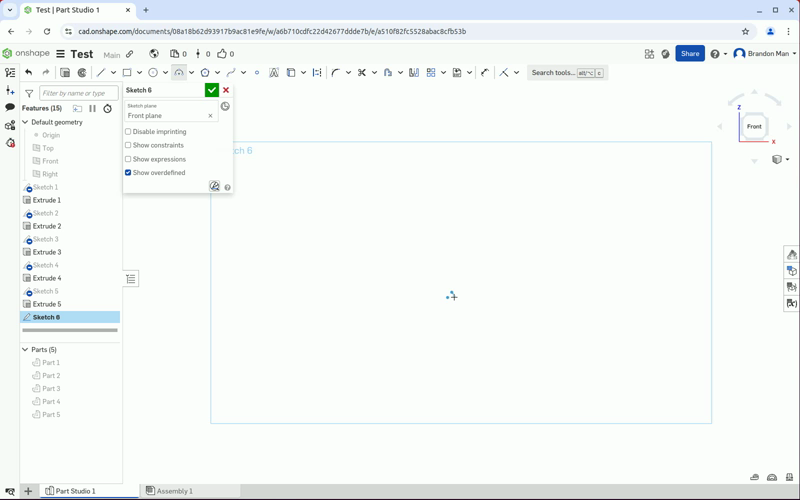
scroll(6)
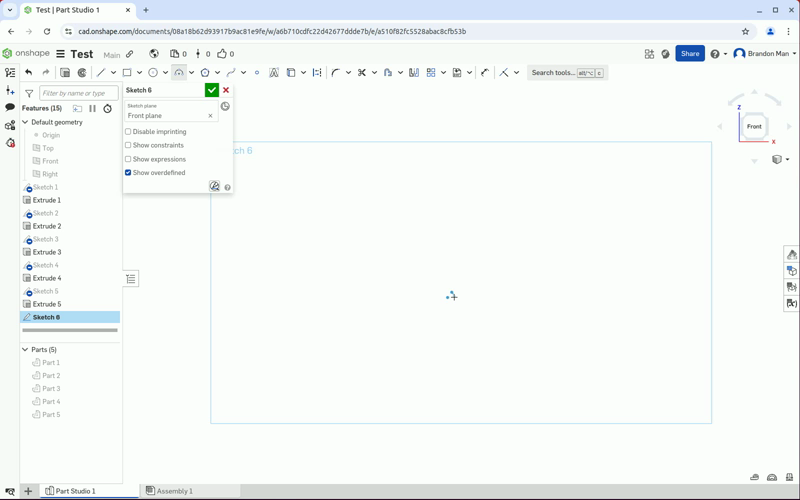
scroll(6)
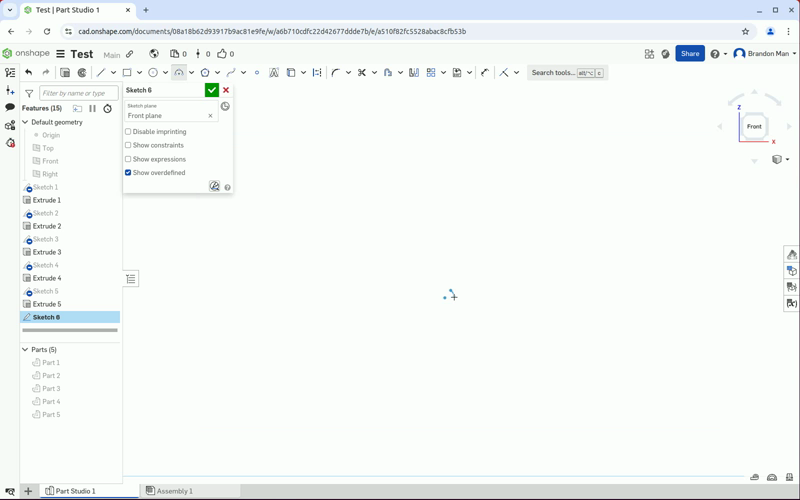
scroll(6)
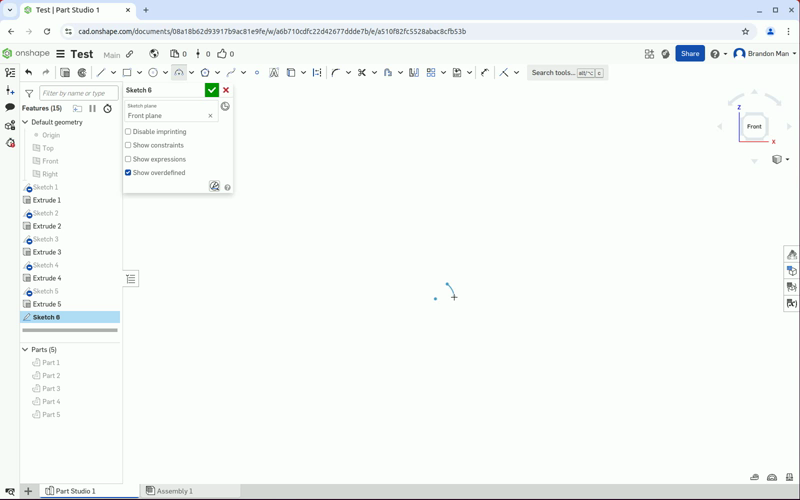
scroll(6)
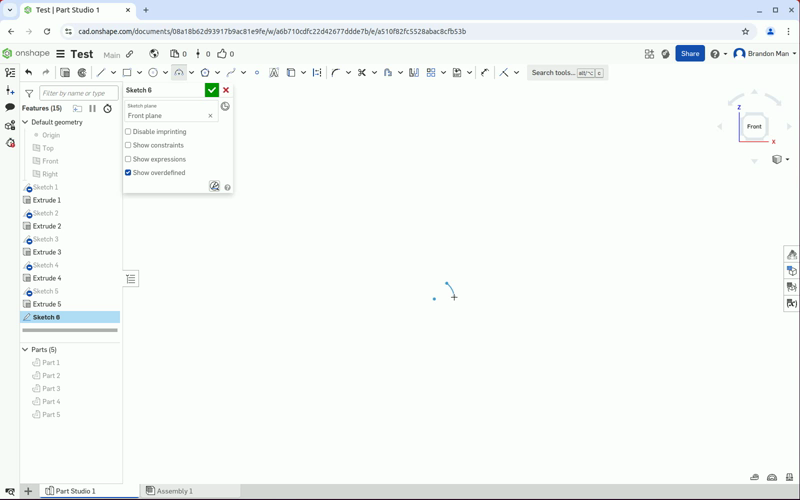
scroll(6)
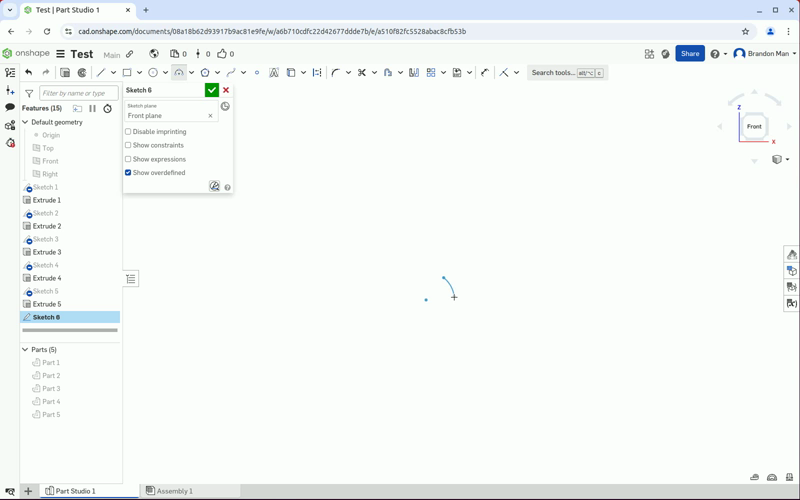
scroll(6)
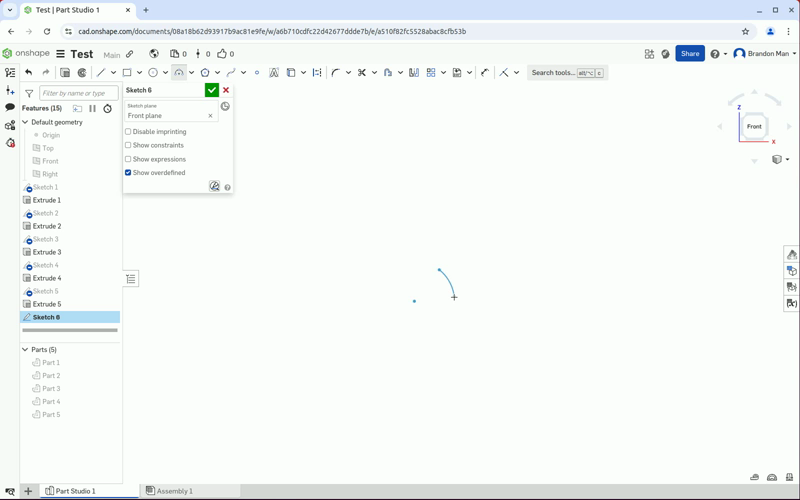
scroll(6)
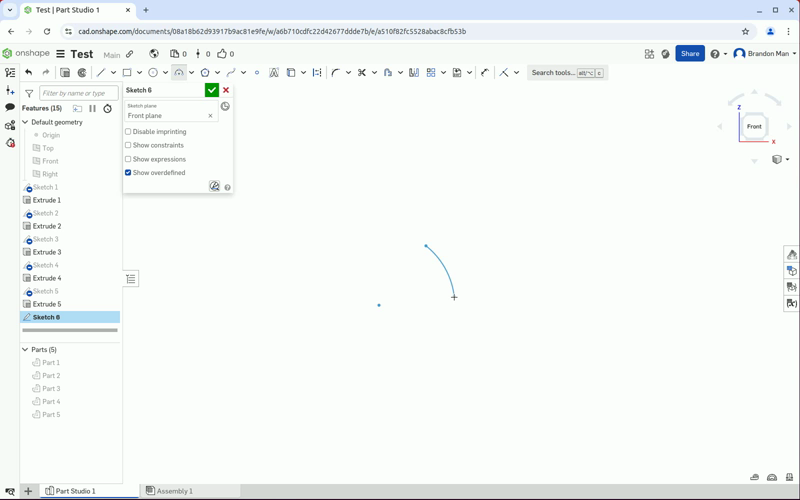
click(454, 296)
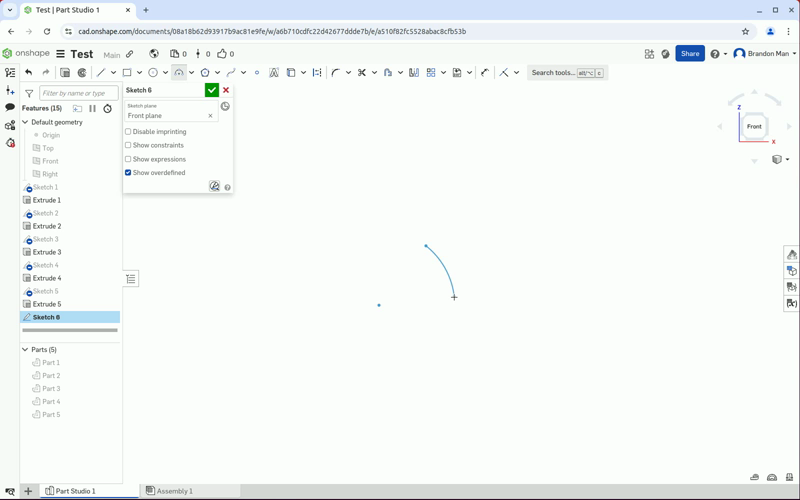
scroll(-6)
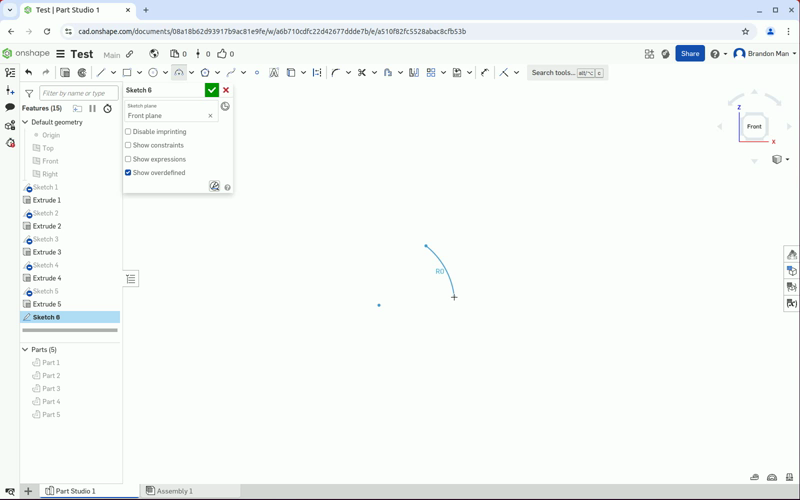
scroll(-6)
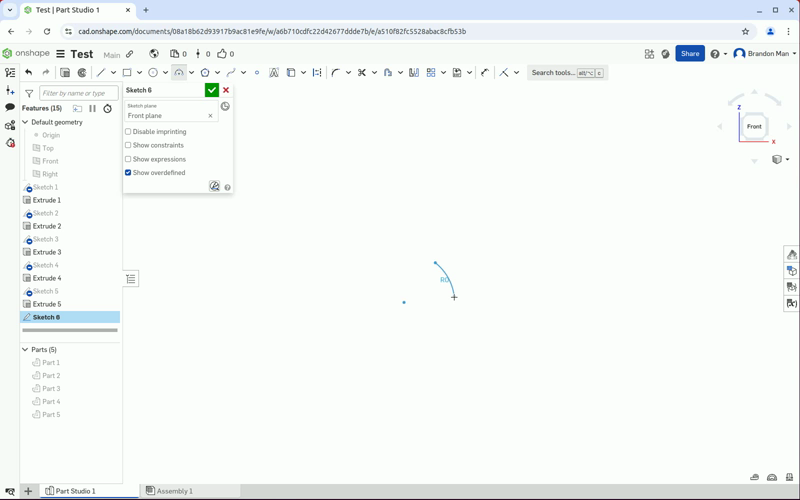
scroll(-6)
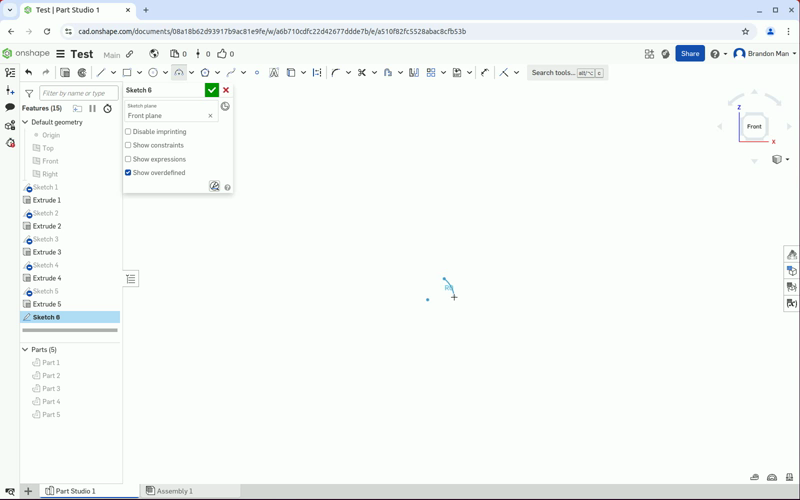
scroll(-6)
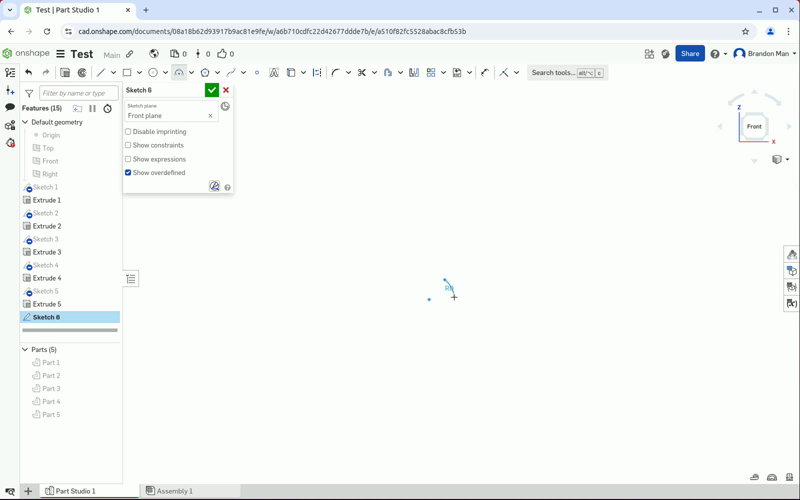
scroll(-6)
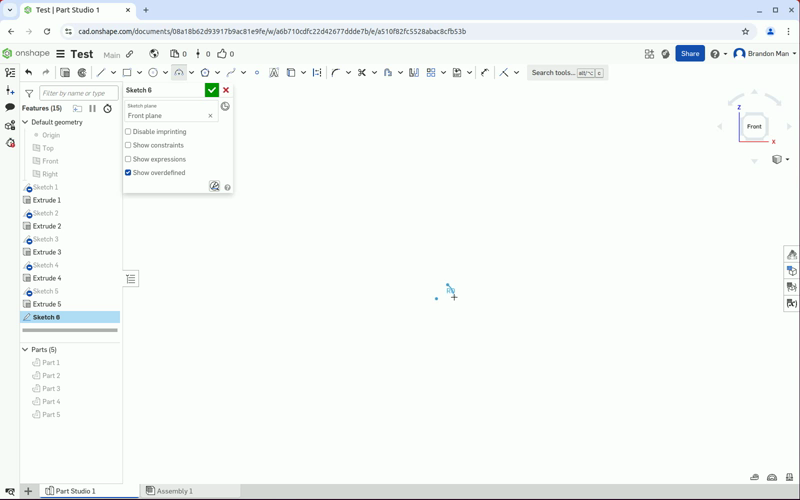
scroll(-6)
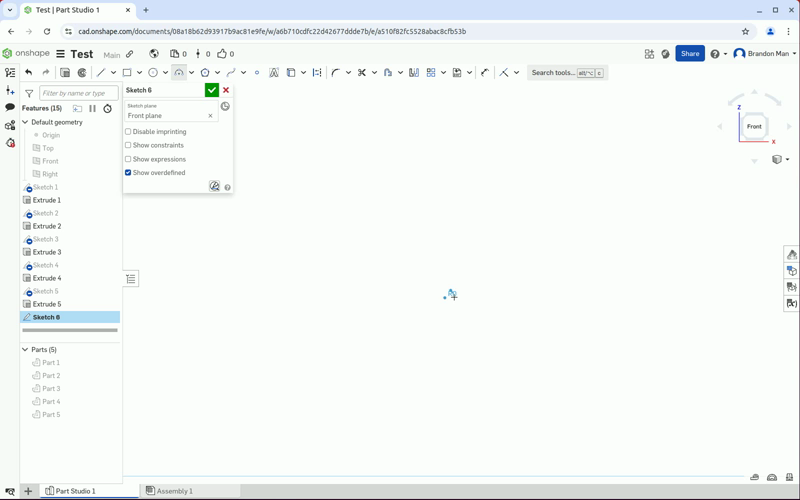
scroll(-6)
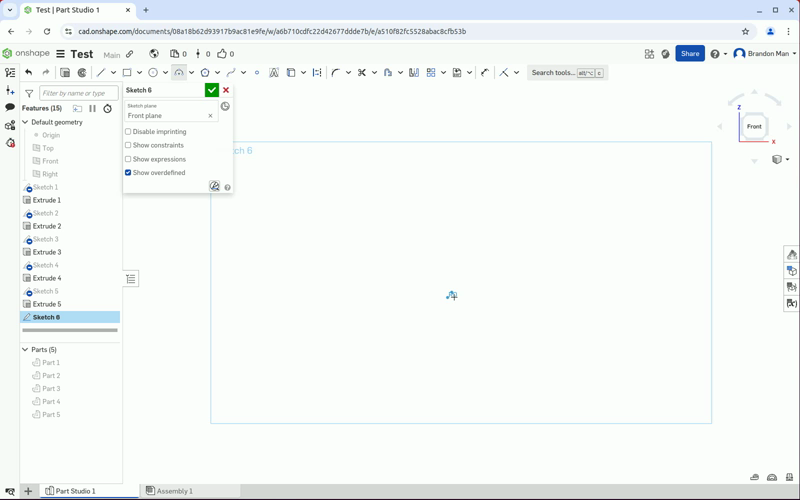
mouse_move(452, 294)
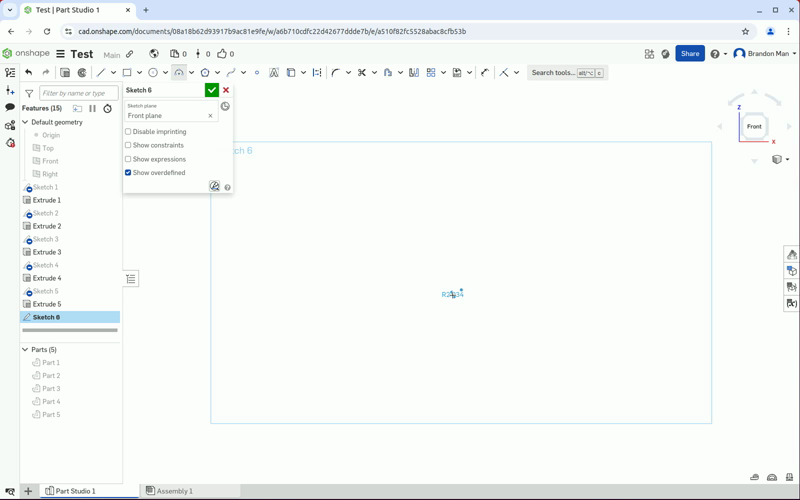
scroll(6)
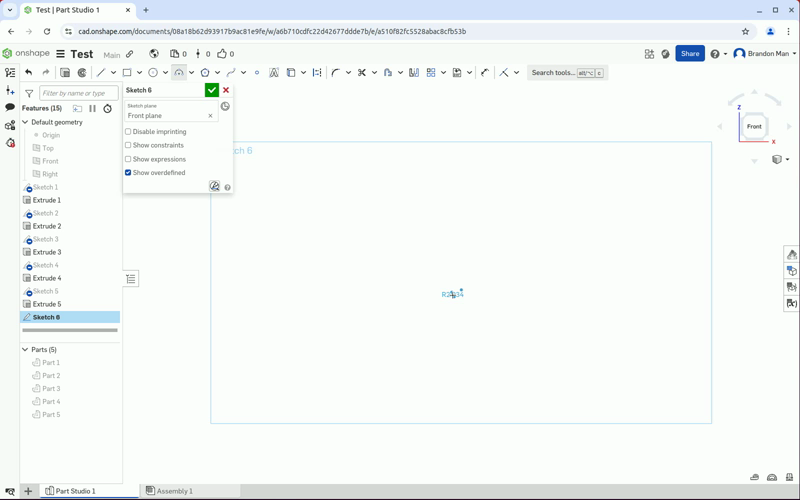
scroll(6)
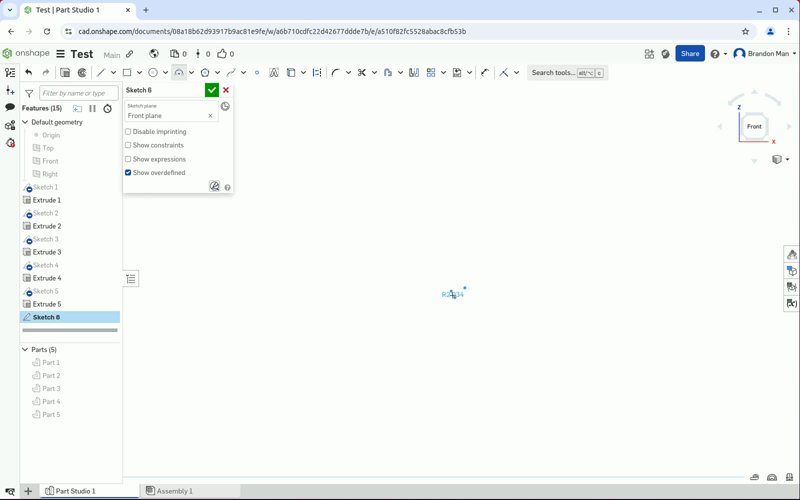
scroll(6)
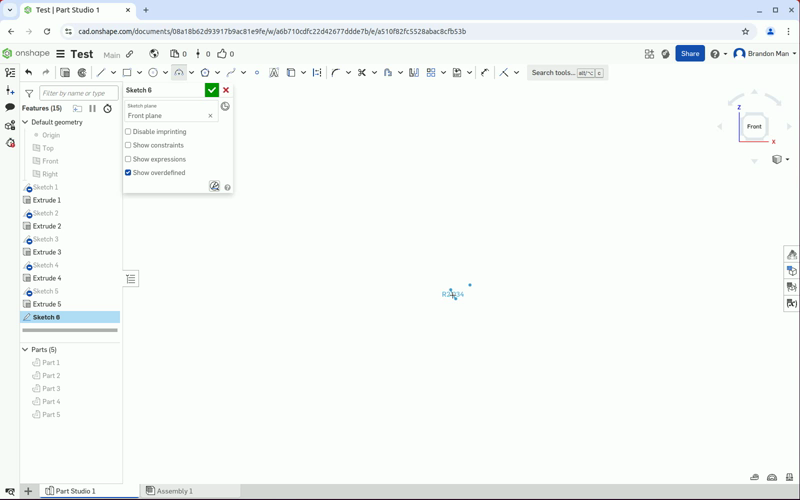
scroll(6)
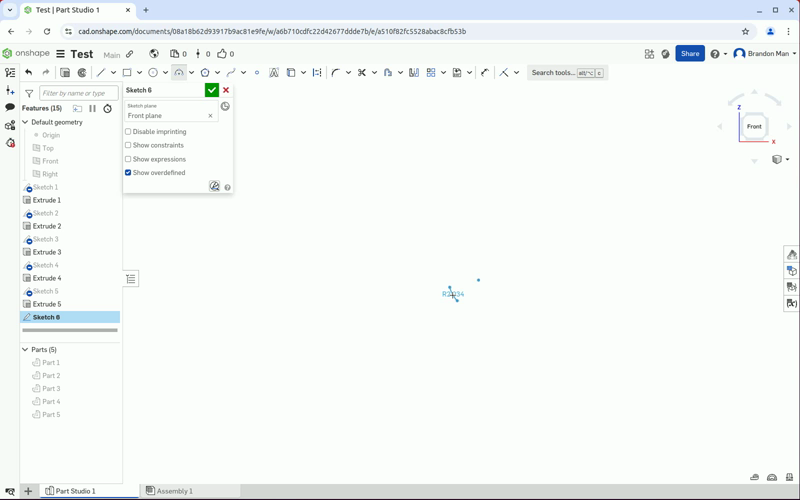
scroll(6)
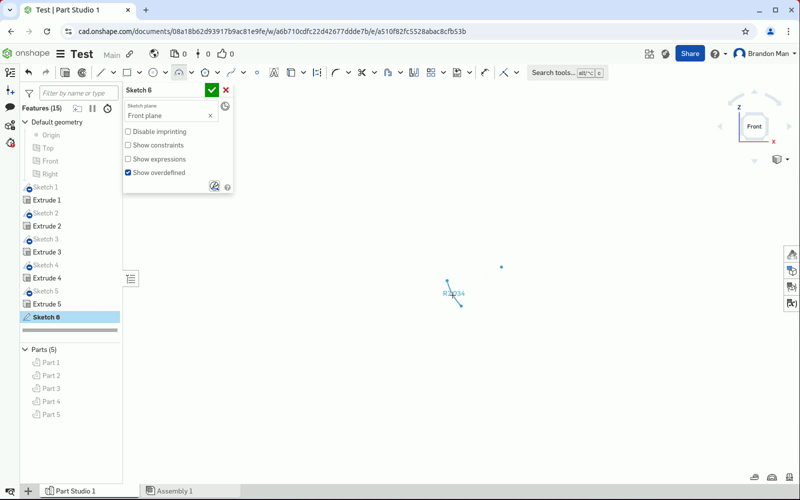
scroll(6)
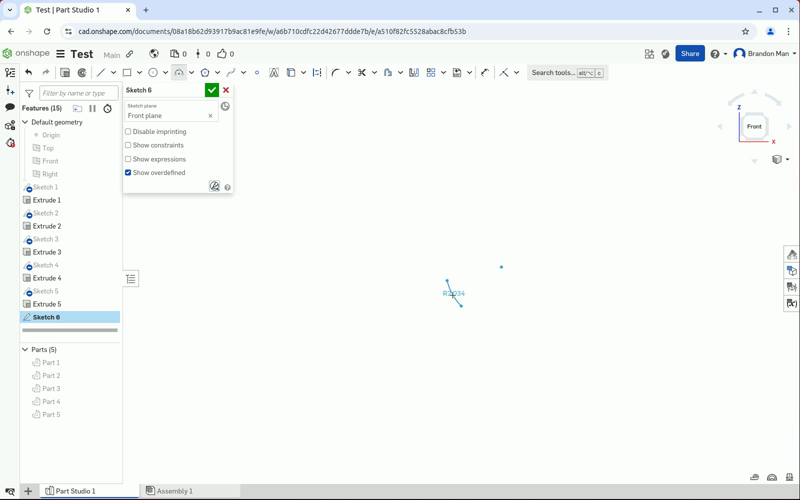
scroll(6)
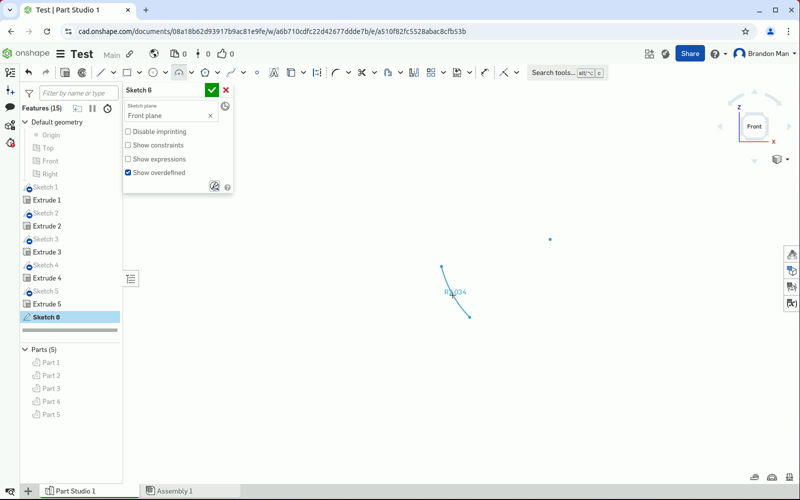
click(452, 294)
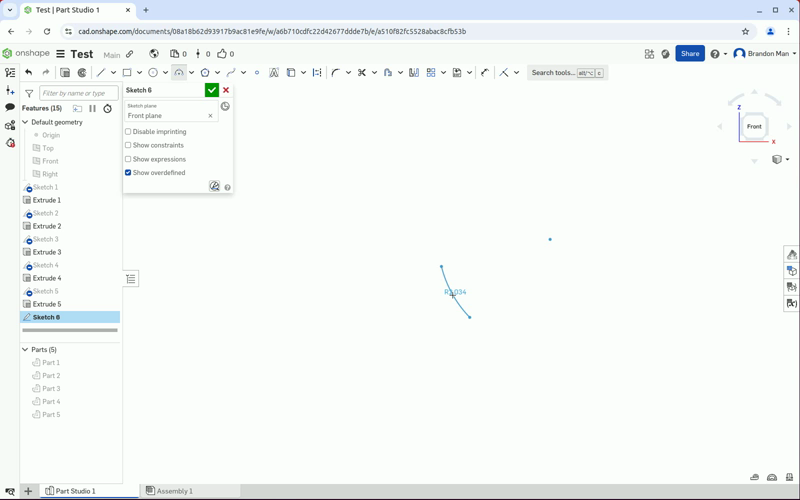
scroll(-6)
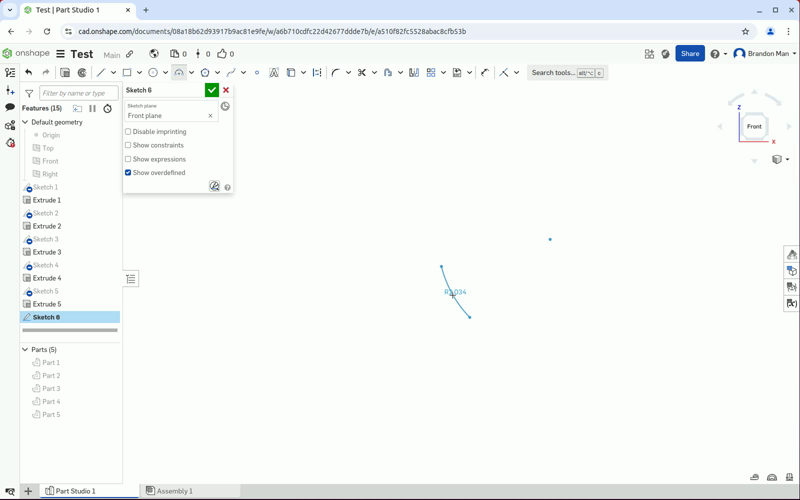
scroll(-6)
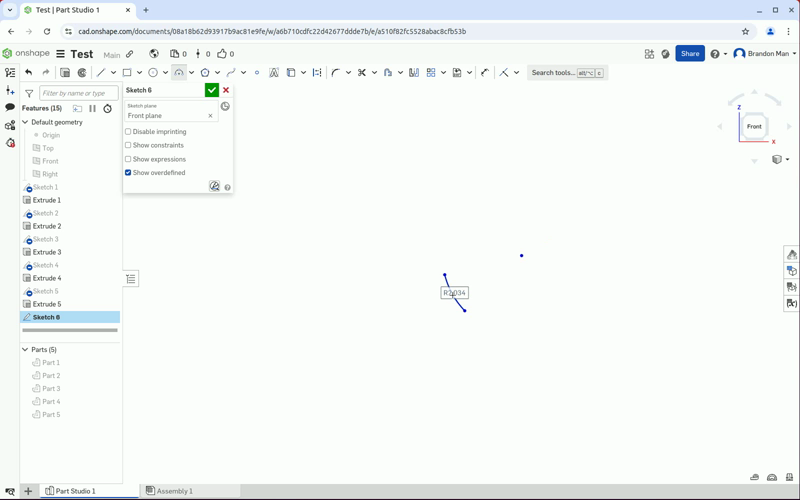
scroll(-6)
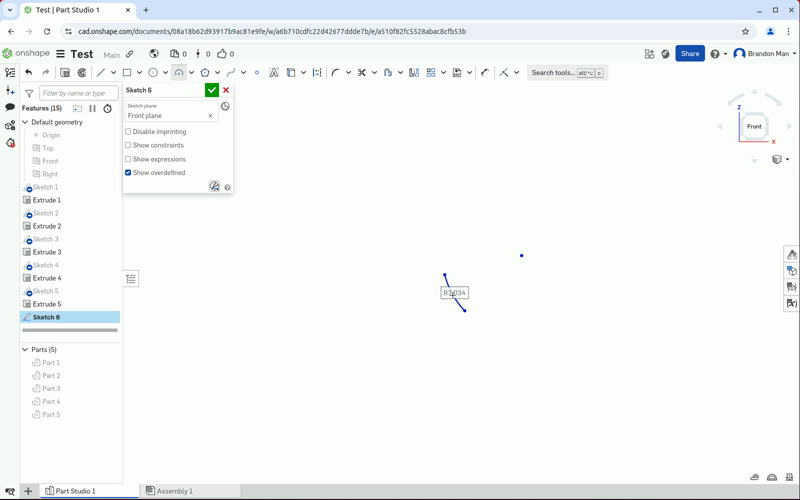
scroll(-6)
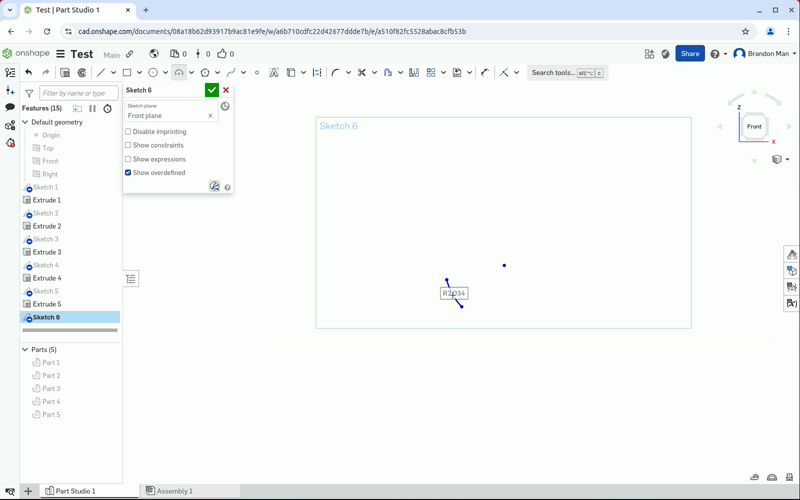
scroll(-6)
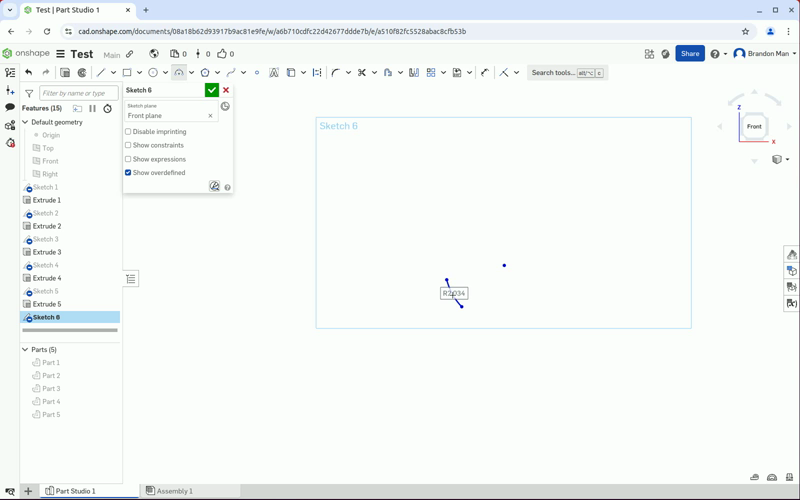
scroll(-6)
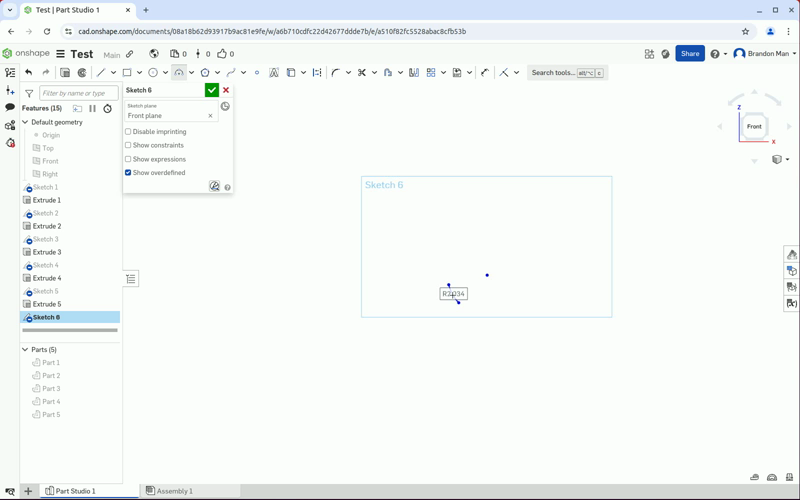
scroll(-6)
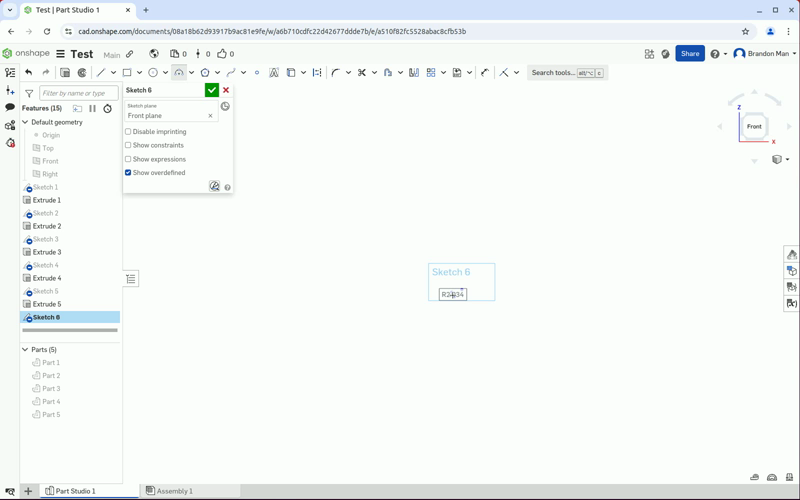
key_up(shift)
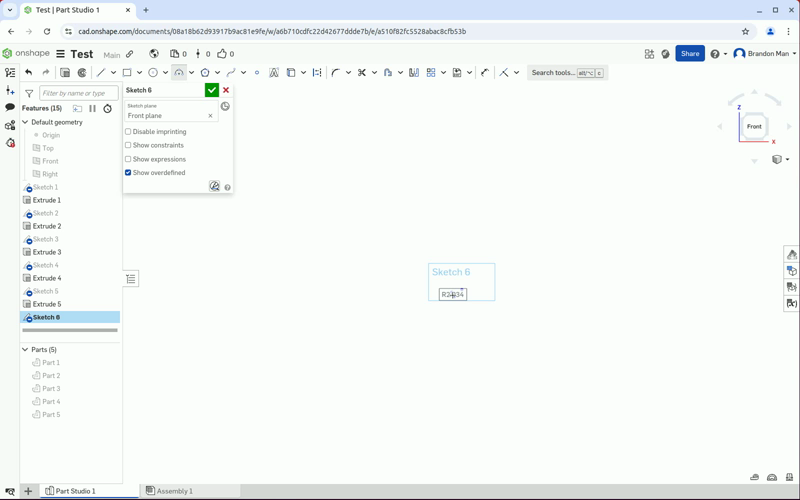
mouse_move(454, 296)
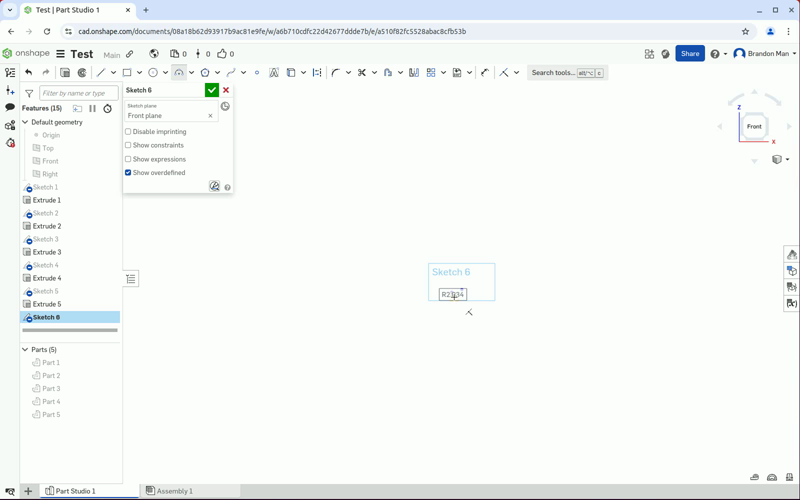
scroll(6)
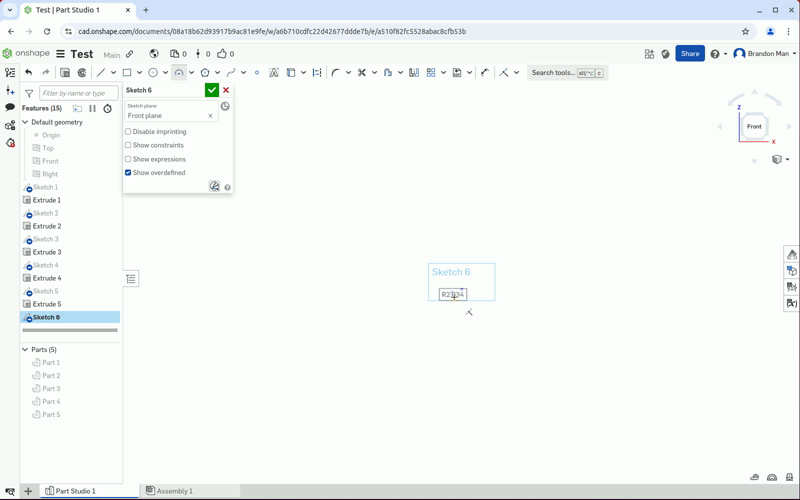
scroll(6)
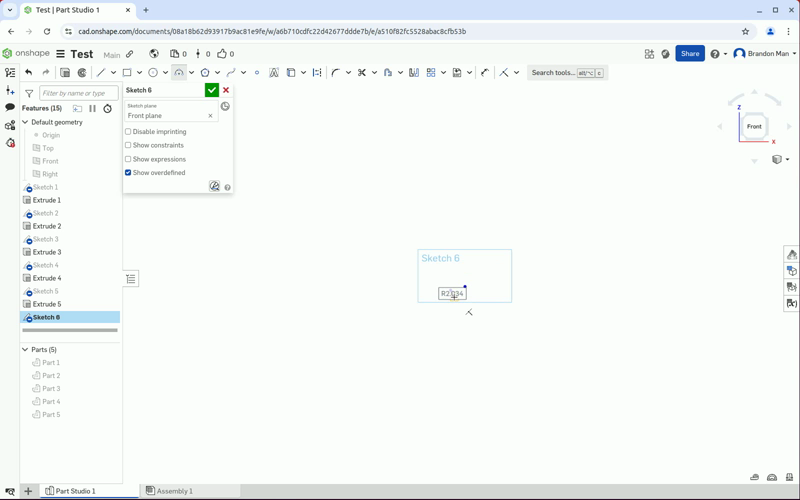
scroll(6)
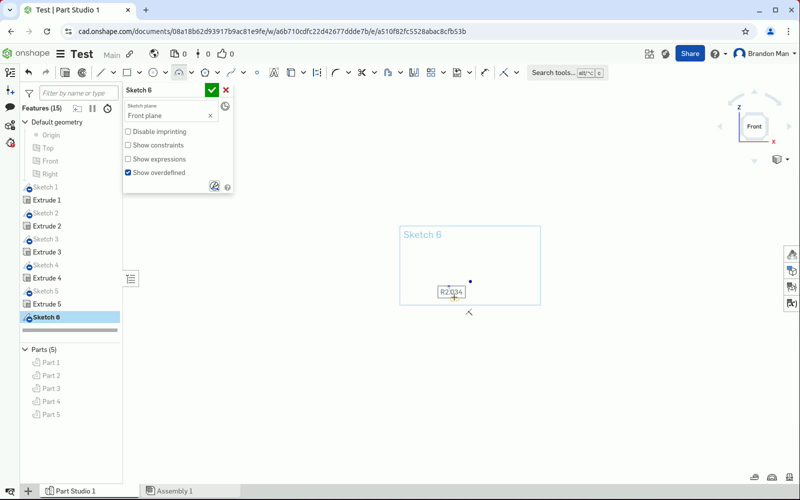
scroll(6)
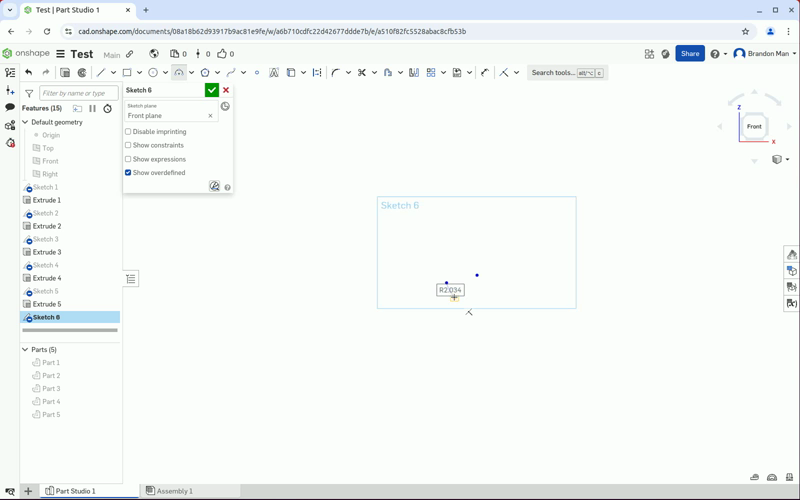
scroll(6)
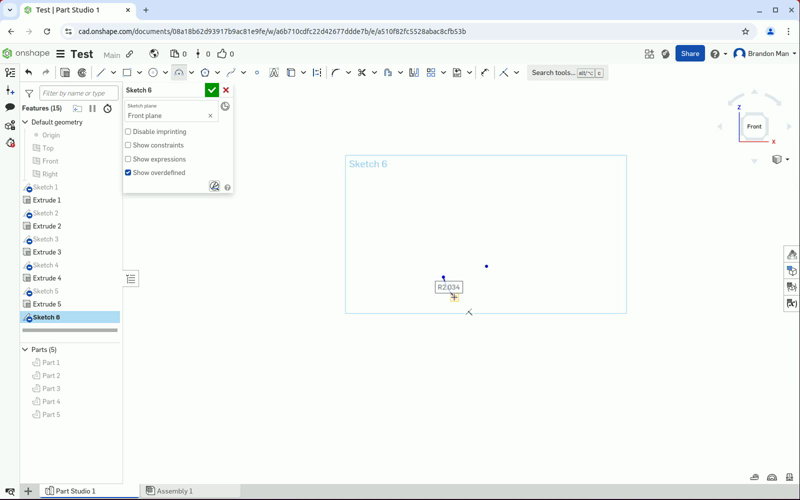
scroll(6)
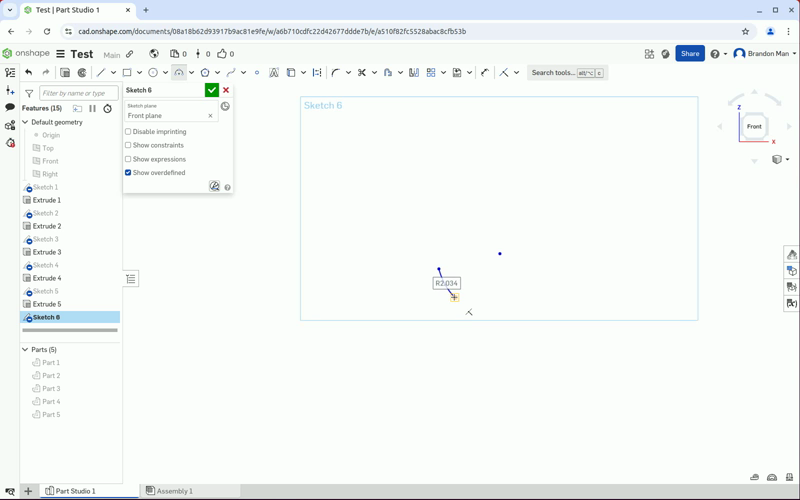
scroll(6)
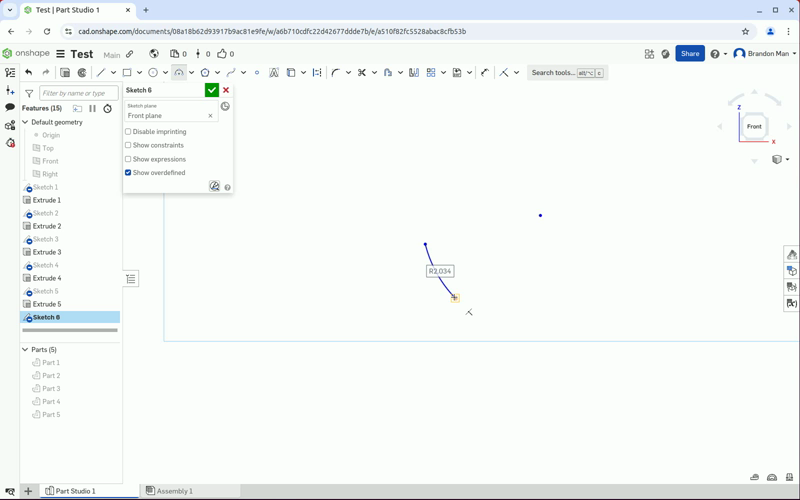
click(454, 296)
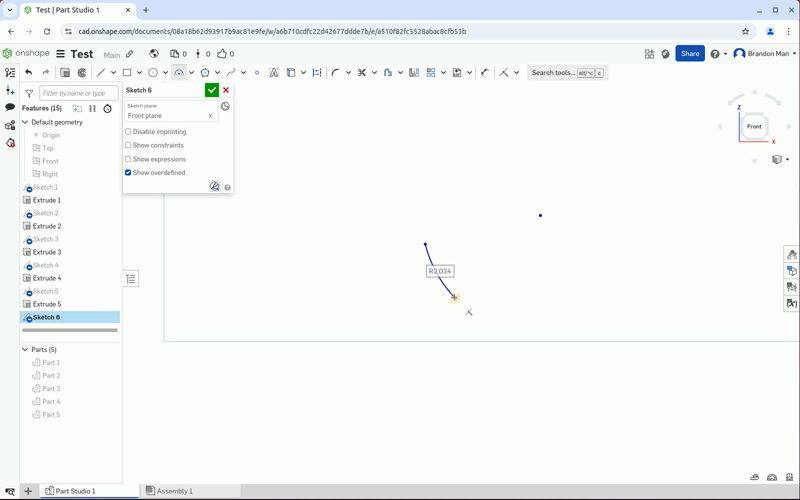
scroll(-6)
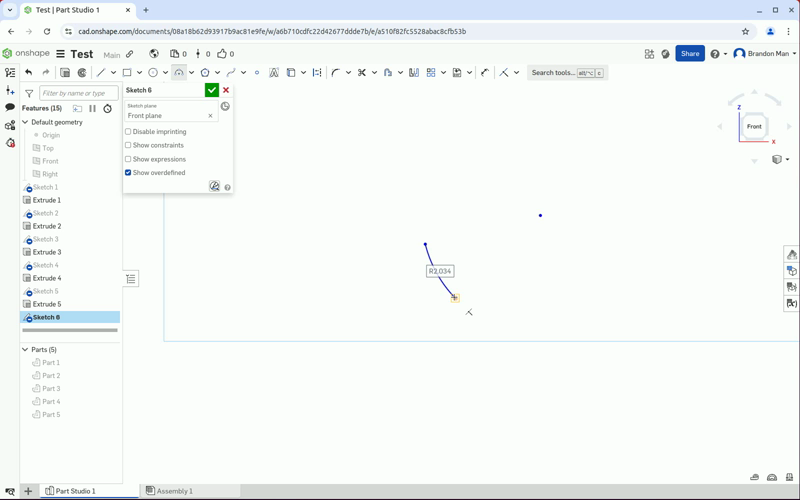
scroll(-6)
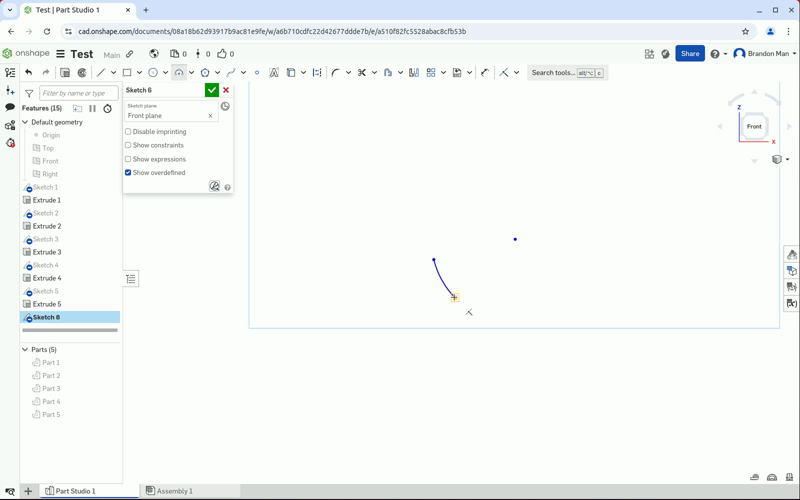
scroll(-6)
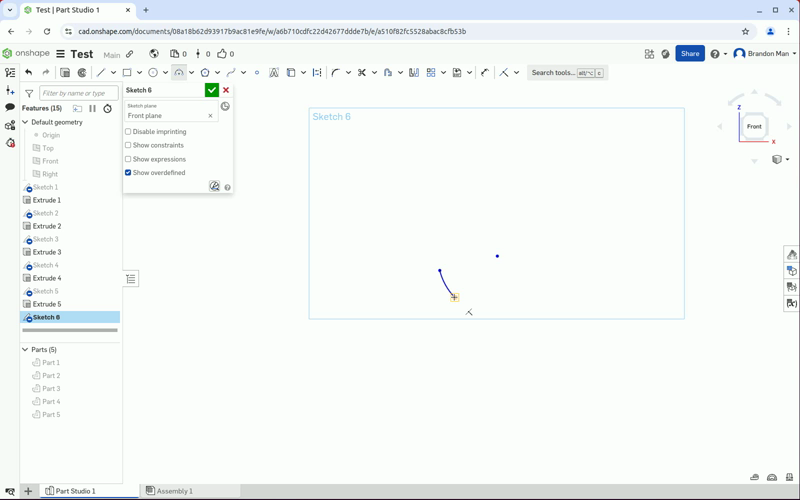
scroll(-6)
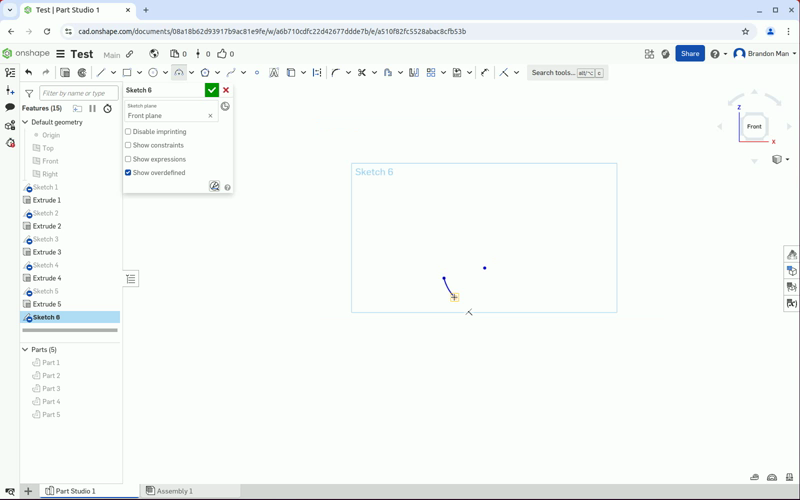
scroll(-6)
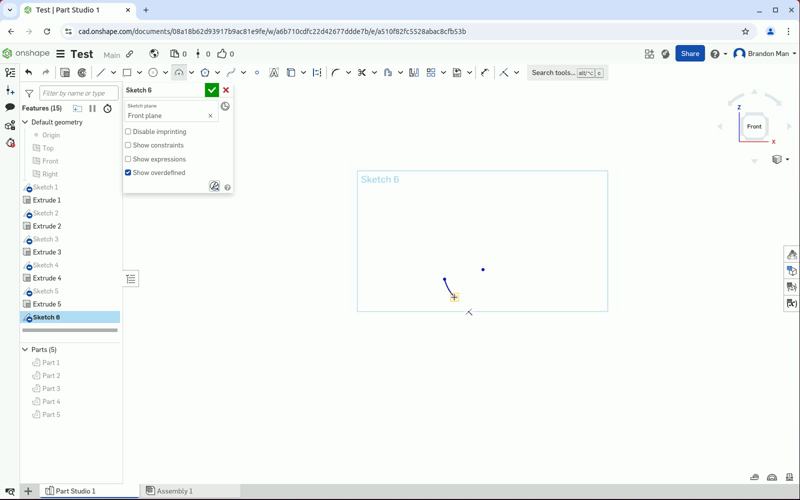
scroll(-6)
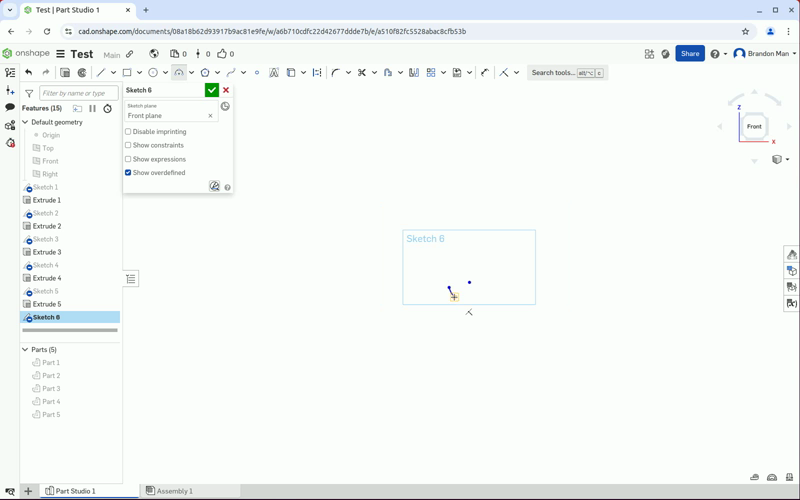
scroll(-6)
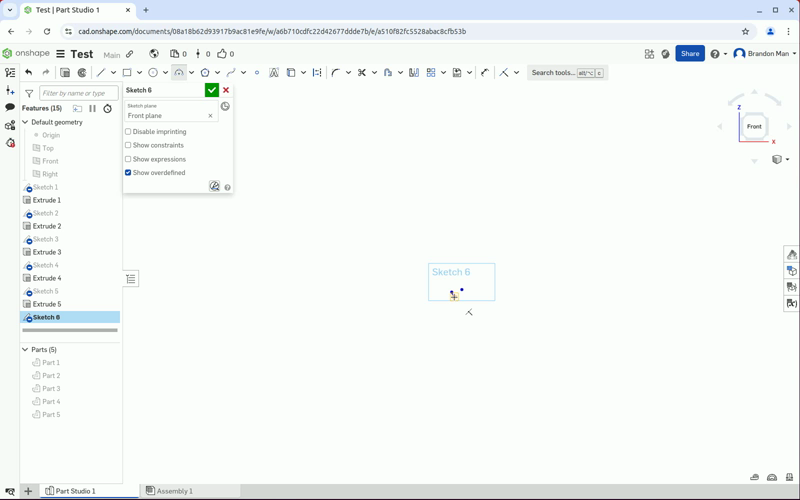
key_down(shift)
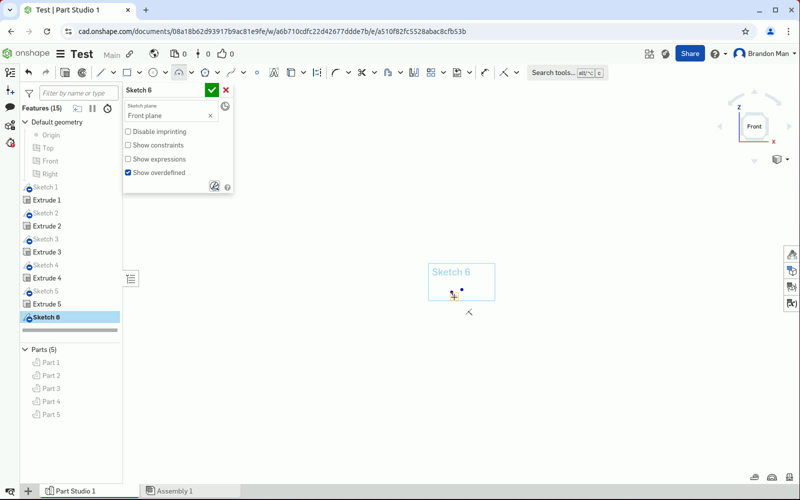
mouse_move(478, 287)
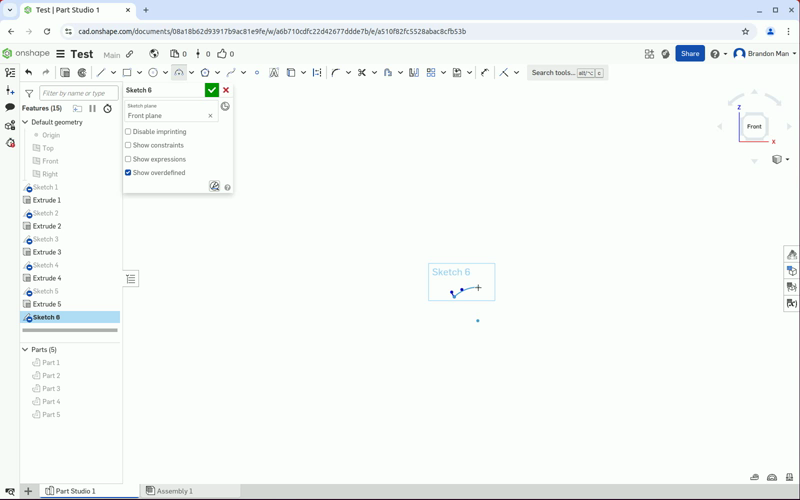
click(478, 287)
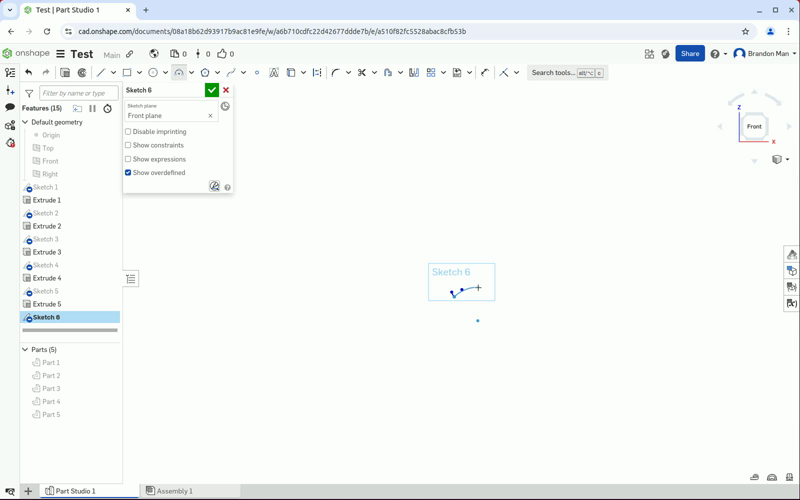
mouse_move(467, 295)
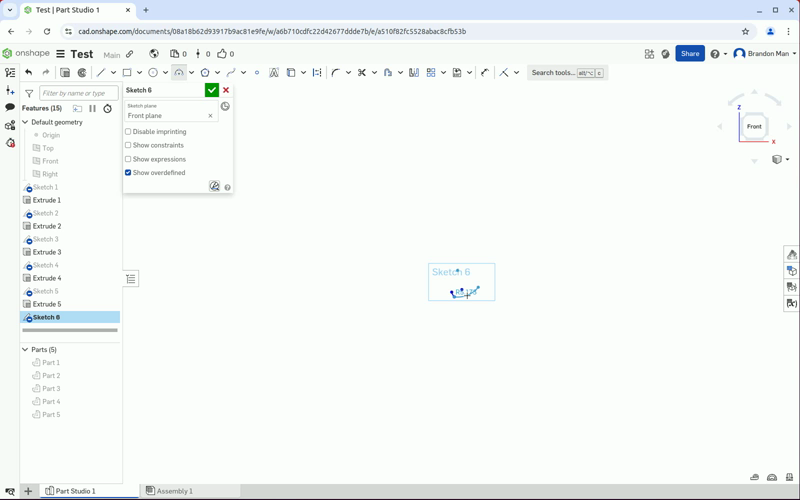
click(467, 295)
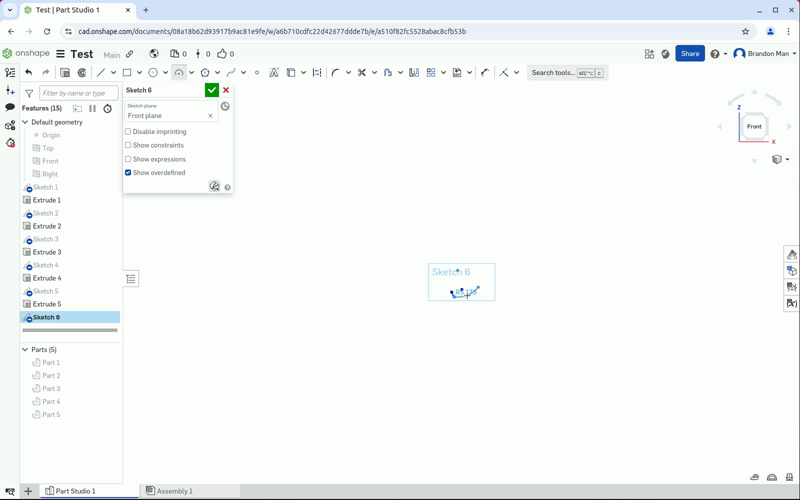
key_up(shift)
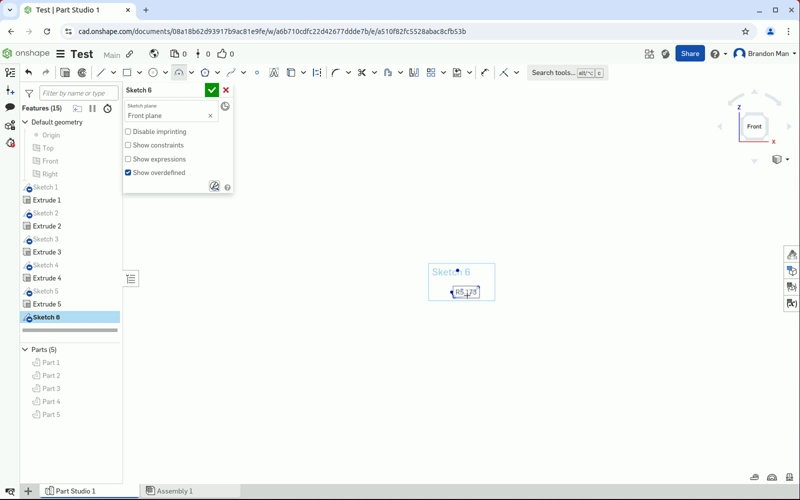
mouse_move(478, 287)
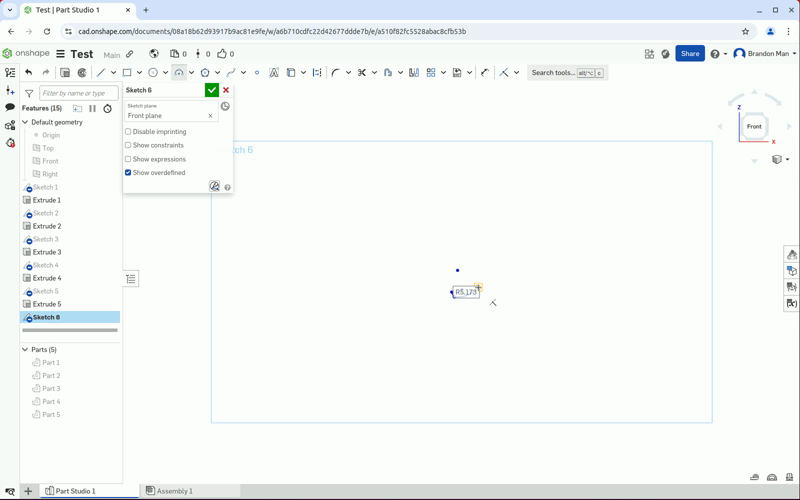
click(478, 287)
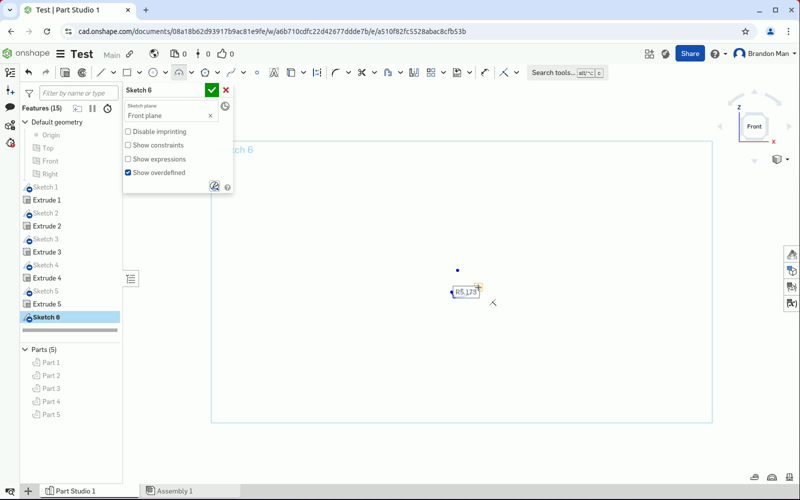
mouse_move(451, 292)
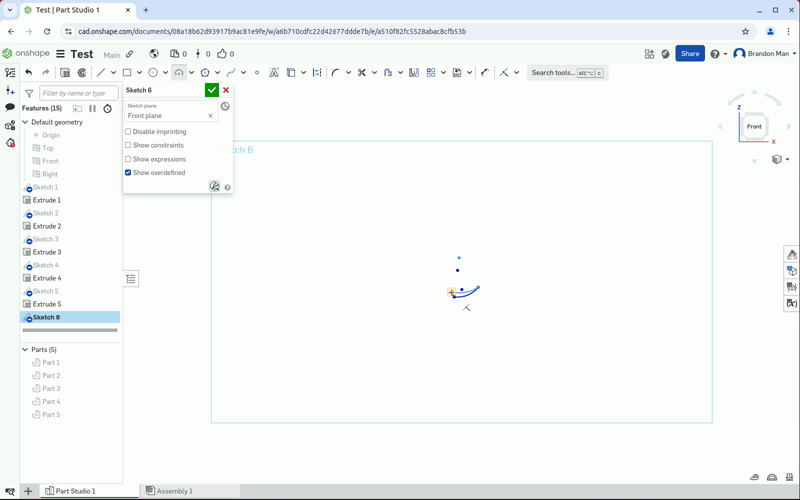
scroll(6)
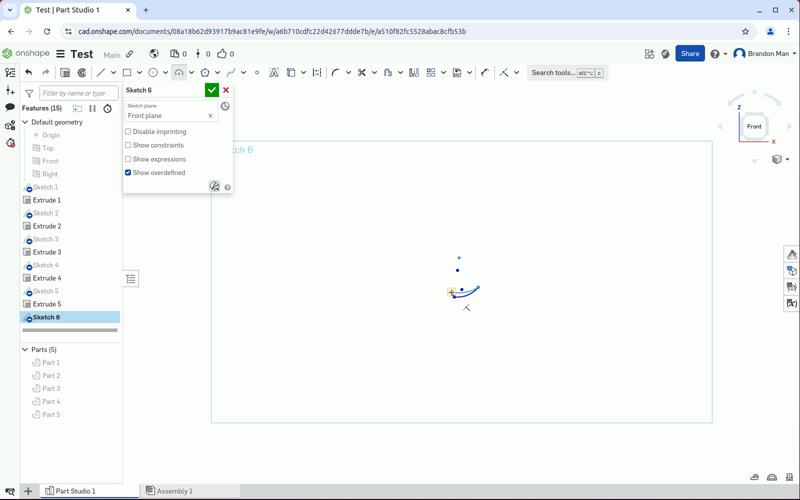
scroll(6)
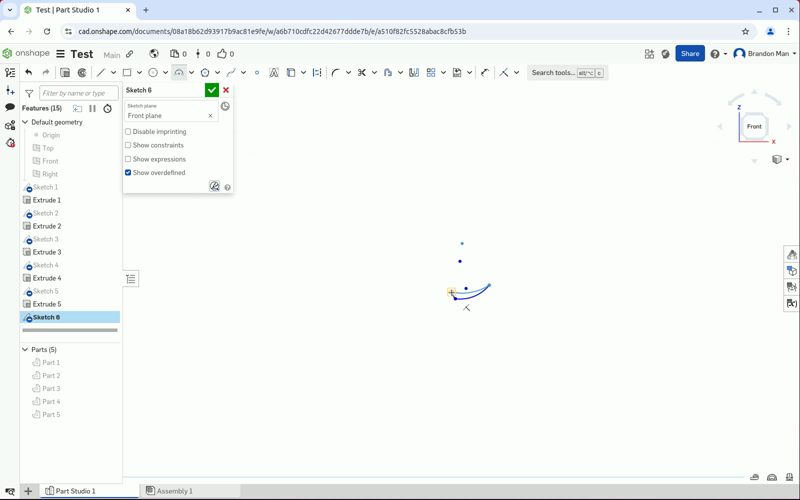
scroll(6)
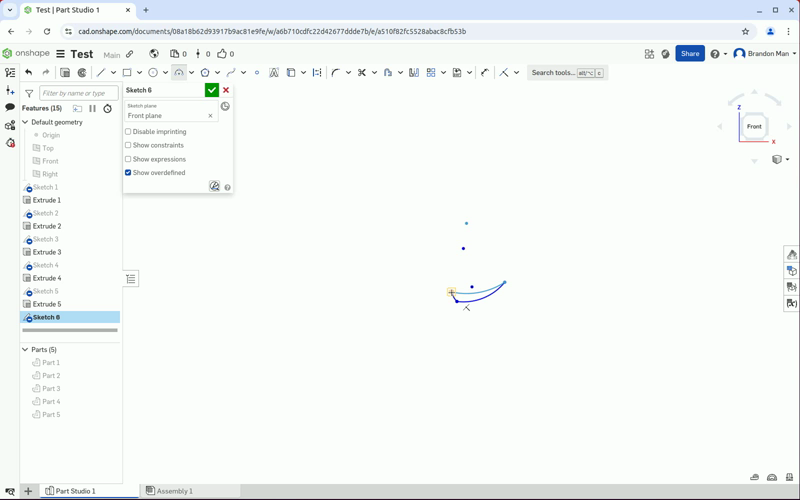
scroll(6)
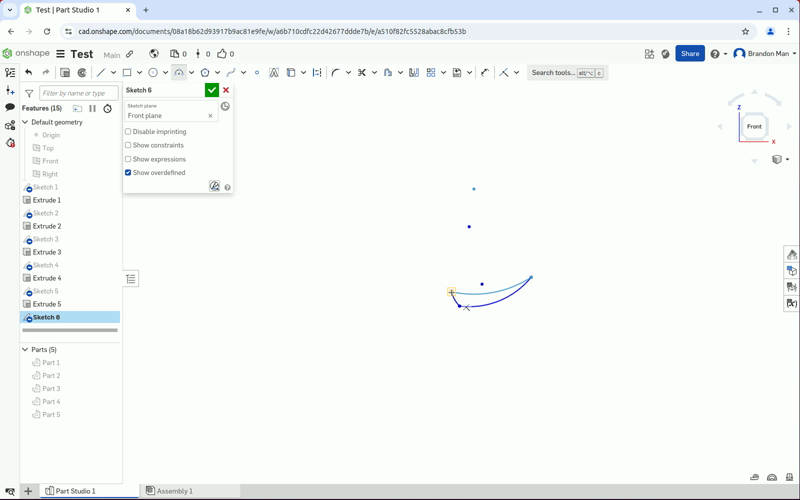
scroll(6)
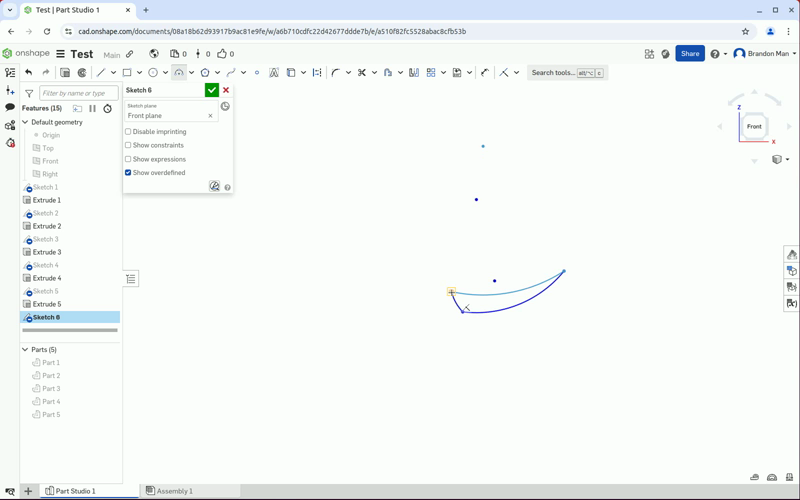
scroll(6)
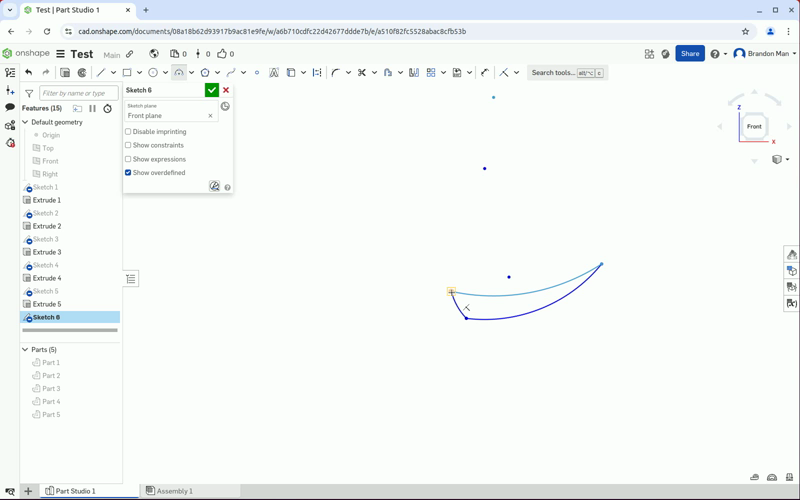
scroll(6)
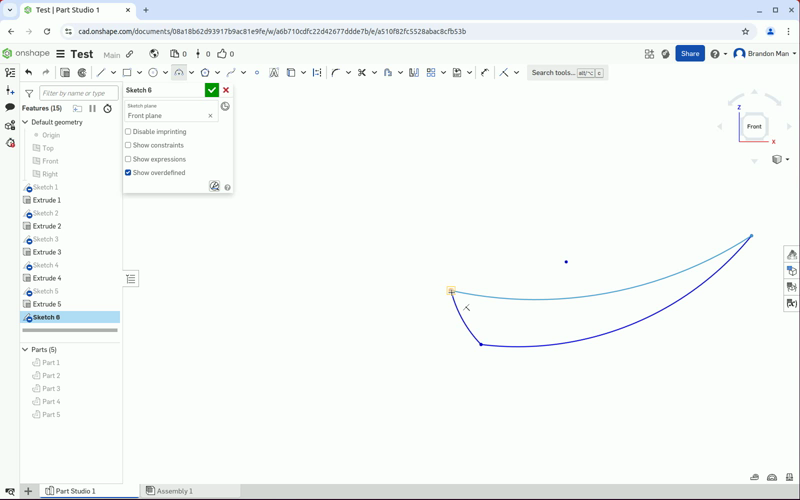
click(451, 292)
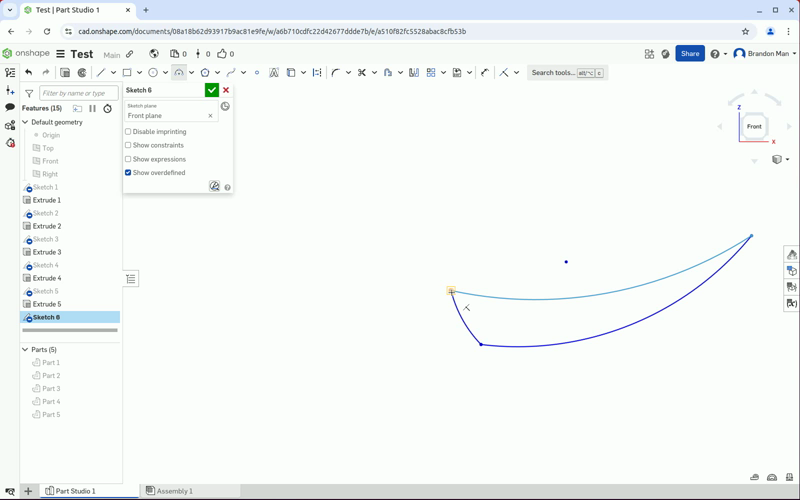
scroll(-6)
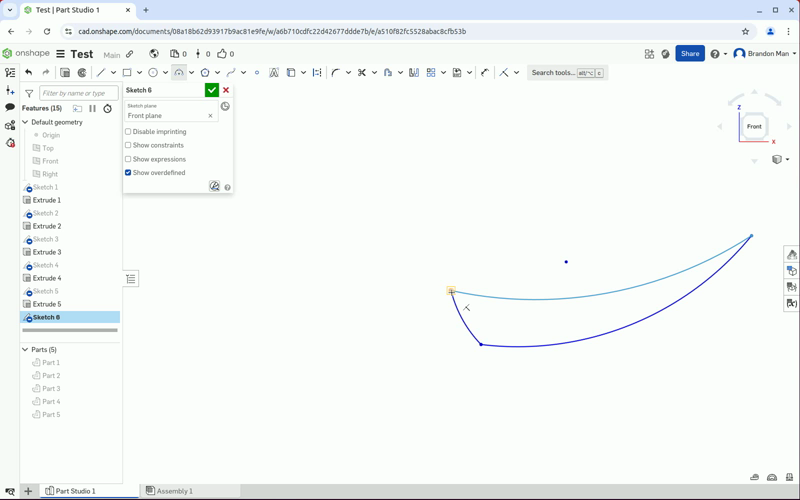
scroll(-6)
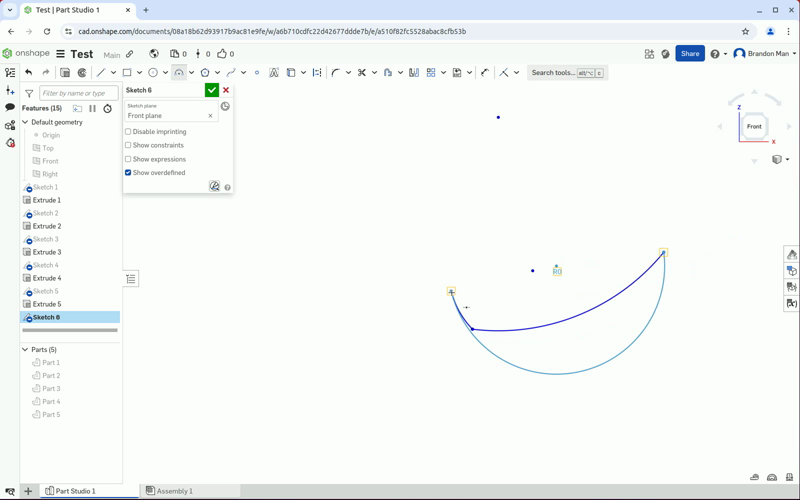
scroll(-6)
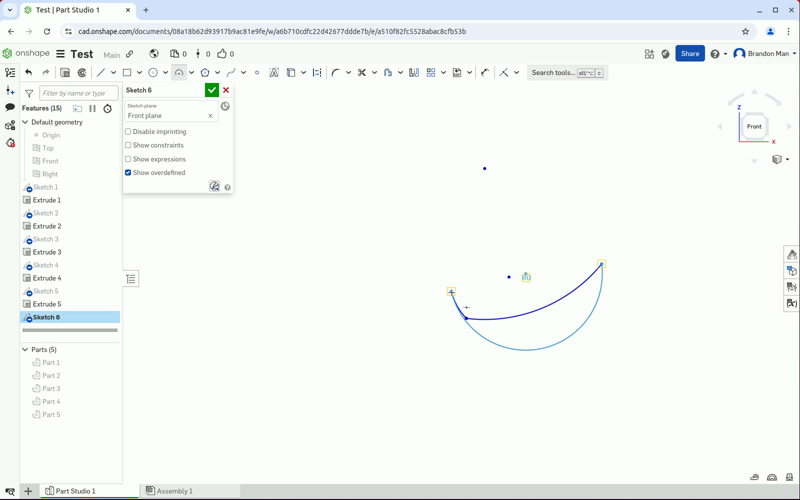
scroll(-6)
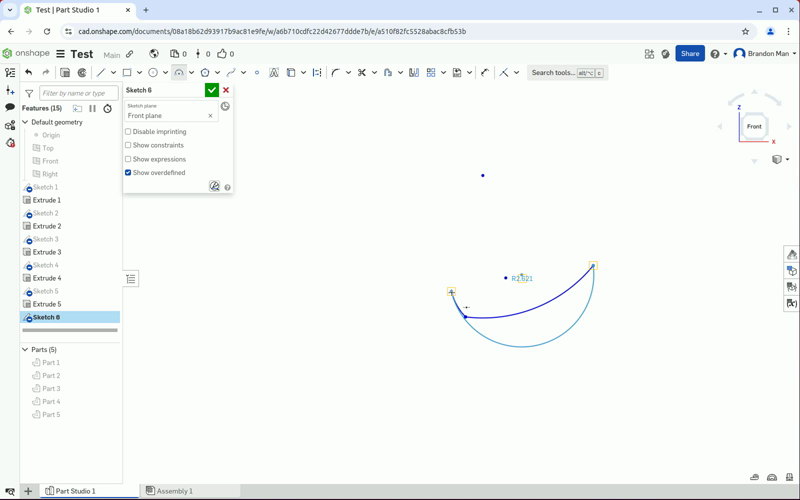
scroll(-6)
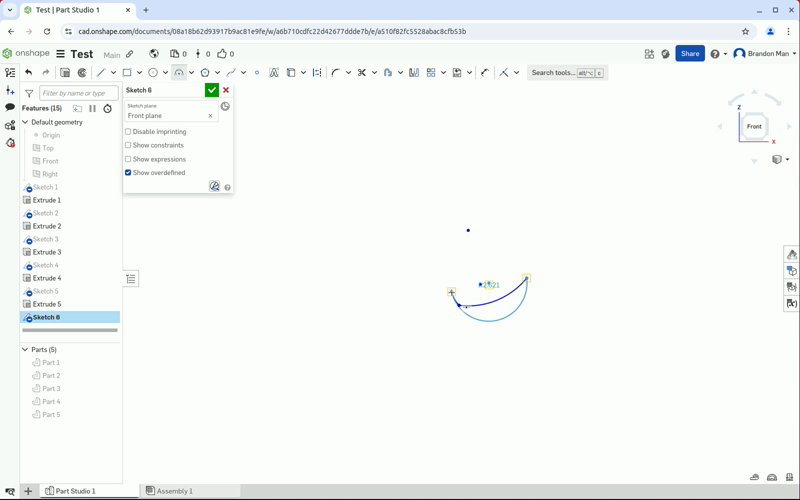
scroll(-6)
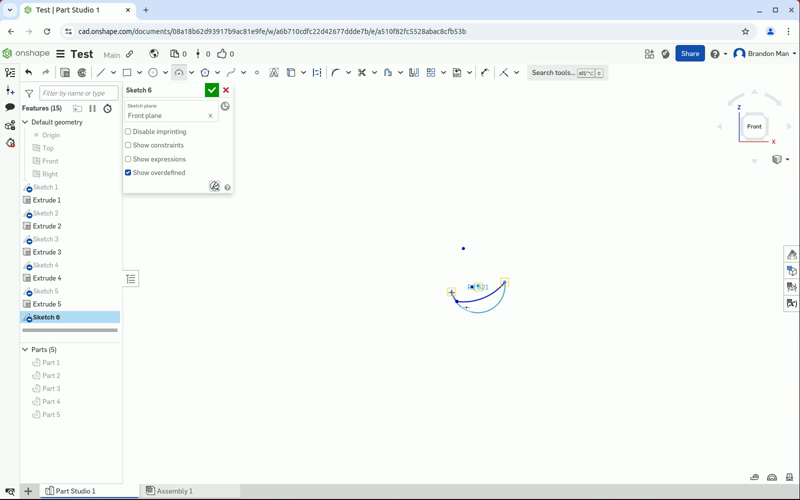
scroll(-6)
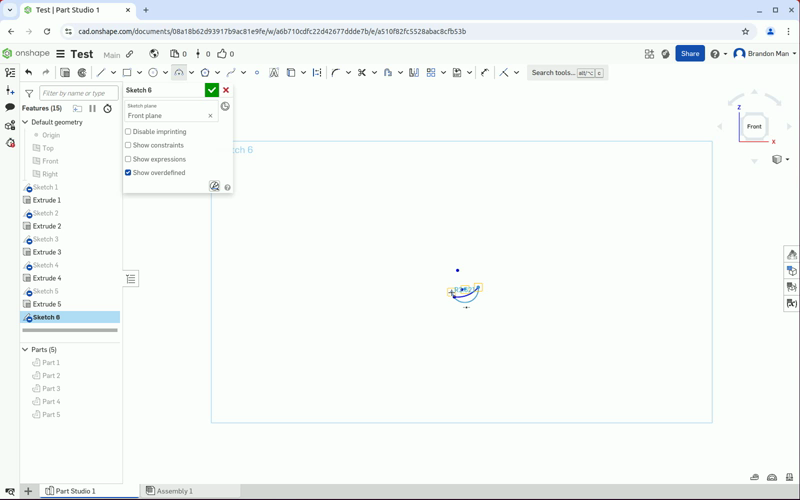
key_down(shift)
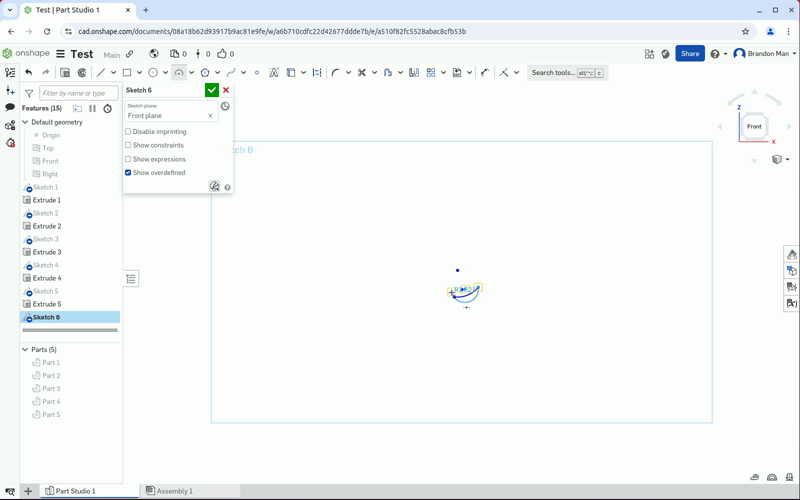
mouse_move(463, 284)
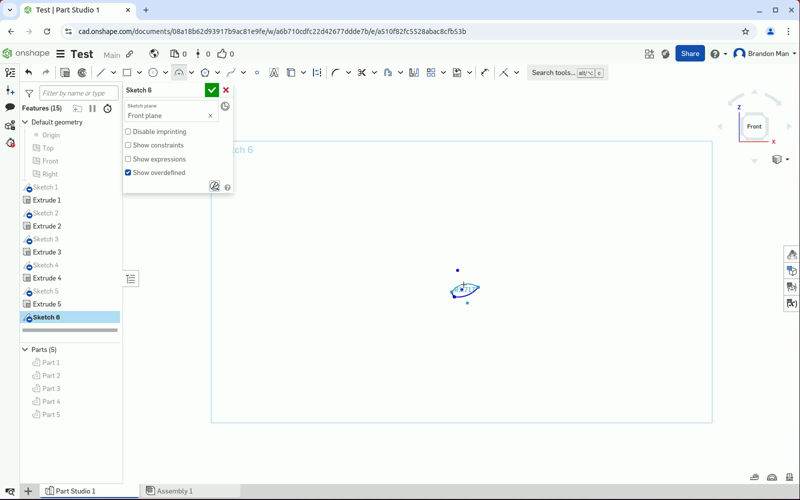
click(463, 284)
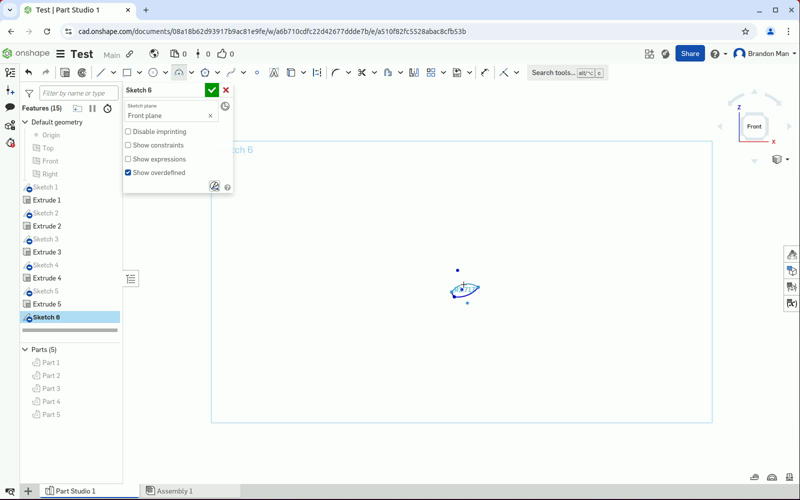
key_up(shift)
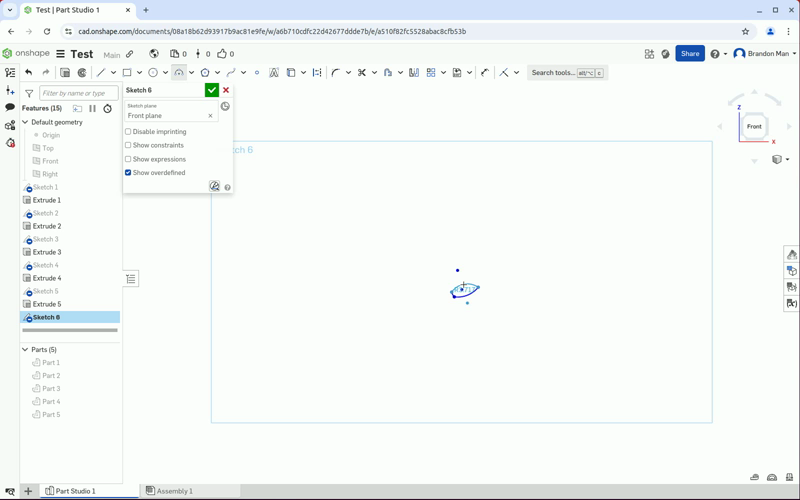
key(esc)
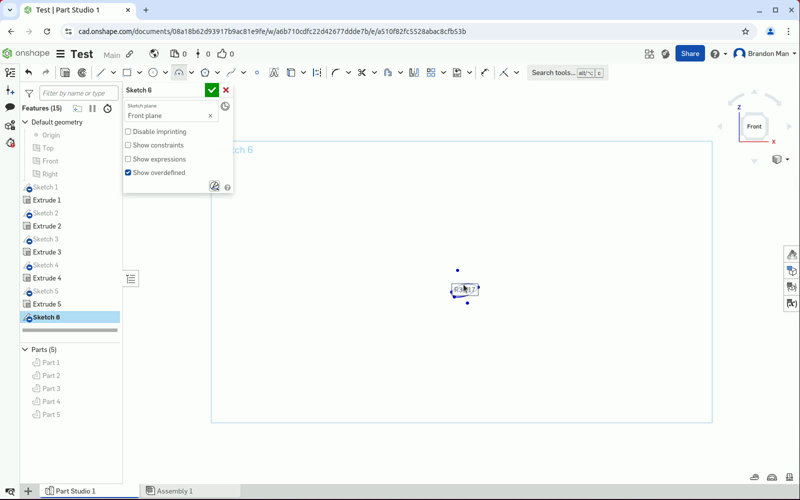
mouse_move(472, 289)
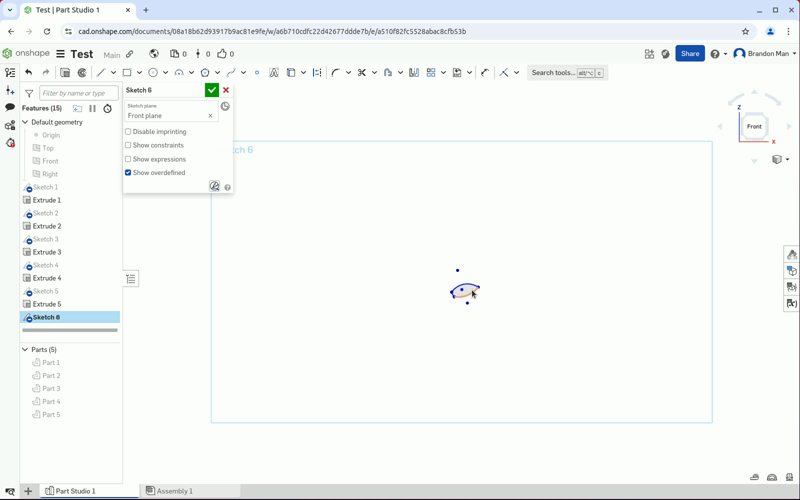
scroll(6)
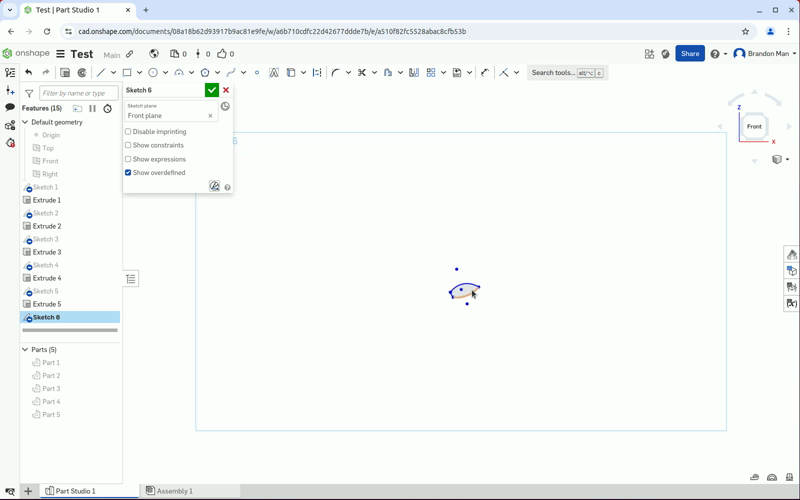
scroll(6)
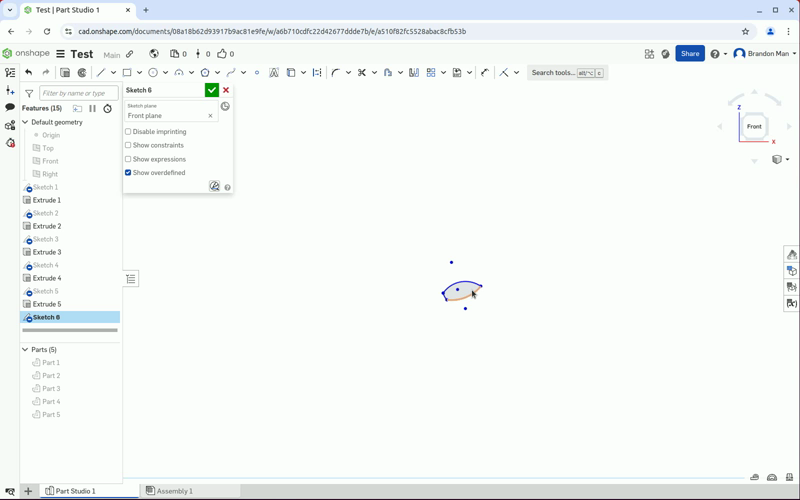
scroll(6)
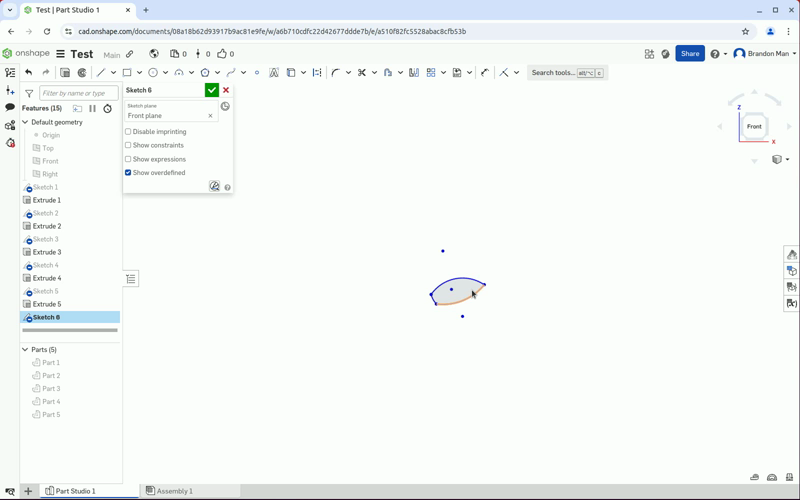
scroll(6)
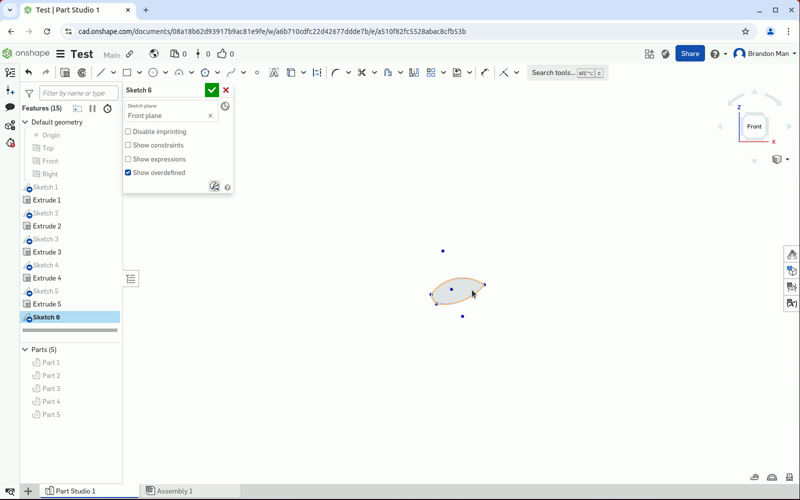
scroll(6)
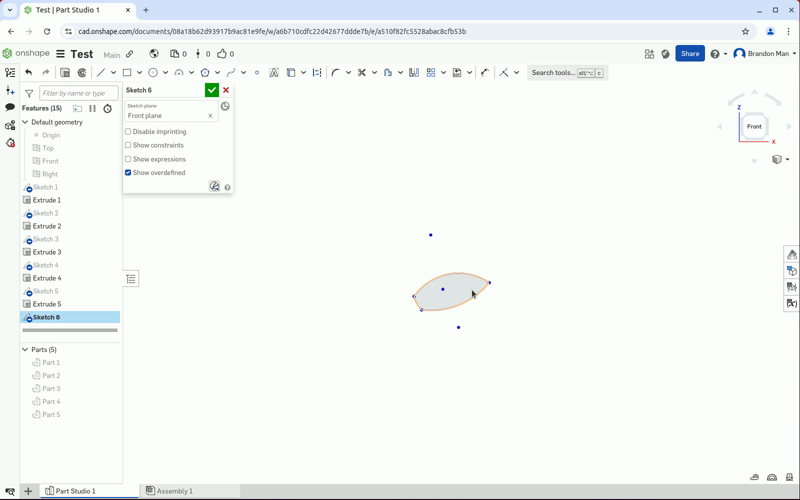
scroll(6)
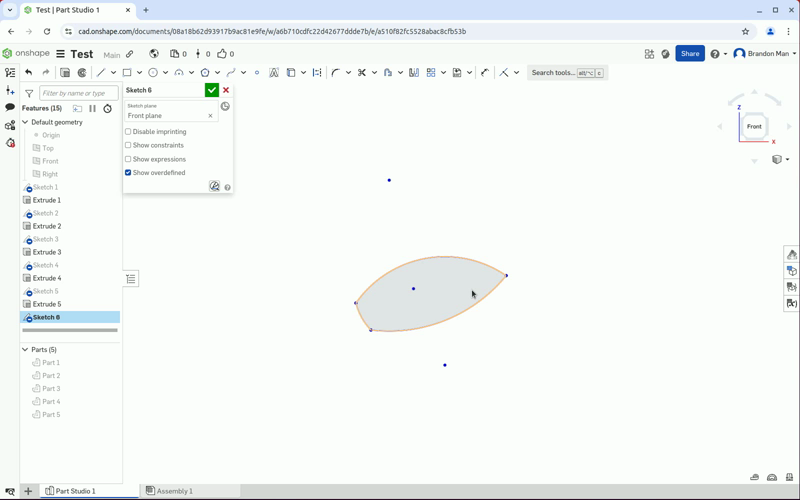
scroll(6)
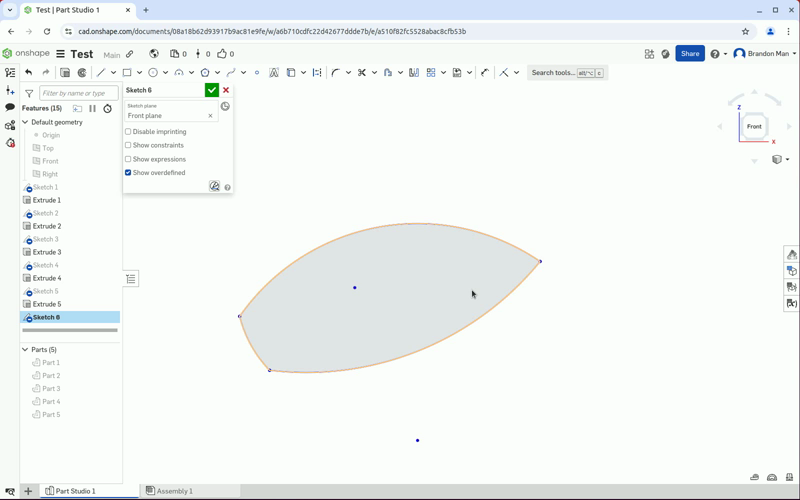
click(472, 289)
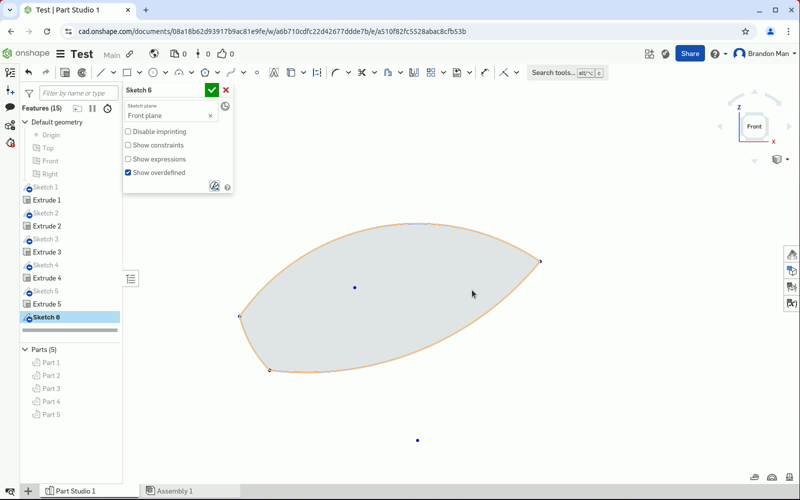
scroll(-6)
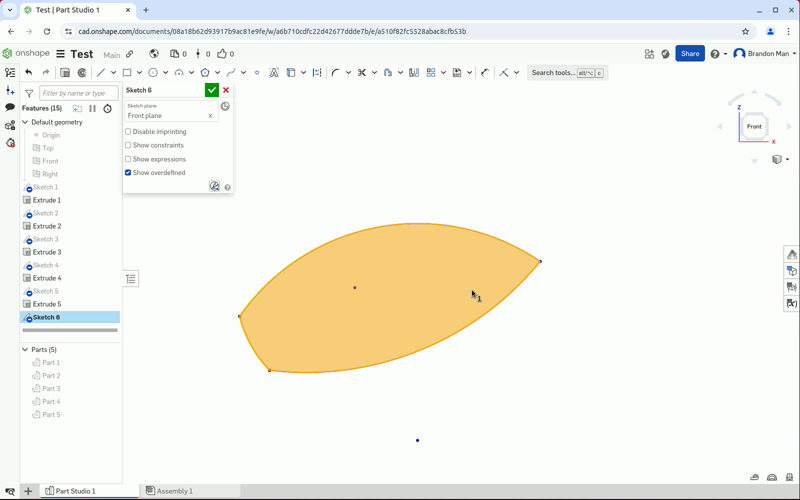
scroll(-6)
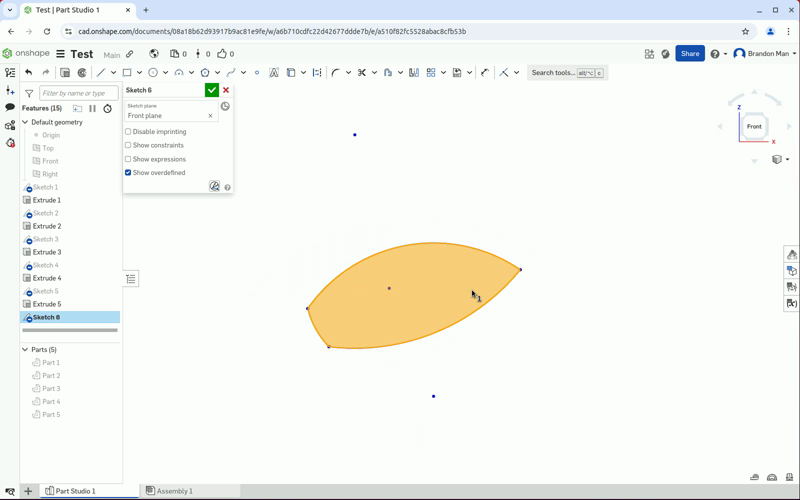
scroll(-6)
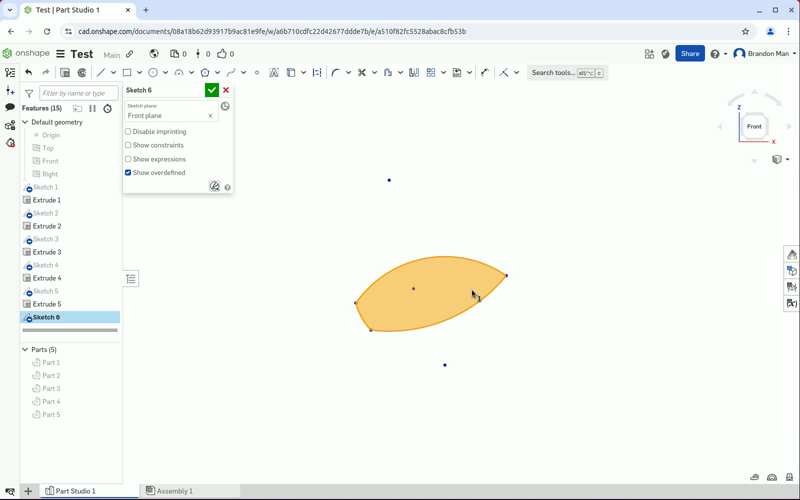
scroll(-6)
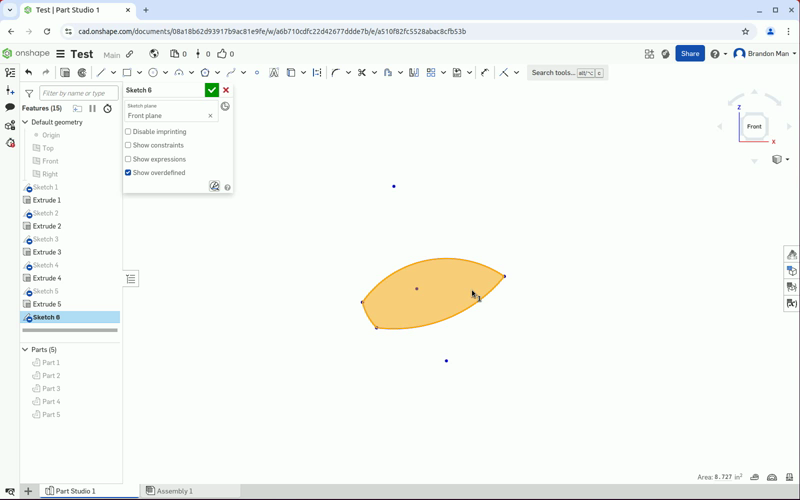
scroll(-6)
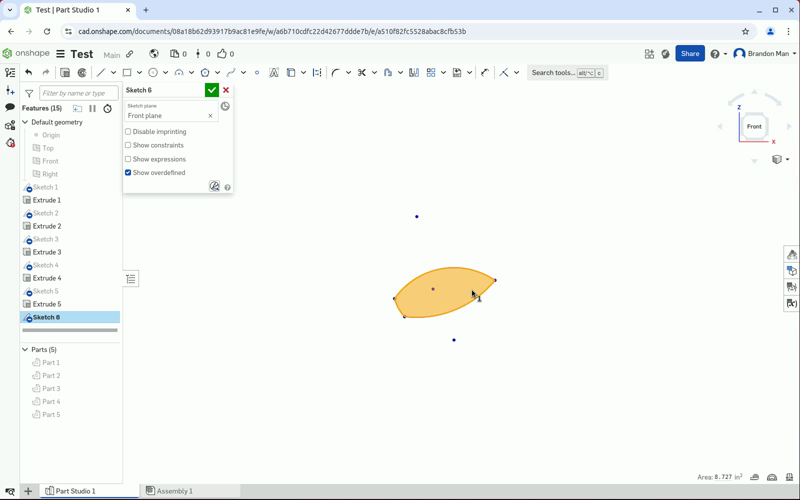
scroll(-6)
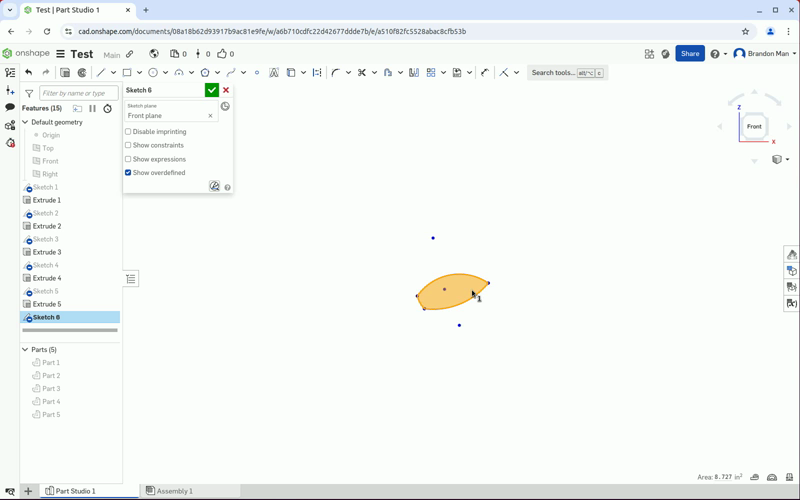
scroll(-6)
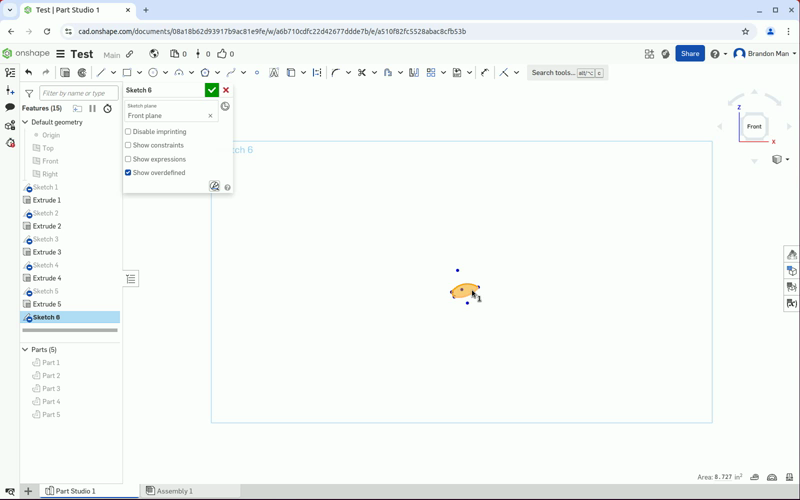
mouse_move(73, 352)
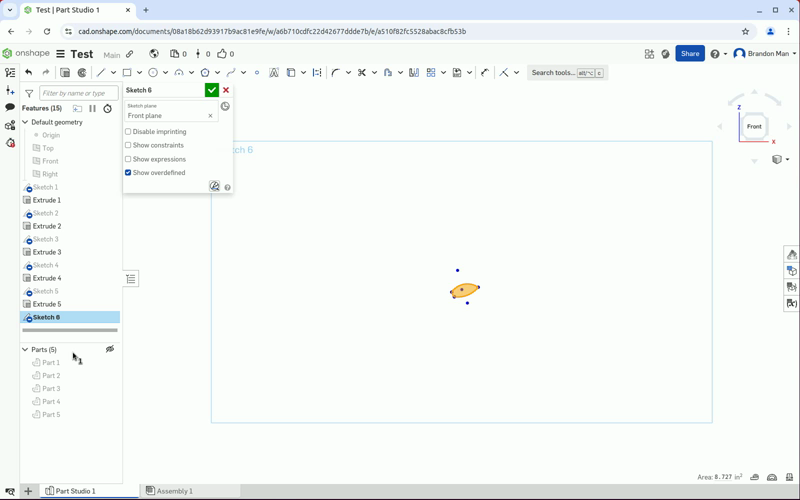
key(shift+y)
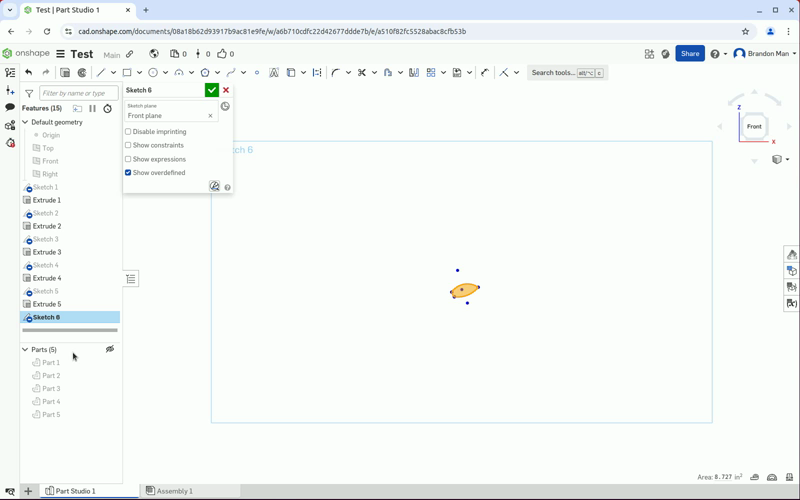
key(shift+e)
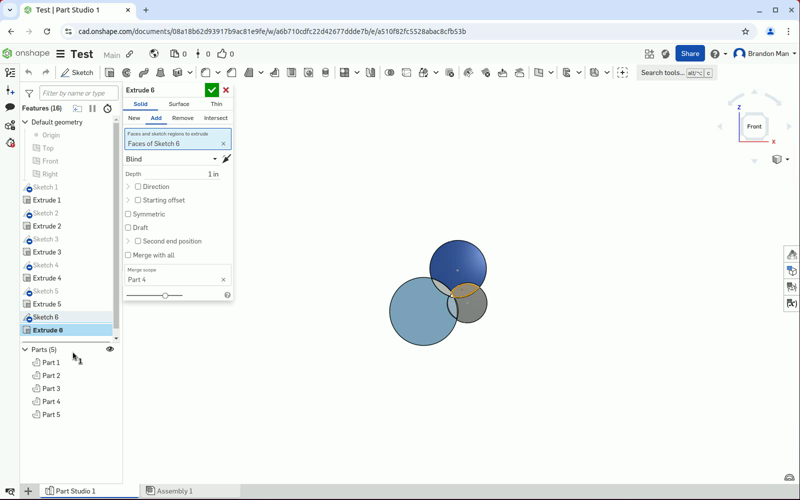
mouse_move(143, 106)
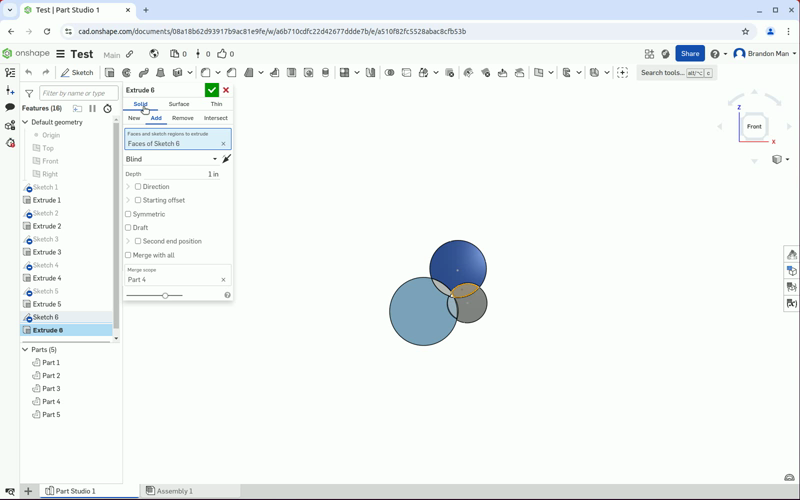
click(143, 106)
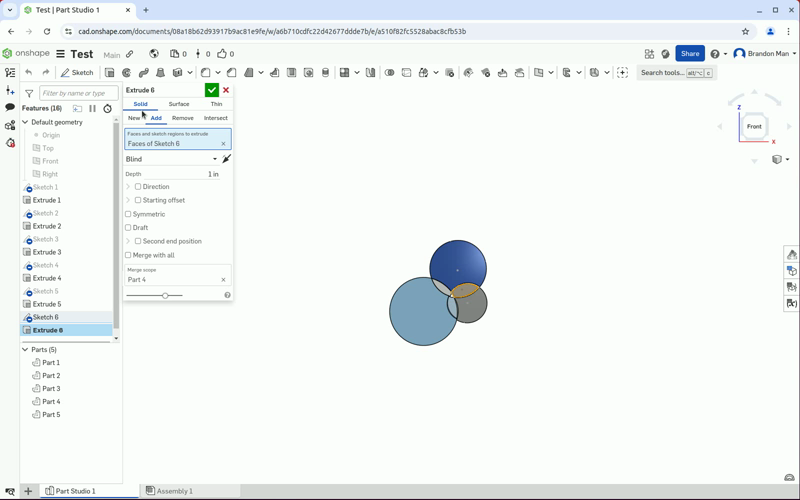
mouse_move(137, 120)
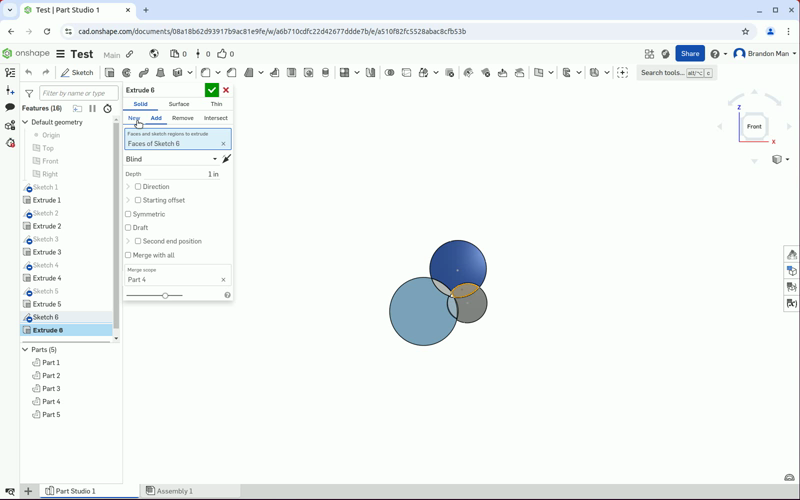
click(137, 120)
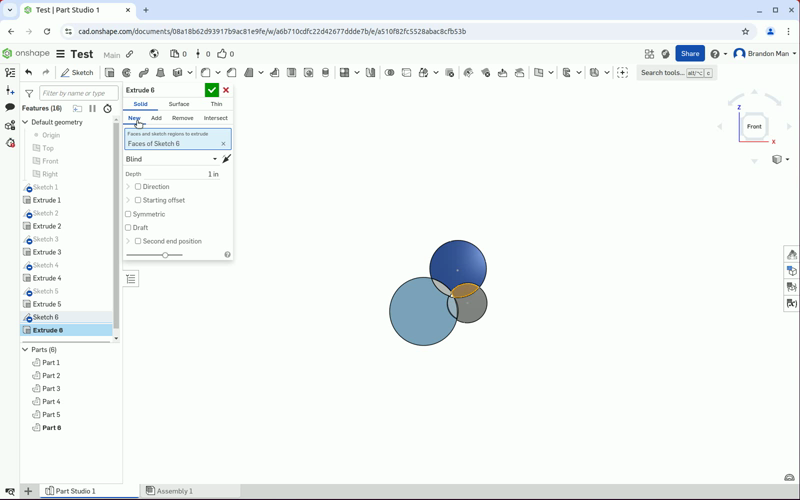
key(tab, 4)
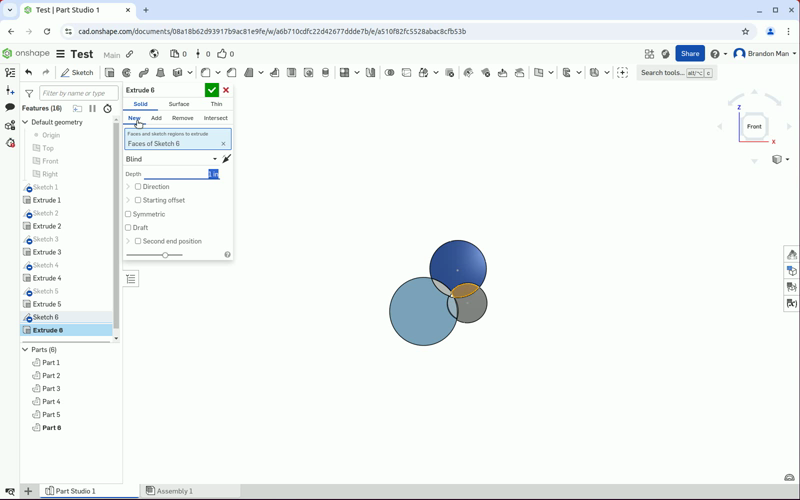
text(15.165)
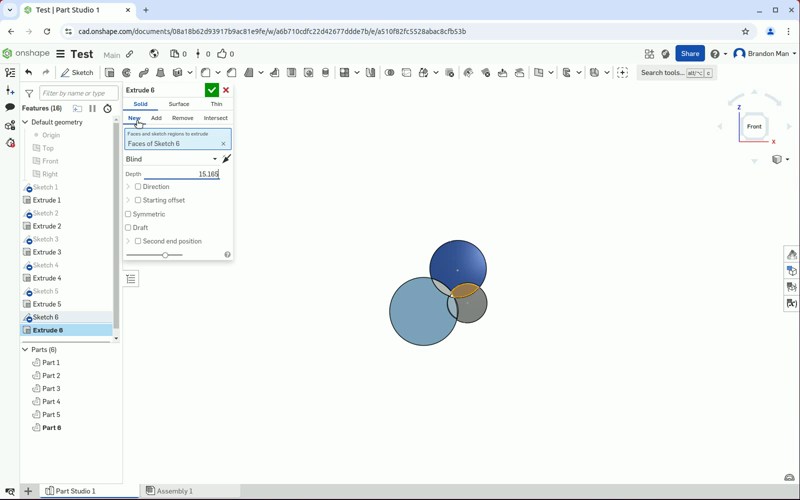
key(enter)
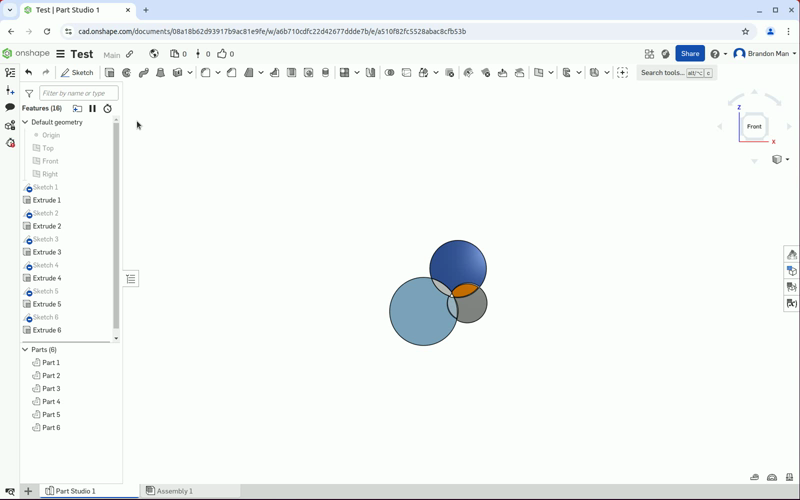
key(shift+h)
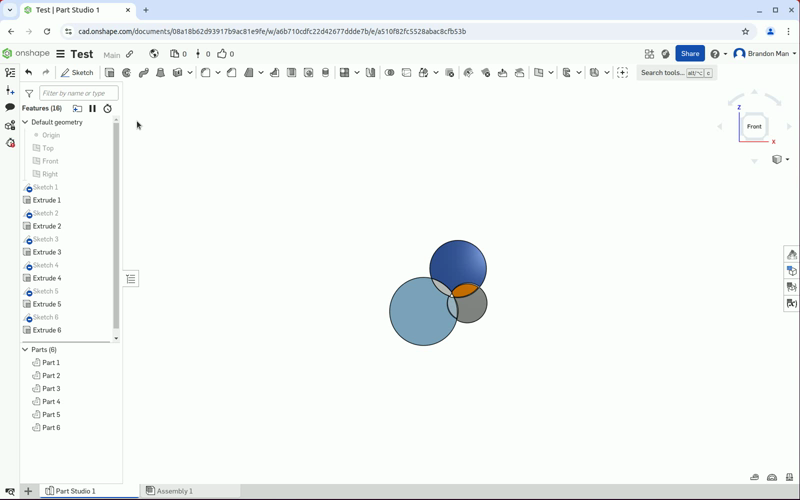
key(shift+h)
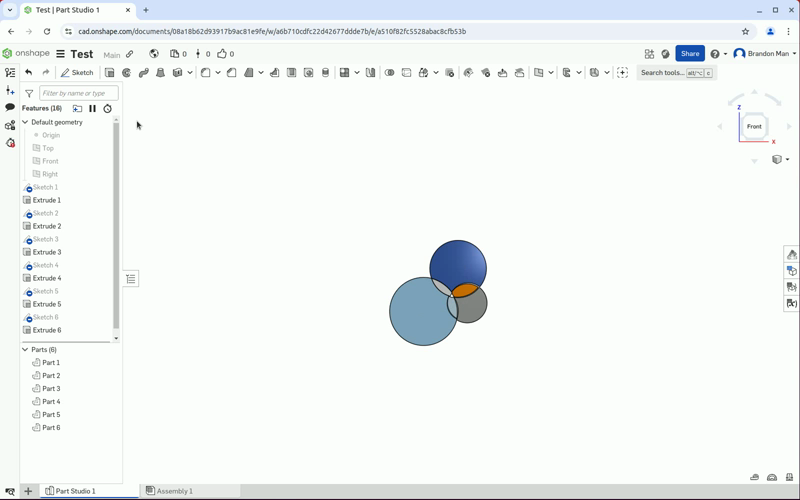
mouse_move(69, 189)
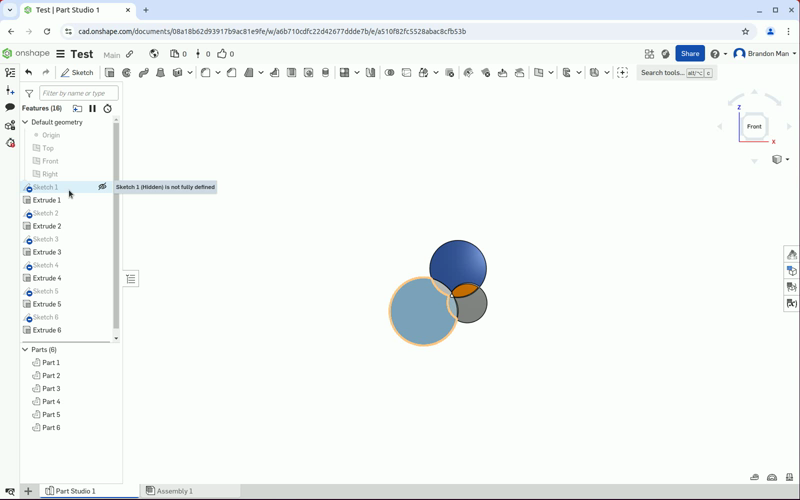
click(69, 189)
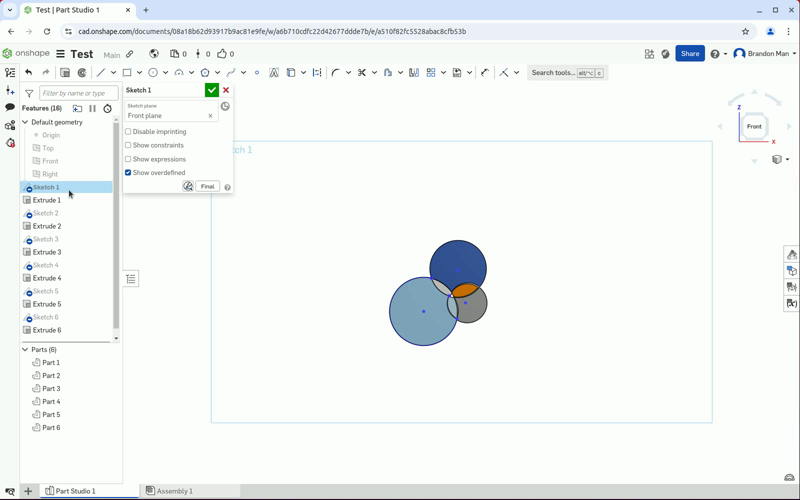
mouse_move(229, 92)
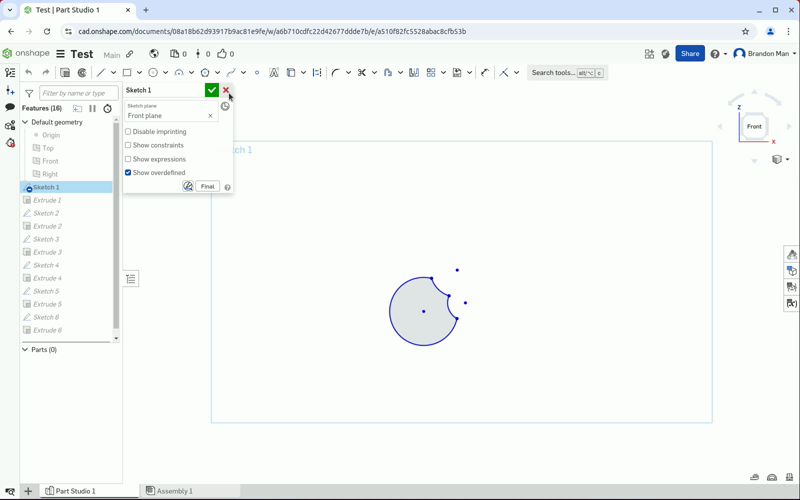
click(229, 92)
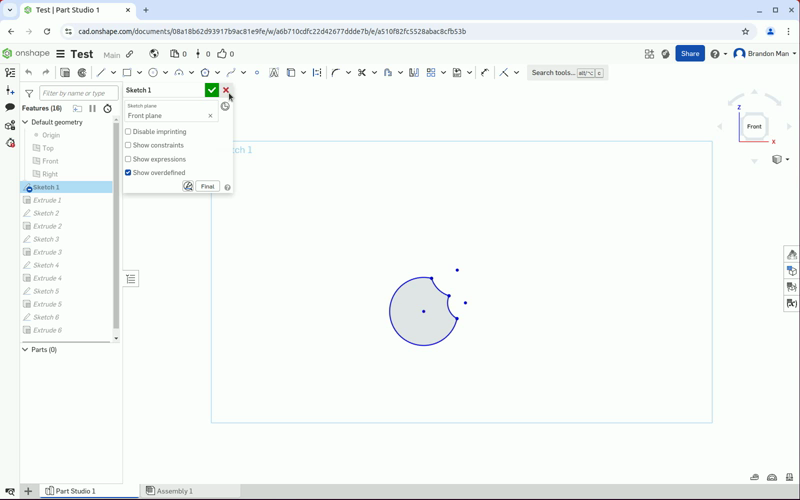
key(shift+s)
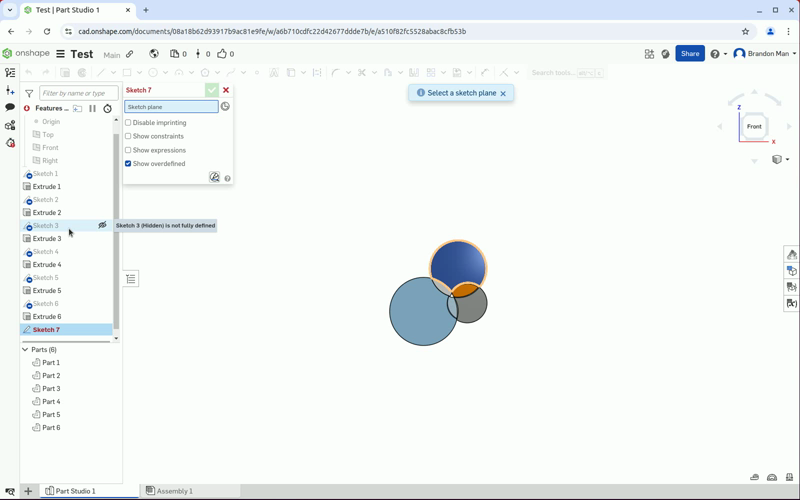
scroll(3)
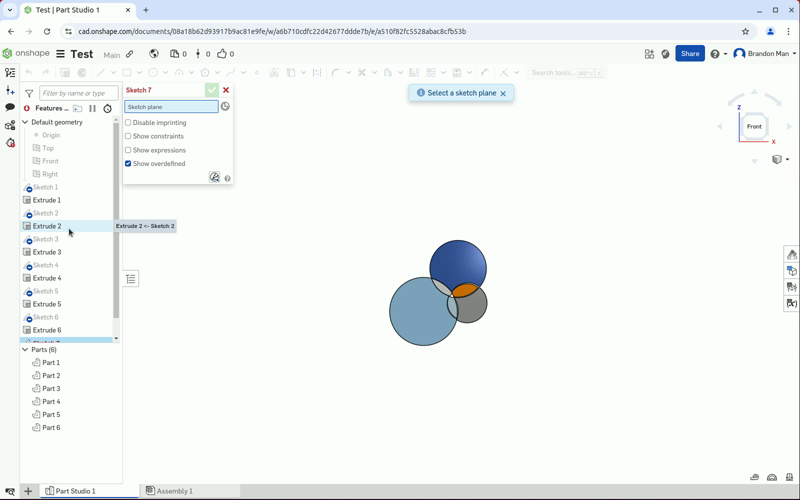
mouse_move(69, 163)
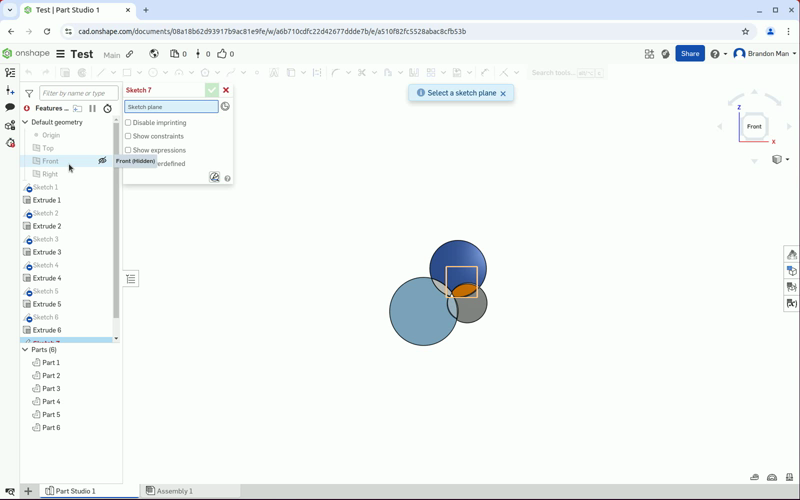
click(69, 163)
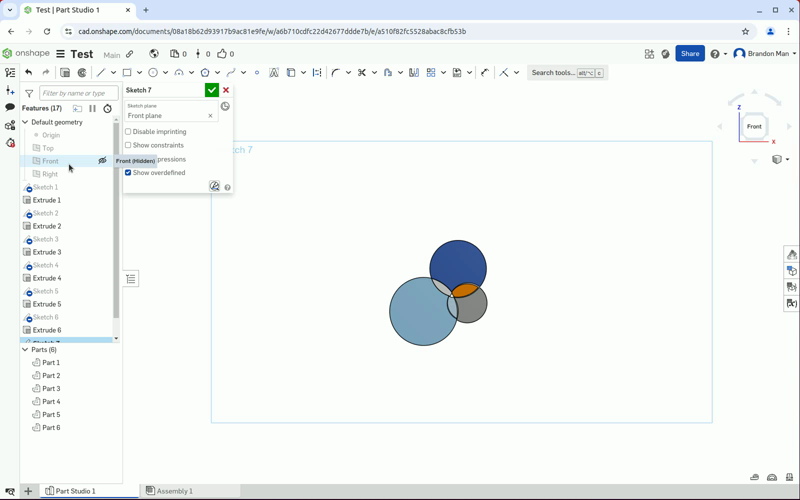
mouse_move(73, 352)
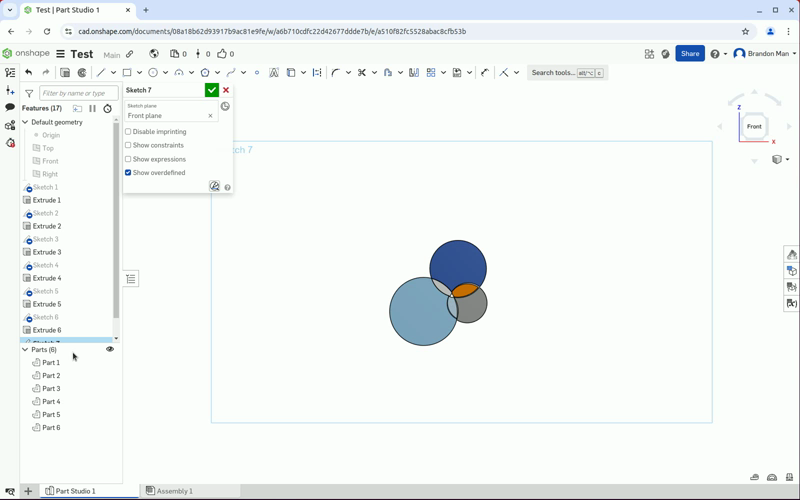
key(y)
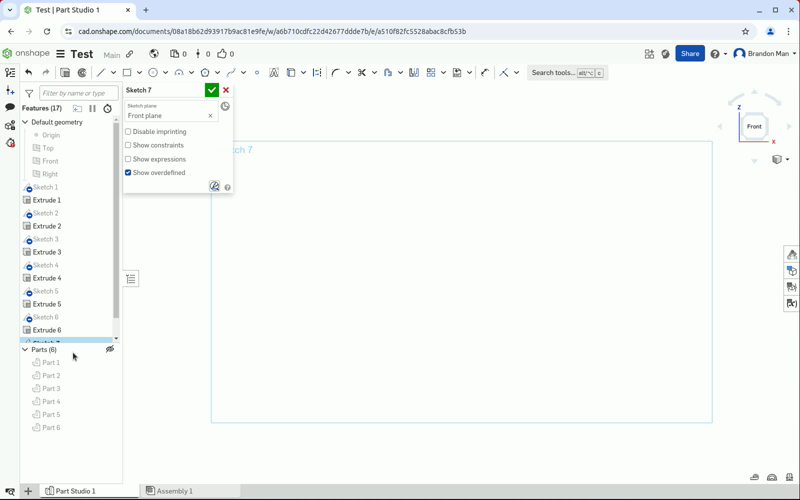
key(l)
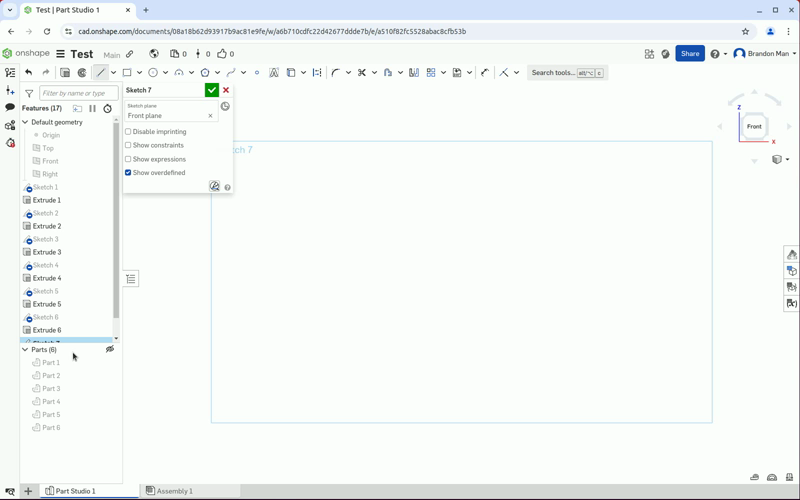
key_down(shift)
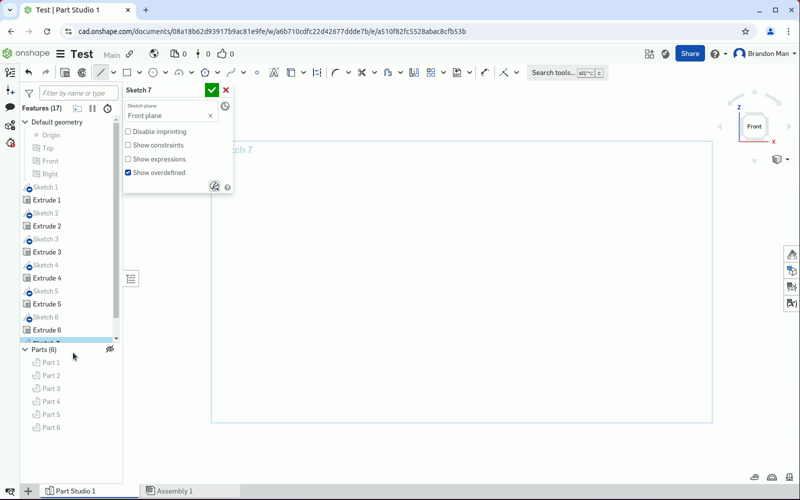
mouse_move(357, 247)
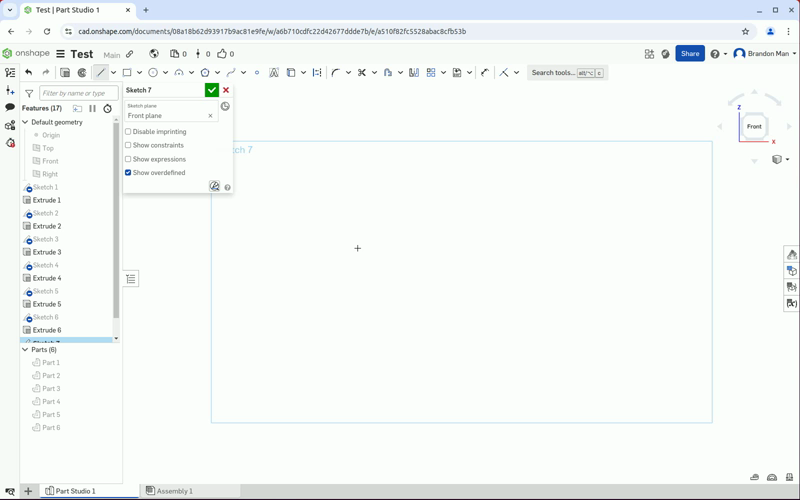
click(357, 247)
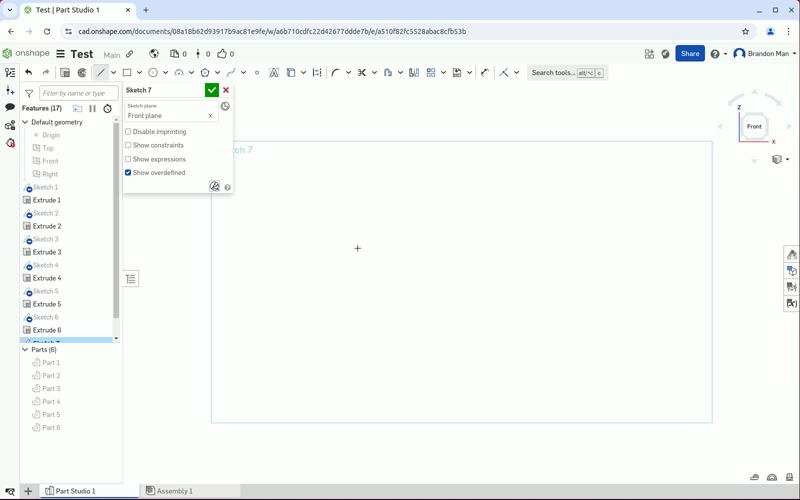
key_up(shift)
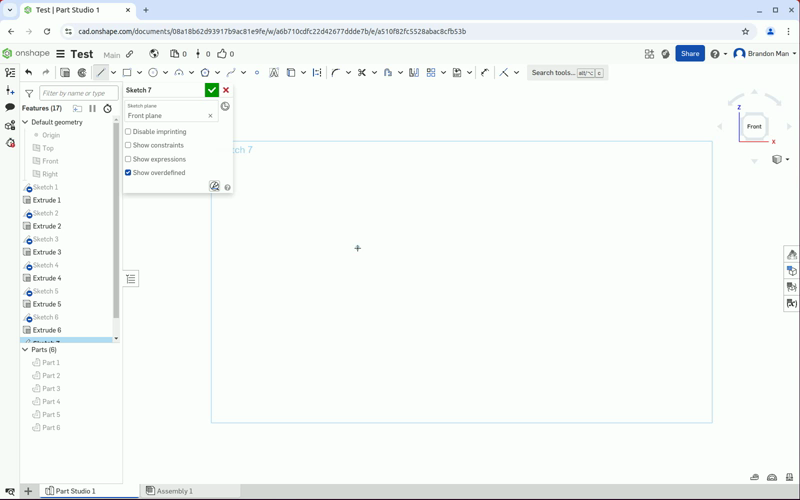
key_down(shift)
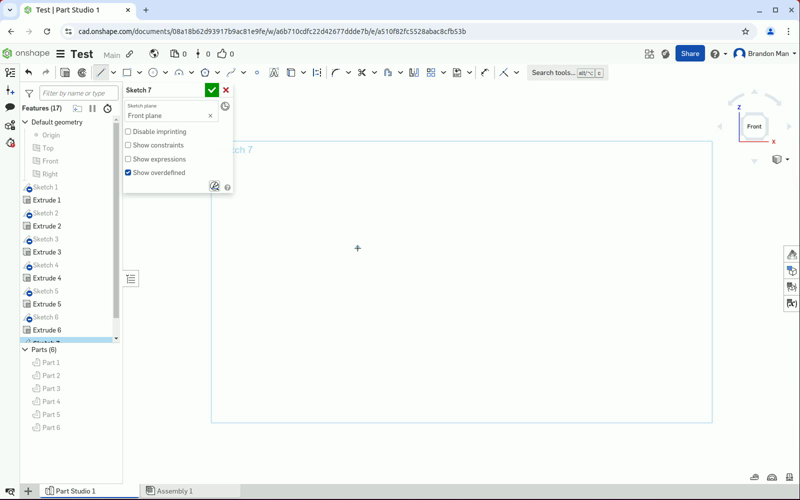
mouse_move(387, 247)
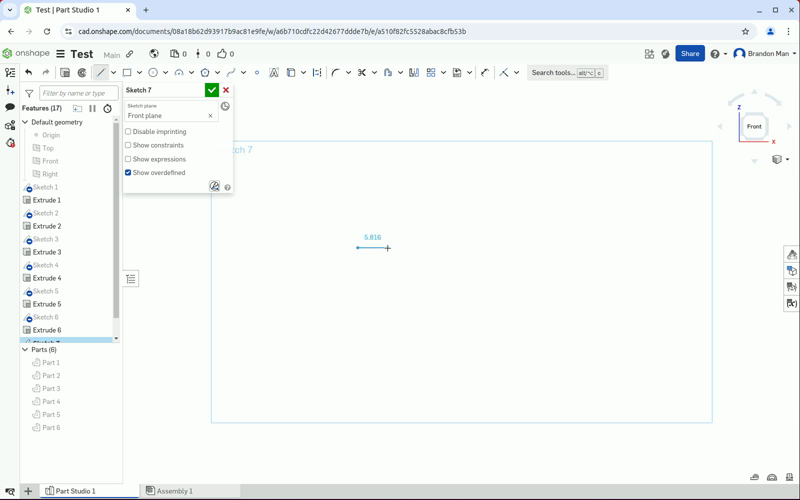
mouse_move(357, 255)
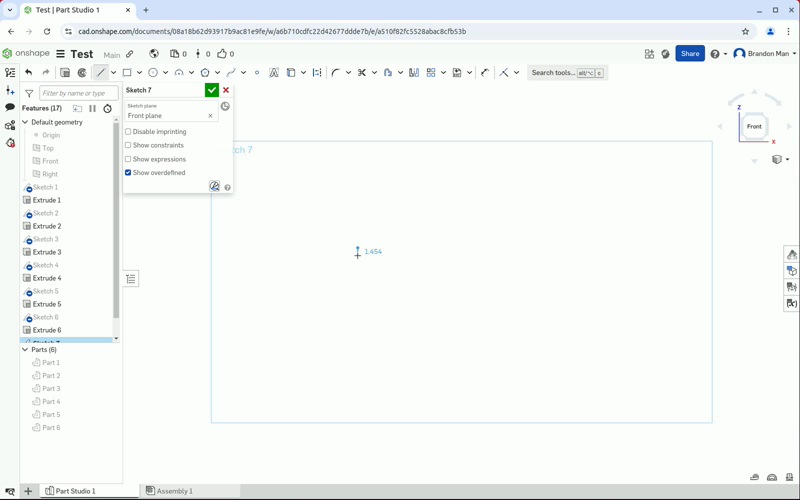
scroll(6)
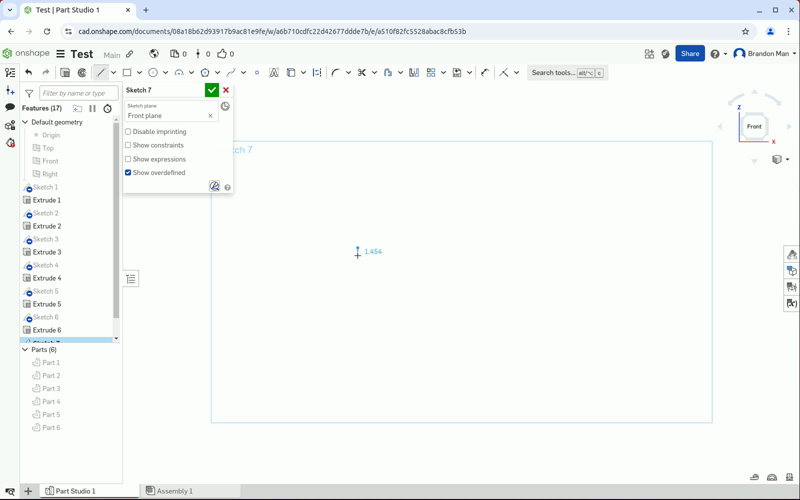
scroll(6)
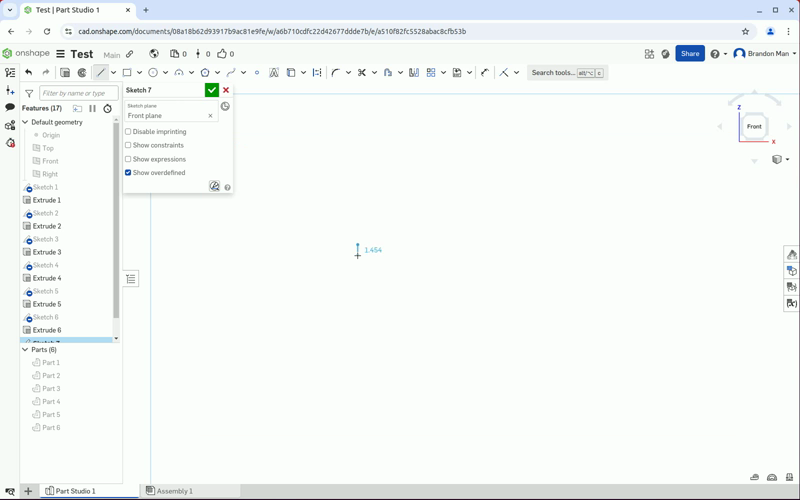
scroll(6)
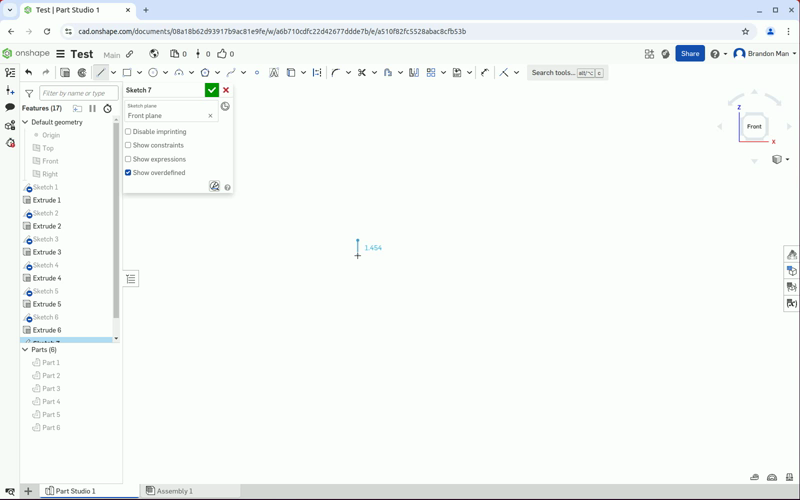
scroll(6)
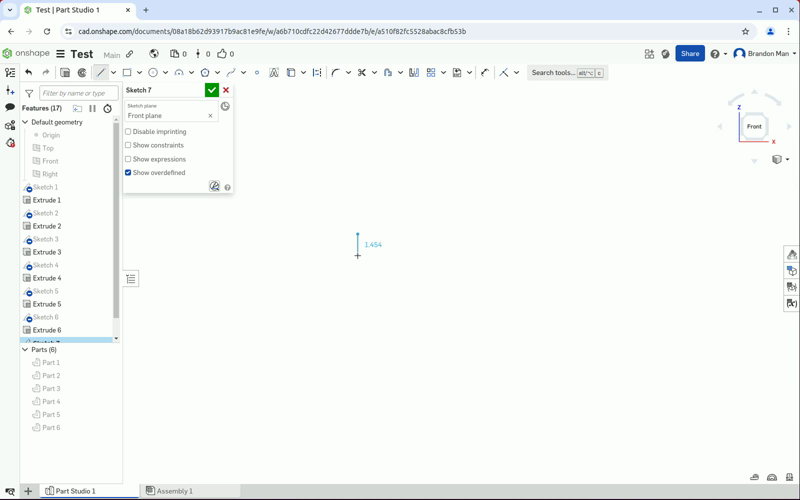
scroll(6)
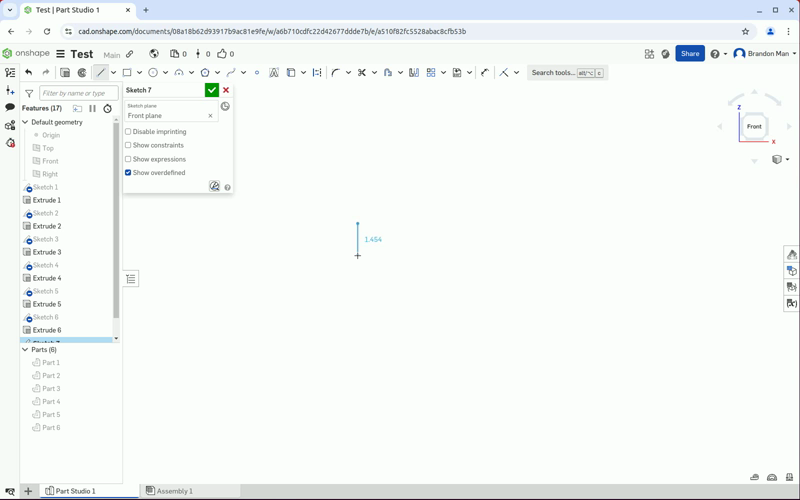
scroll(6)
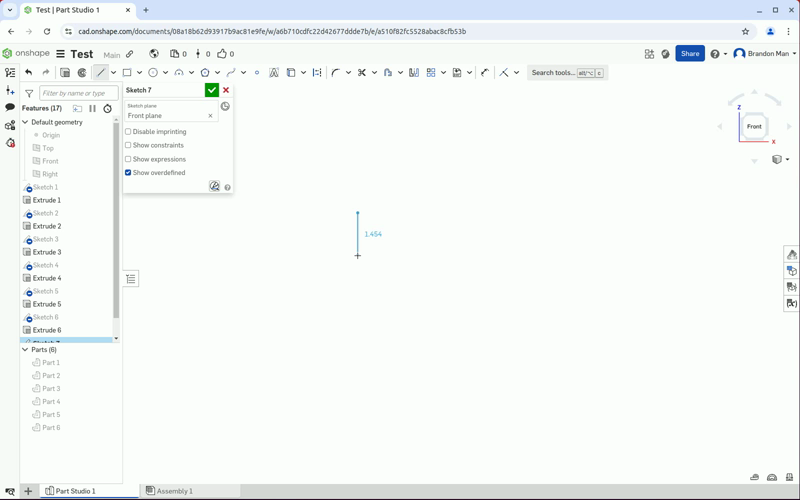
scroll(6)
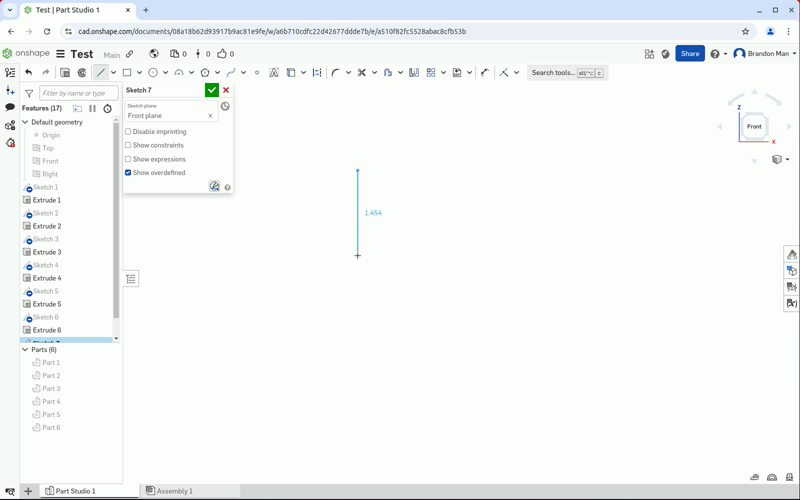
click(357, 255)
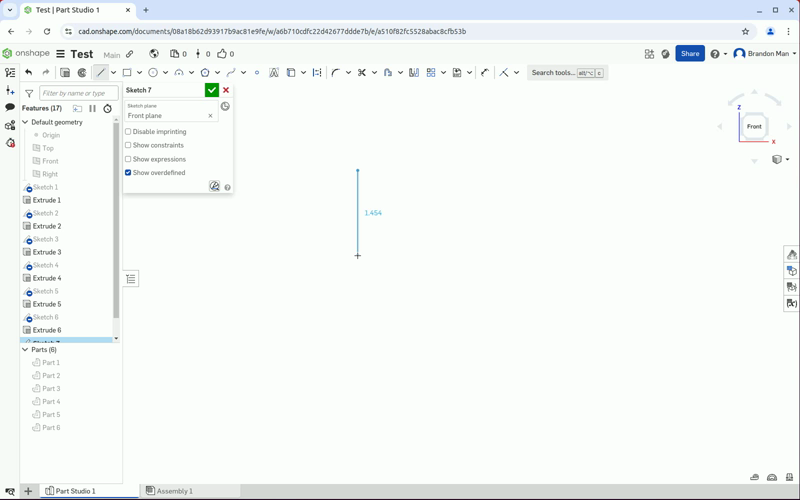
scroll(-6)
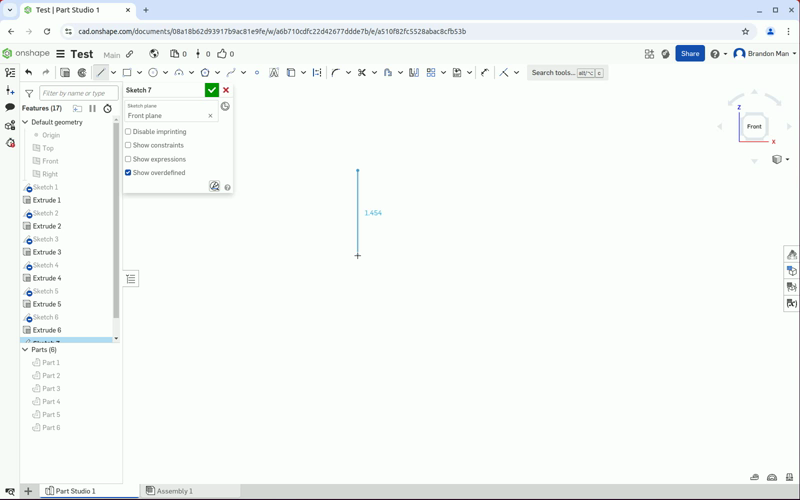
scroll(-6)
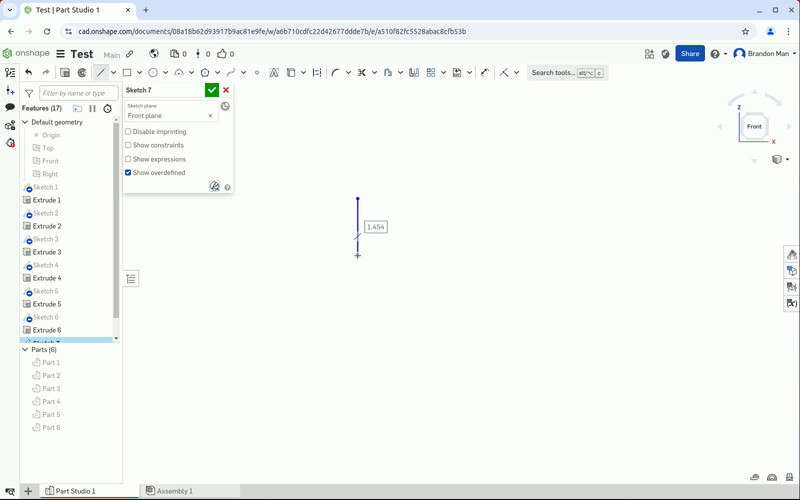
scroll(-6)
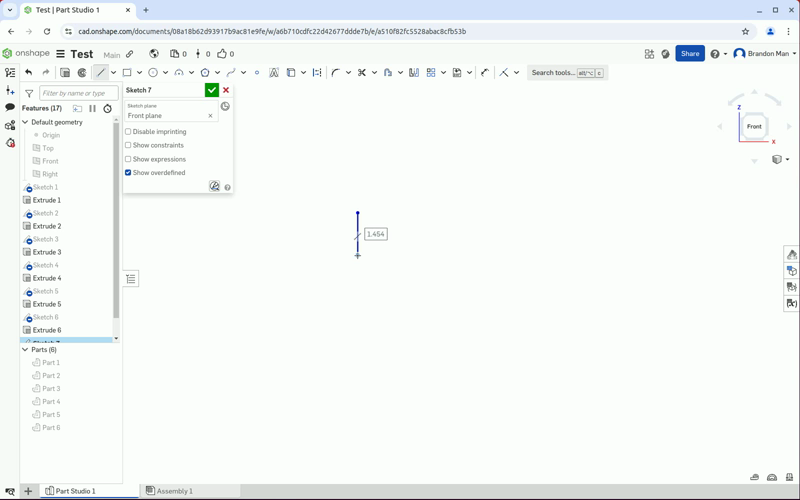
scroll(-6)
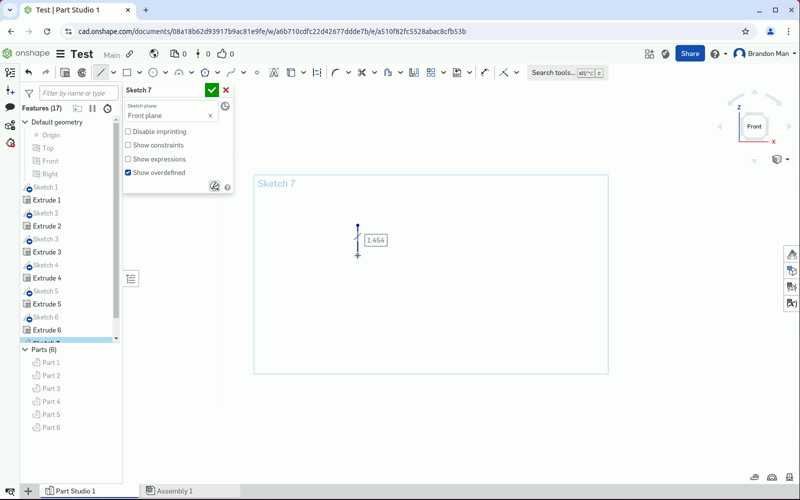
scroll(-6)
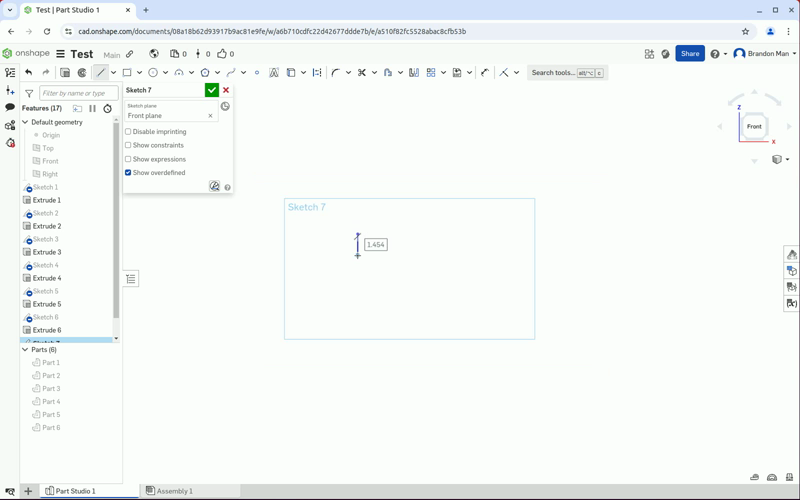
scroll(-6)
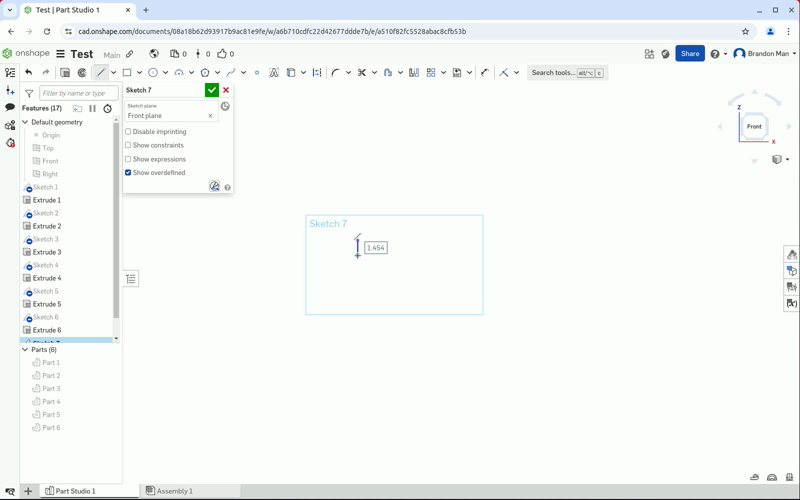
scroll(-6)
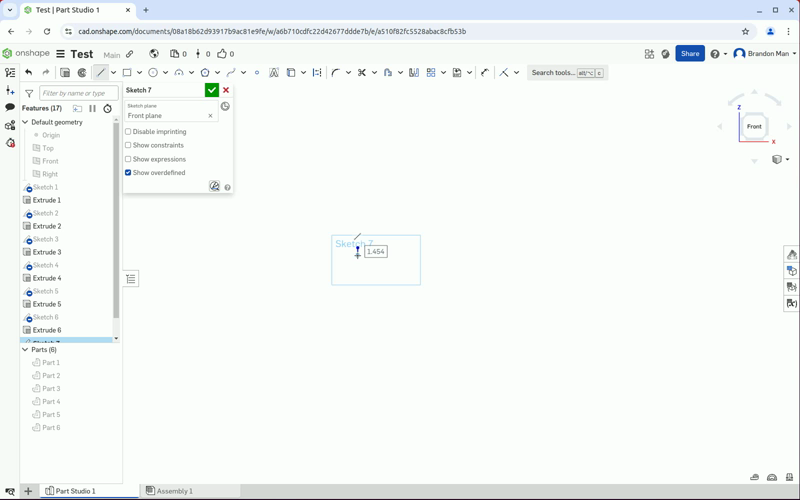
key_up(shift)
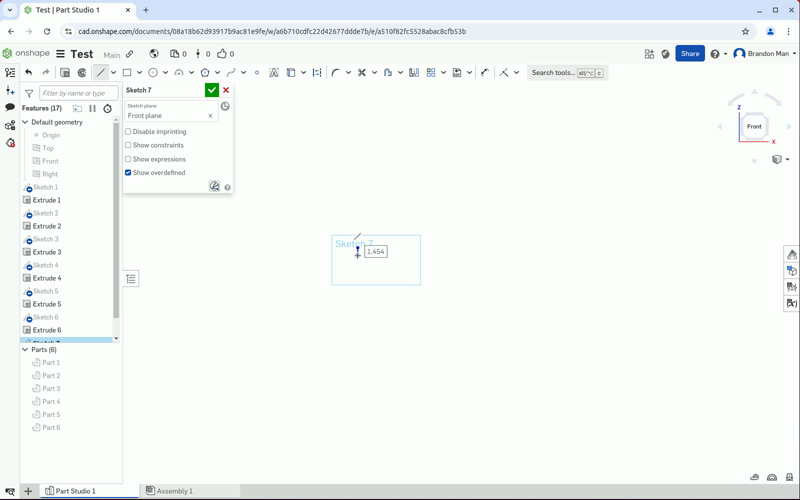
key_down(shift)
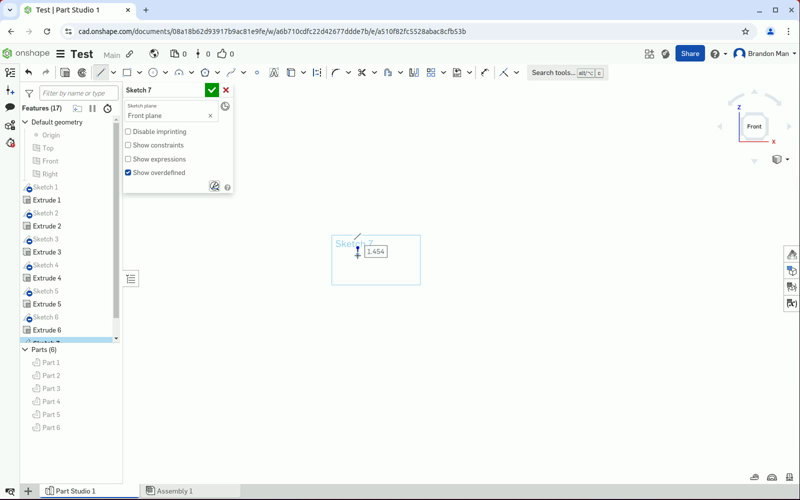
mouse_move(387, 255)
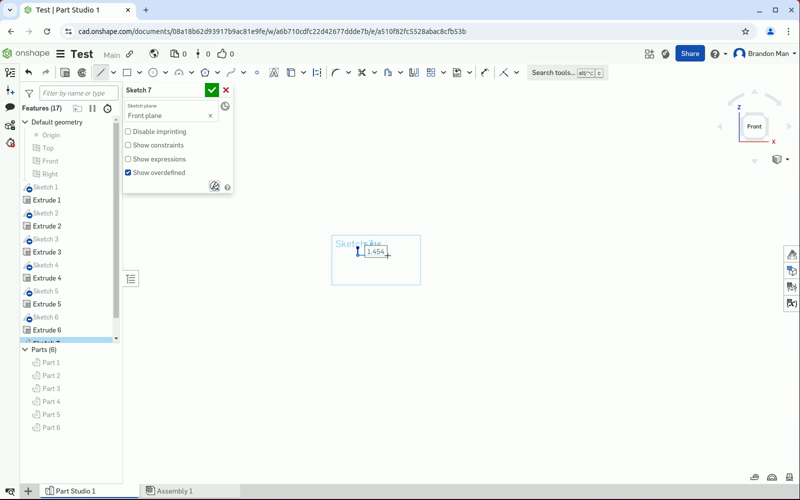
mouse_move(364, 258)
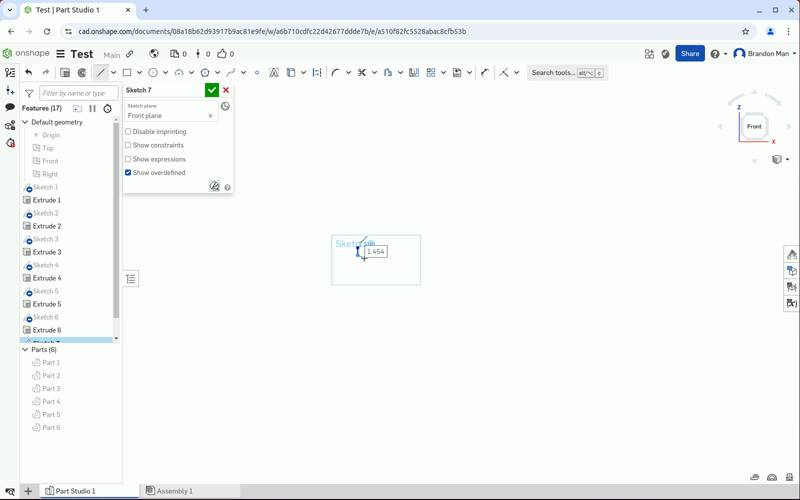
scroll(6)
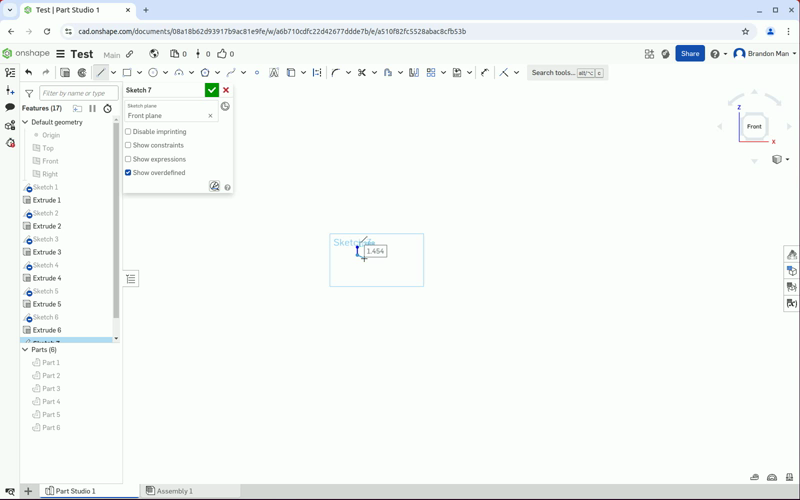
scroll(6)
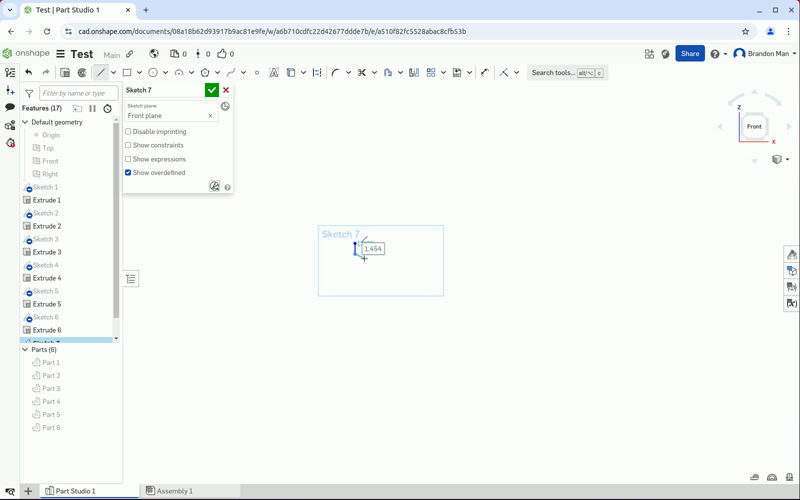
scroll(6)
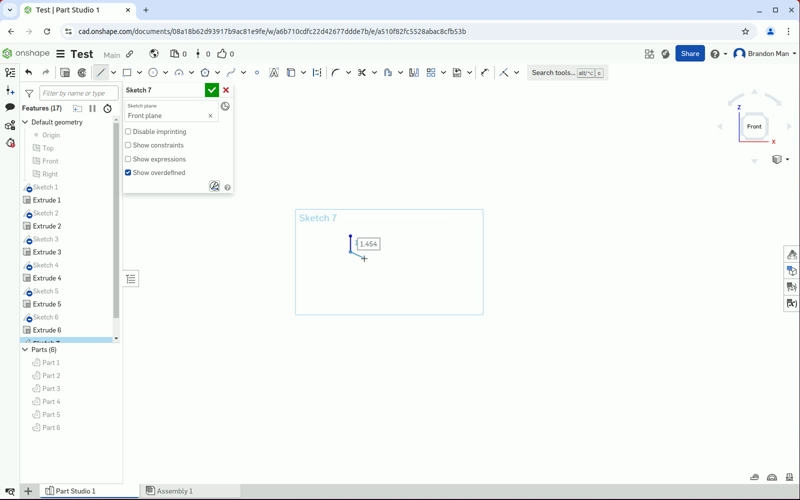
scroll(6)
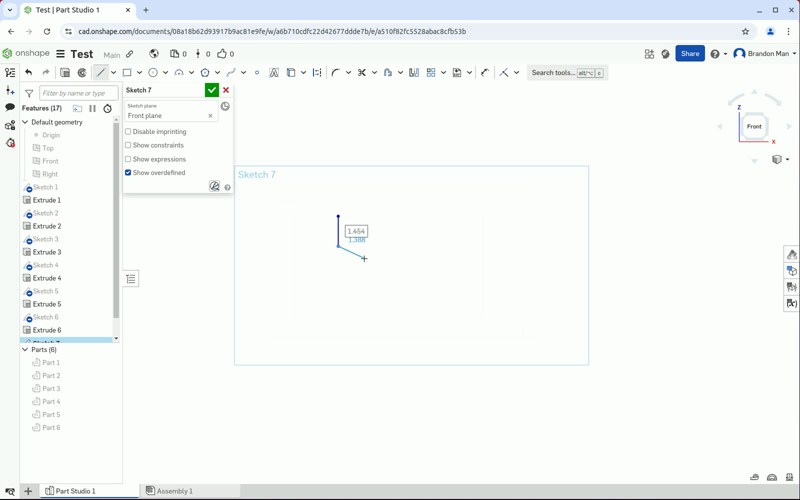
scroll(6)
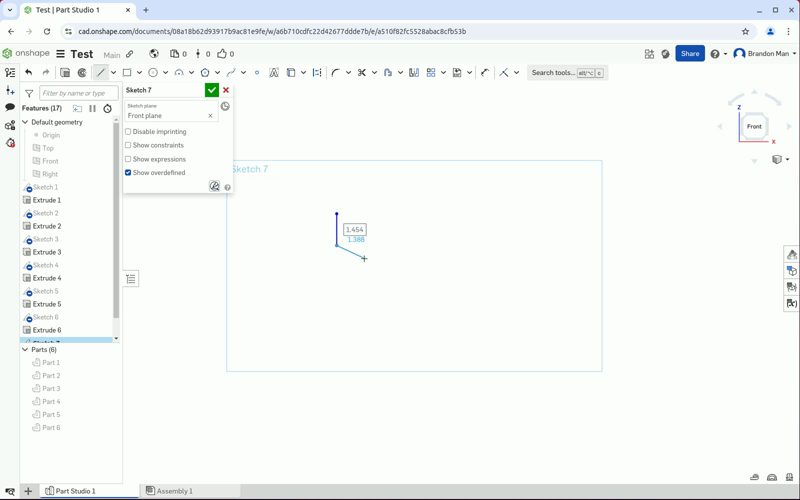
scroll(6)
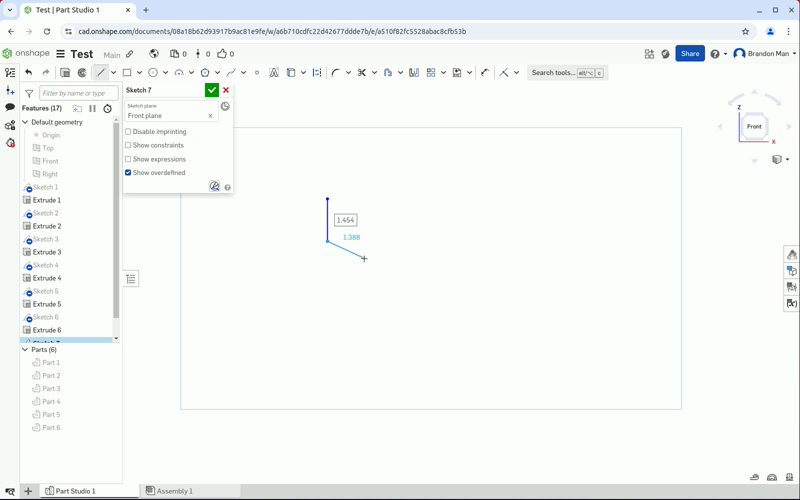
scroll(6)
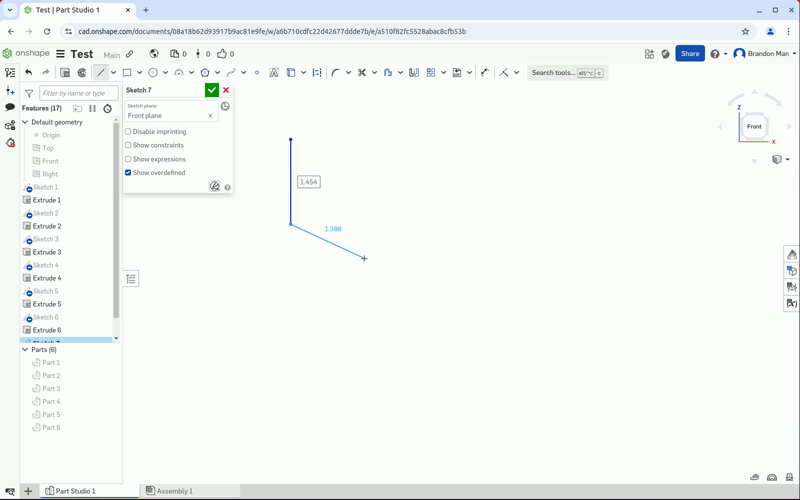
click(364, 258)
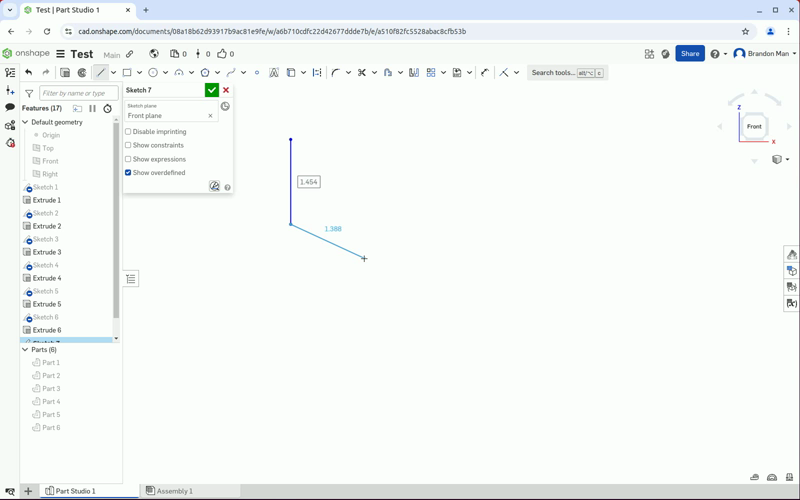
scroll(-6)
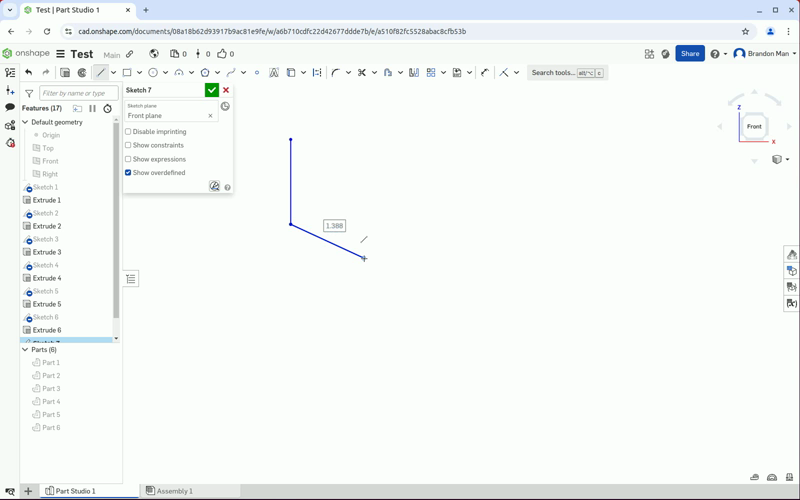
scroll(-6)
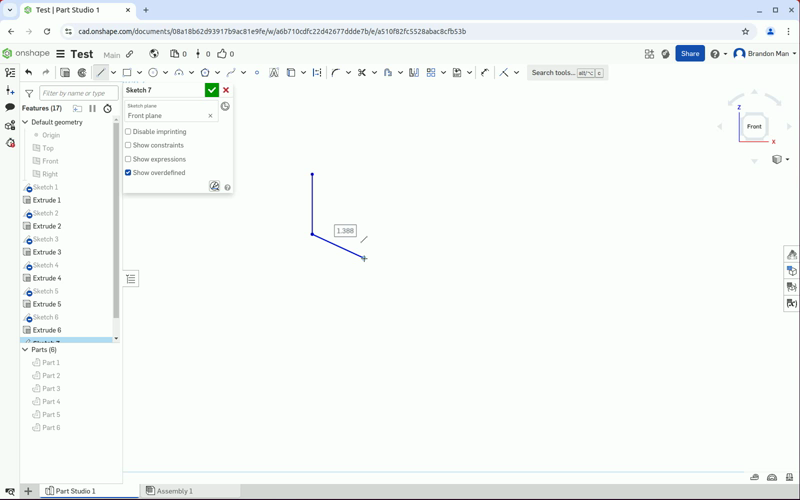
scroll(-6)
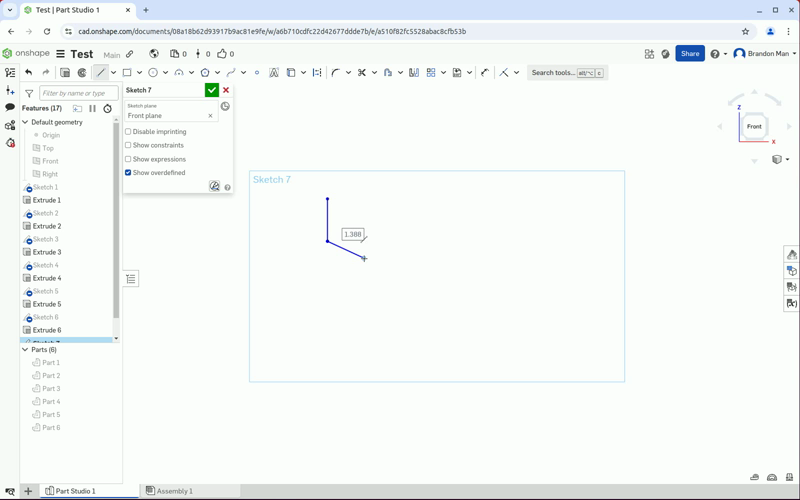
scroll(-6)
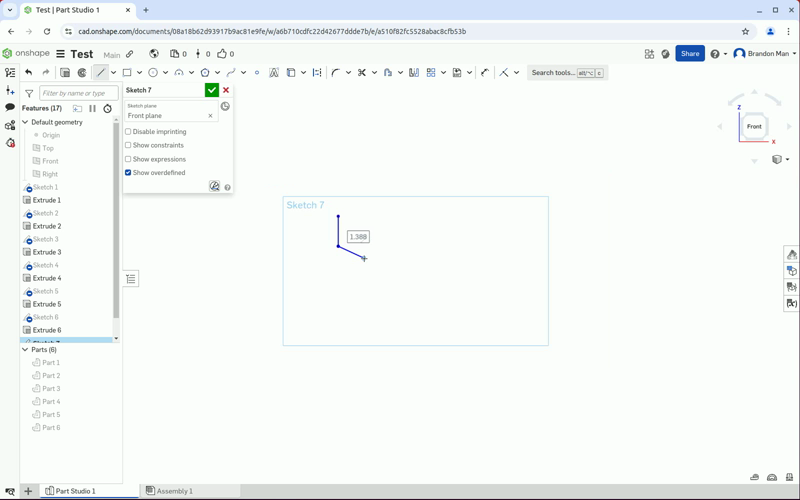
scroll(-6)
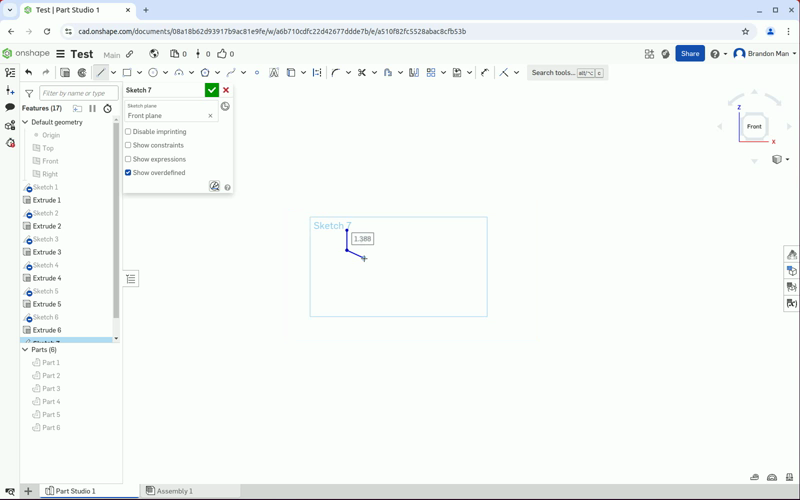
scroll(-6)
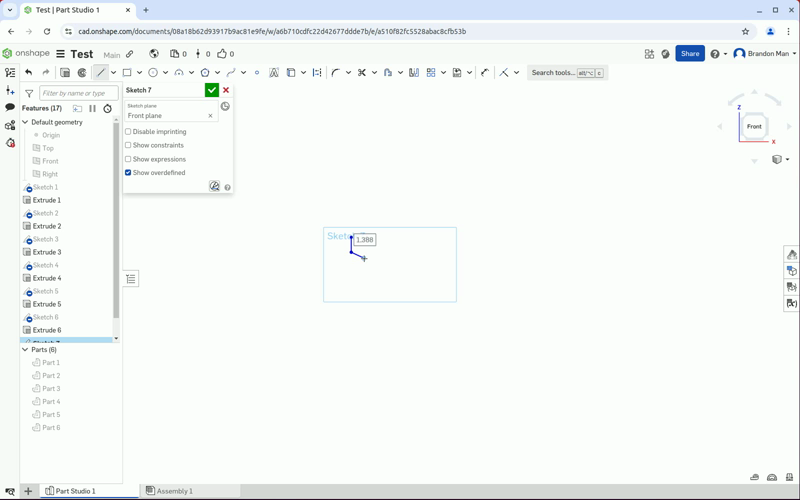
scroll(-6)
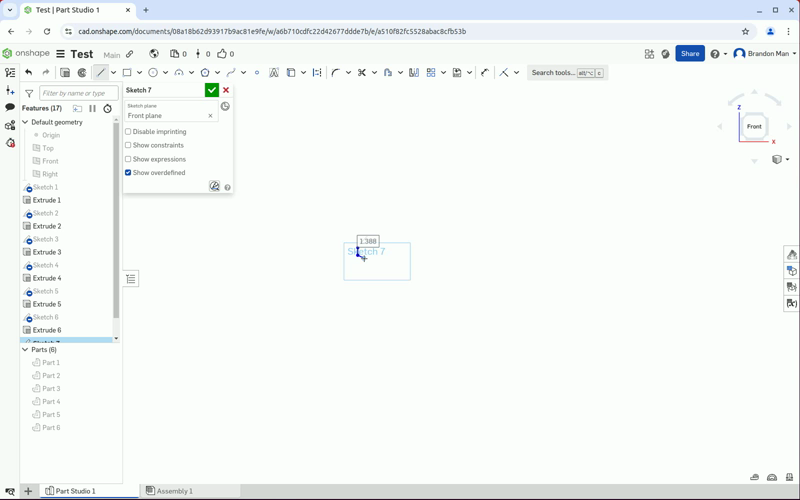
key_up(shift)
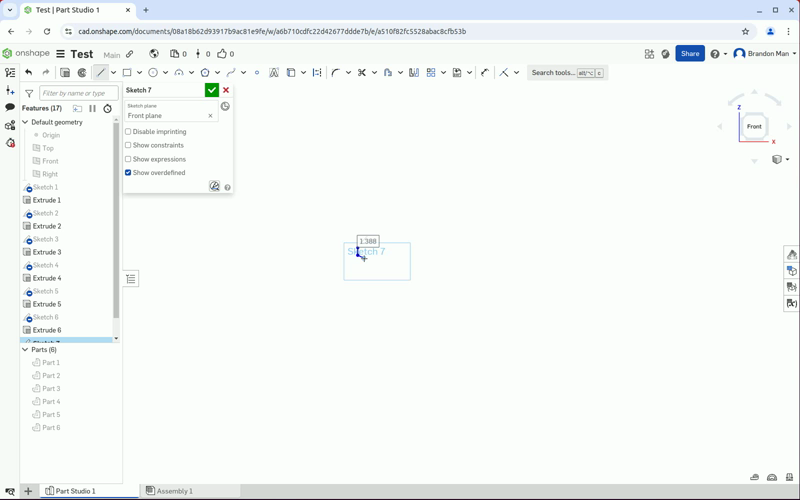
key_down(shift)
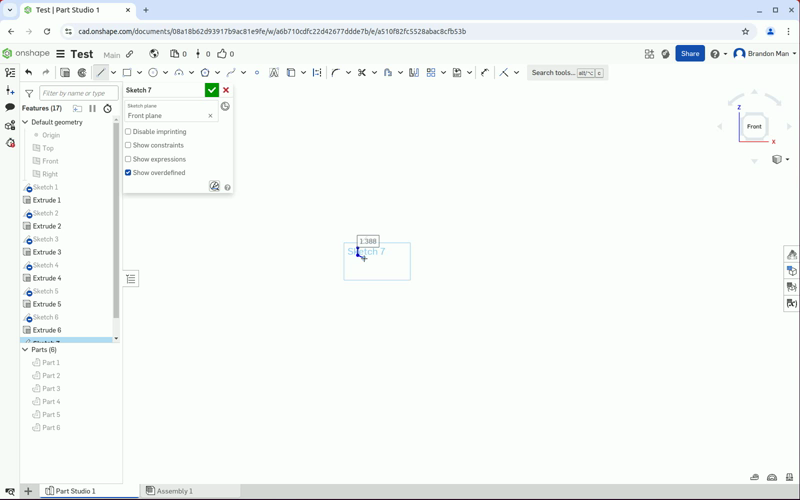
mouse_move(394, 258)
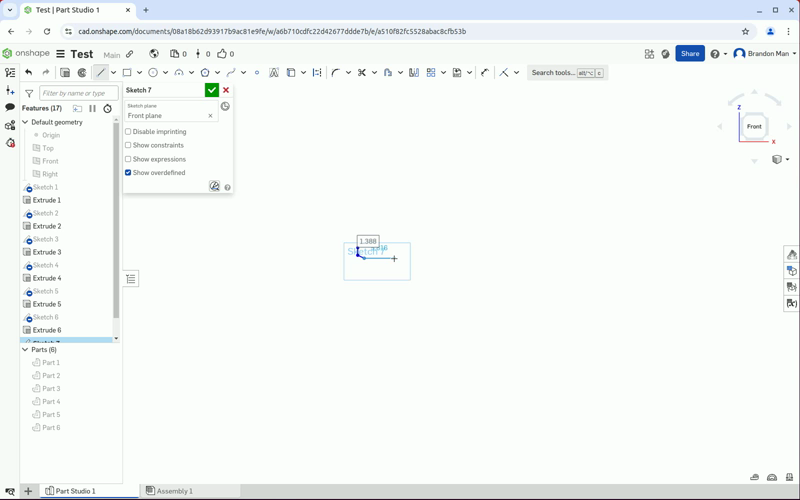
mouse_move(370, 254)
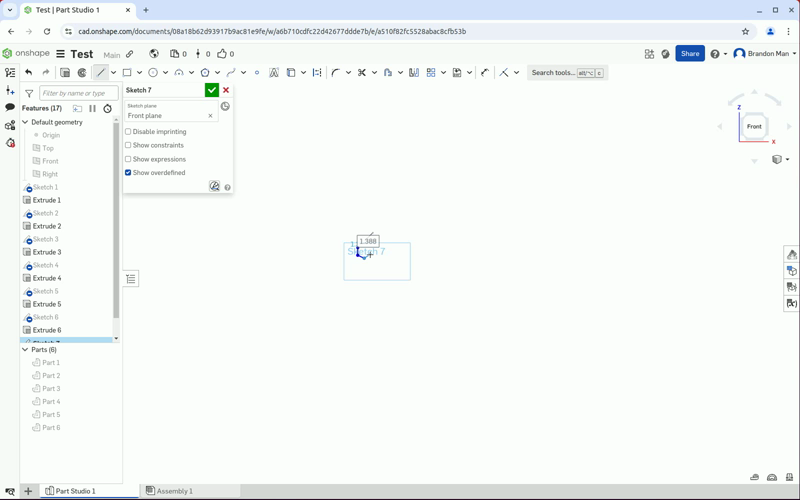
scroll(6)
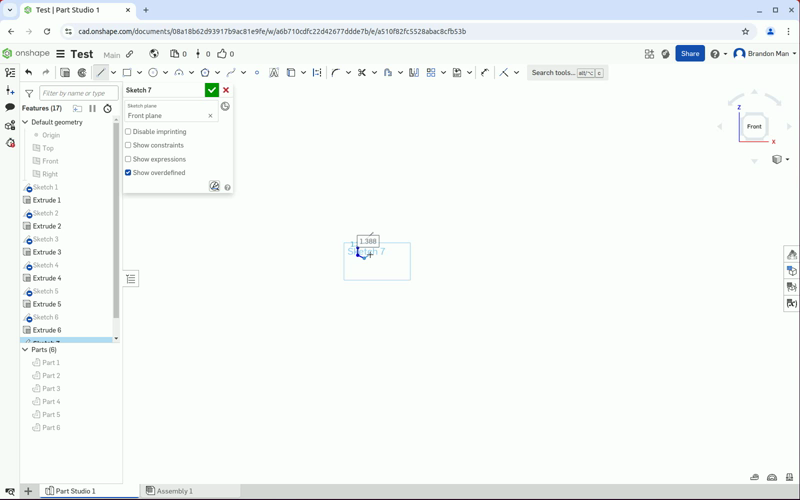
scroll(6)
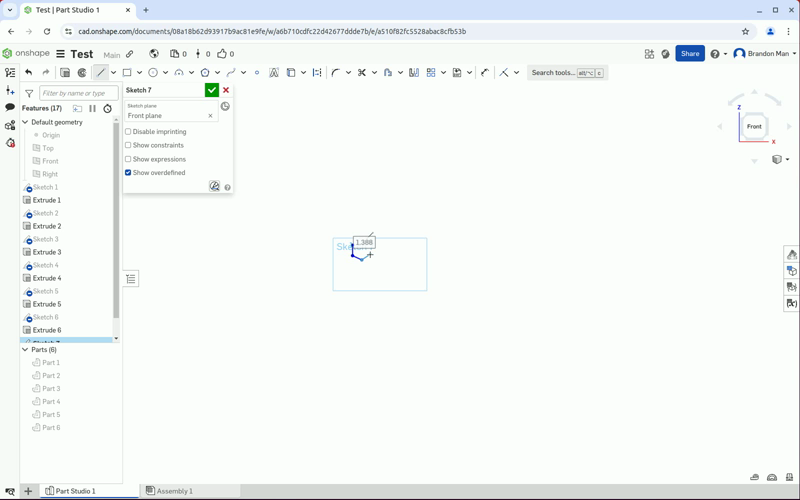
scroll(6)
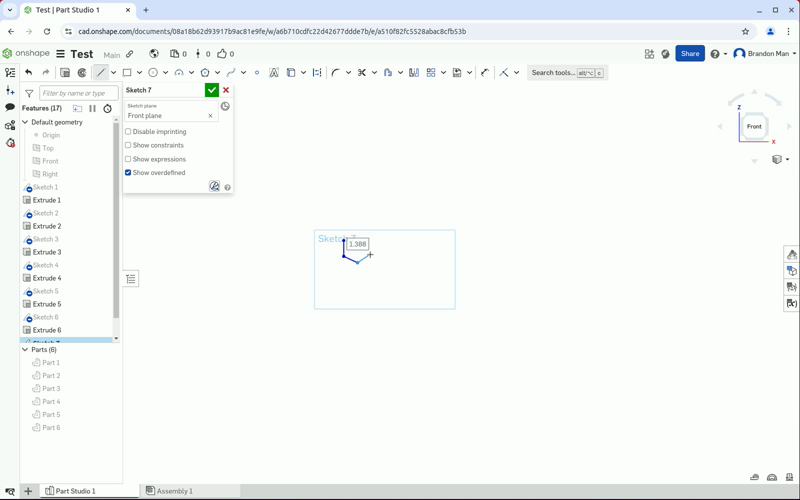
scroll(6)
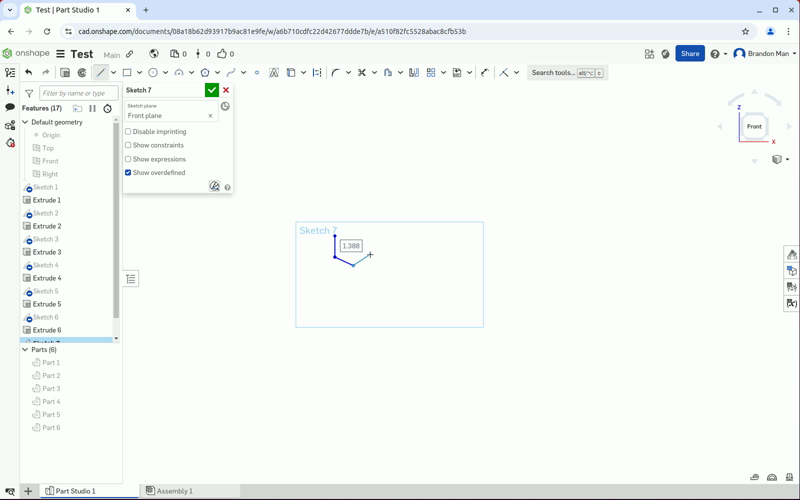
scroll(6)
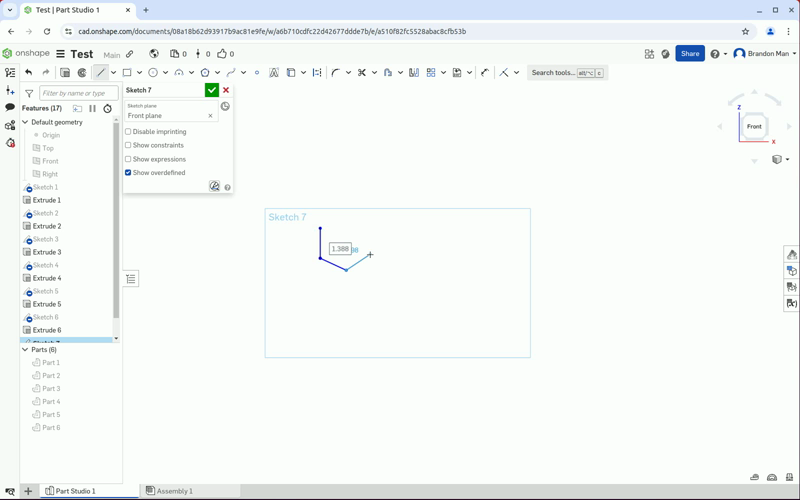
scroll(6)
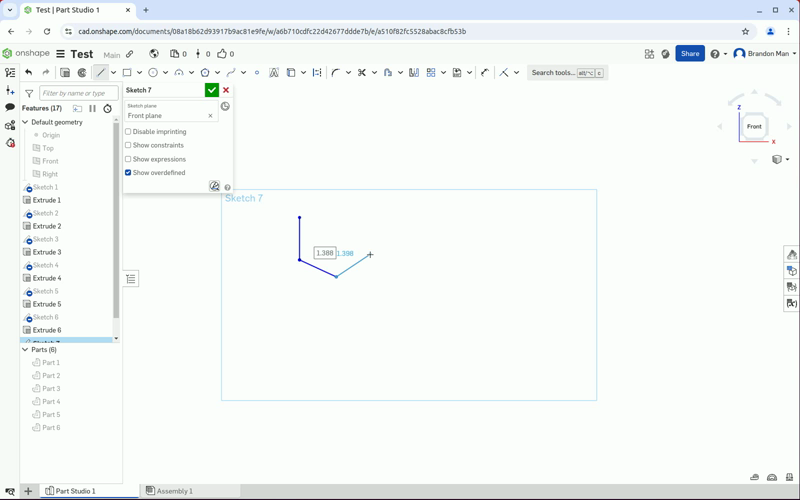
scroll(6)
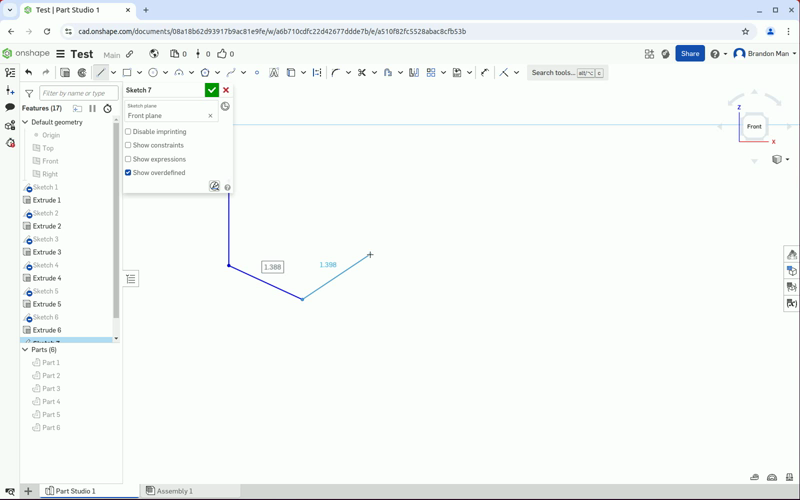
click(370, 254)
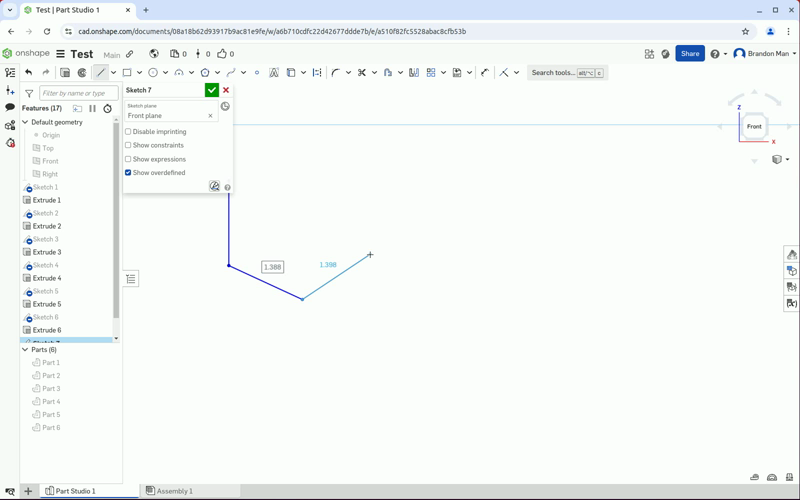
scroll(-6)
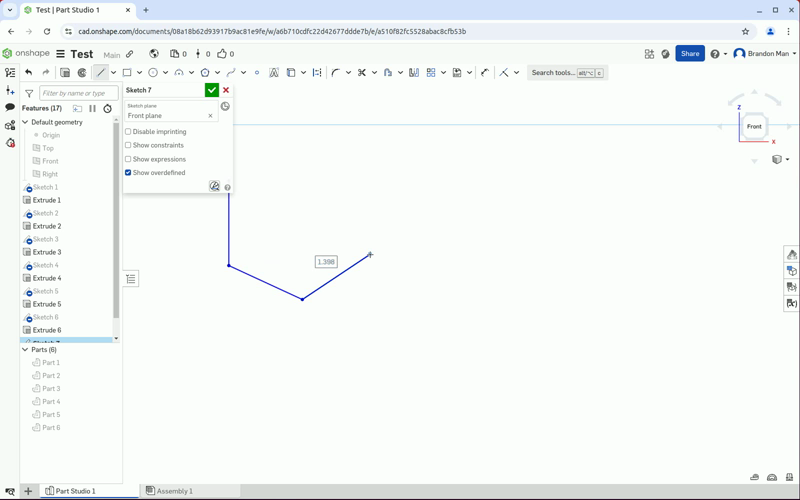
scroll(-6)
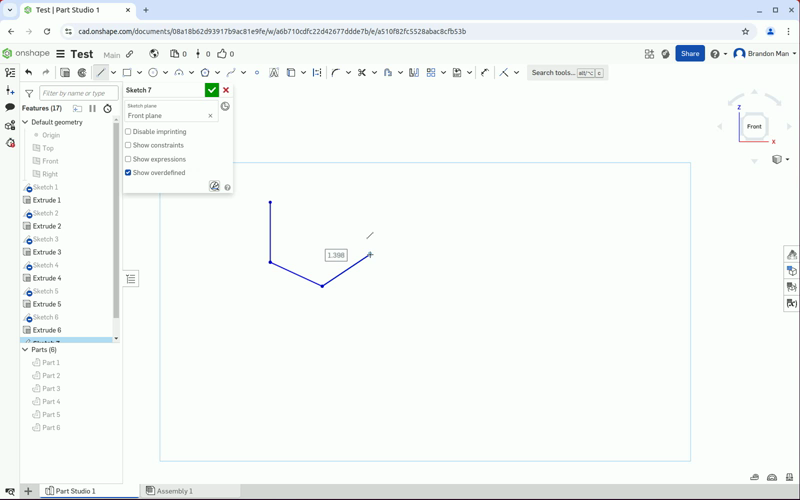
scroll(-6)
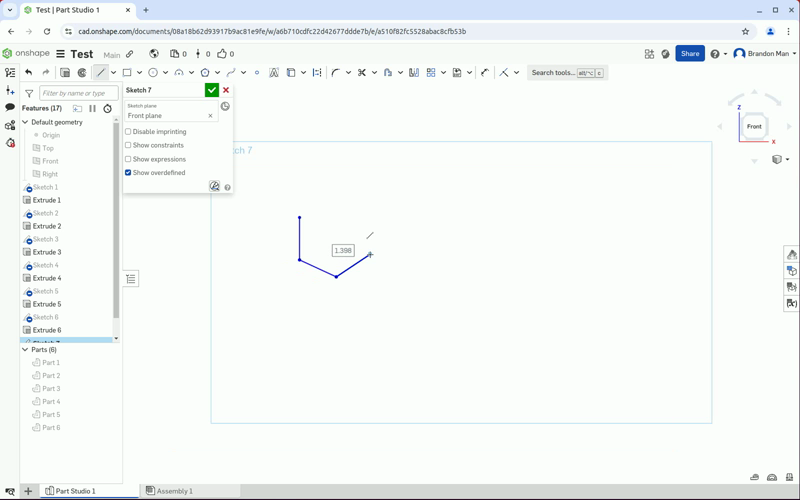
scroll(-6)
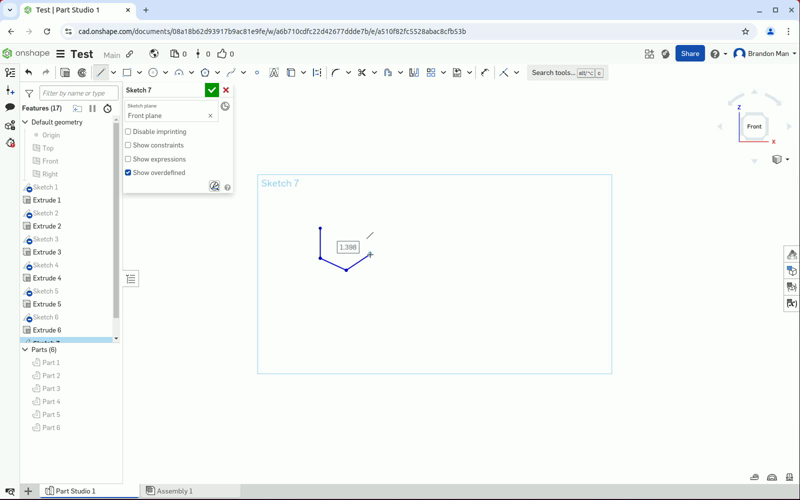
scroll(-6)
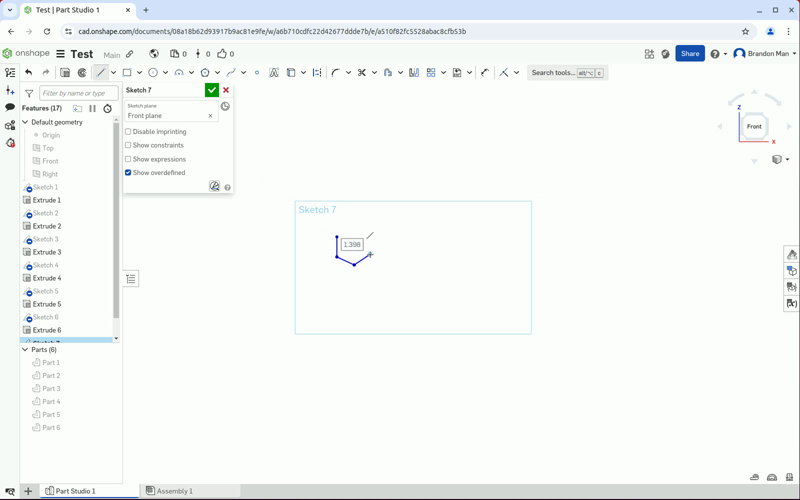
scroll(-6)
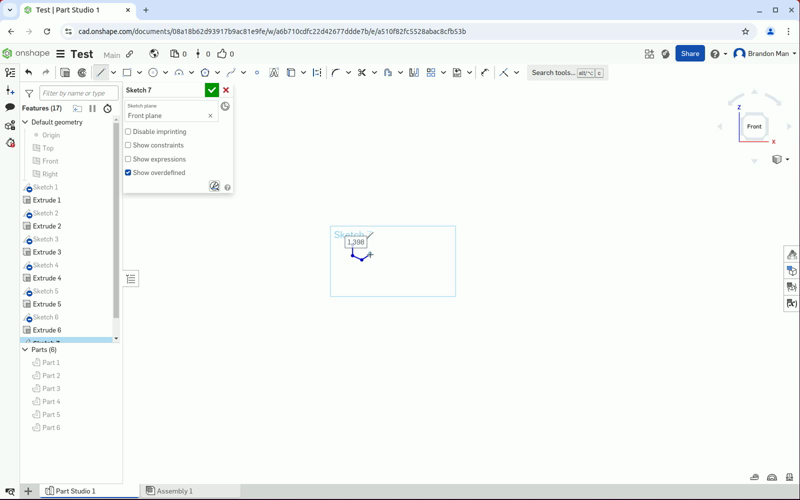
scroll(-6)
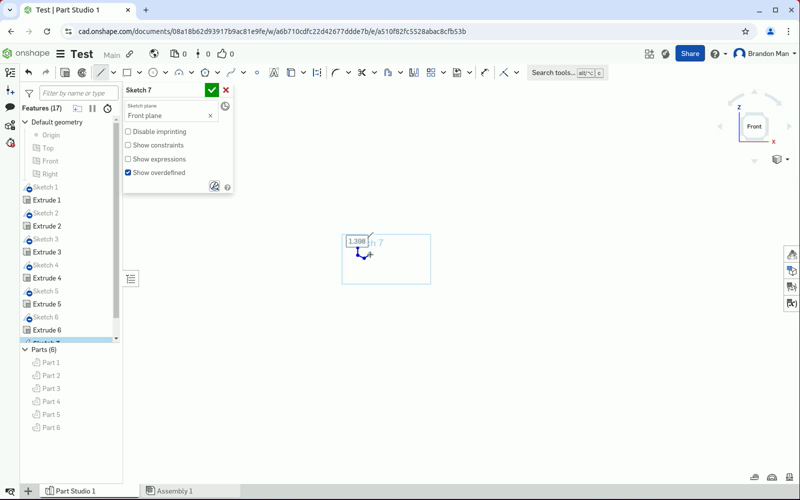
key_up(shift)
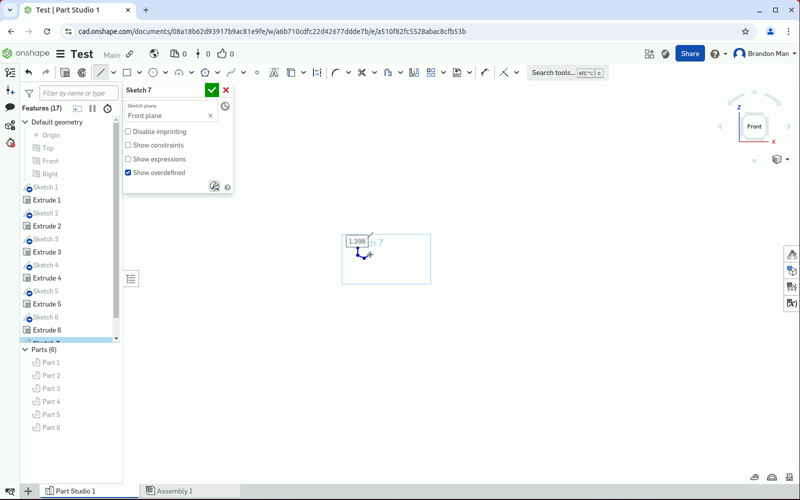
key_down(shift)
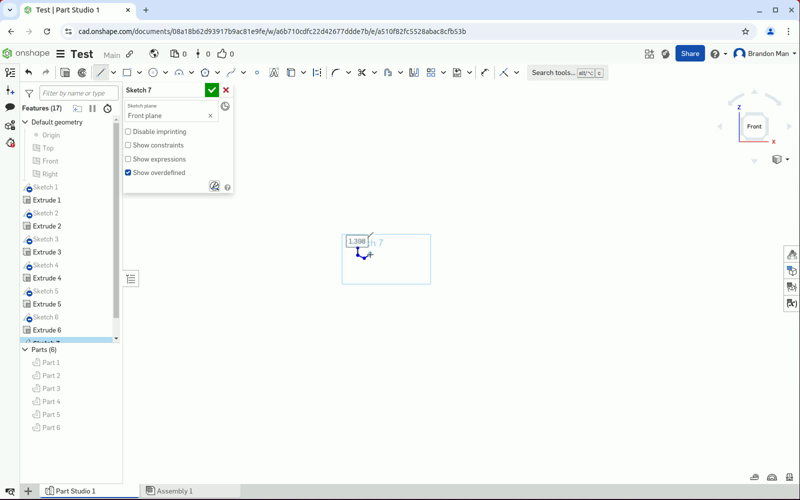
mouse_move(400, 254)
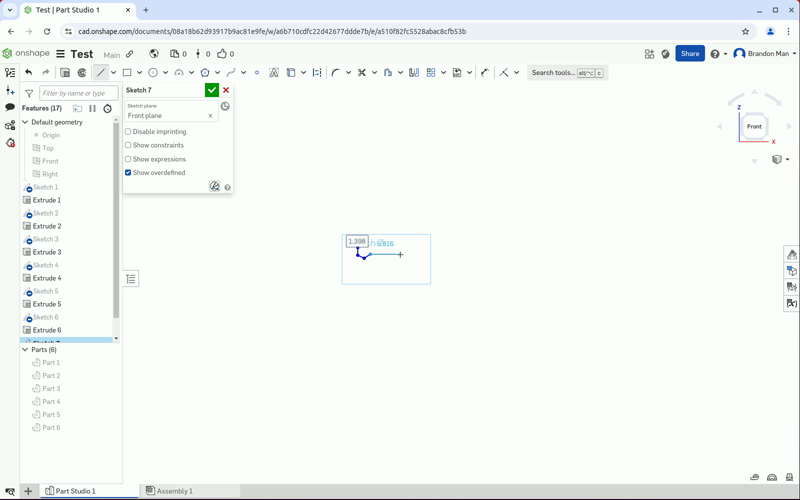
mouse_move(370, 247)
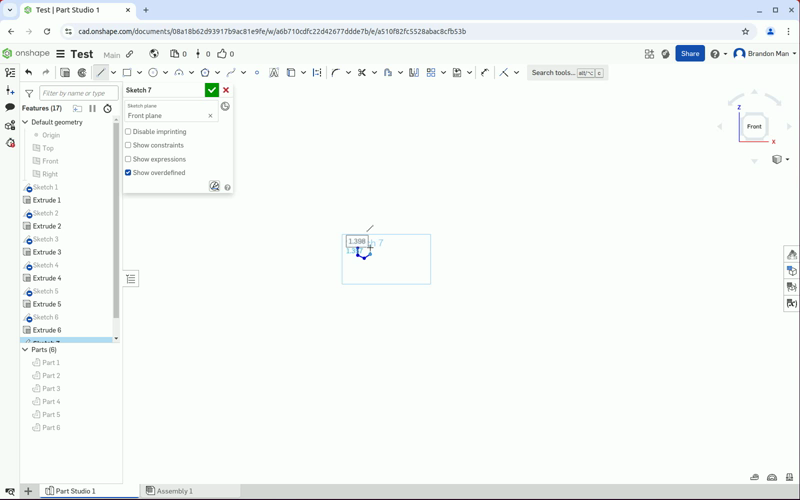
scroll(6)
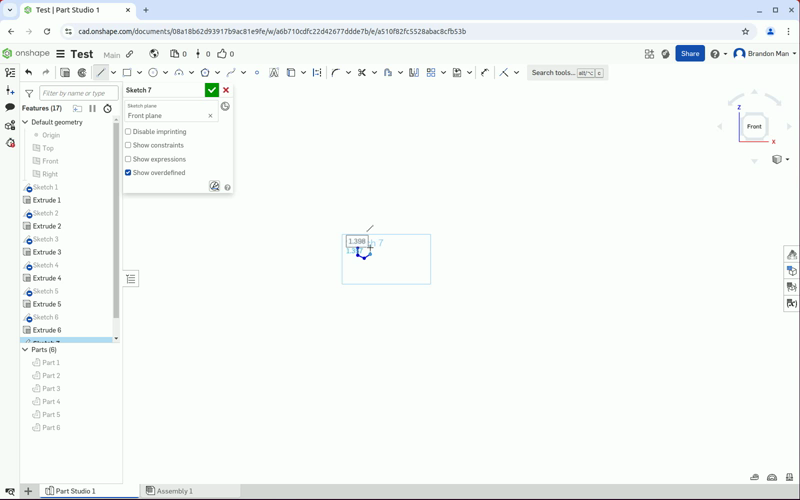
scroll(6)
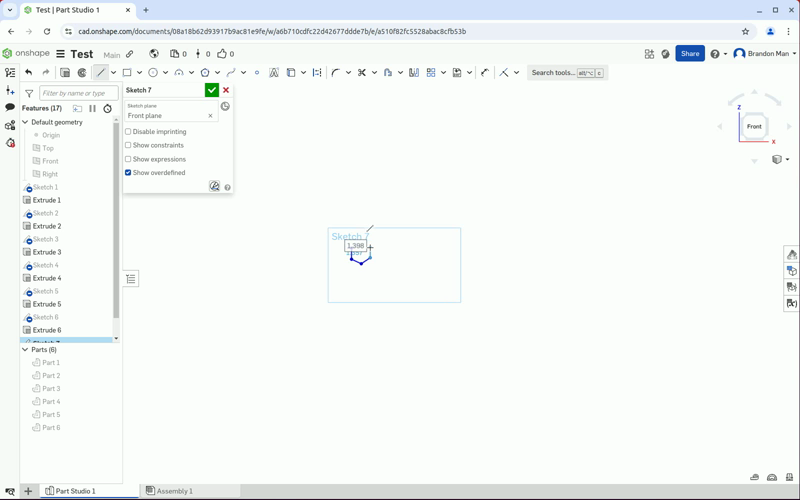
scroll(6)
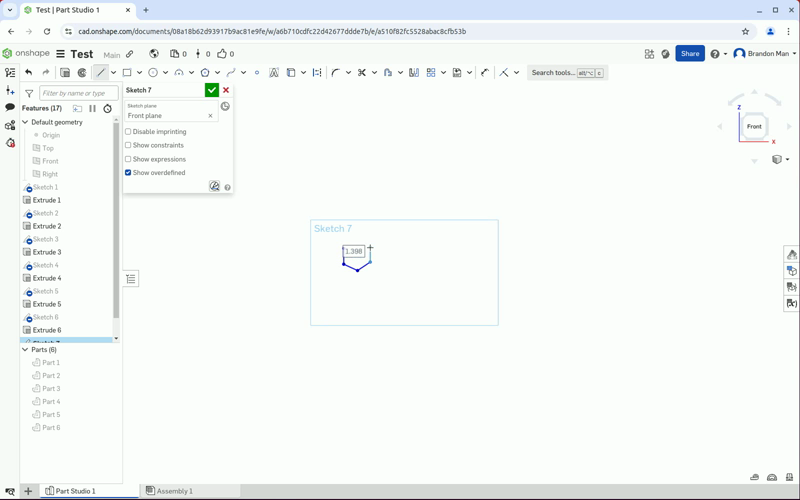
scroll(6)
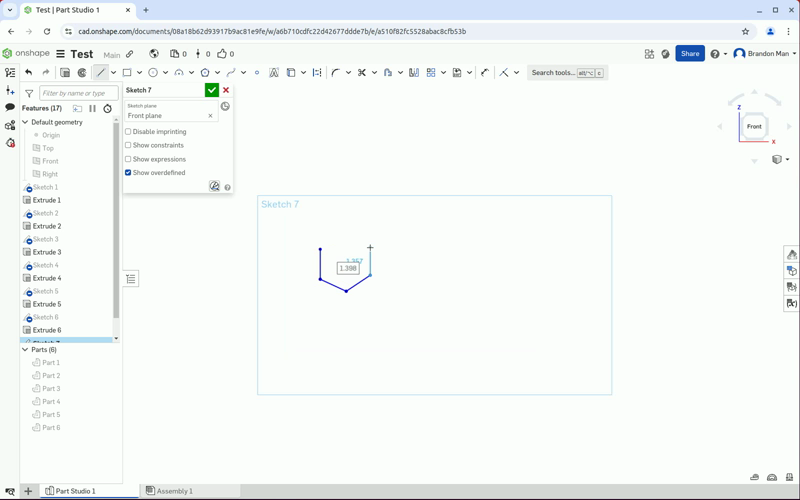
scroll(6)
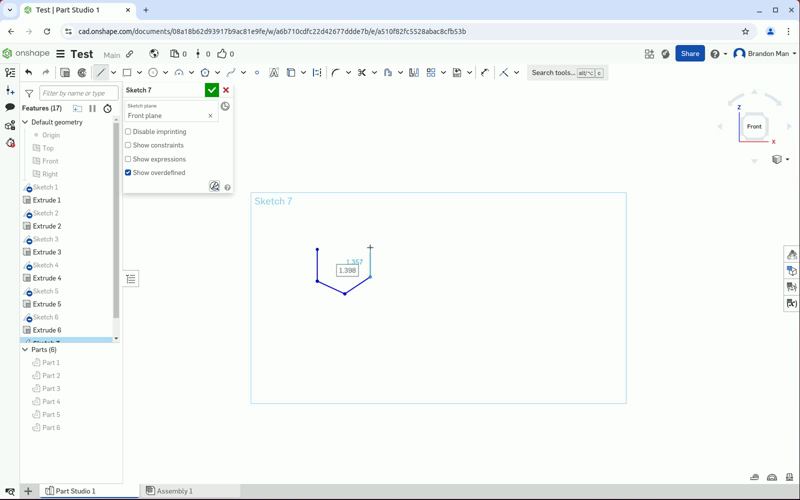
scroll(6)
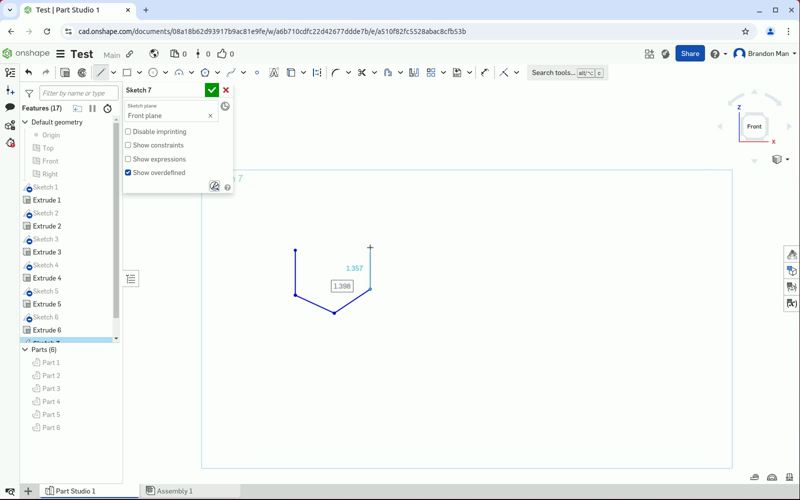
scroll(6)
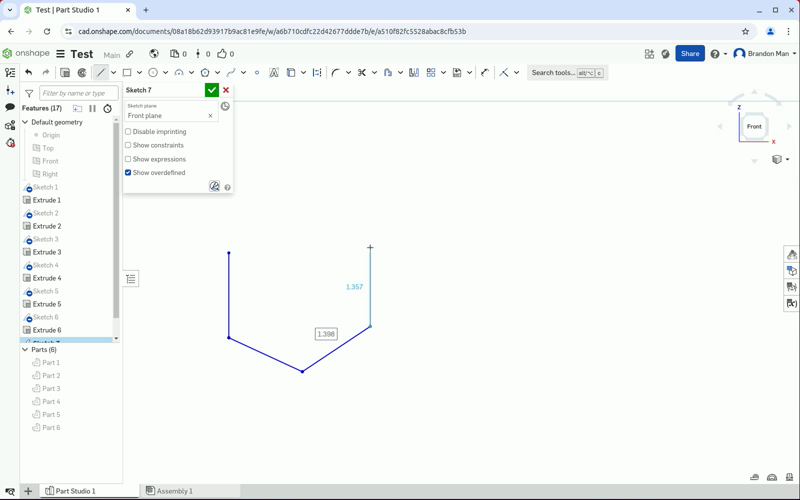
click(370, 247)
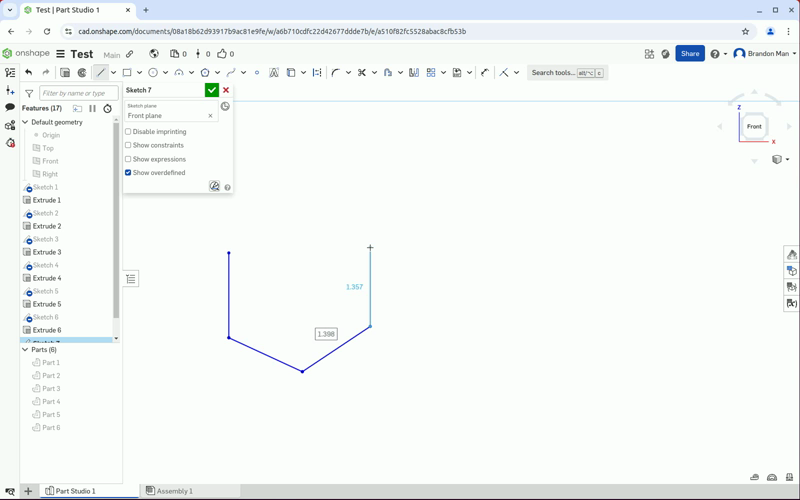
scroll(-6)
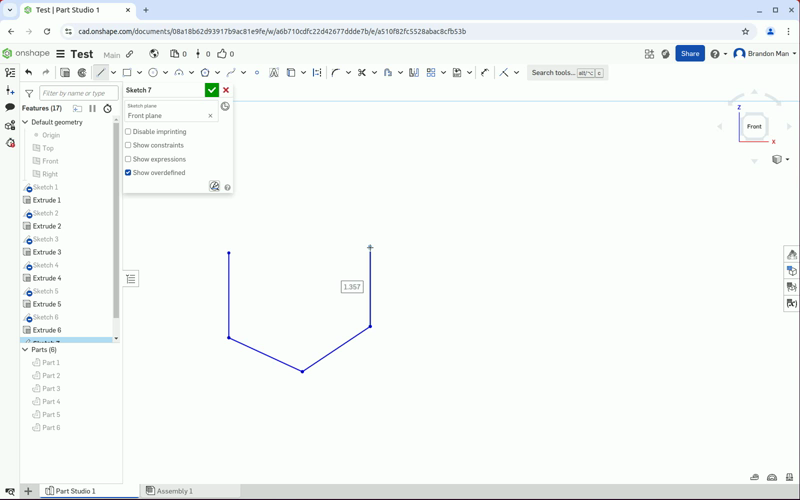
scroll(-6)
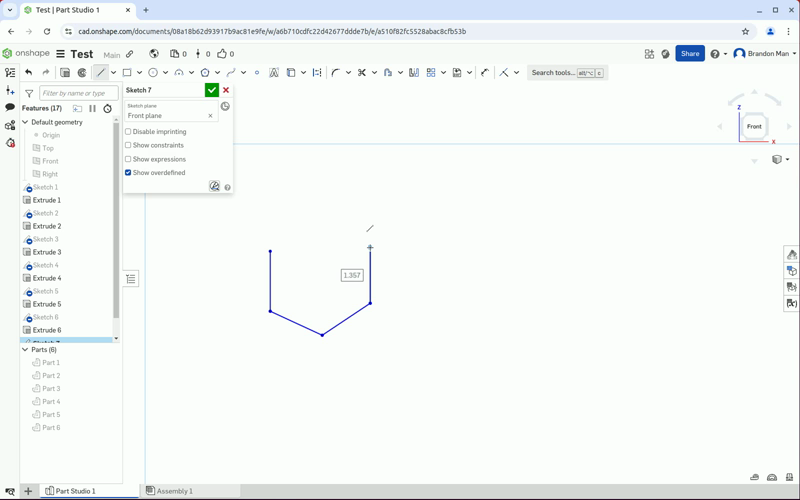
scroll(-6)
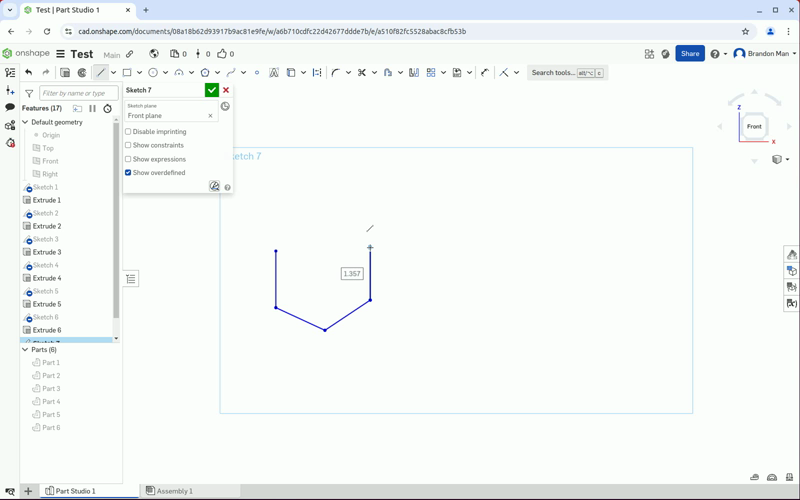
scroll(-6)
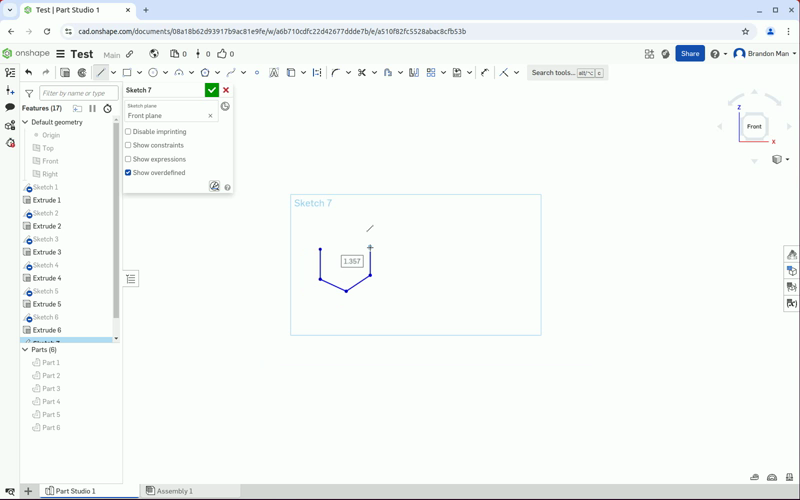
scroll(-6)
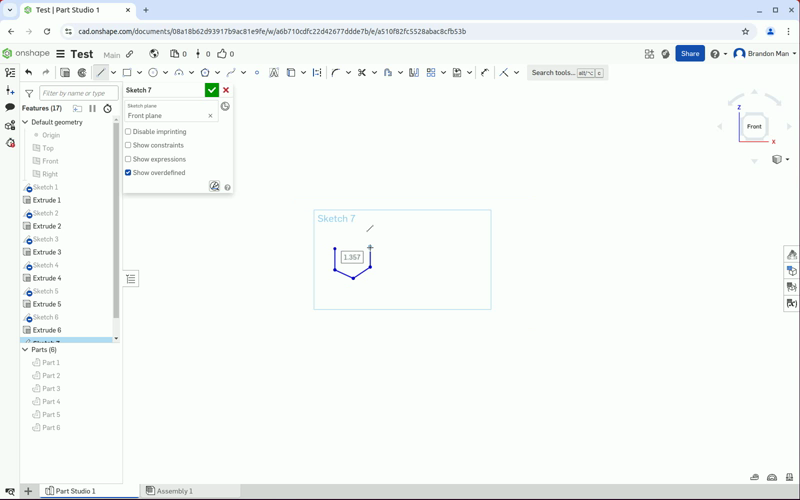
scroll(-6)
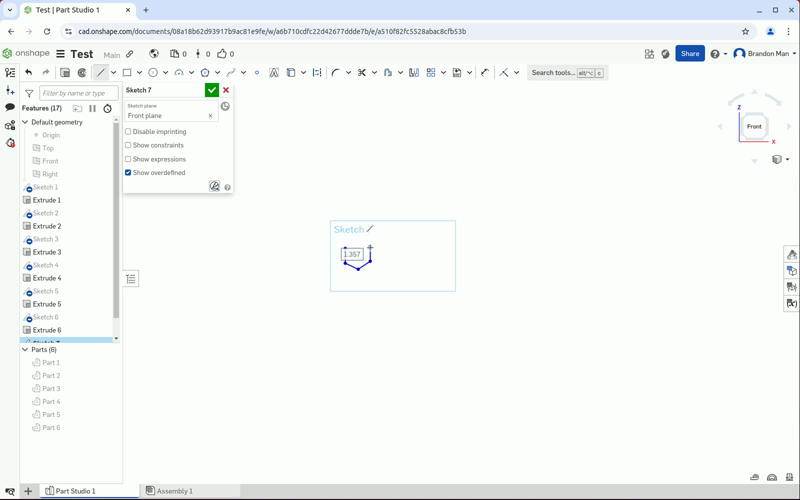
scroll(-6)
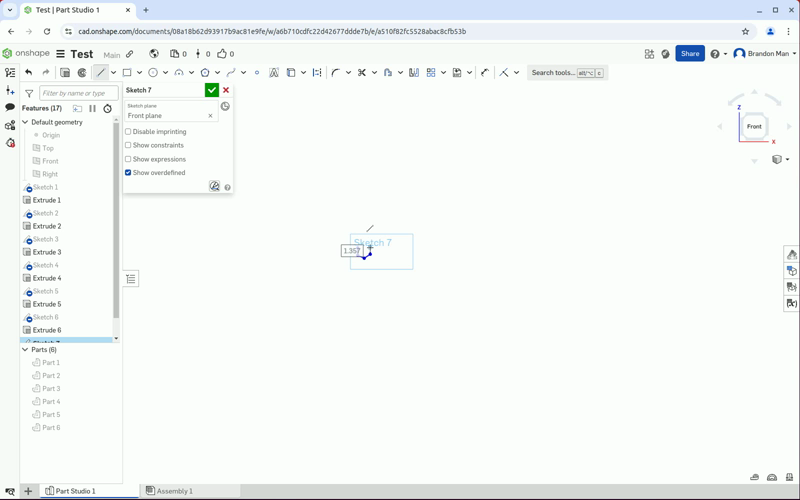
key_up(shift)
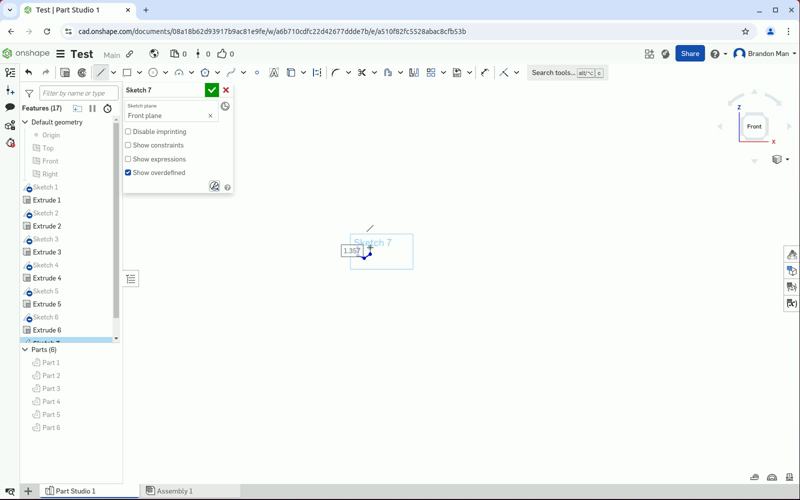
key_down(shift)
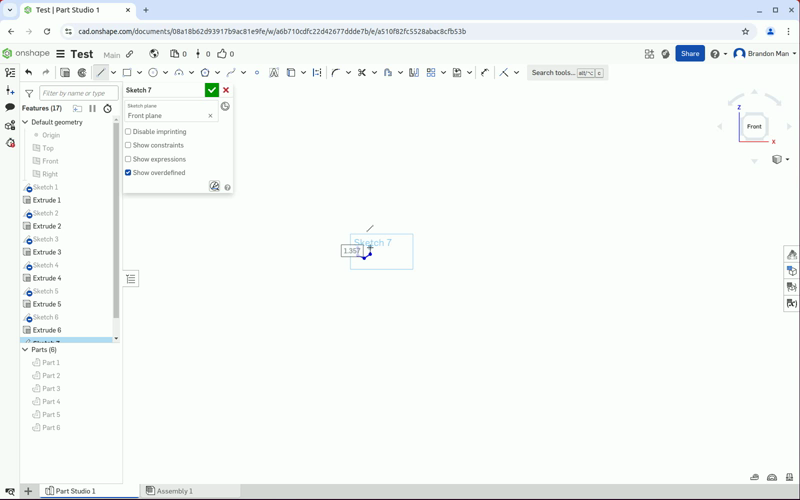
mouse_move(400, 247)
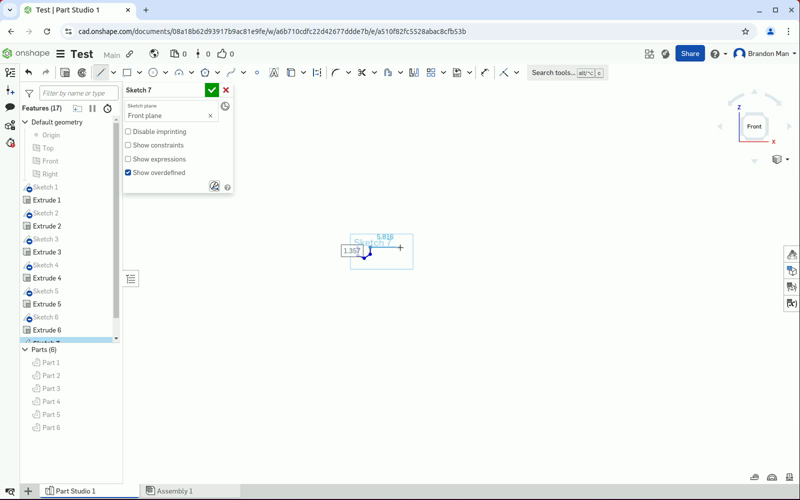
mouse_move(363, 243)
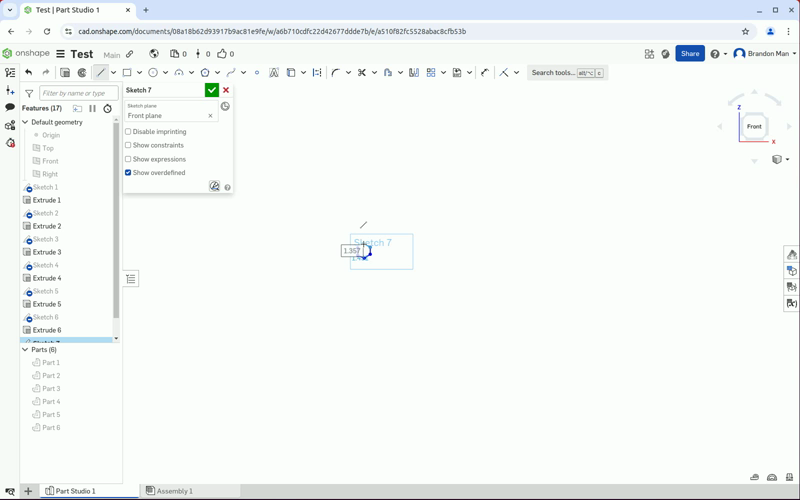
scroll(6)
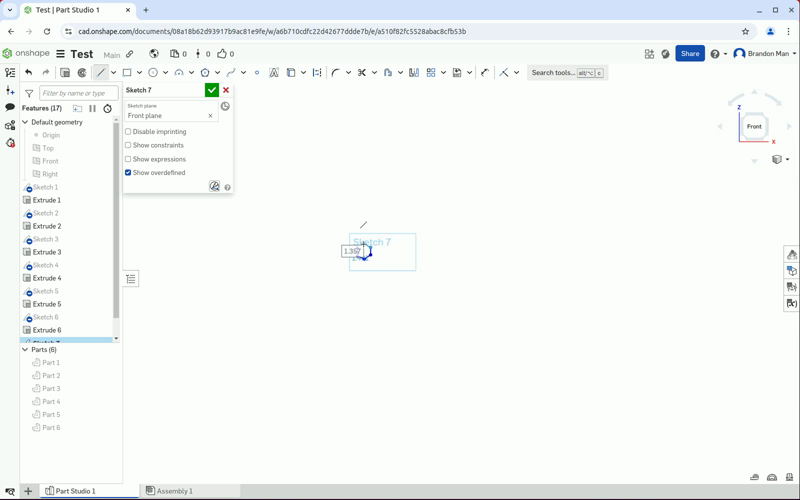
scroll(6)
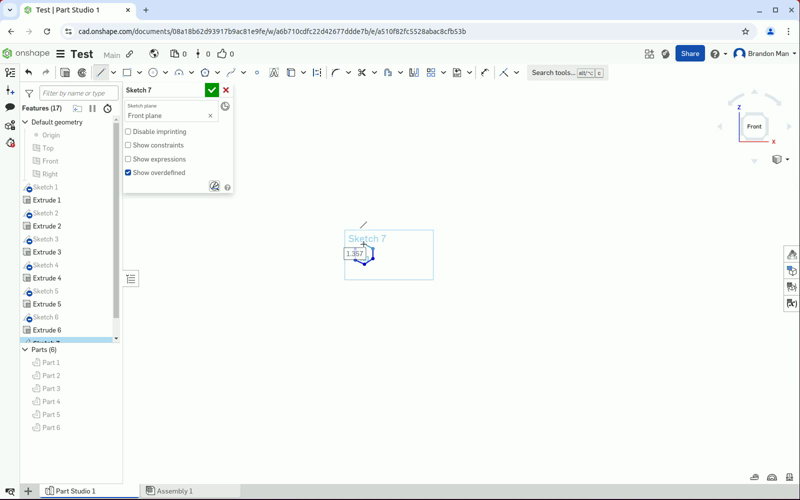
scroll(6)
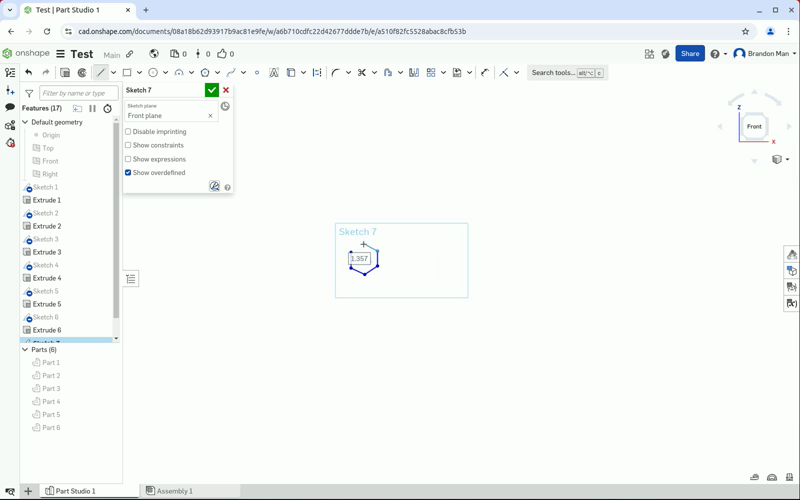
scroll(6)
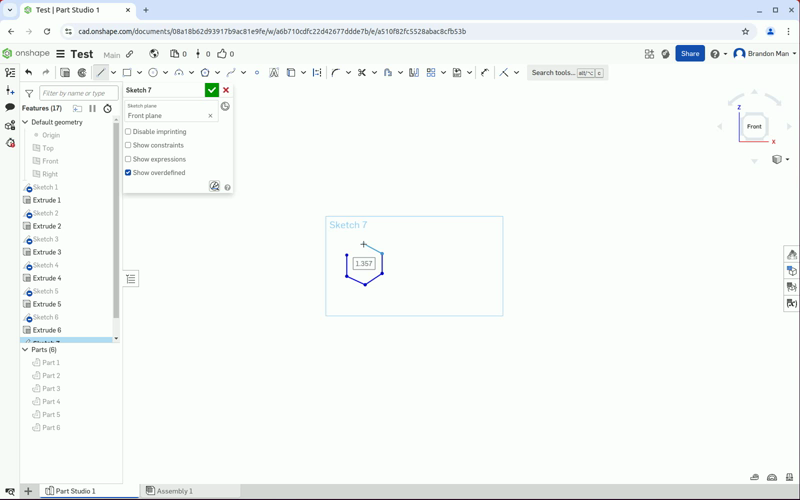
scroll(6)
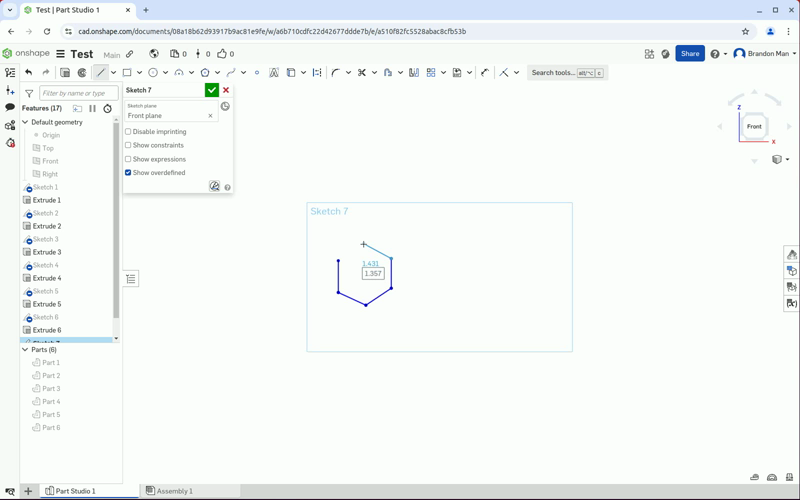
scroll(6)
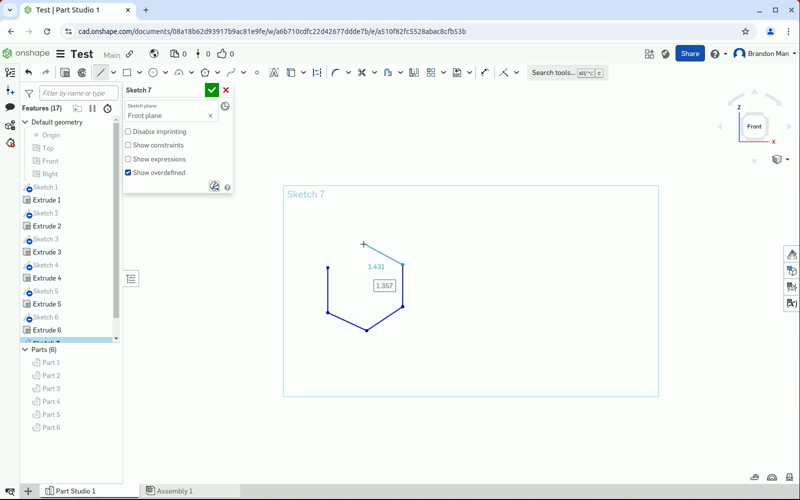
scroll(6)
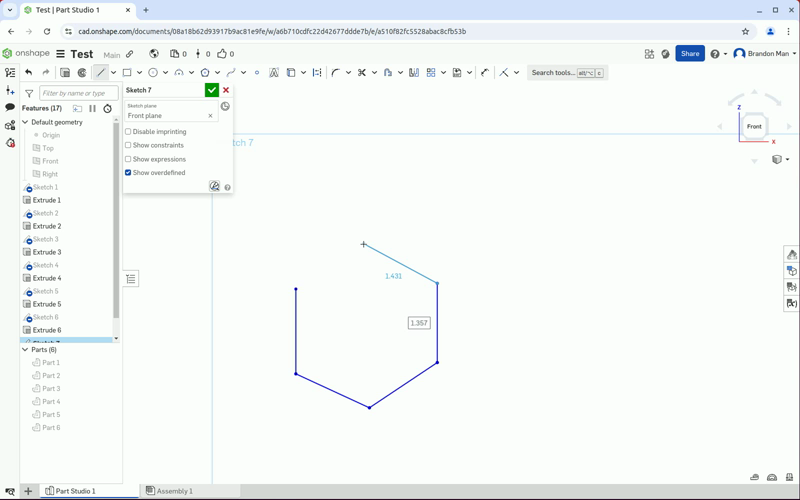
click(363, 243)
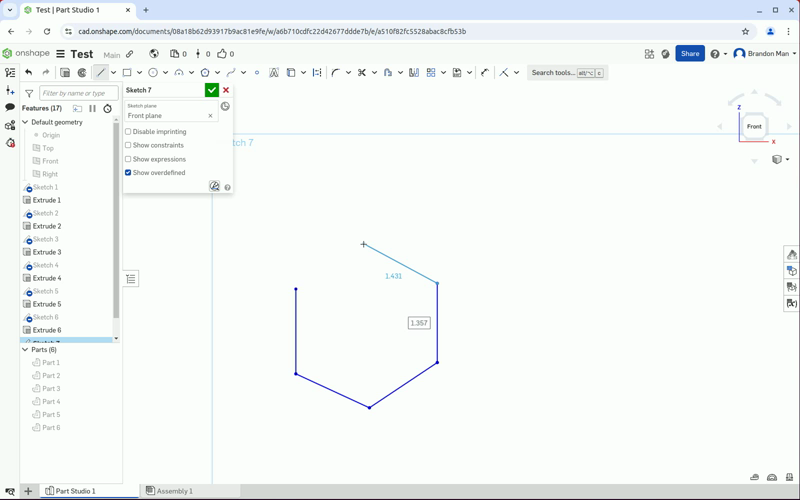
scroll(-6)
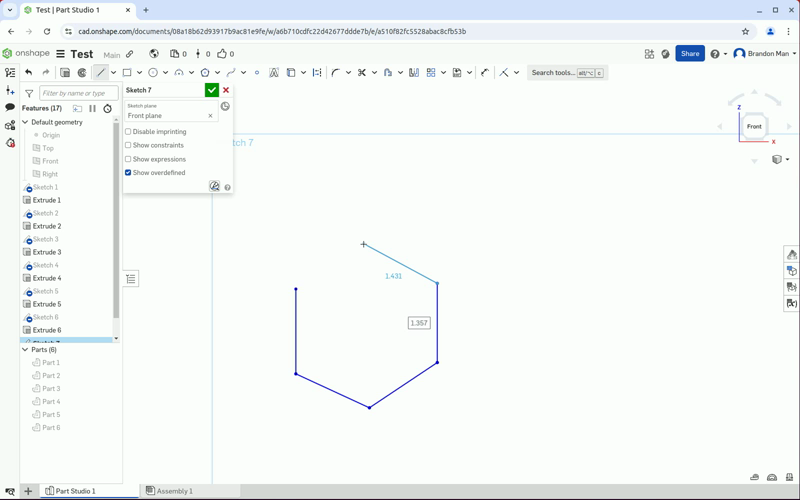
scroll(-6)
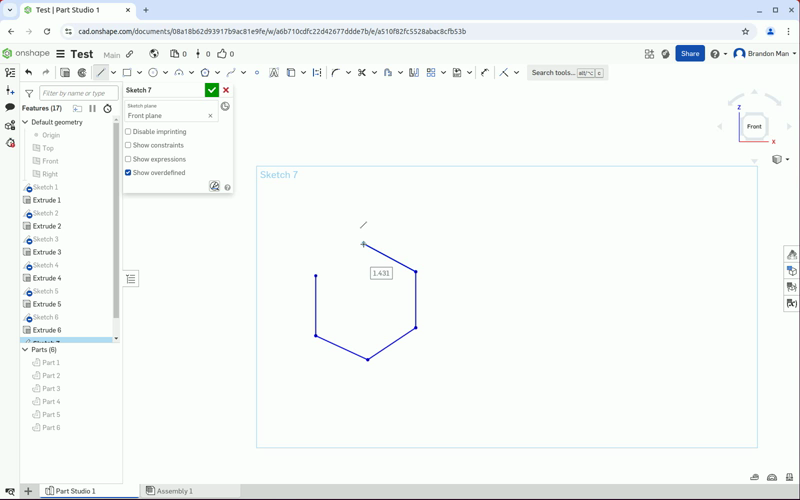
scroll(-6)
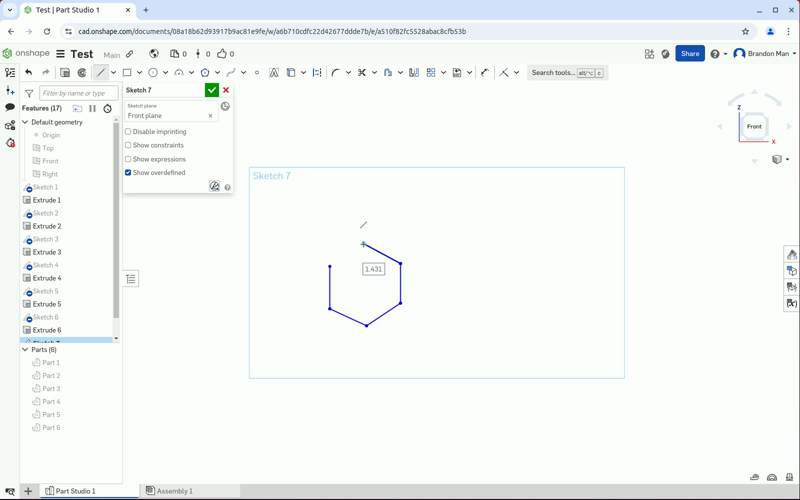
scroll(-6)
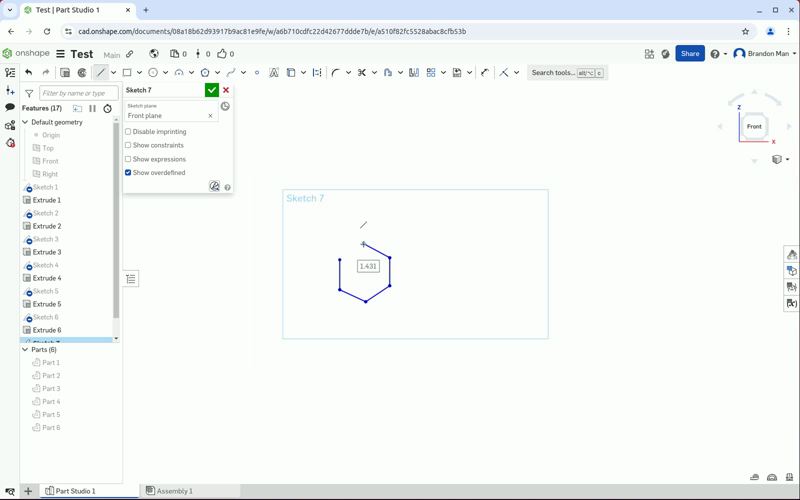
scroll(-6)
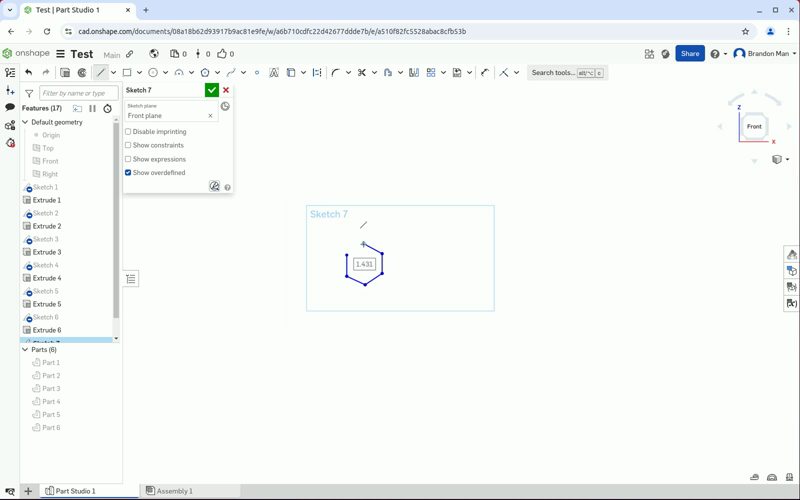
scroll(-6)
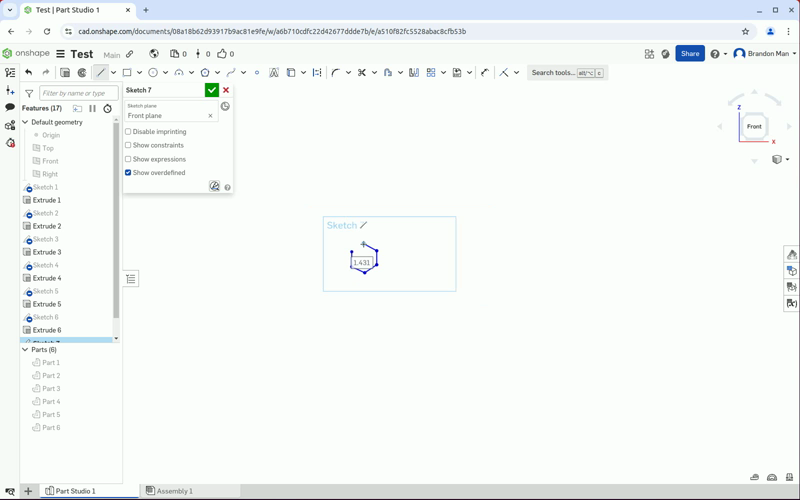
scroll(-6)
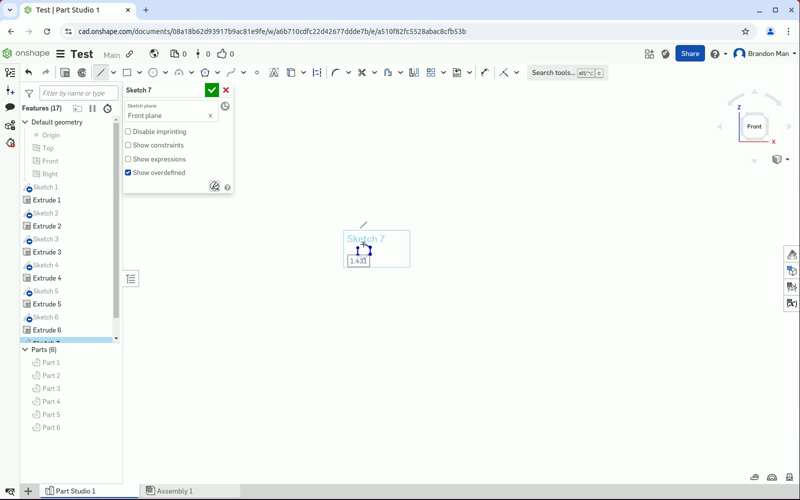
key_up(shift)
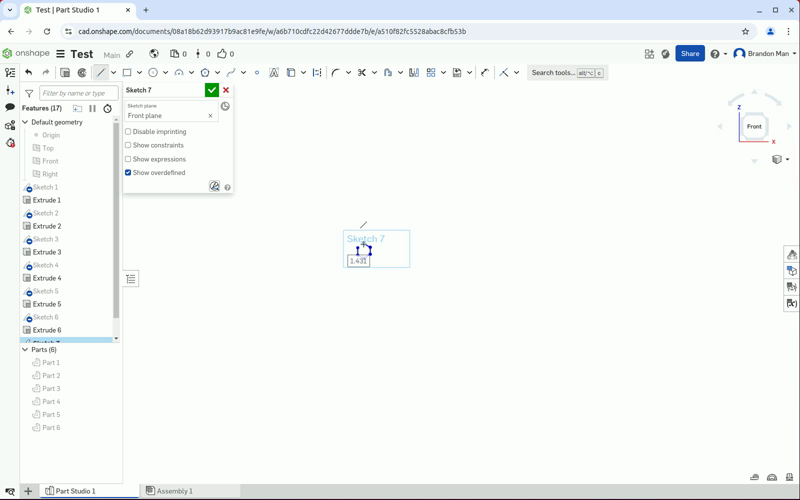
mouse_move(393, 243)
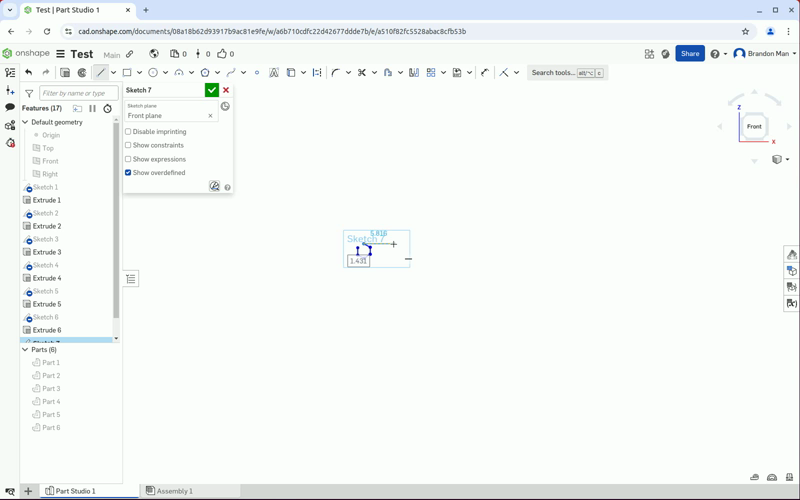
key_down(shift)
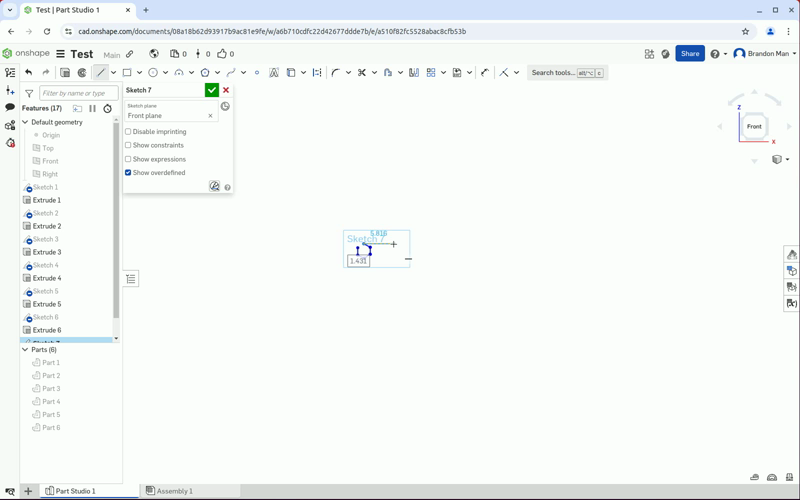
mouse_move(357, 247)
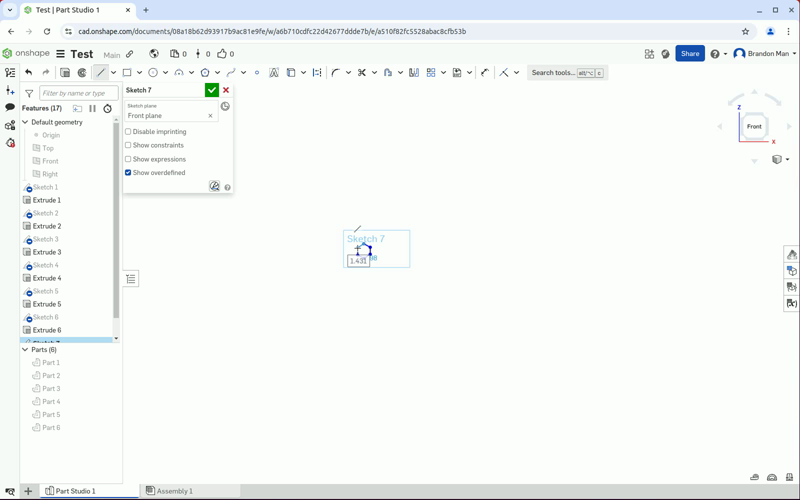
scroll(6)
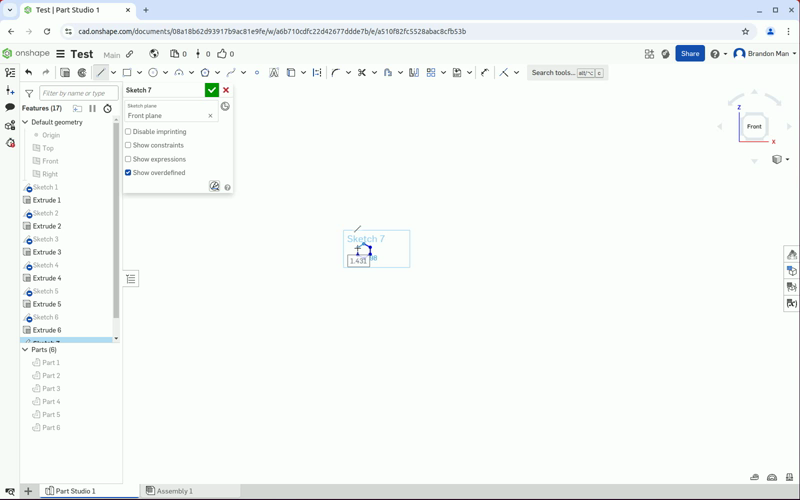
scroll(6)
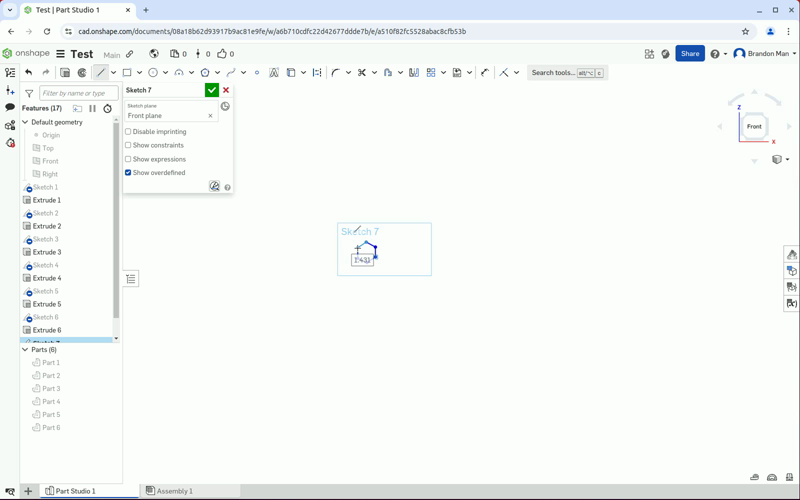
scroll(6)
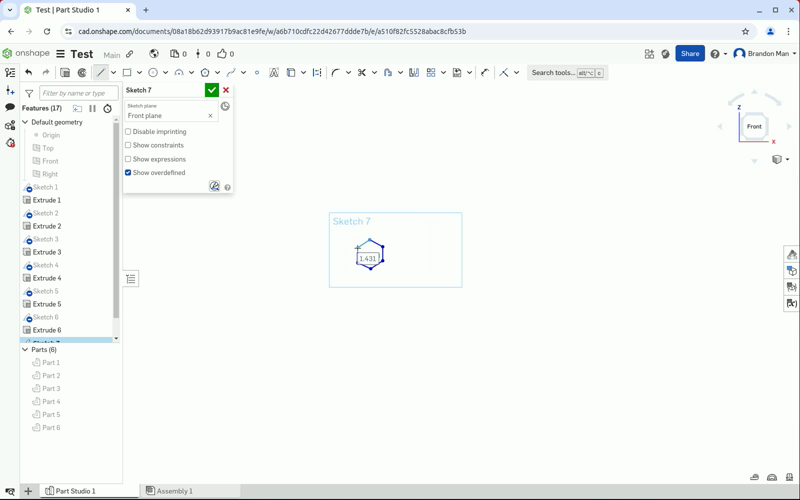
scroll(6)
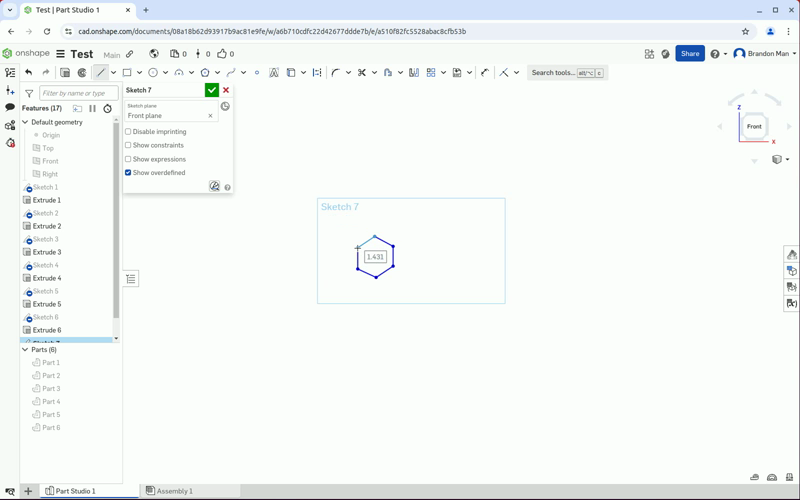
scroll(6)
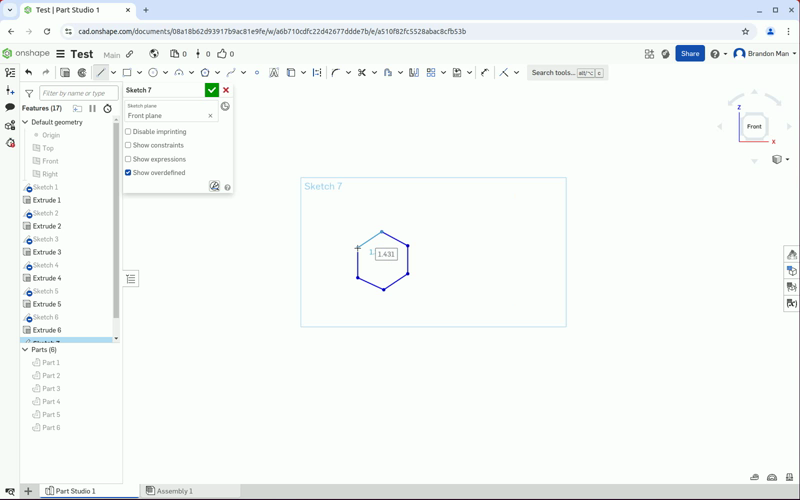
scroll(6)
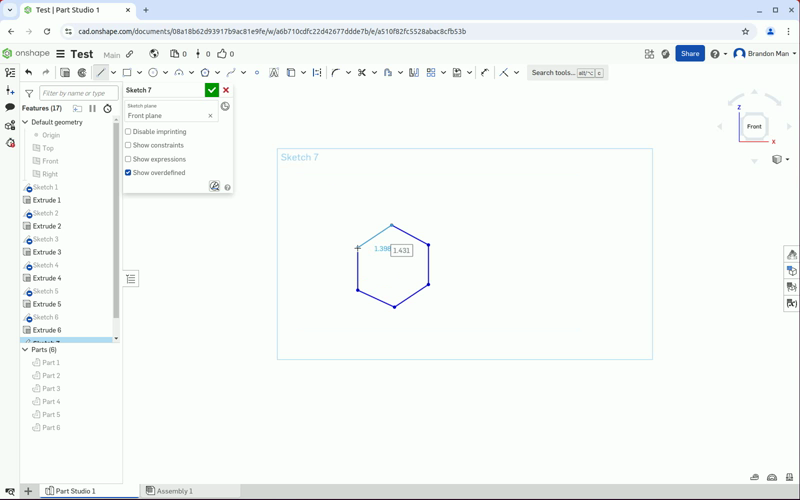
scroll(6)
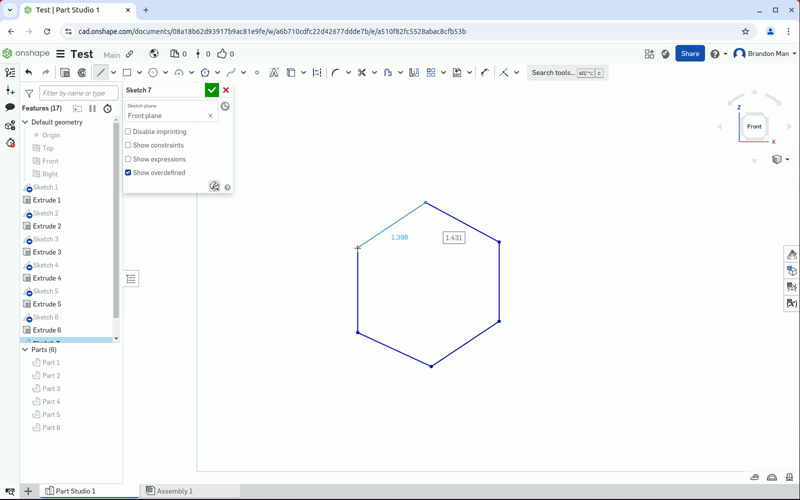
key_up(shift)
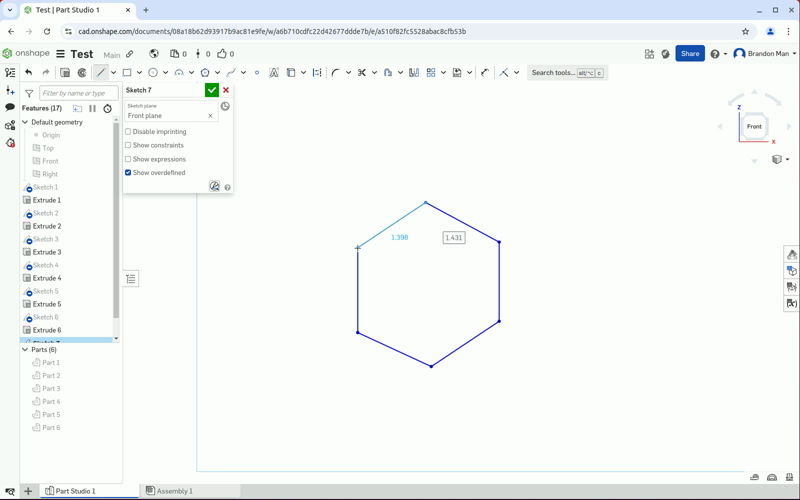
click(357, 247)
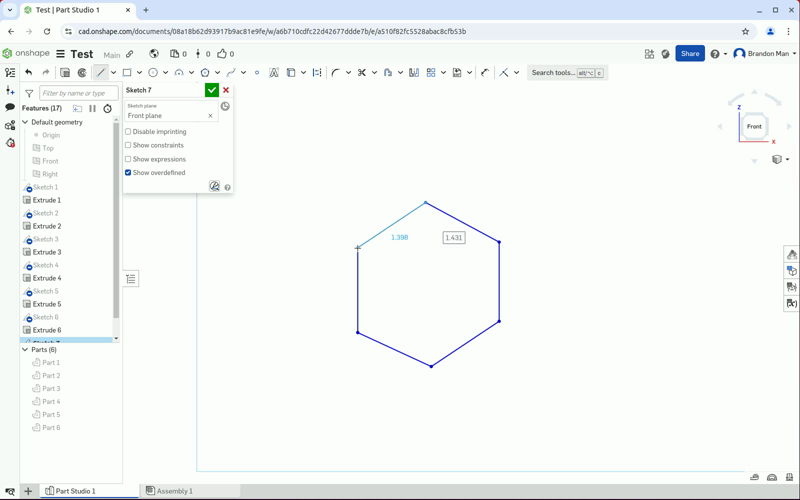
scroll(-6)
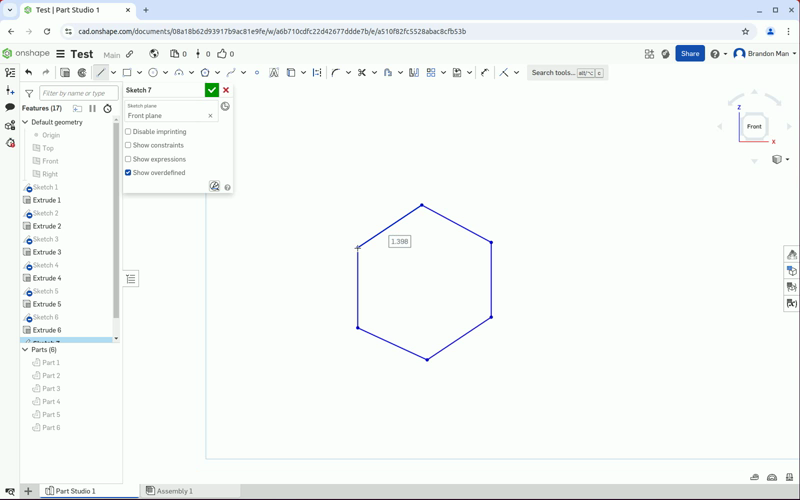
scroll(-6)
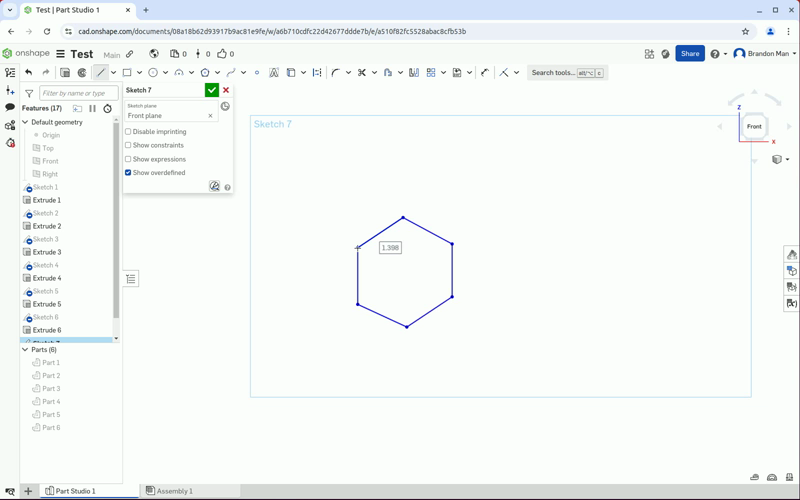
scroll(-6)
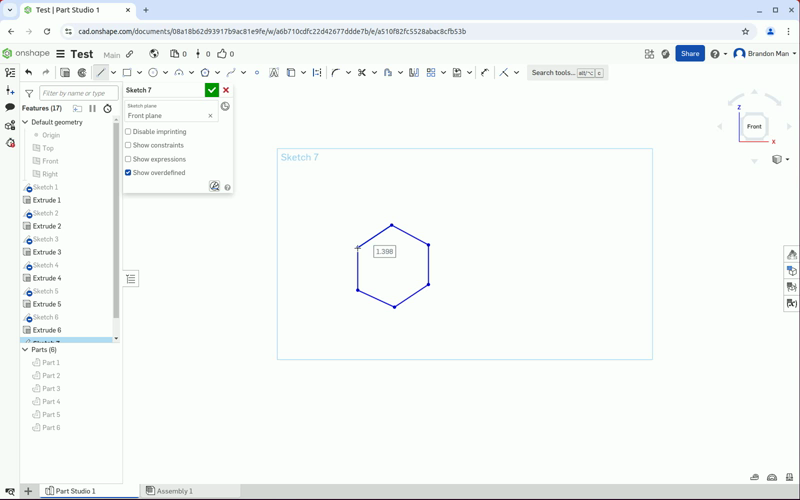
scroll(-6)
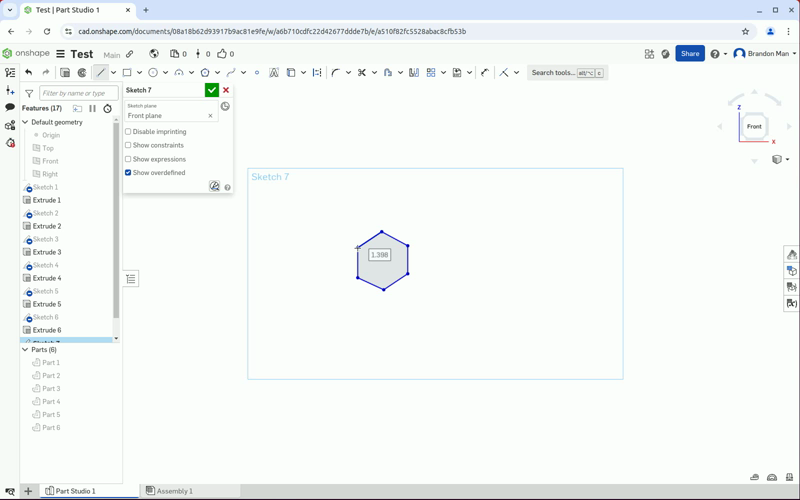
scroll(-6)
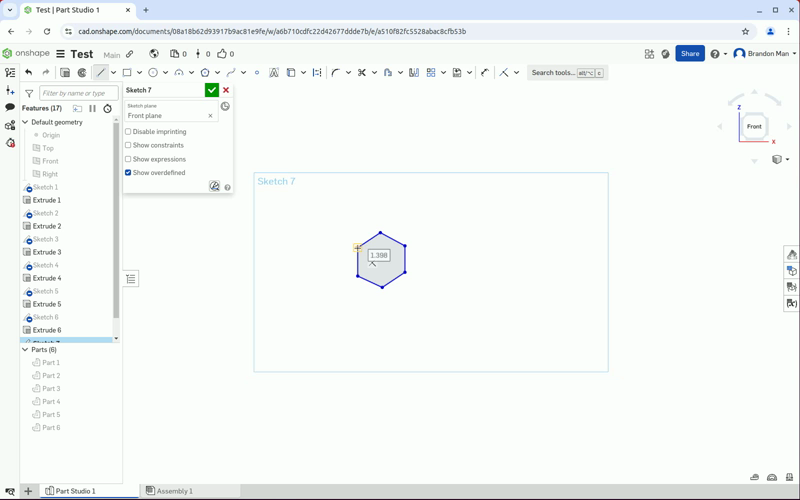
scroll(-6)
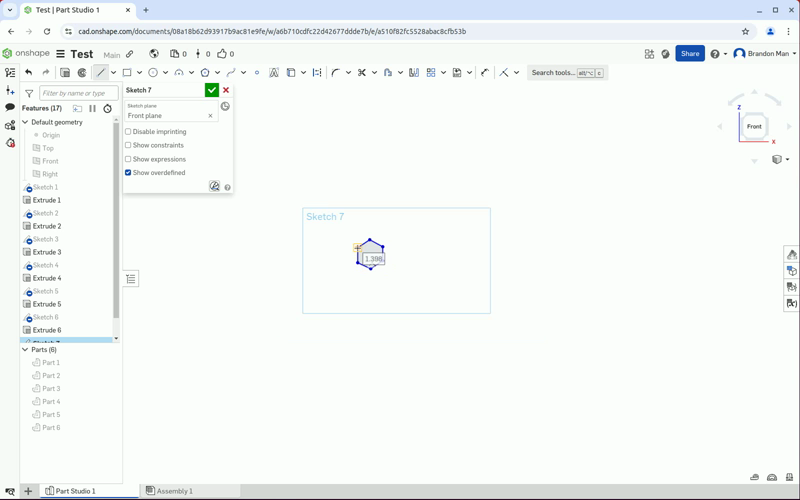
scroll(-6)
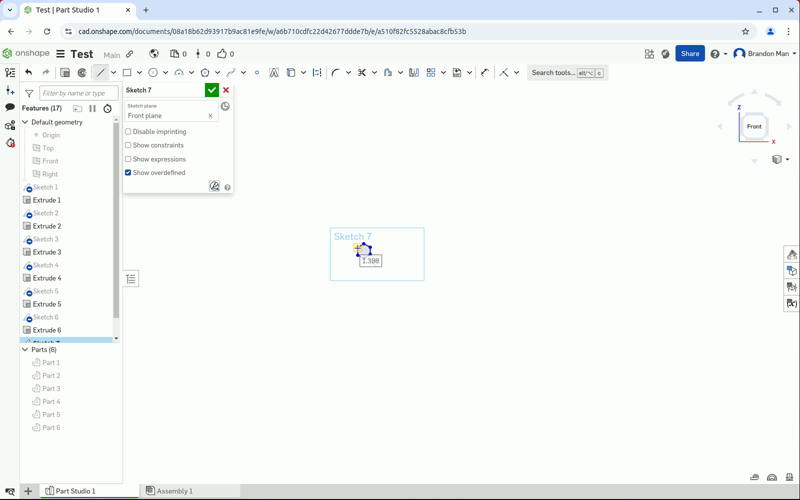
key(esc)
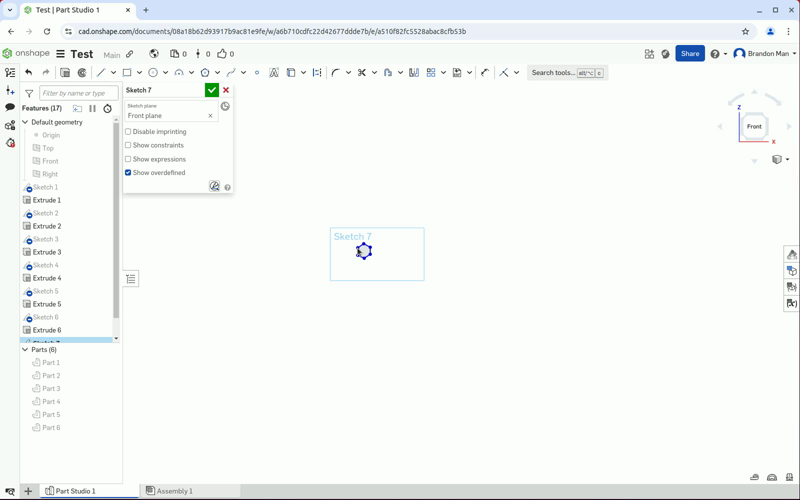
mouse_move(368, 247)
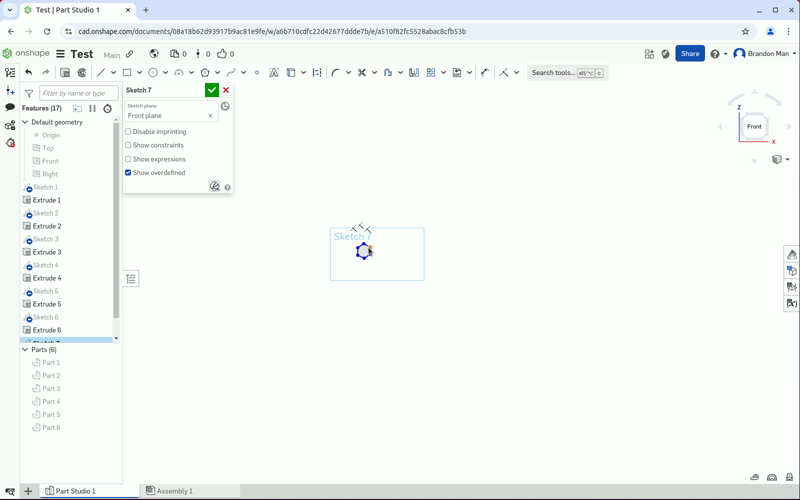
scroll(6)
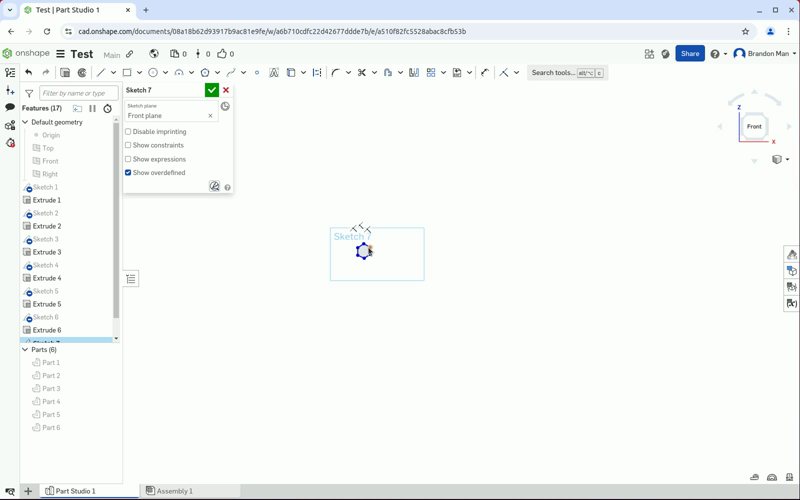
scroll(6)
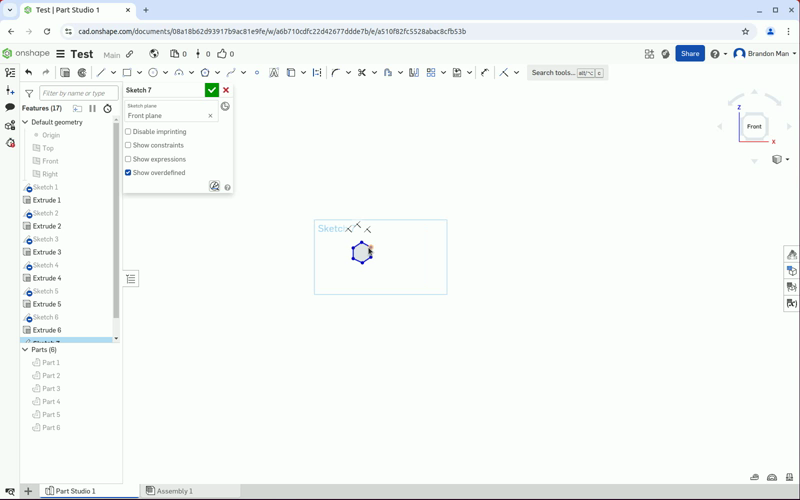
scroll(6)
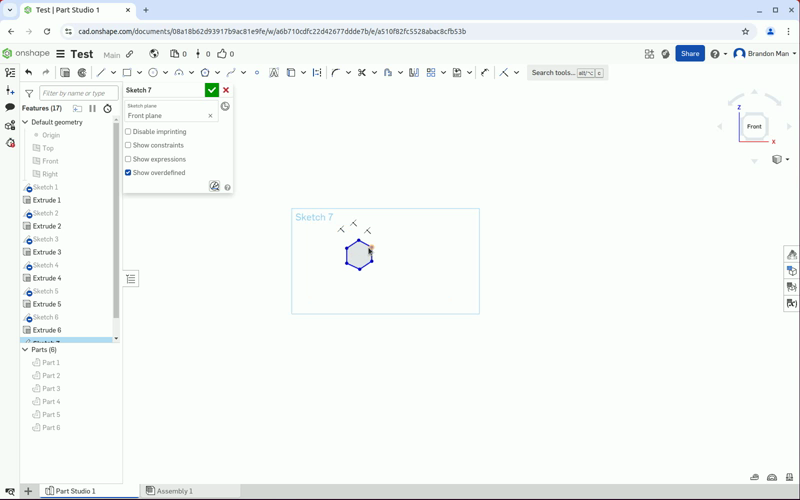
scroll(6)
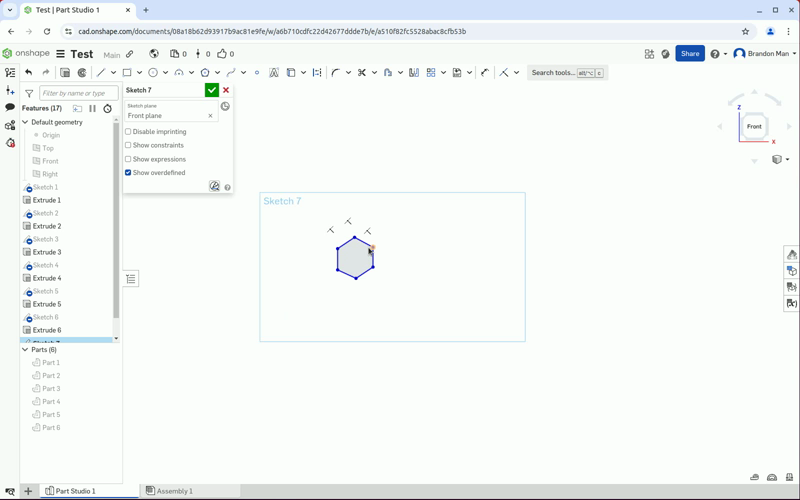
scroll(6)
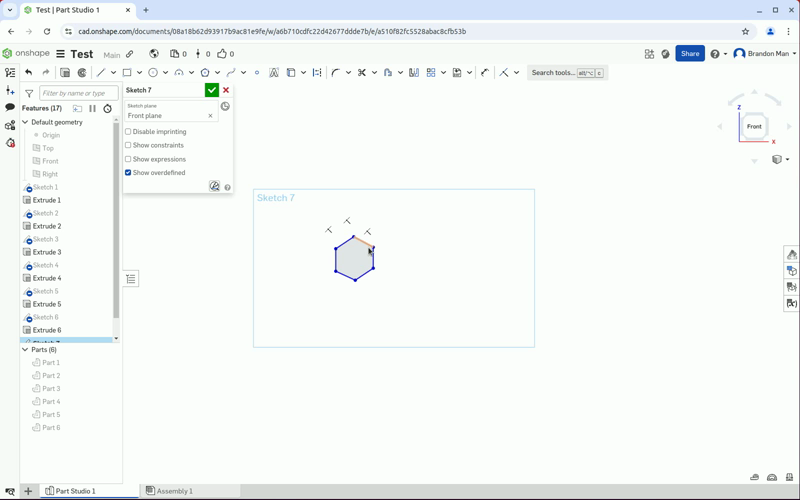
scroll(6)
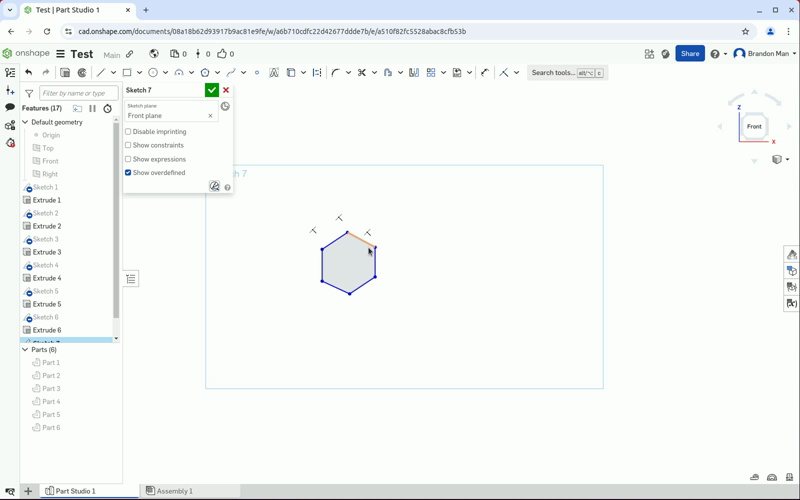
scroll(6)
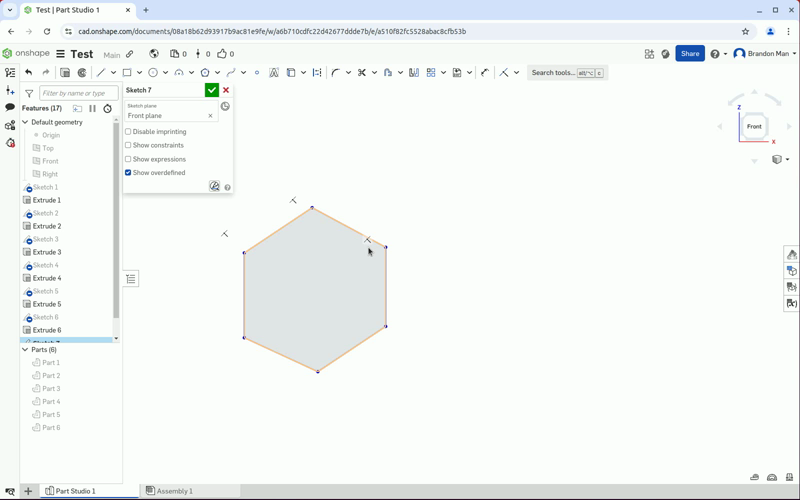
click(368, 247)
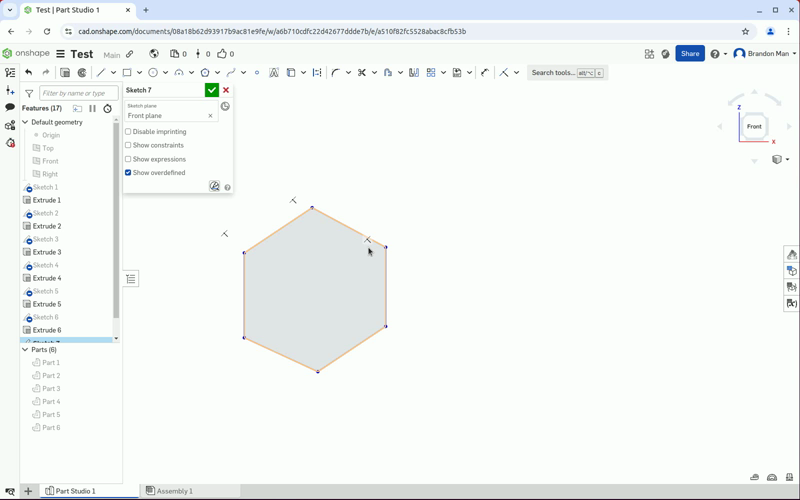
scroll(-6)
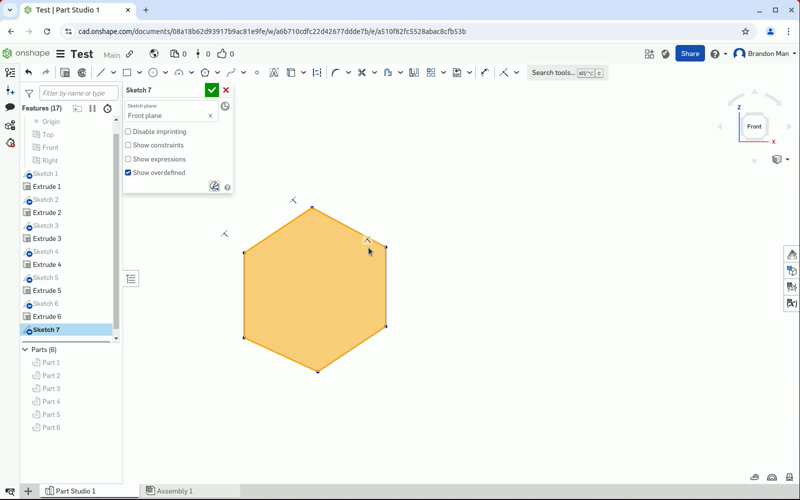
scroll(-6)
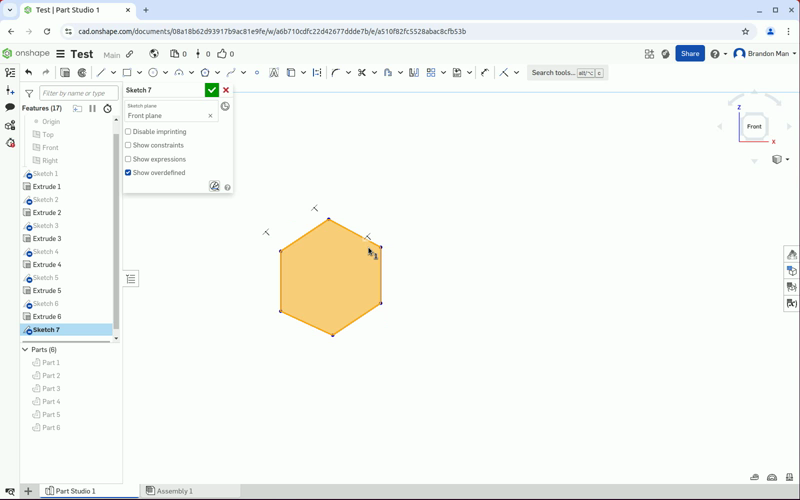
scroll(-6)
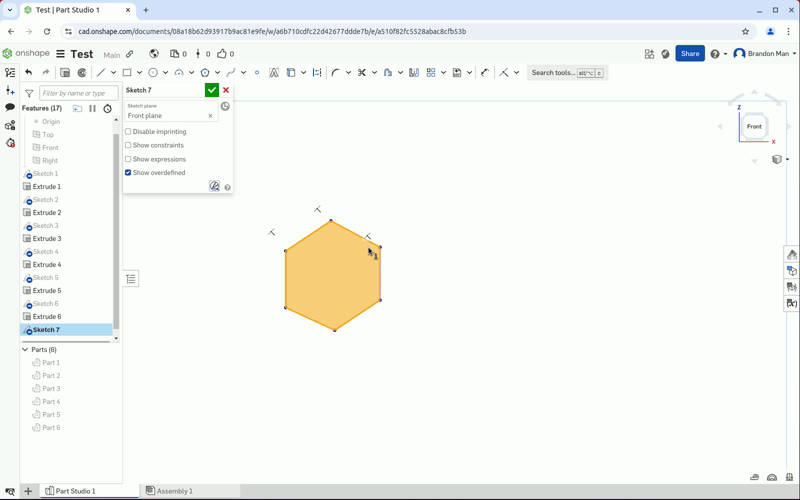
scroll(-6)
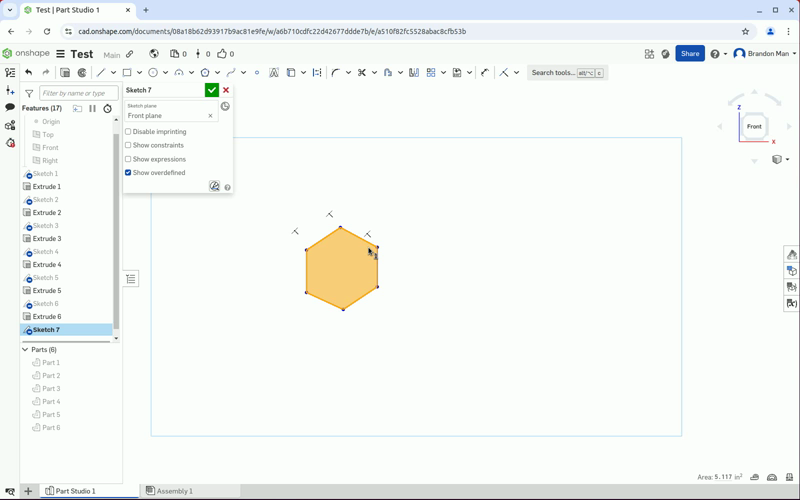
scroll(-6)
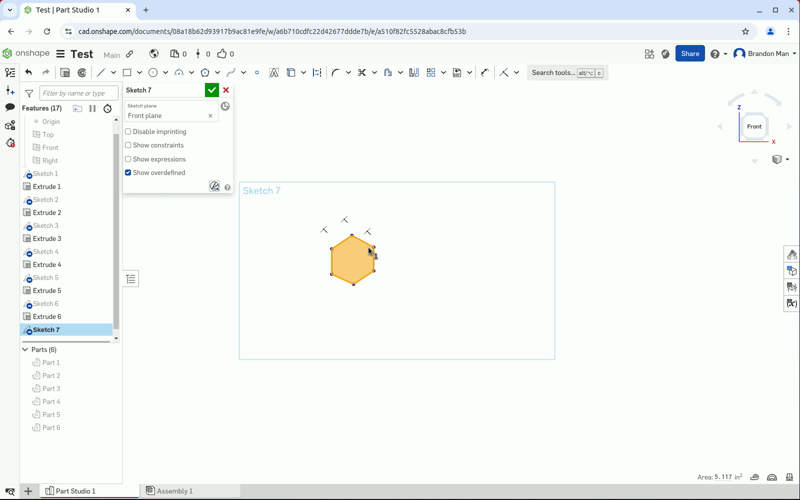
scroll(-6)
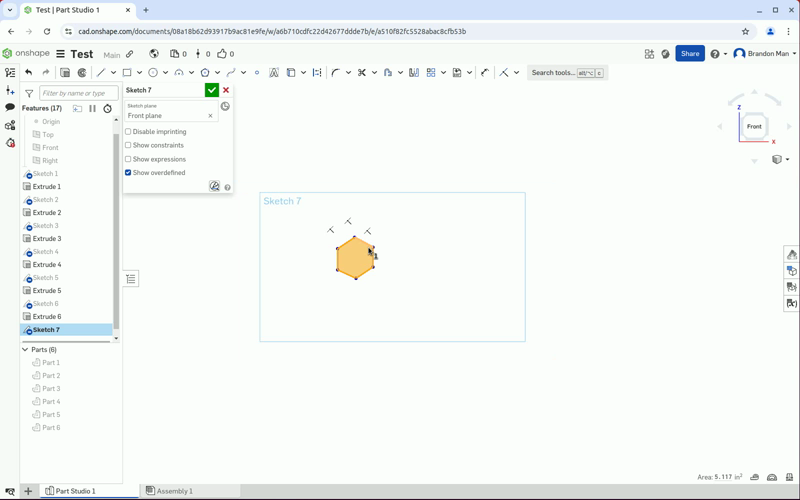
scroll(-6)
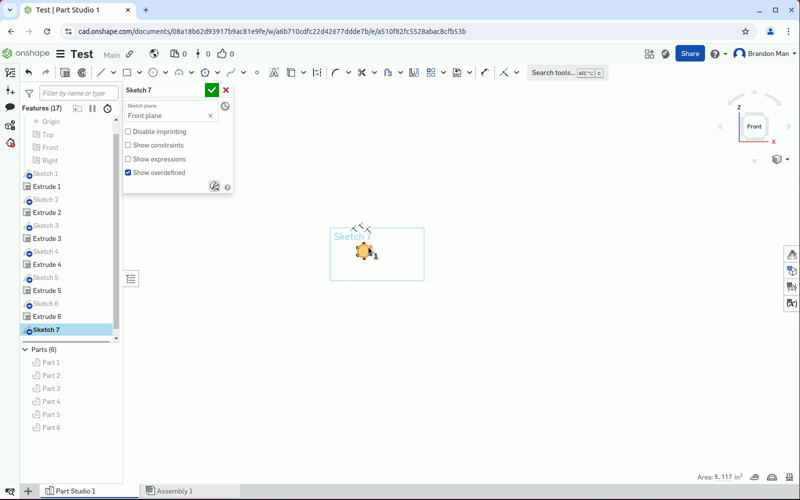
mouse_move(73, 352)
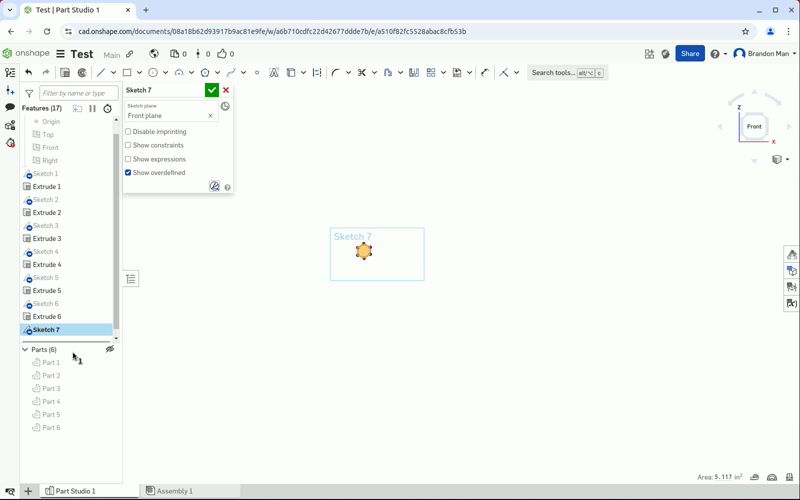
key(shift+y)
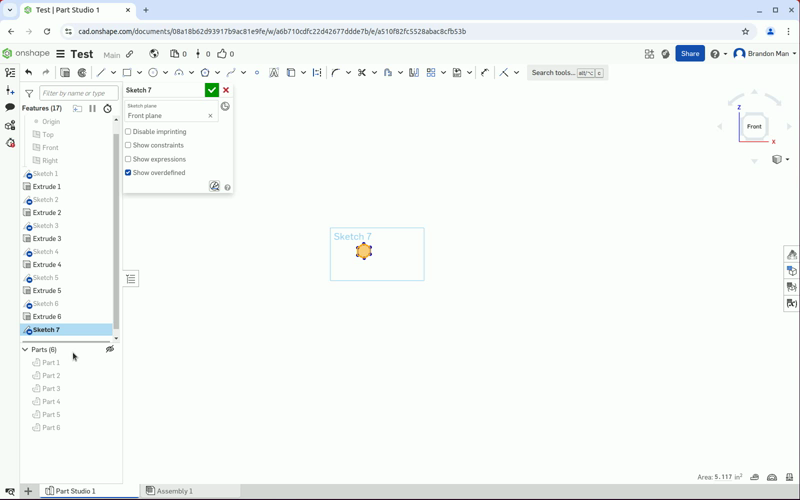
key(shift+e)
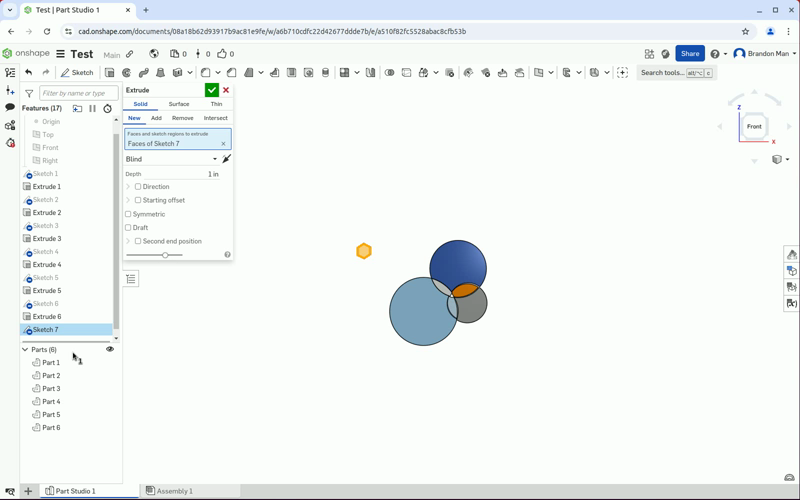
mouse_move(143, 106)
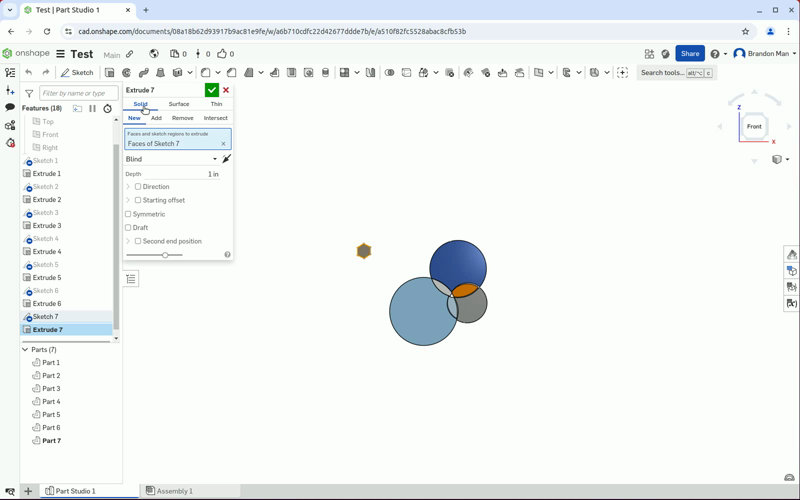
click(143, 106)
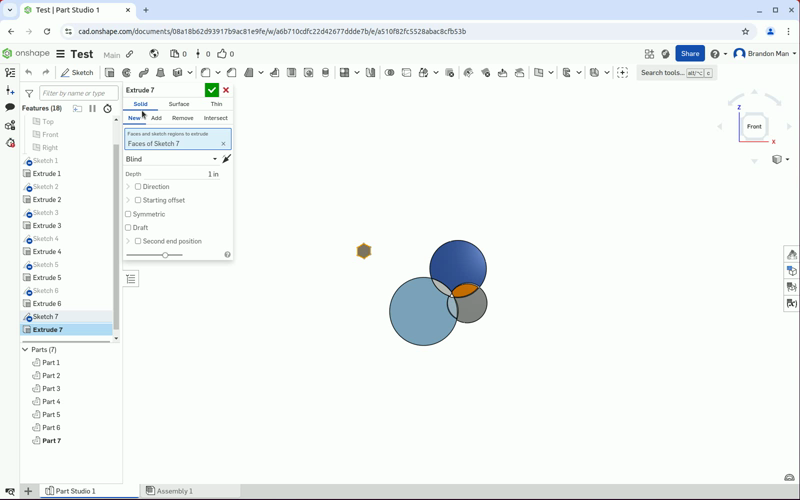
mouse_move(137, 120)
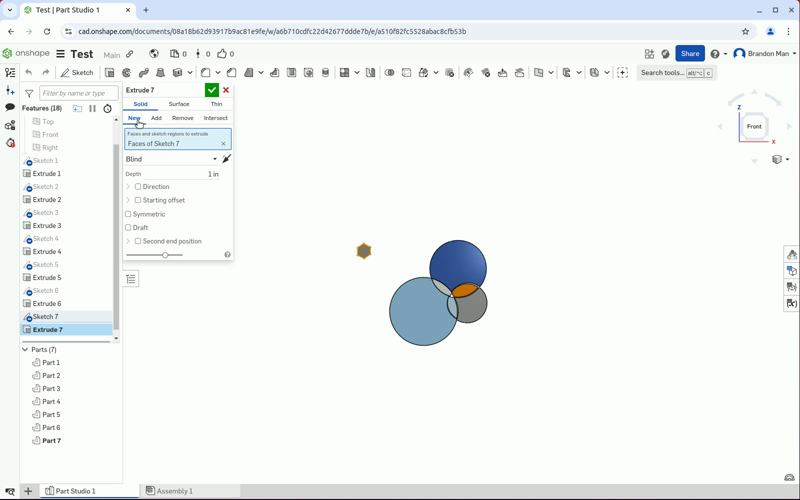
click(137, 120)
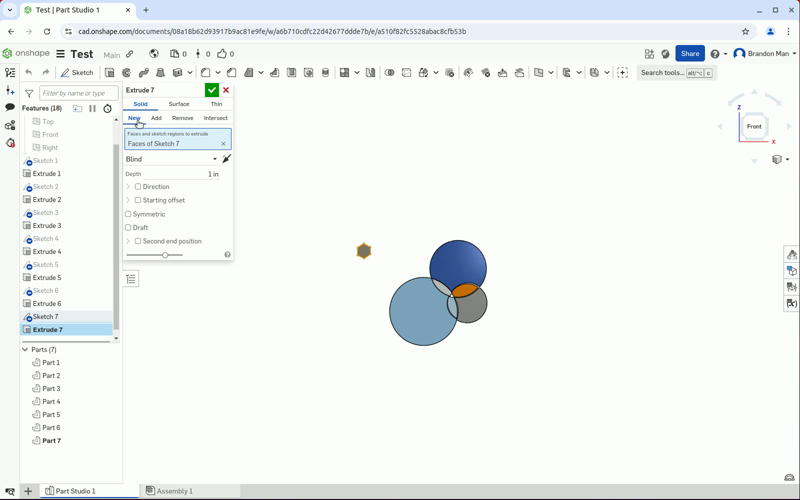
key(tab, 4)
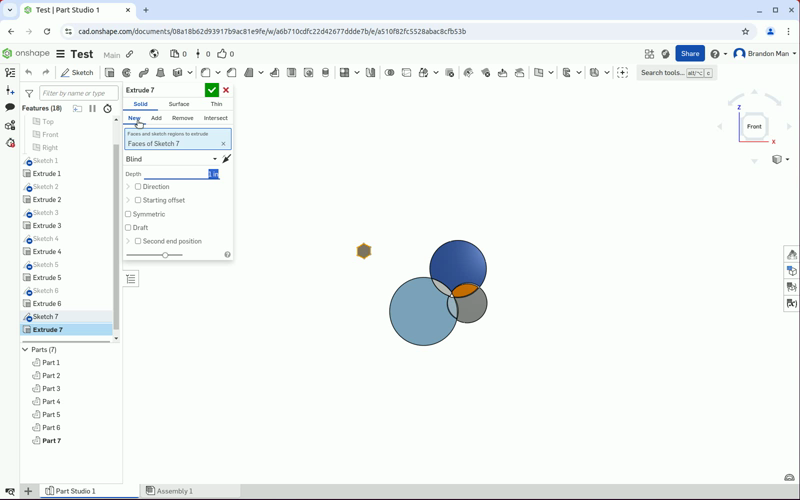
text(23.108)
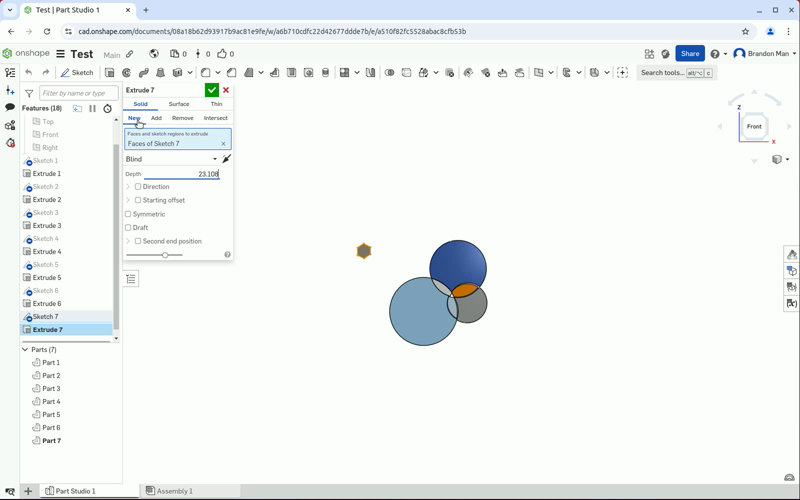
key(enter)
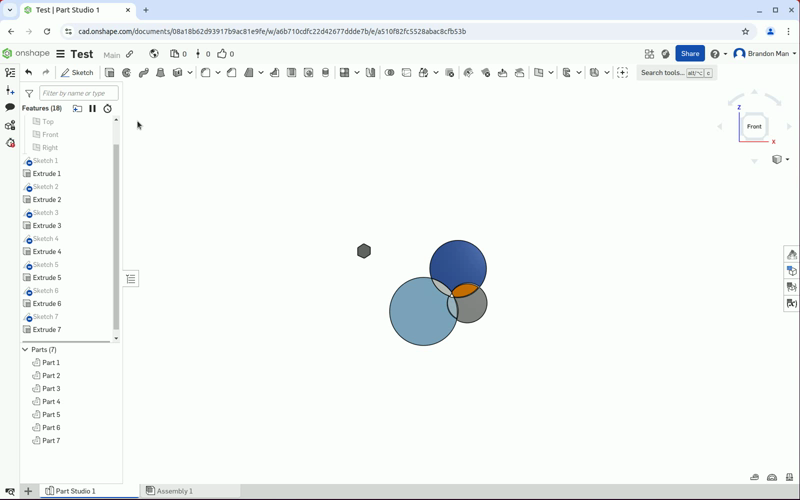
key(shift+h)
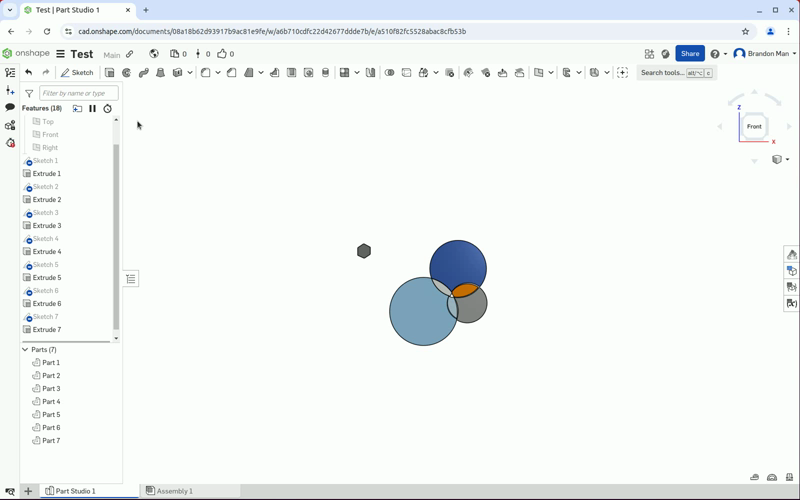
key(shift+h)
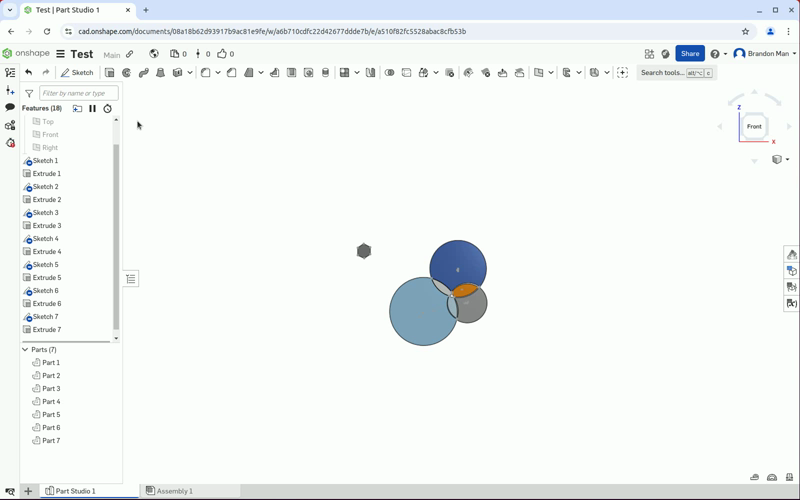
key(shift+7)
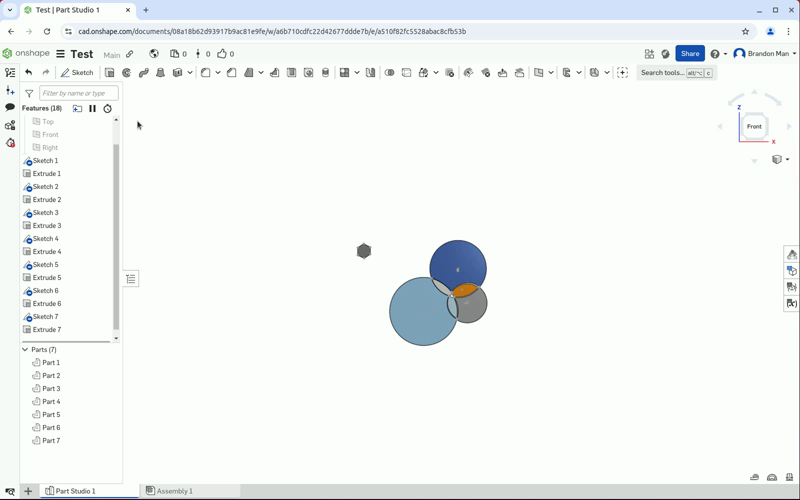
key(left, 2)
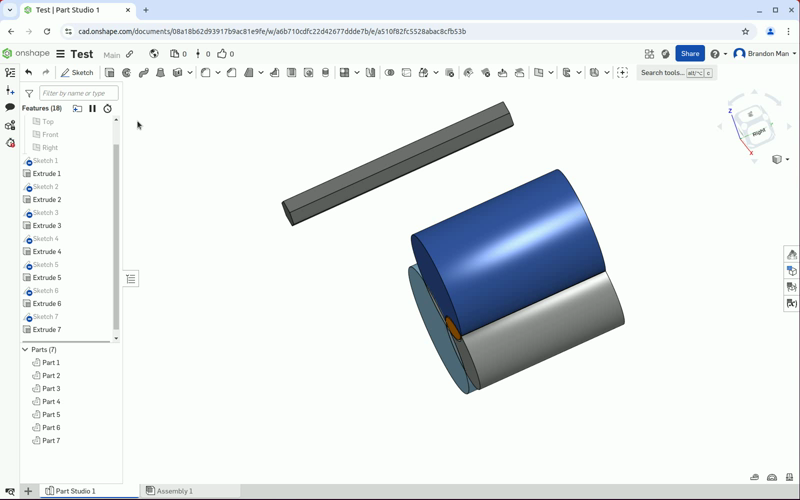
key(down, 2)
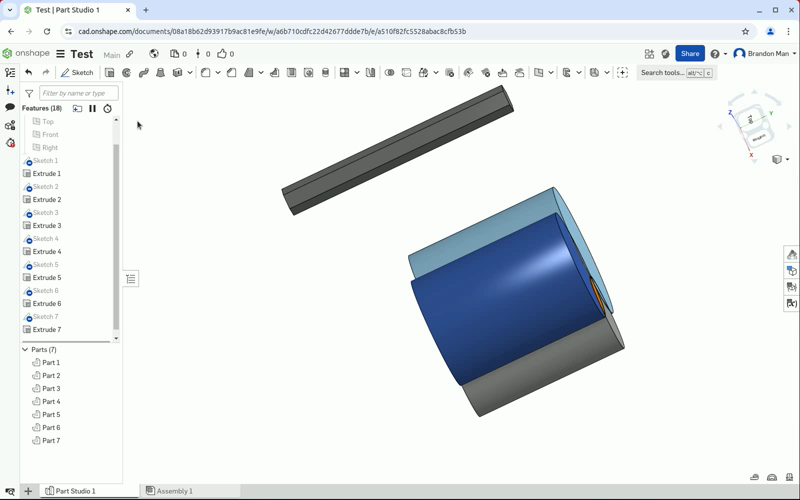
key(up, 2)
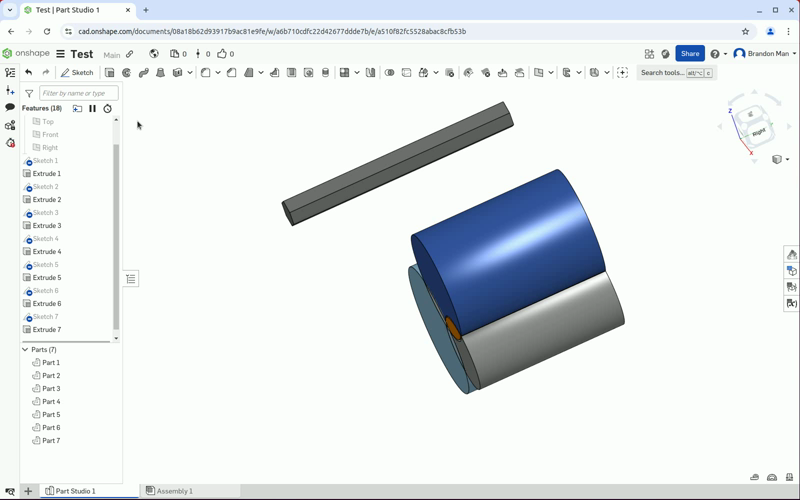
key(right, 2)
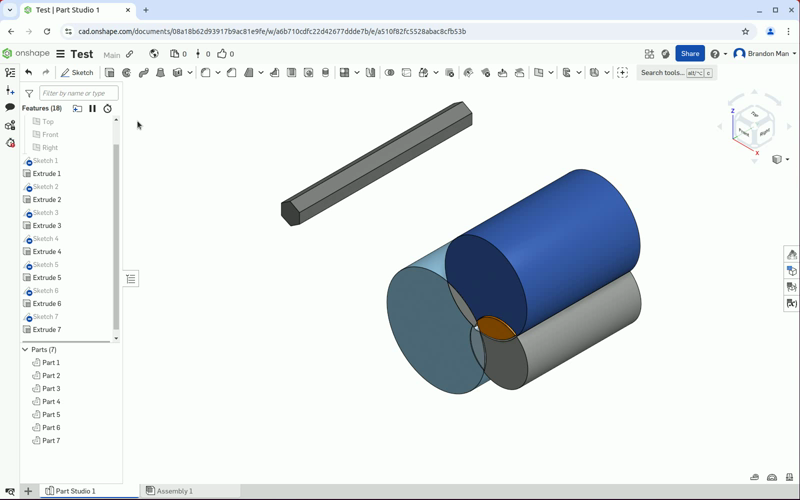
mouse_move(69, 163)
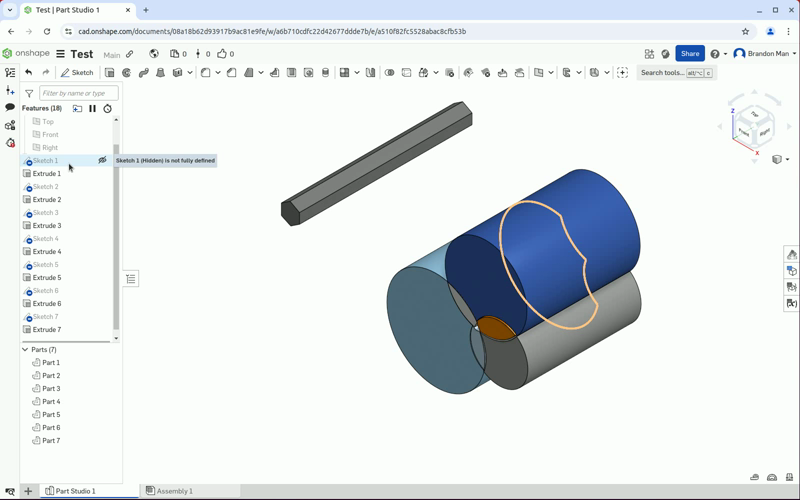
click(69, 163)